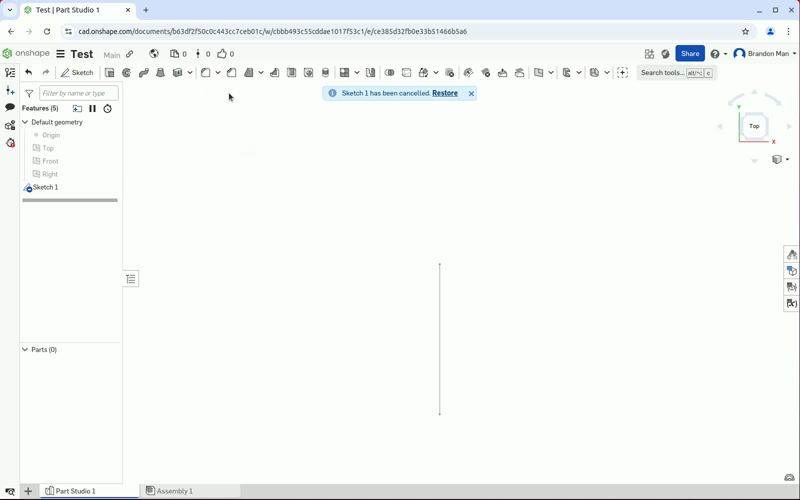
key(shift+h)
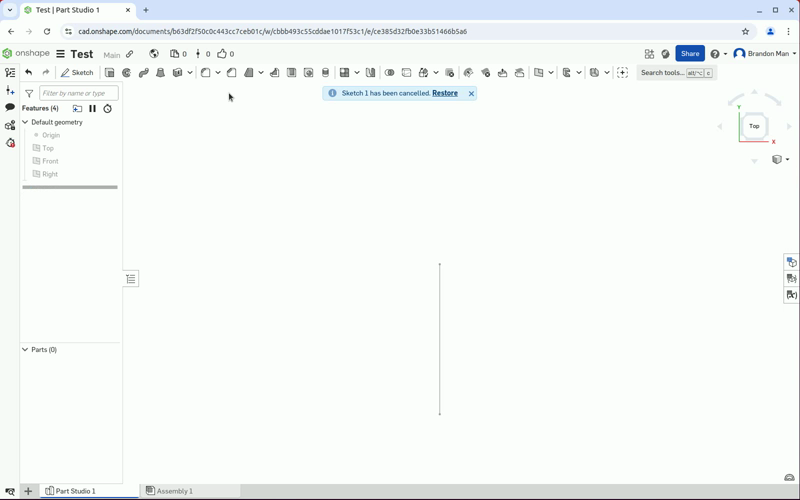
key(shift+s)
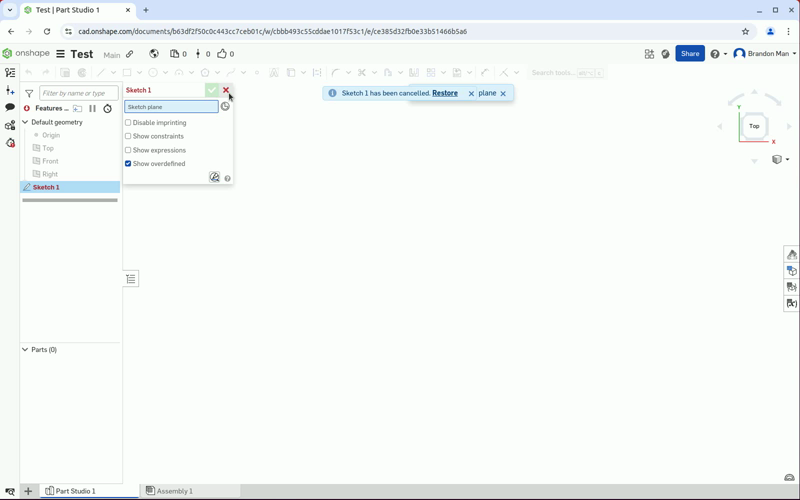
mouse_move(73, 150)
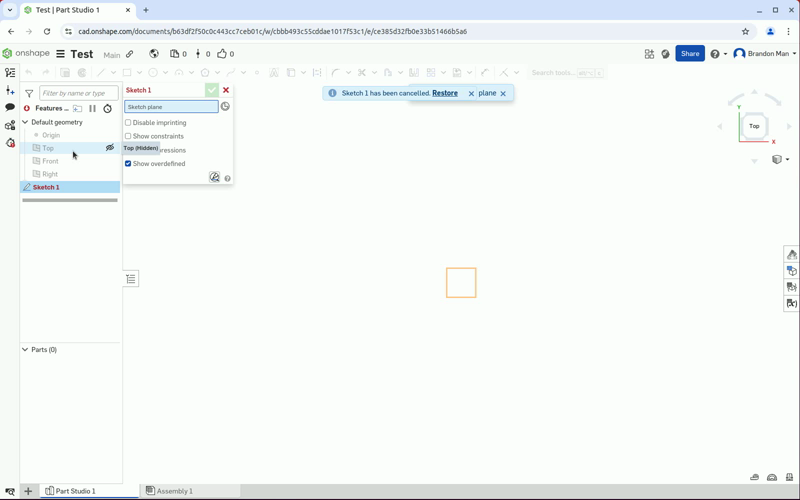
click(73, 150)
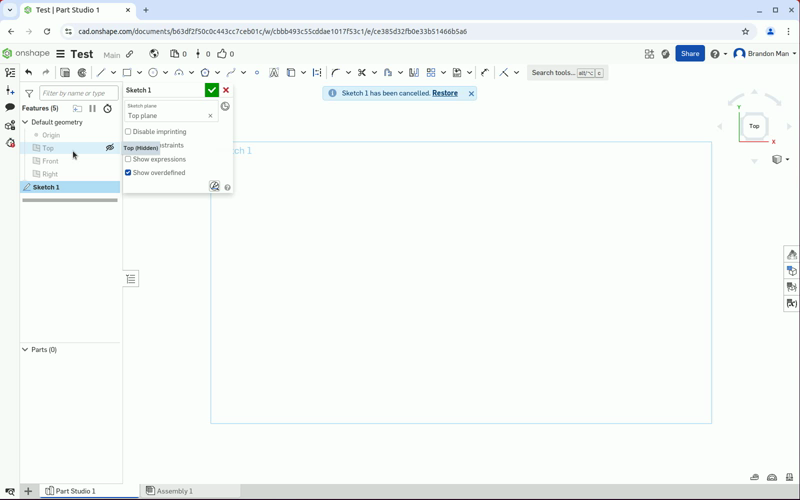
mouse_move(73, 352)
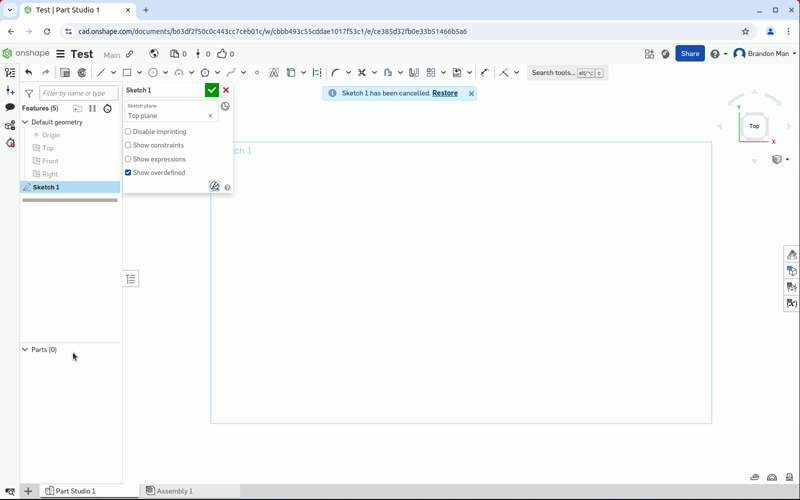
key(y)
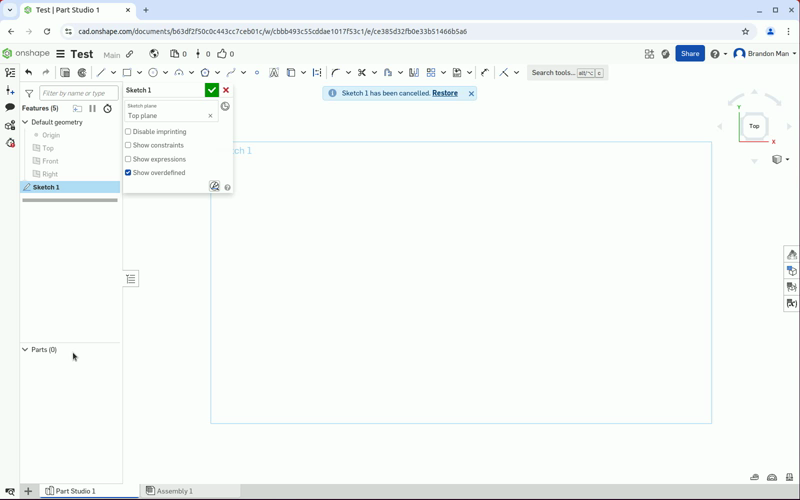
key(l)
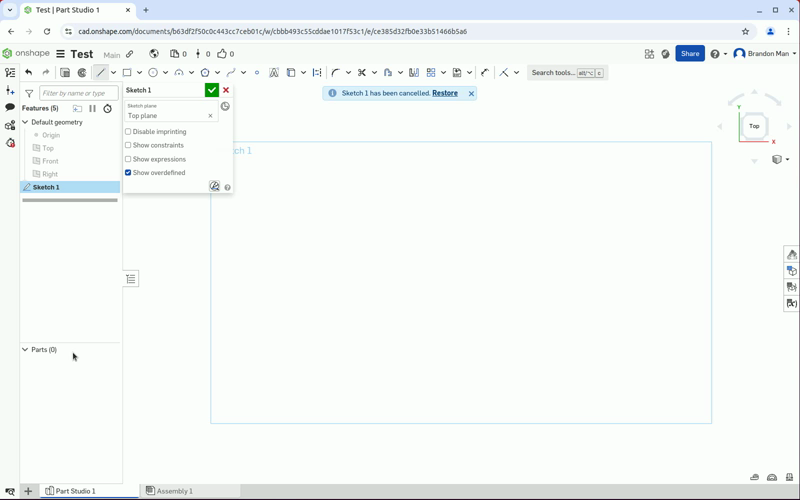
key_down(shift)
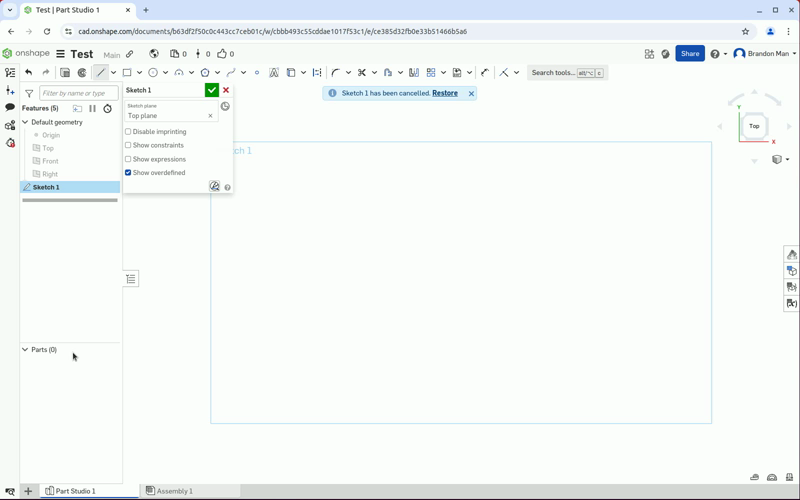
mouse_move(423, 395)
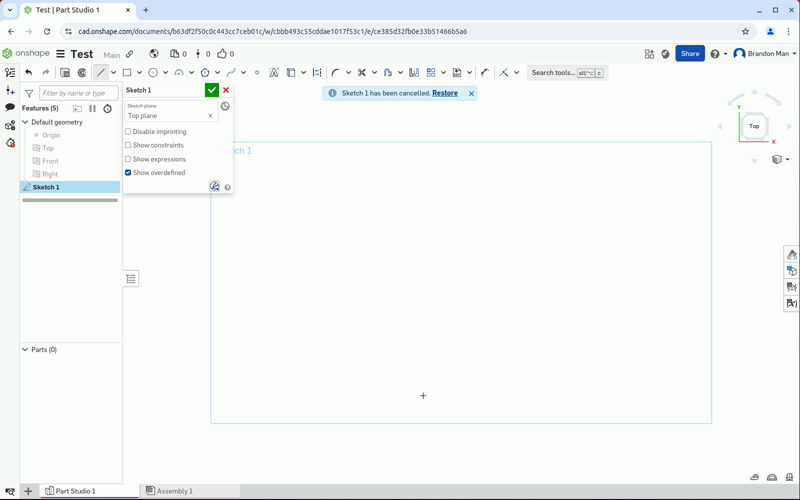
click(423, 395)
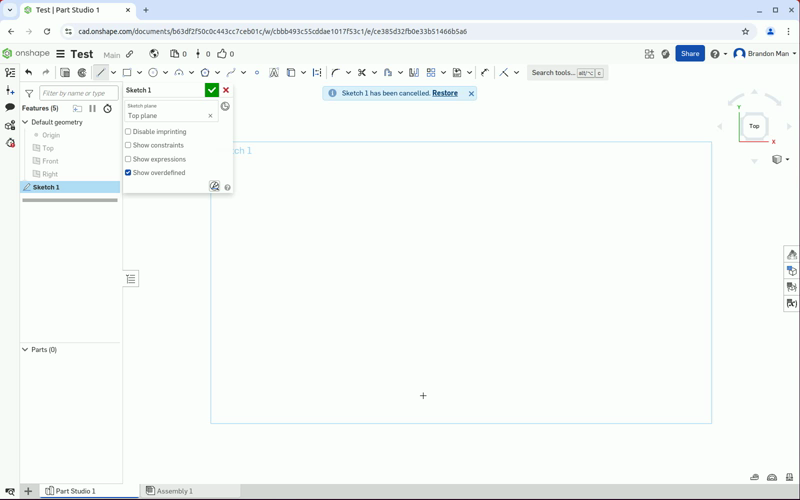
key_up(shift)
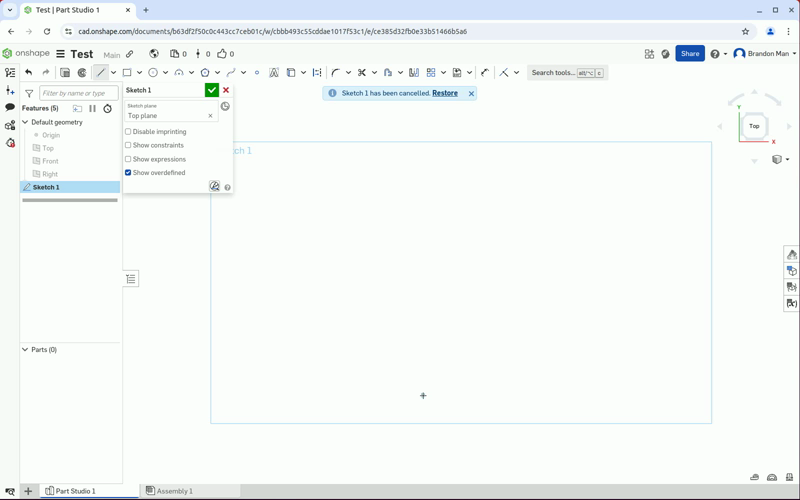
key_down(shift)
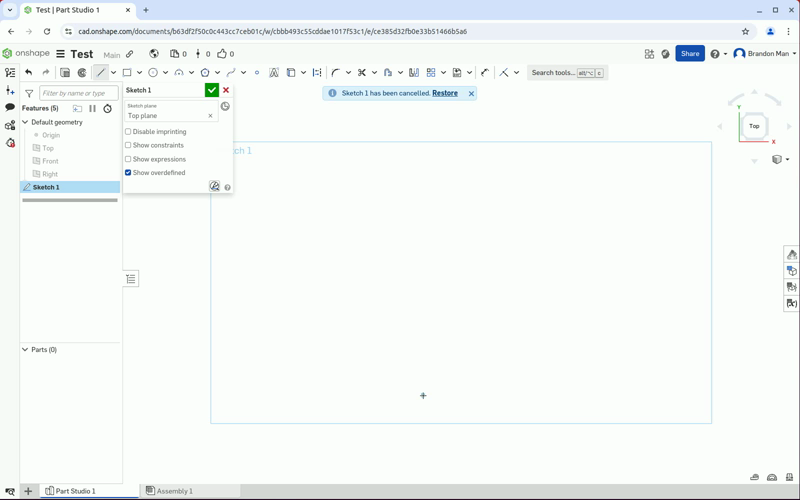
mouse_move(498, 395)
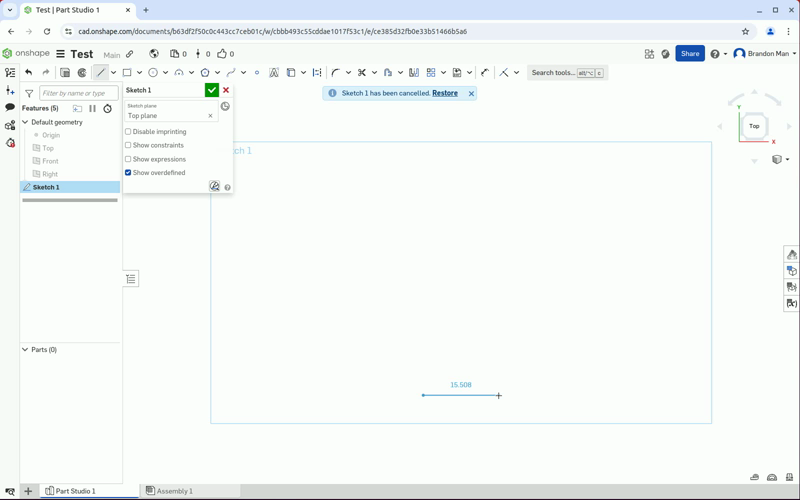
click(498, 395)
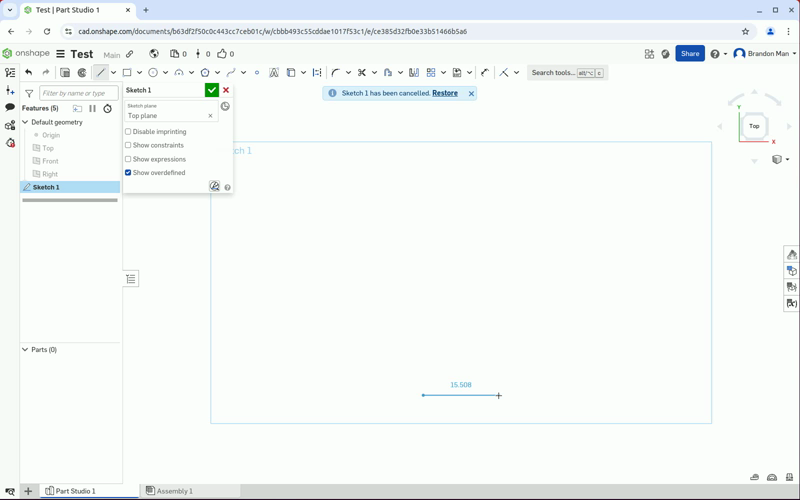
key_up(shift)
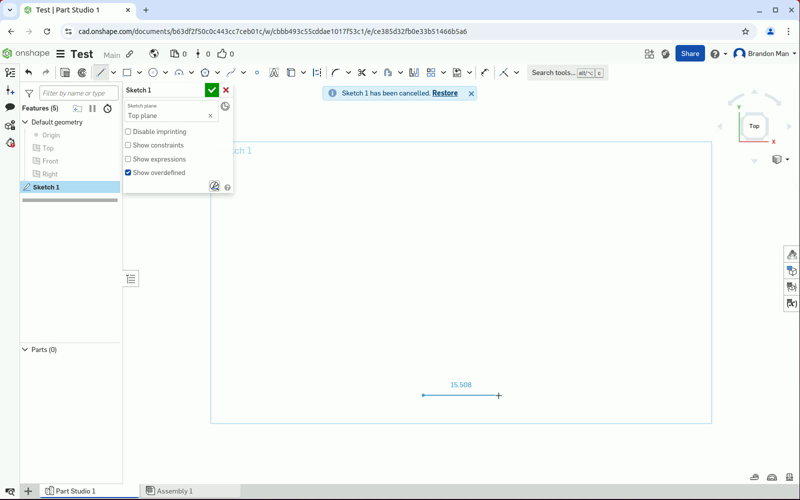
key_down(shift)
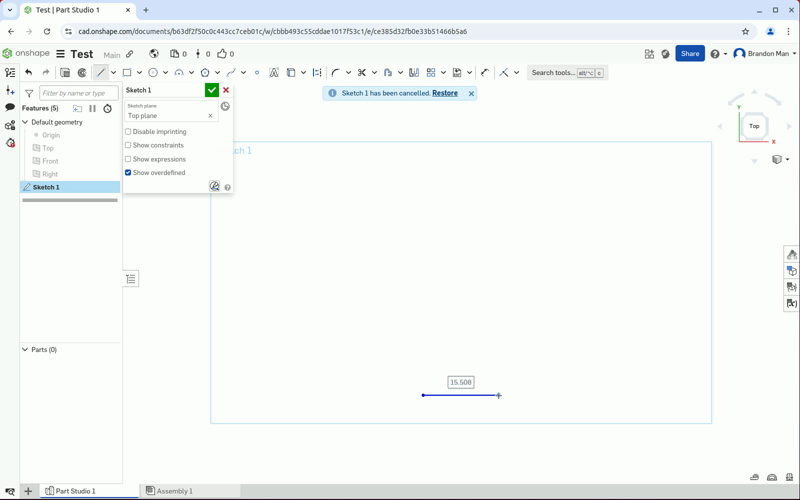
mouse_move(498, 171)
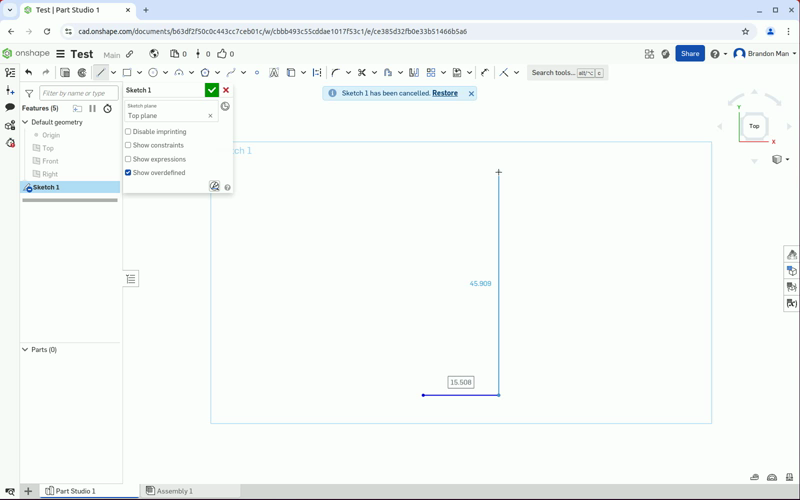
click(498, 171)
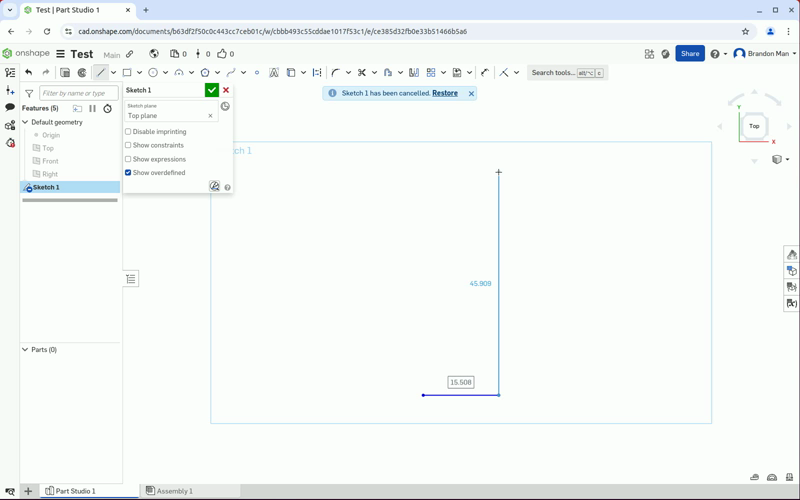
key_up(shift)
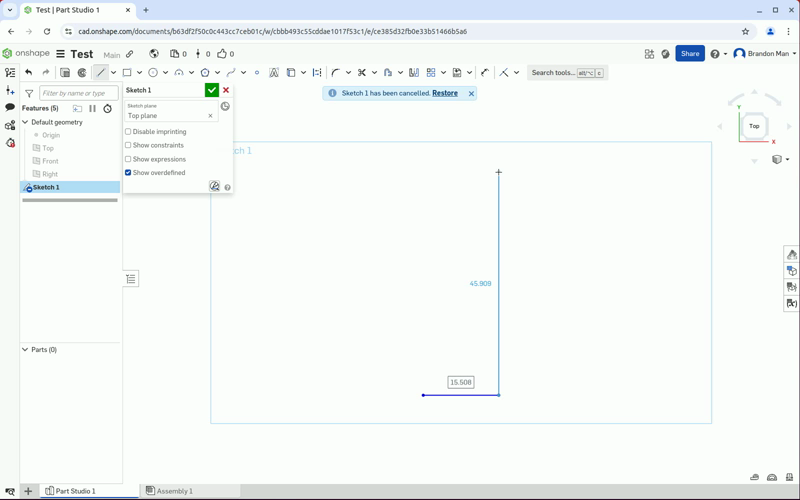
key_down(shift)
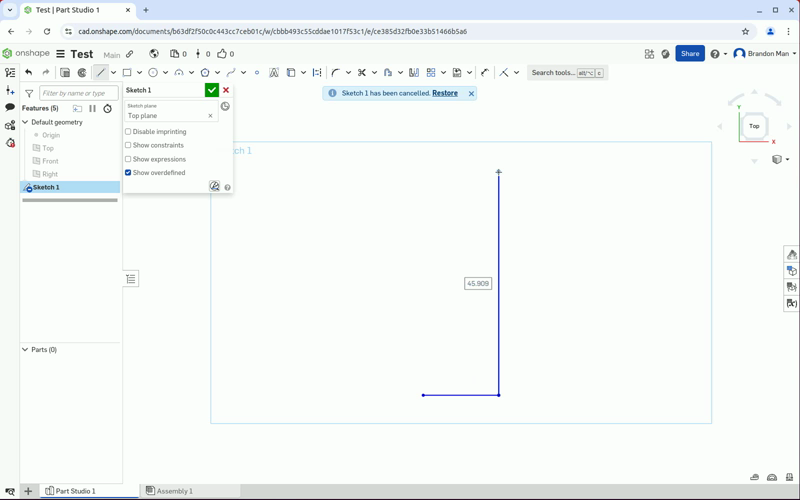
mouse_move(423, 171)
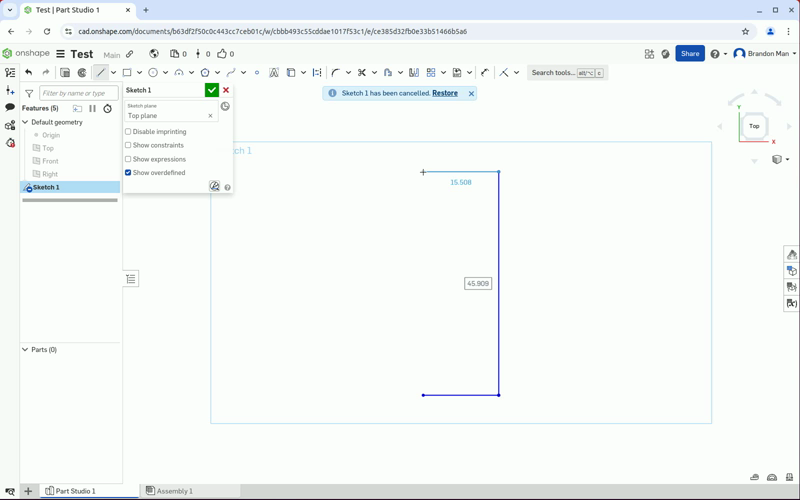
click(423, 171)
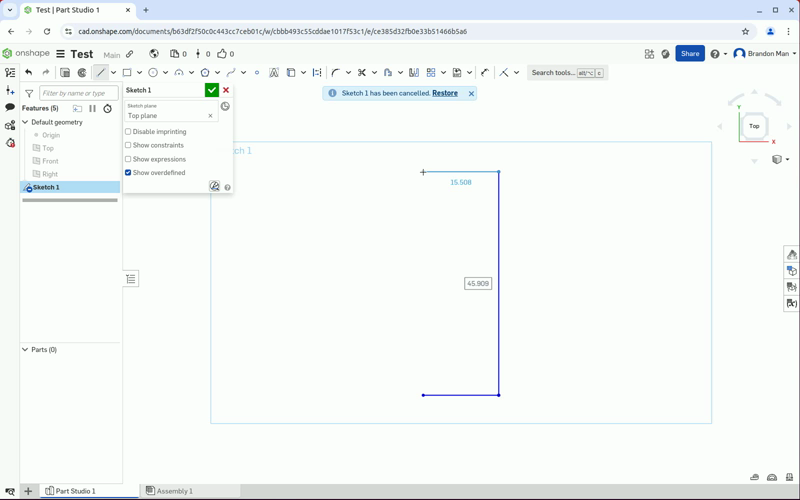
key_up(shift)
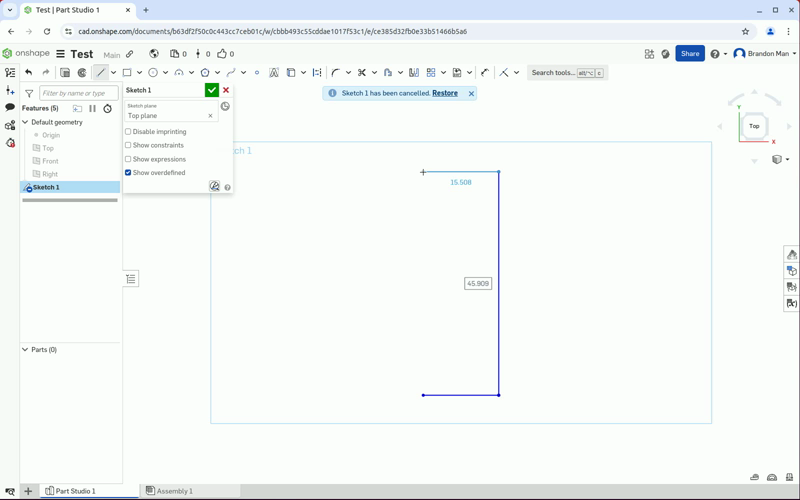
key_down(shift)
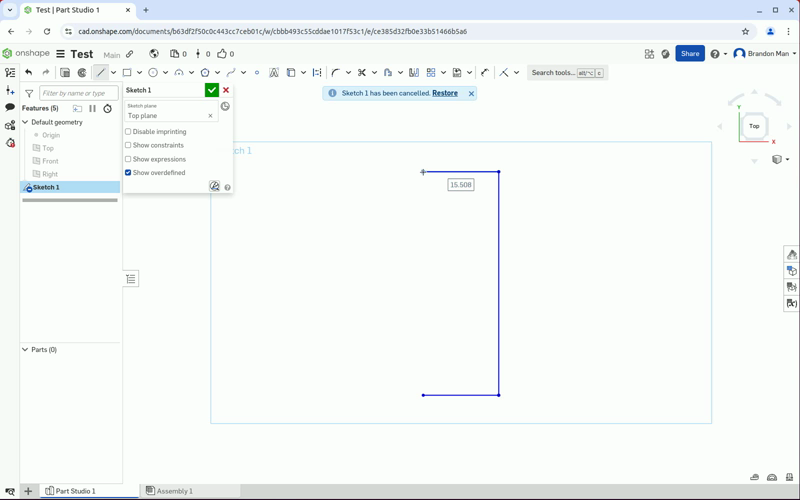
mouse_move(423, 395)
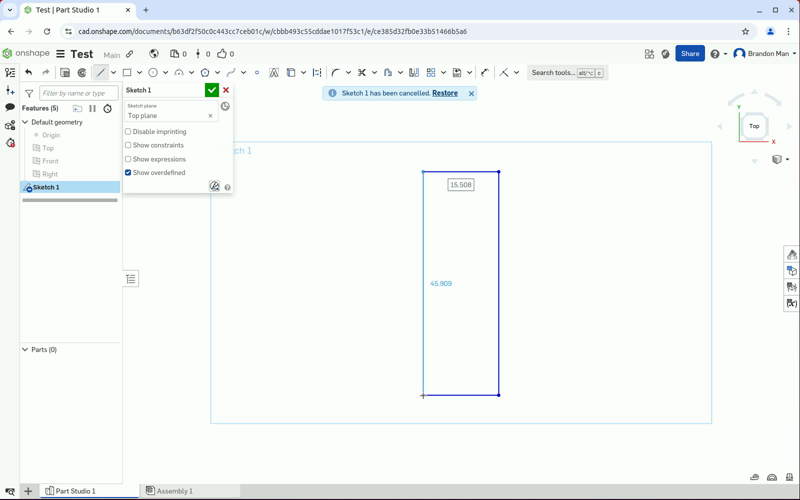
key_up(shift)
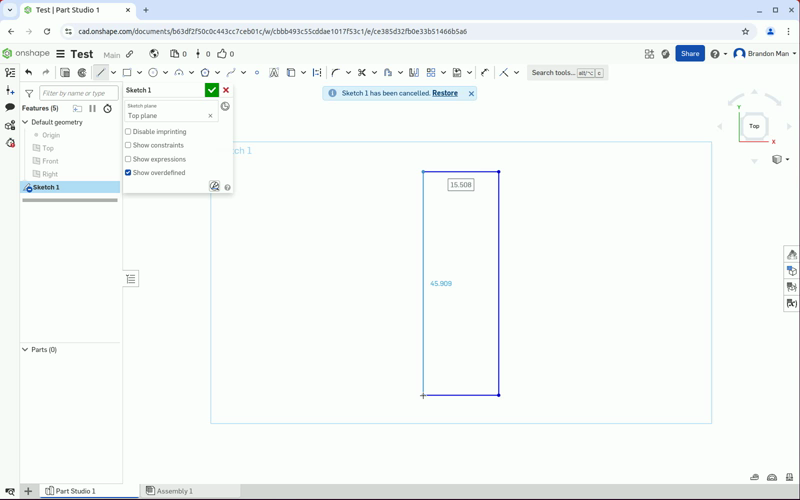
click(423, 395)
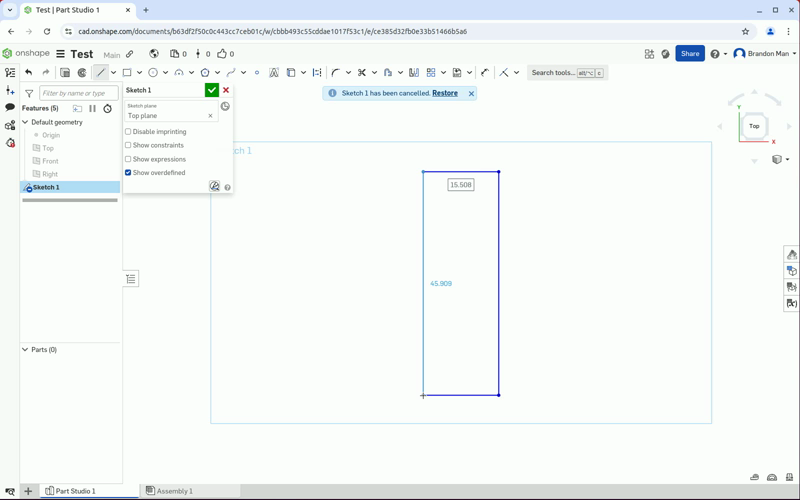
key(esc)
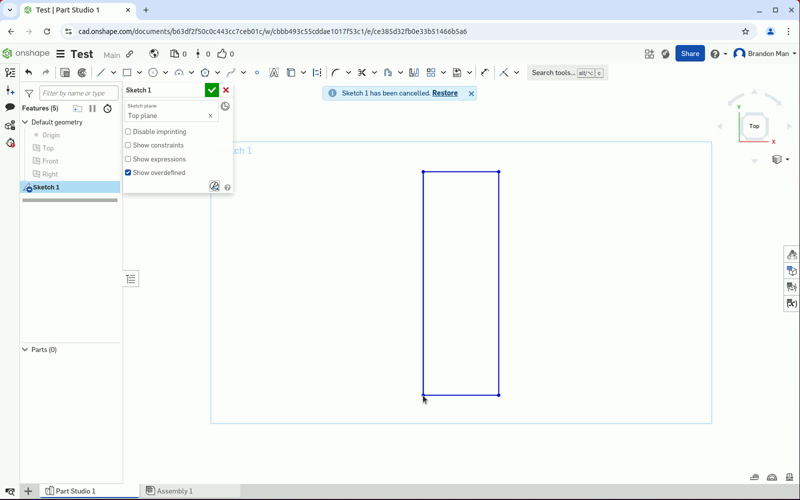
key(c)
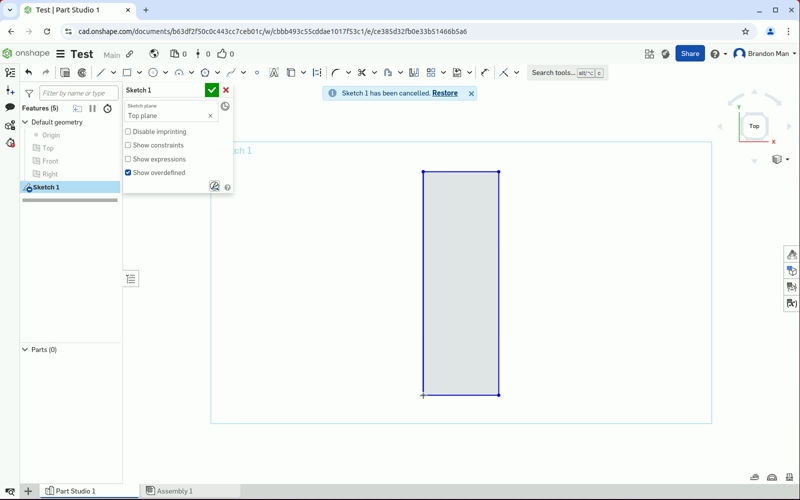
key_down(shift)
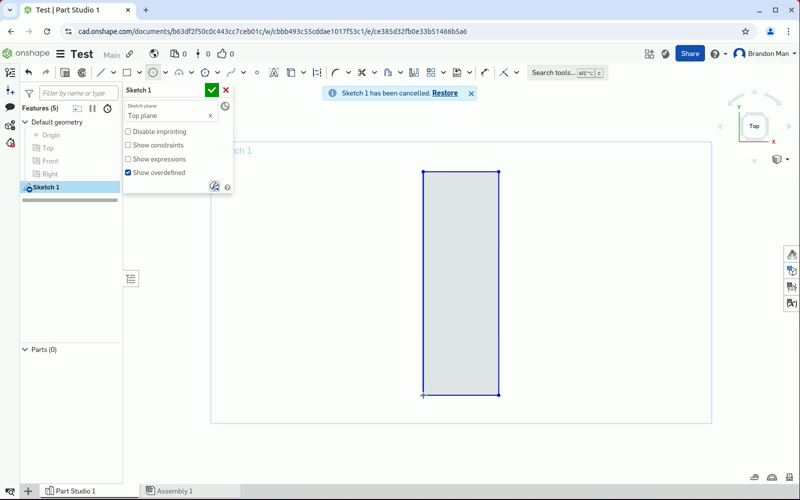
mouse_move(461, 376)
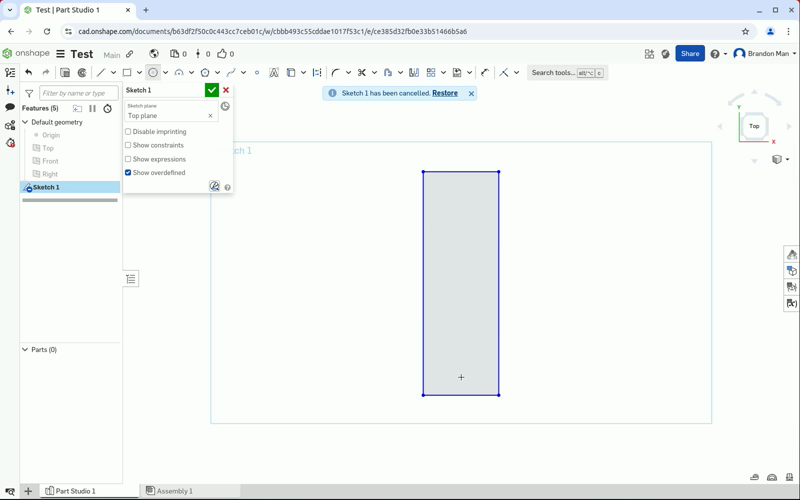
click(461, 376)
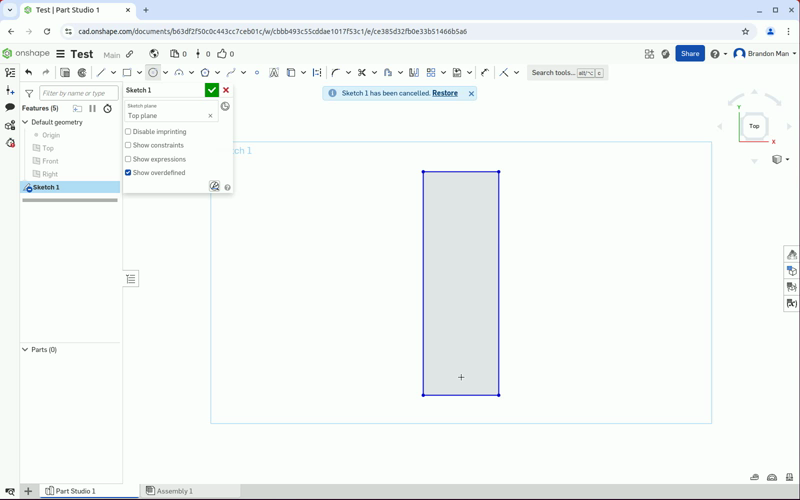
key_up(shift)
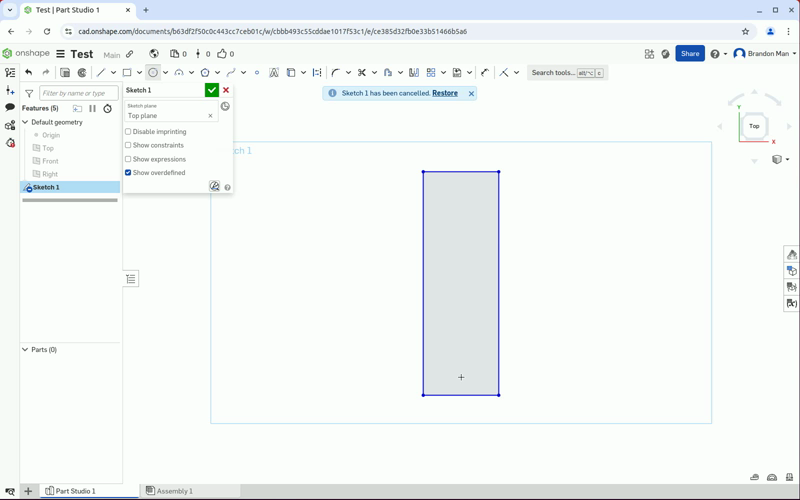
mouse_move(468, 376)
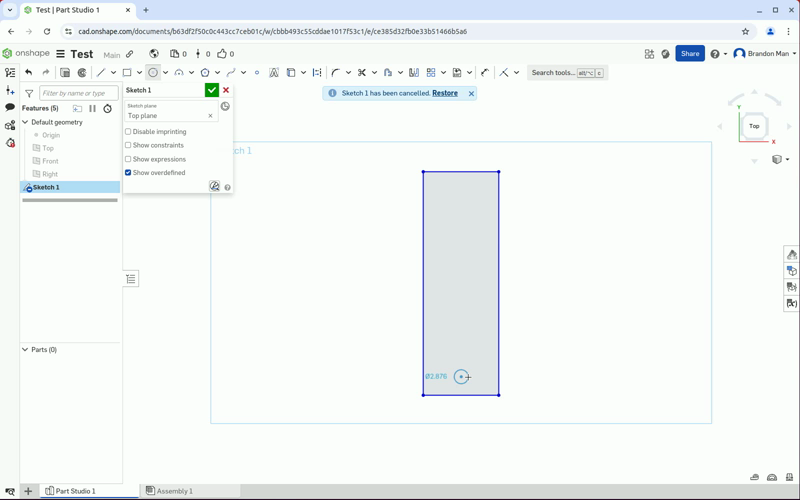
click(468, 376)
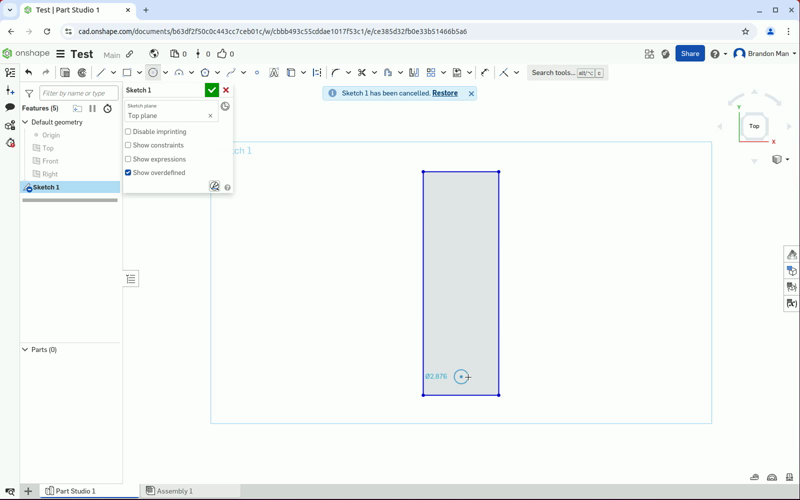
key(esc)
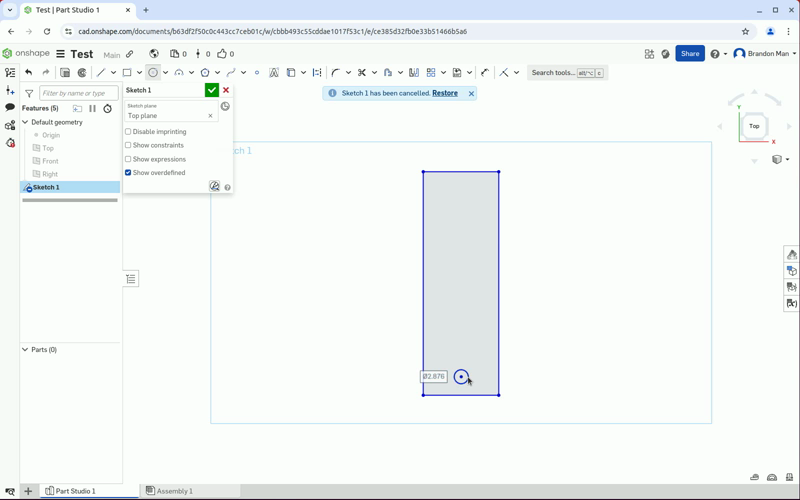
key(c)
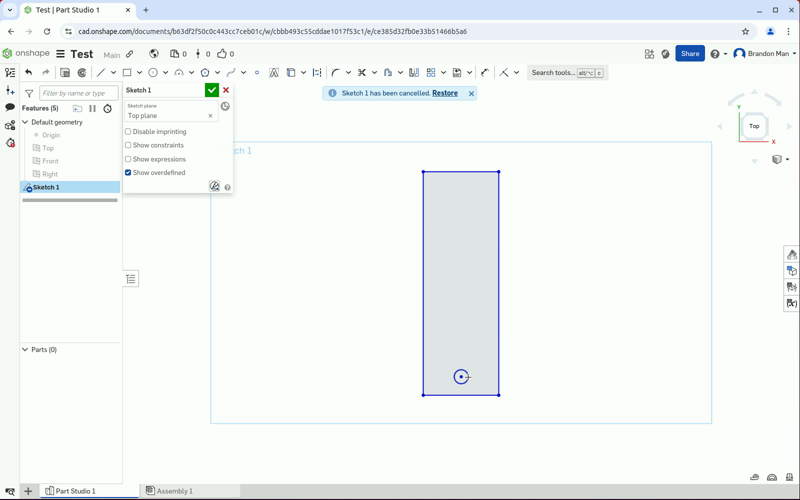
key_down(shift)
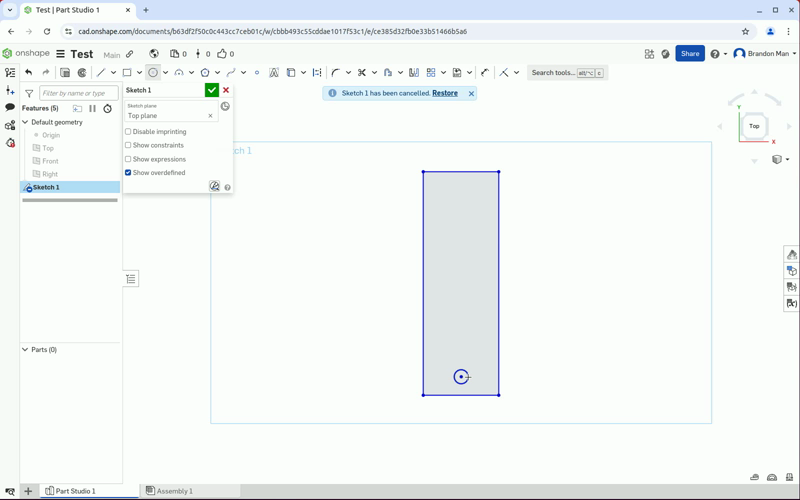
mouse_move(461, 190)
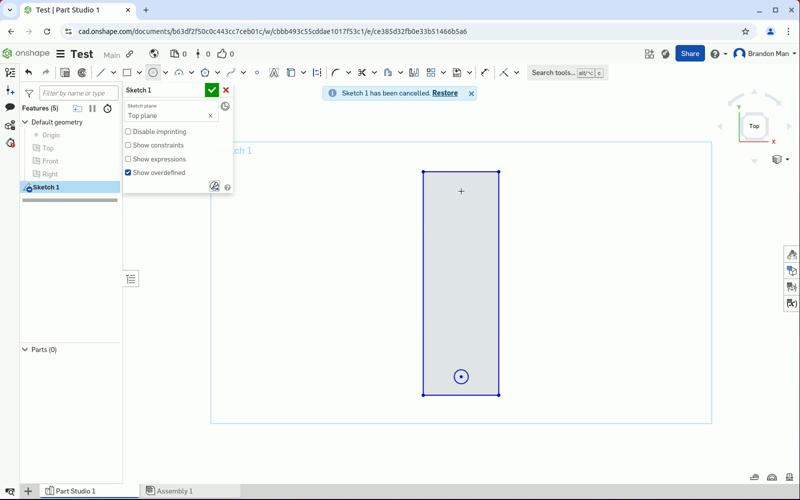
click(461, 190)
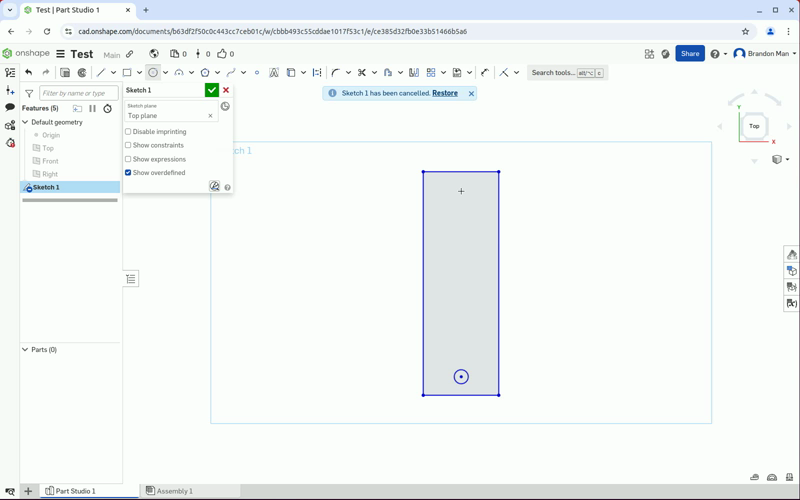
key_up(shift)
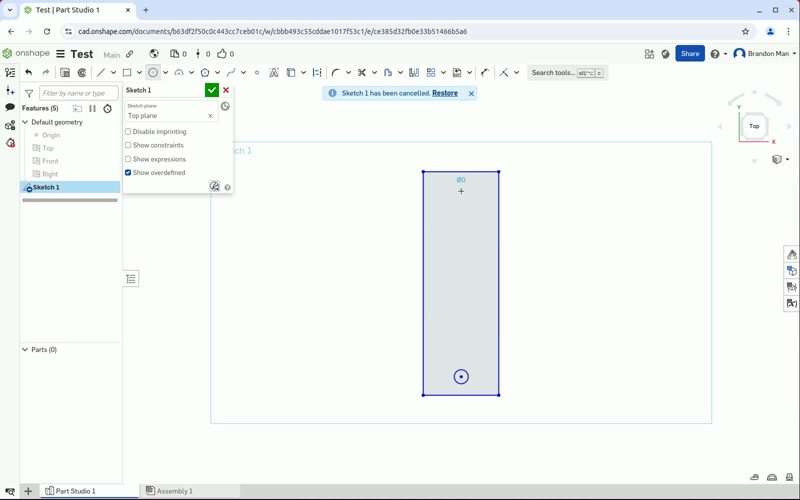
mouse_move(468, 190)
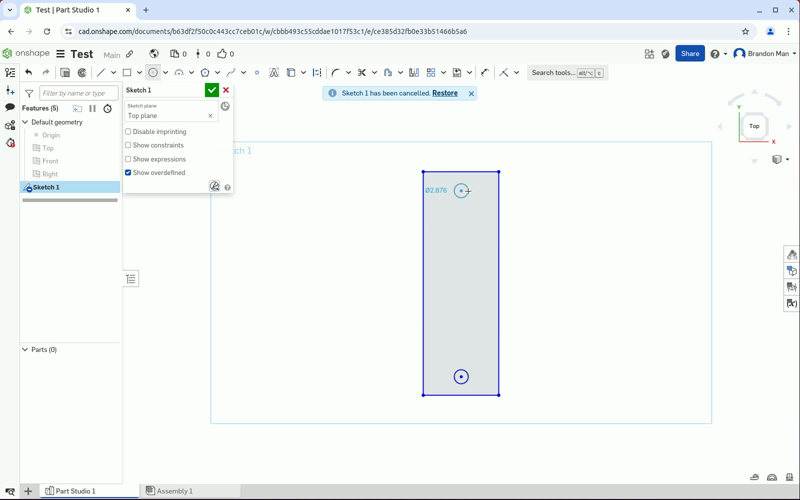
click(468, 190)
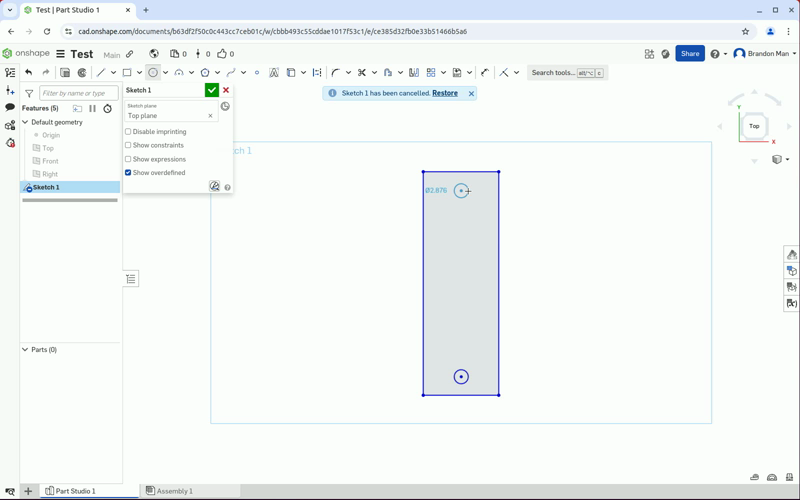
key(esc)
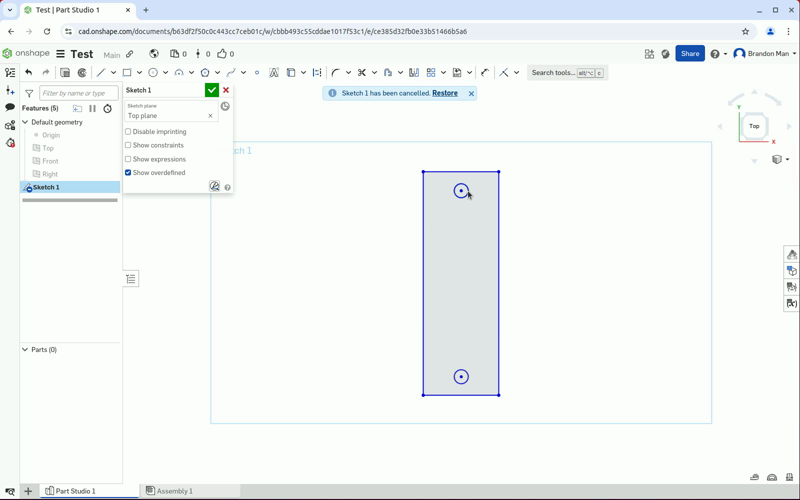
mouse_move(452, 326)
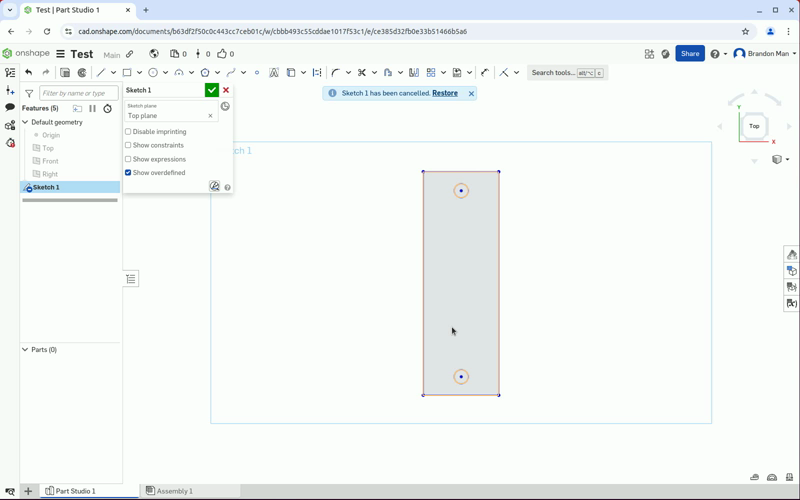
click(452, 326)
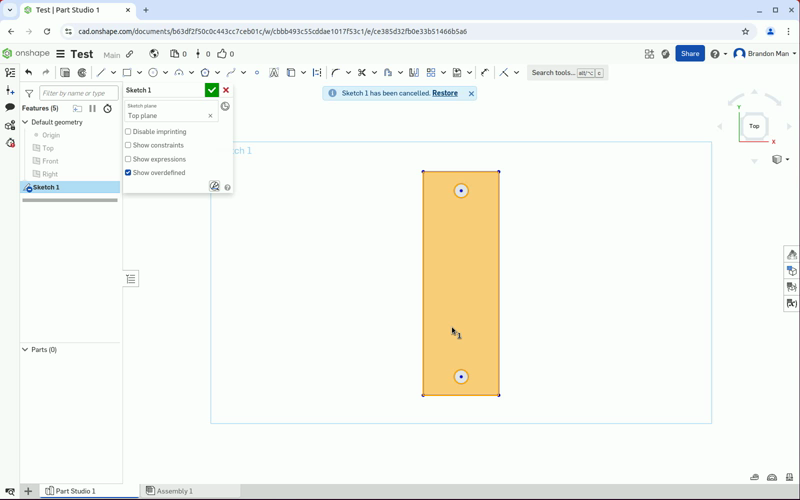
mouse_move(73, 352)
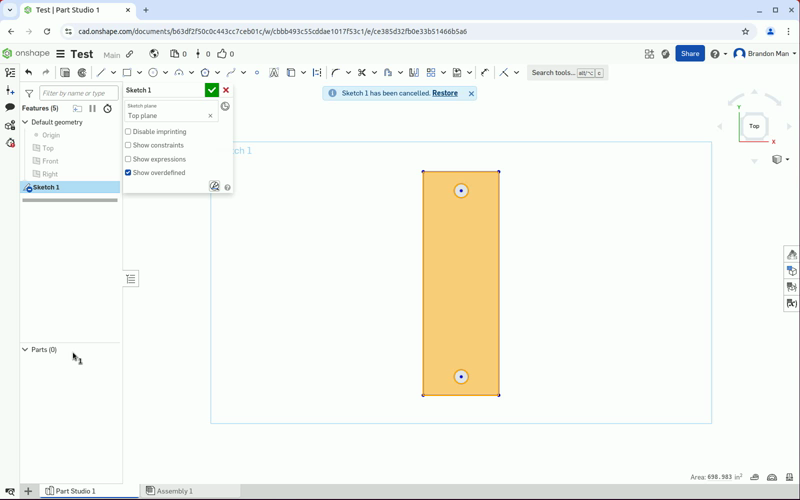
key(shift+y)
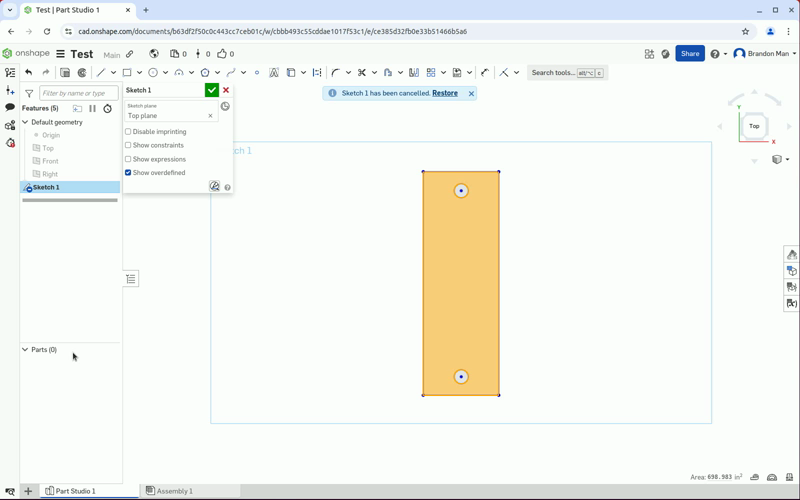
key(shift+e)
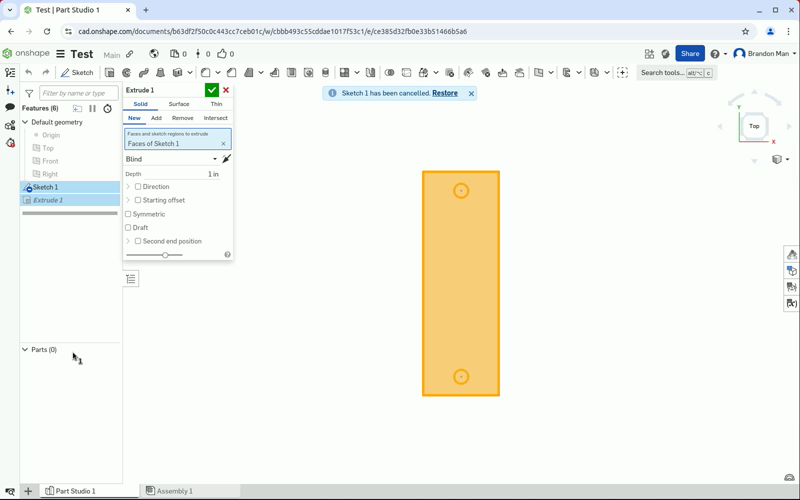
mouse_move(143, 106)
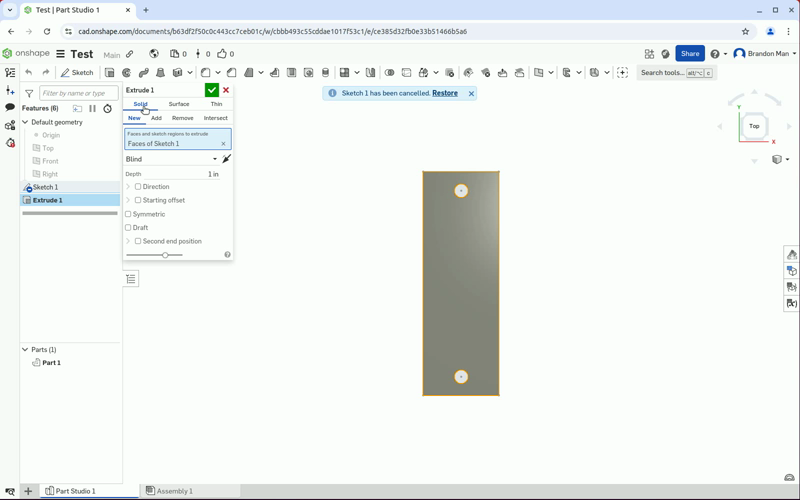
click(143, 106)
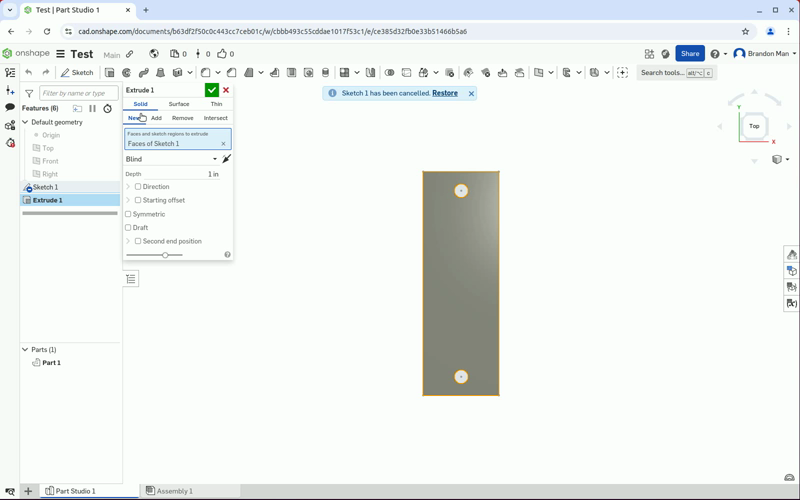
mouse_move(137, 120)
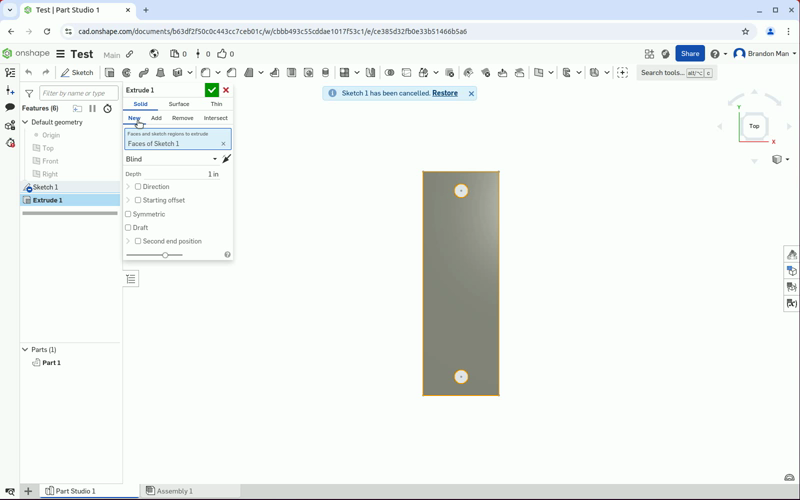
click(137, 120)
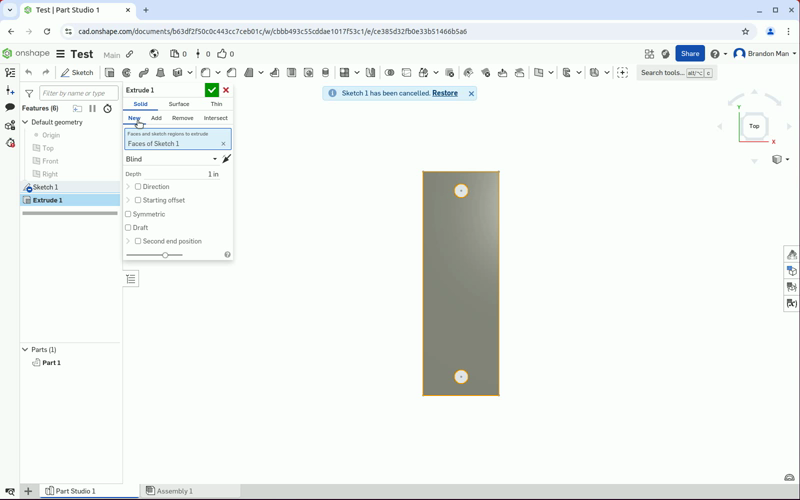
key(tab, 4)
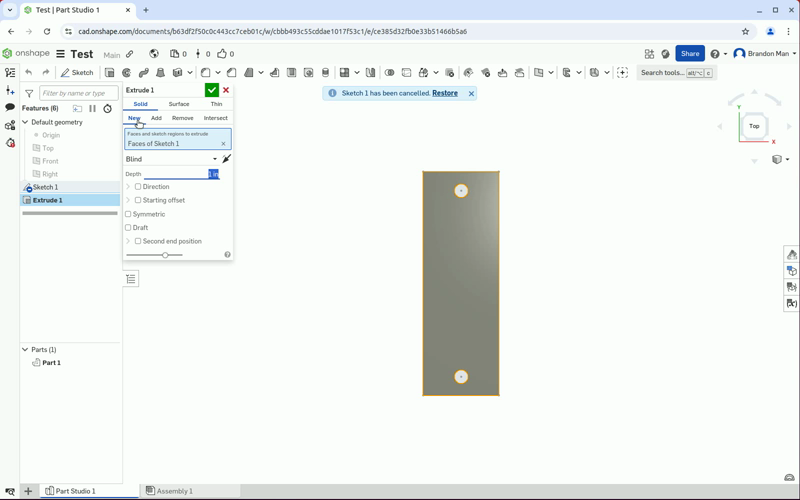
text(1.444)
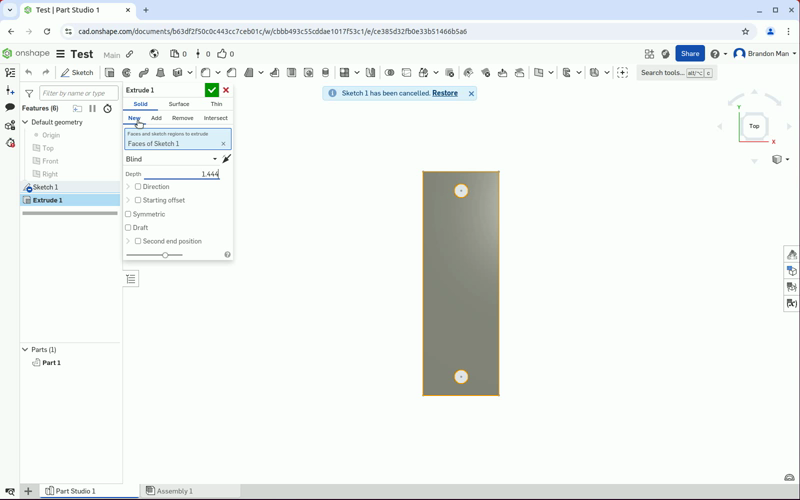
key(enter)
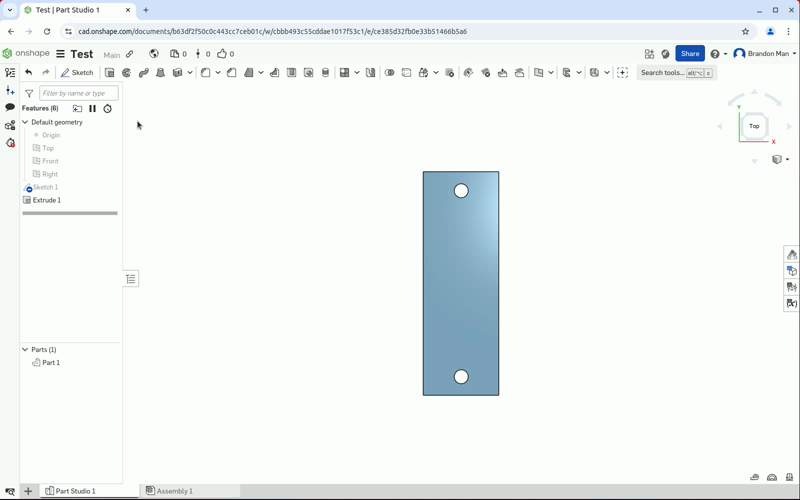
key(shift+h)
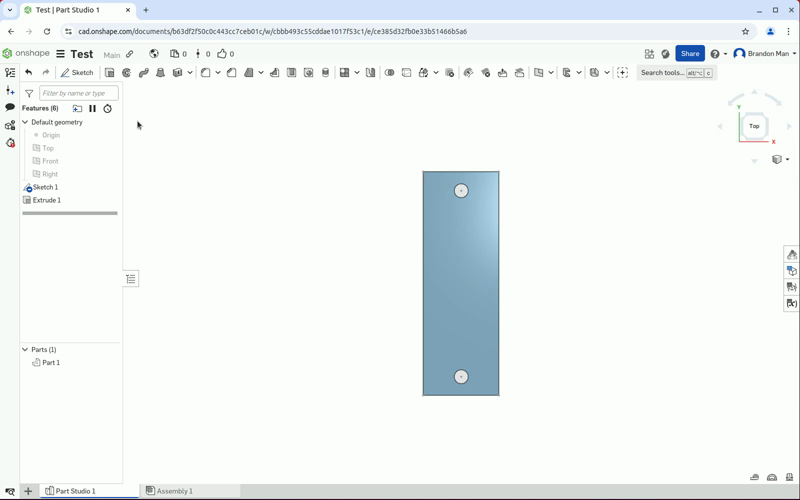
key(shift+h)
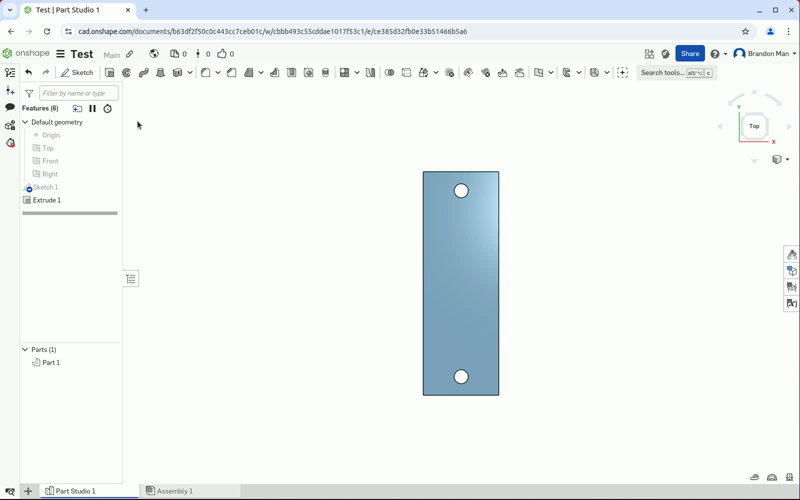
mouse_move(73, 189)
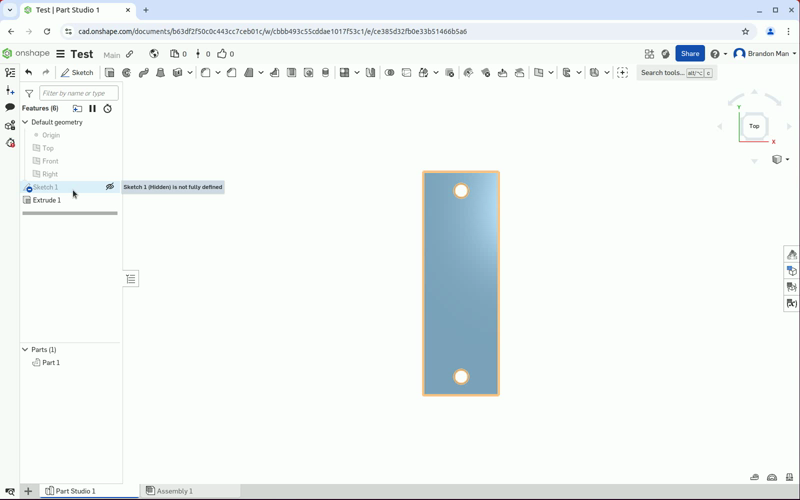
click(73, 189)
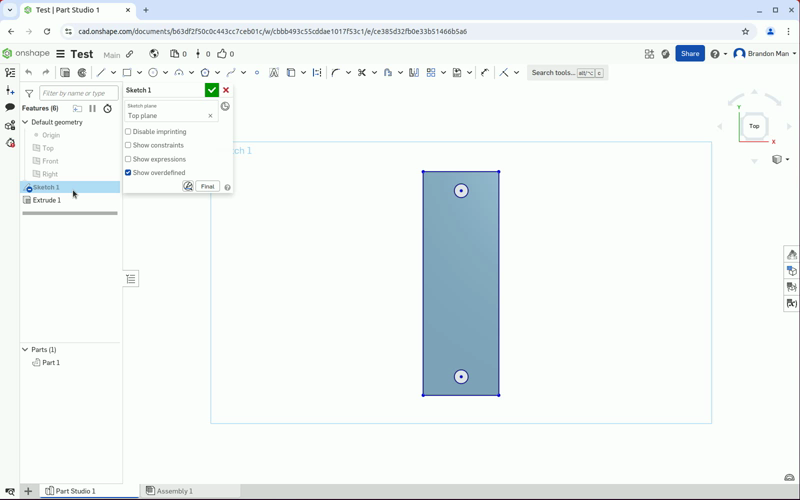
mouse_move(229, 92)
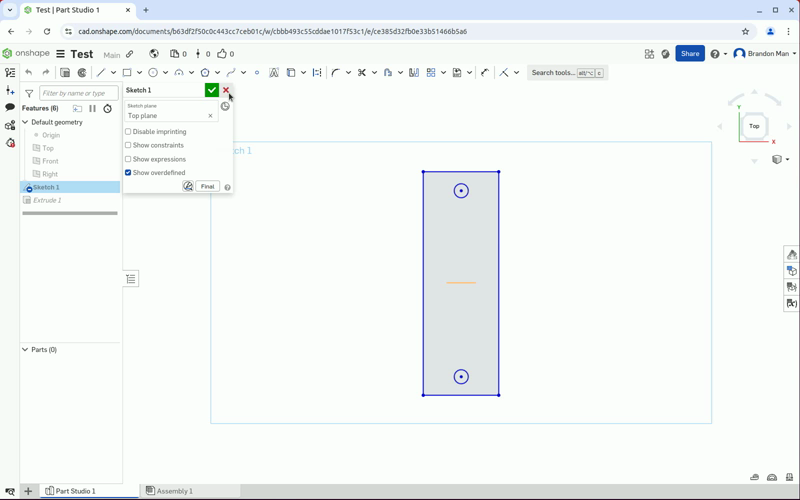
click(229, 92)
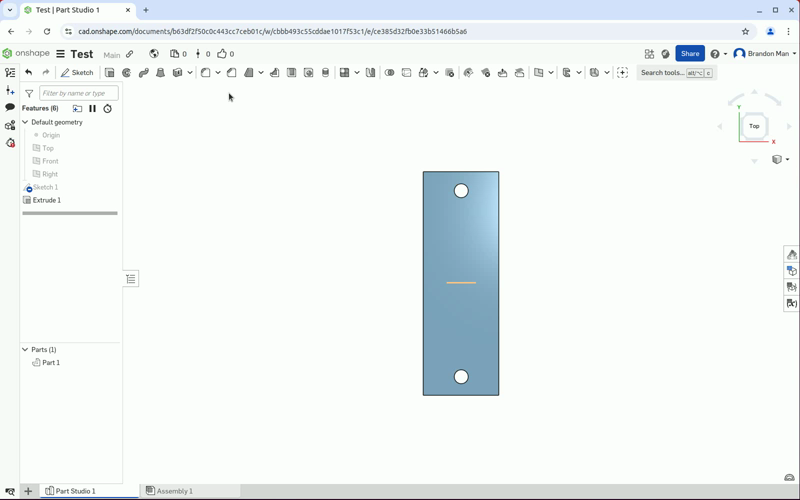
mouse_move(541, 75)
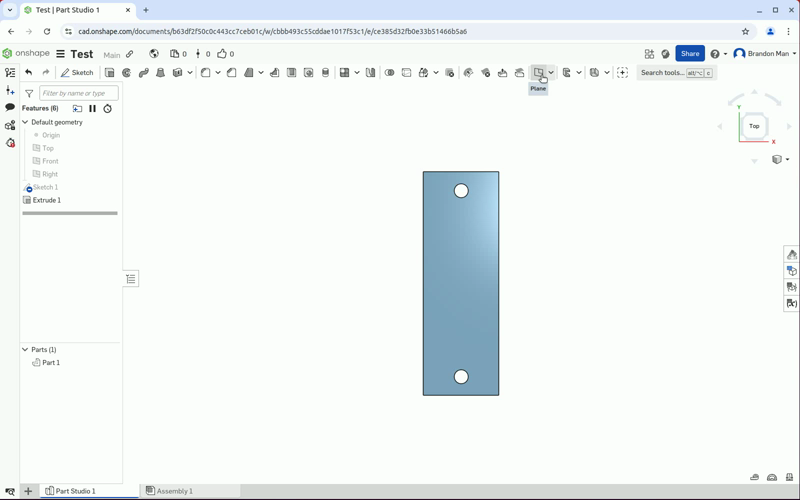
click(541, 75)
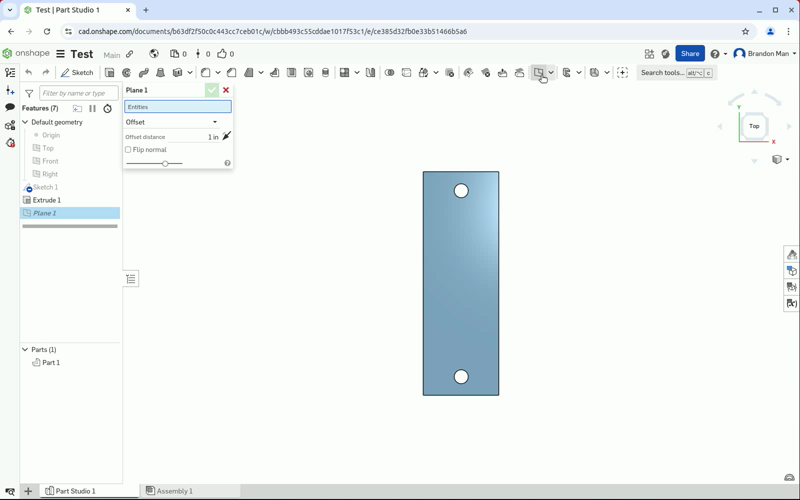
mouse_move(73, 150)
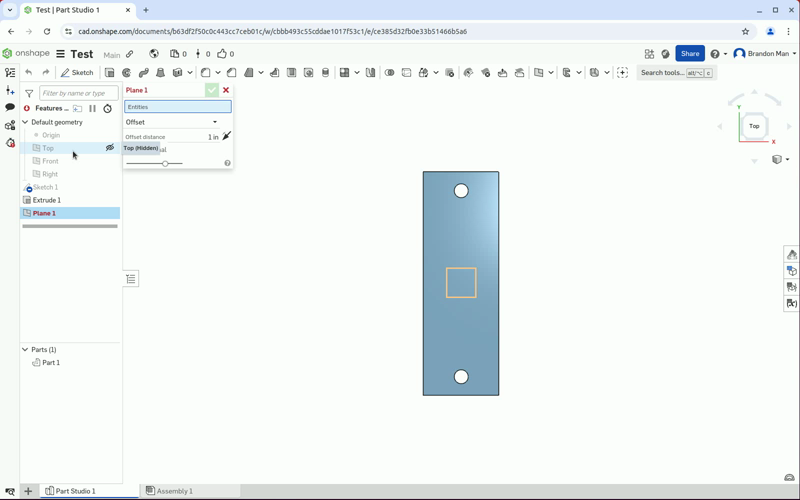
click(73, 150)
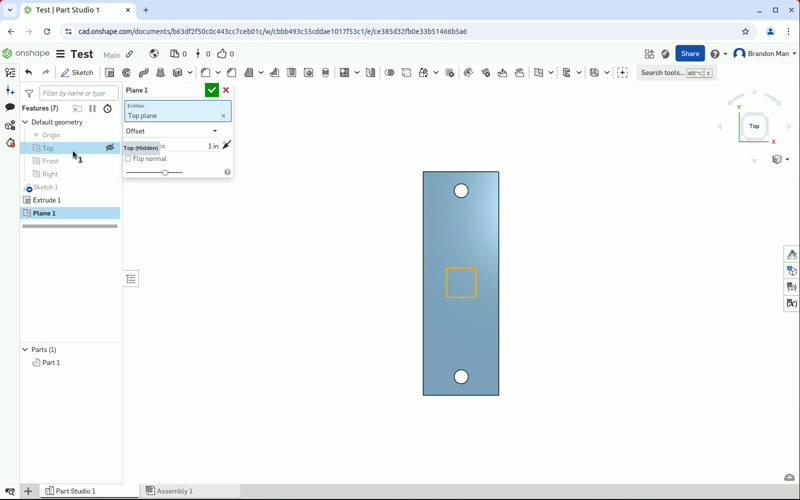
key(tab, 2)
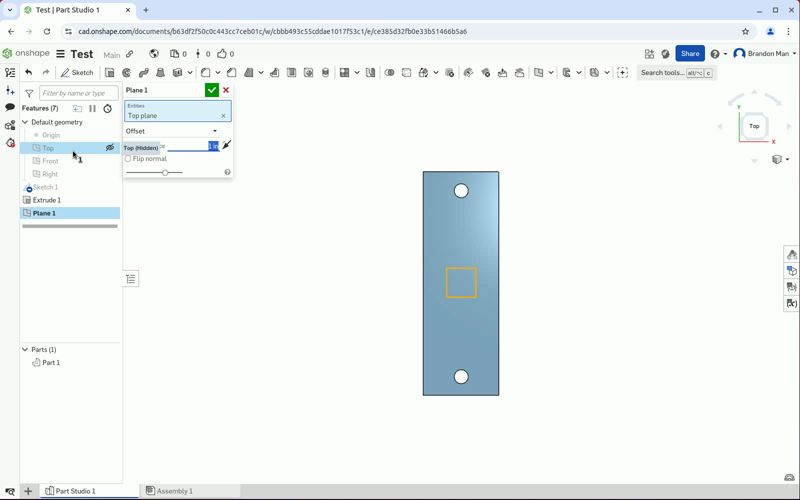
text(1.448)
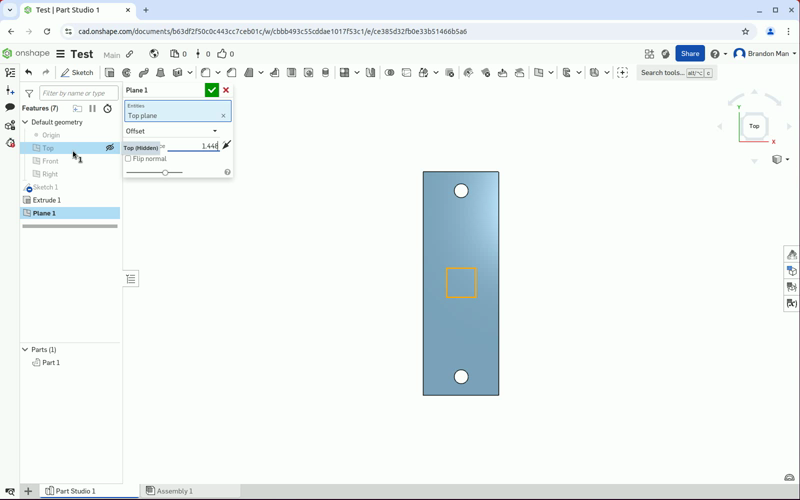
key(enter, 2)
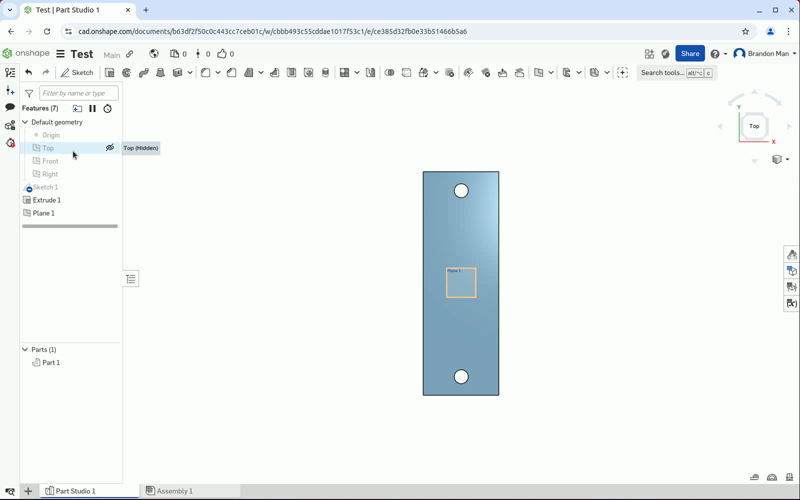
key(shift+s)
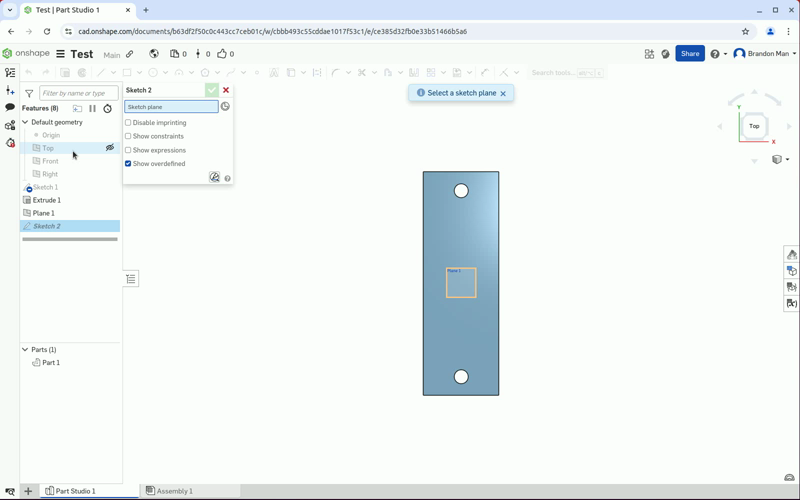
mouse_move(73, 215)
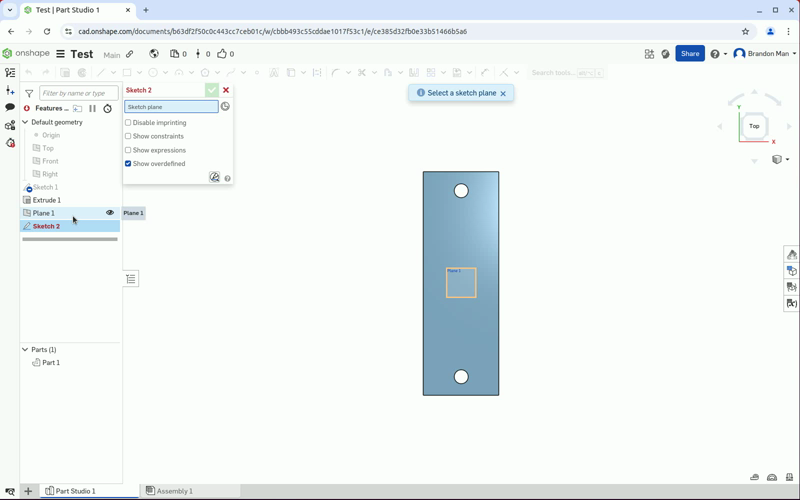
click(73, 215)
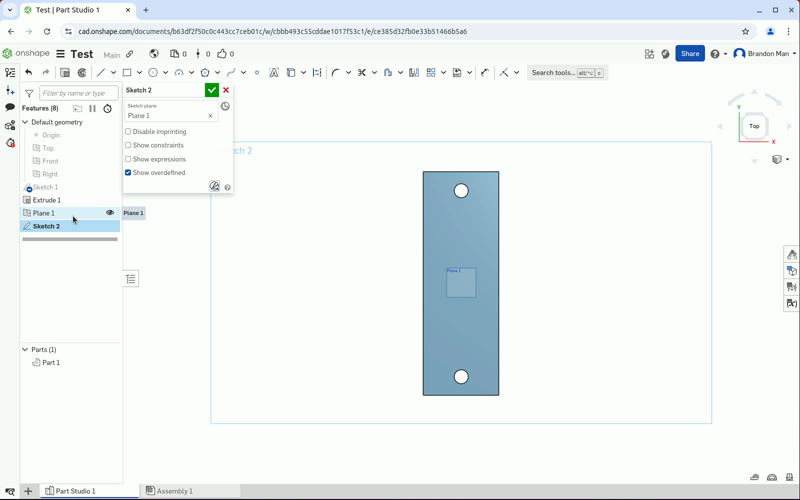
mouse_move(73, 352)
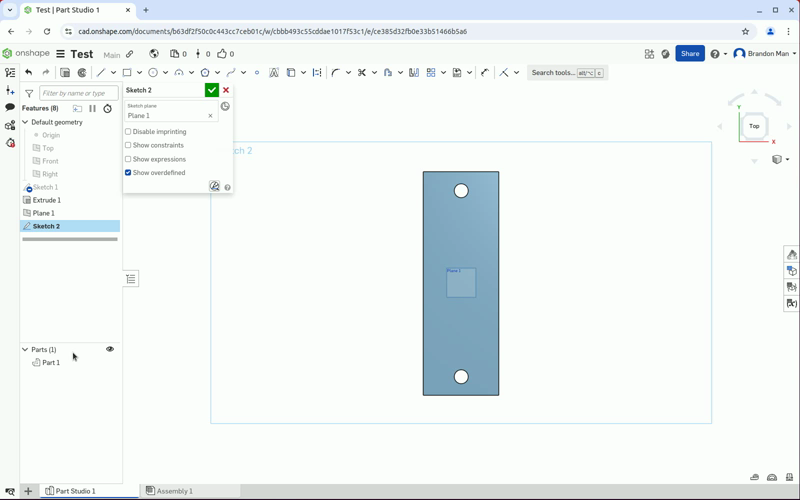
key(y)
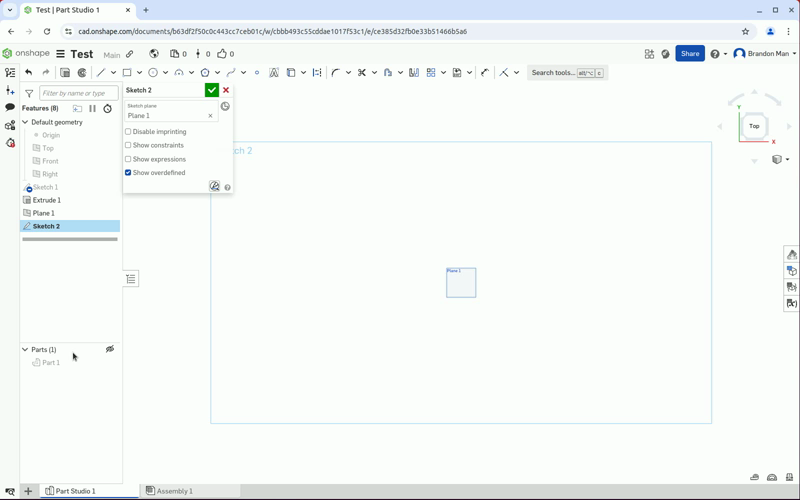
key(l)
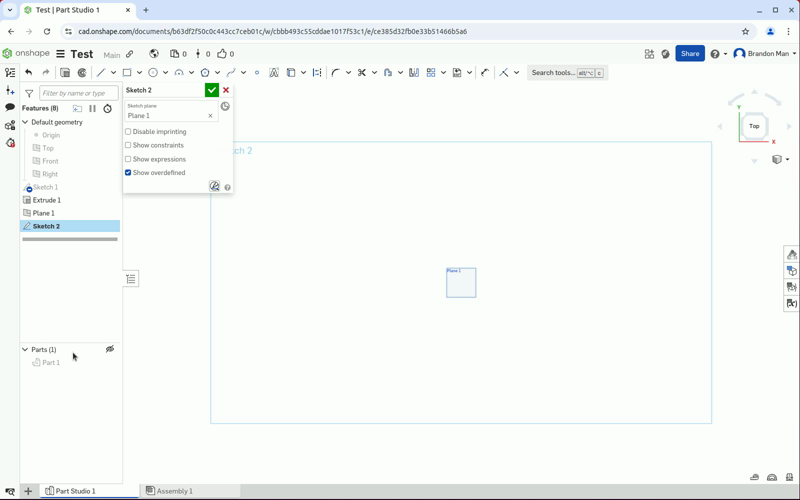
key_down(shift)
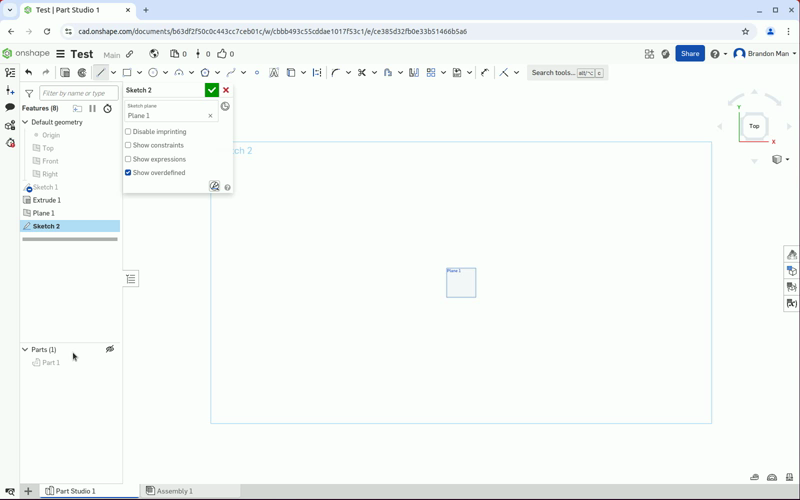
mouse_move(423, 207)
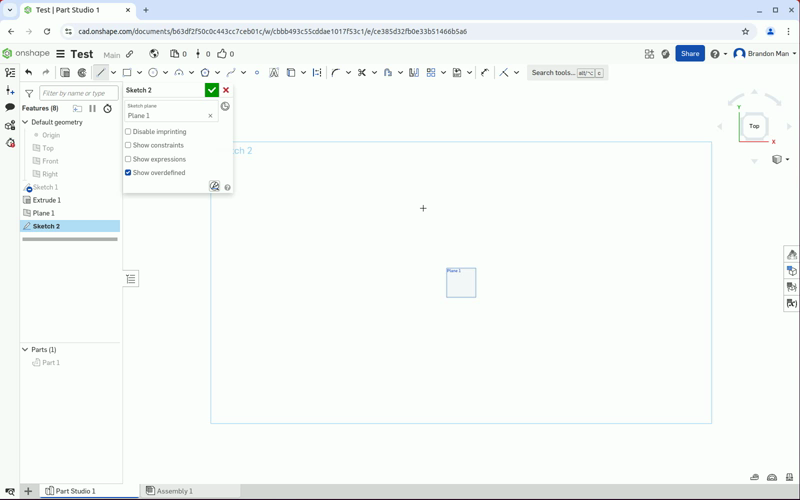
click(423, 207)
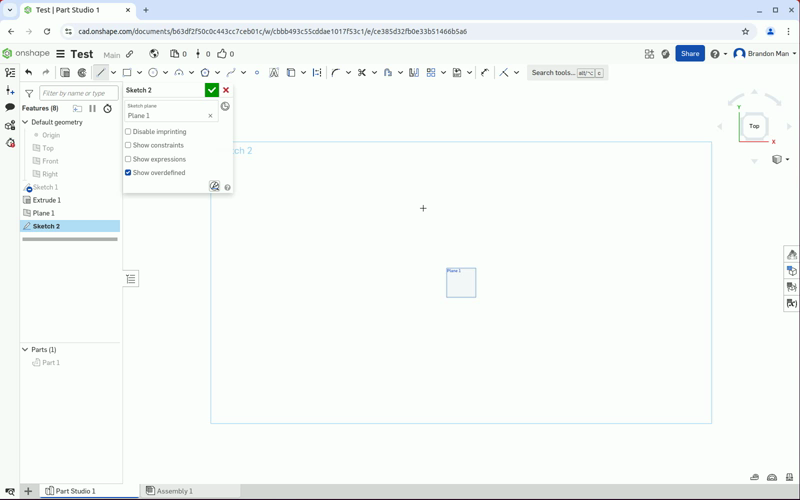
key_up(shift)
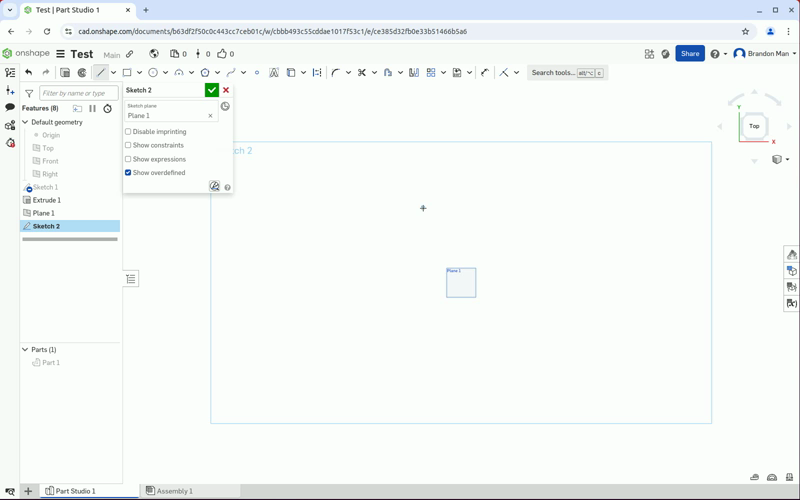
key_down(shift)
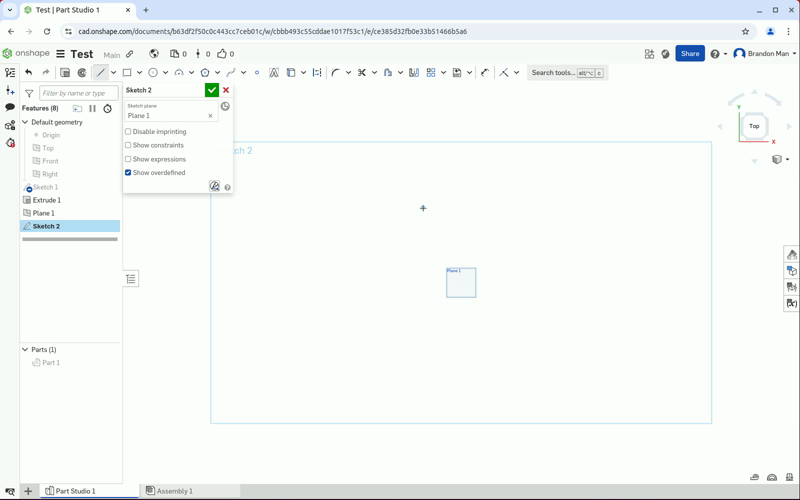
mouse_move(498, 207)
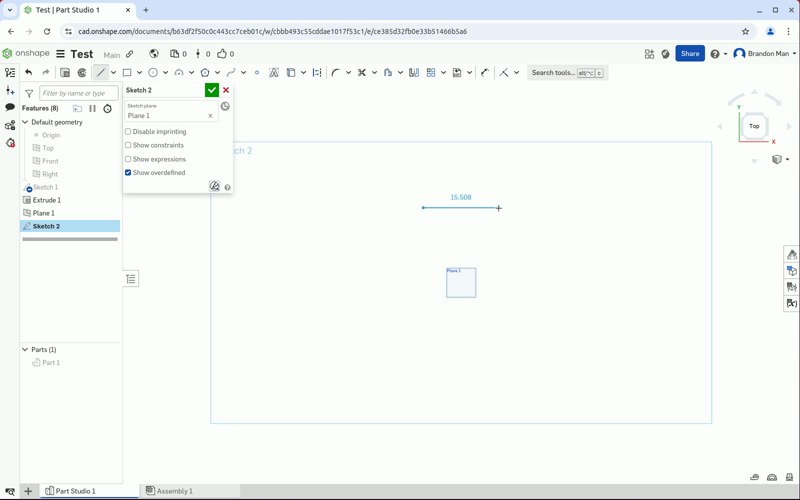
click(498, 207)
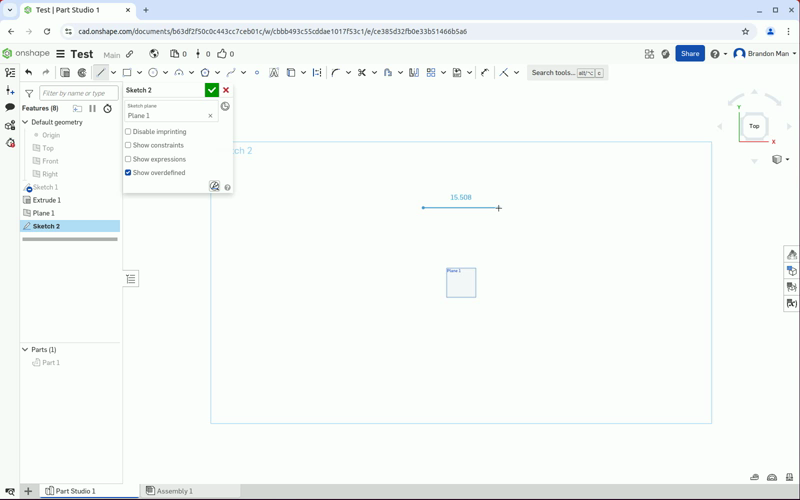
key_up(shift)
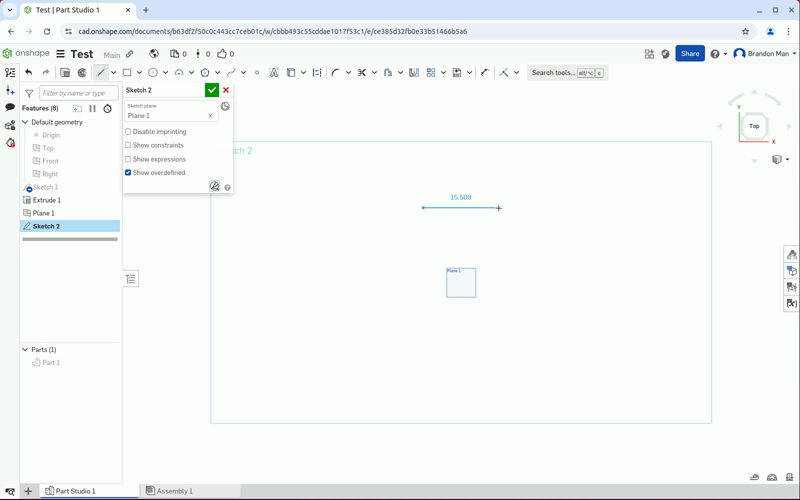
key_down(shift)
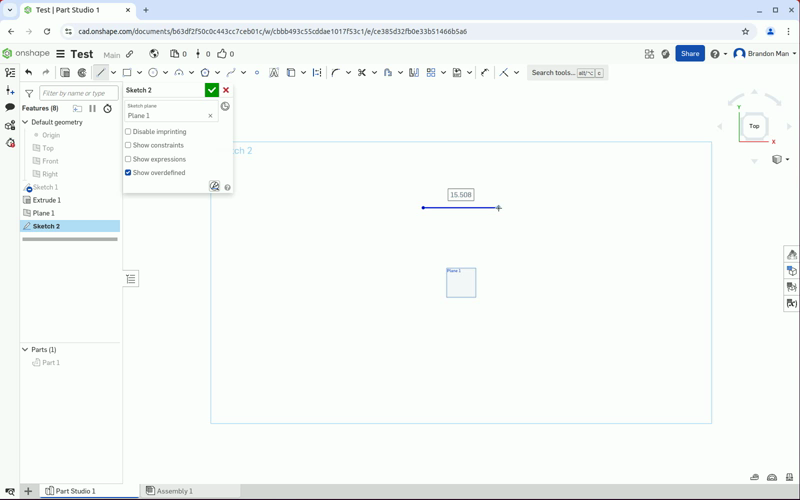
mouse_move(528, 207)
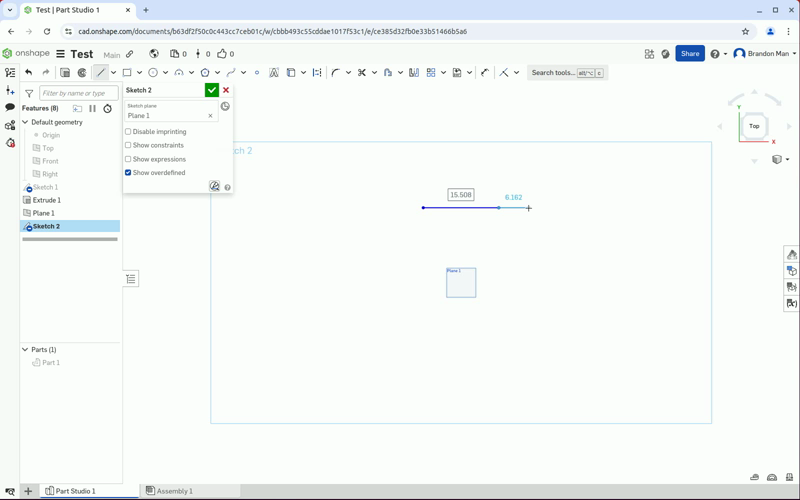
mouse_move(498, 169)
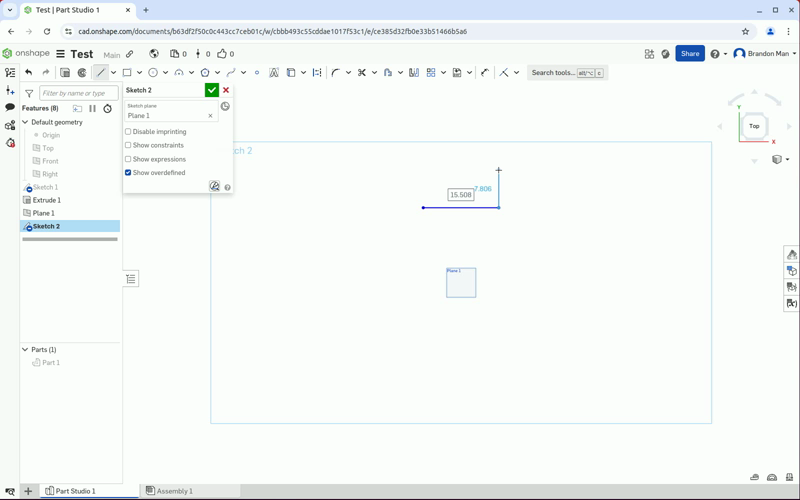
click(498, 169)
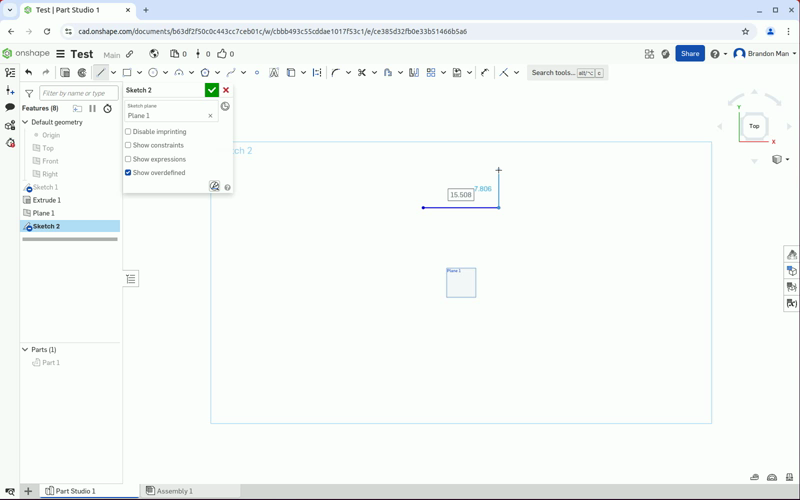
key_up(shift)
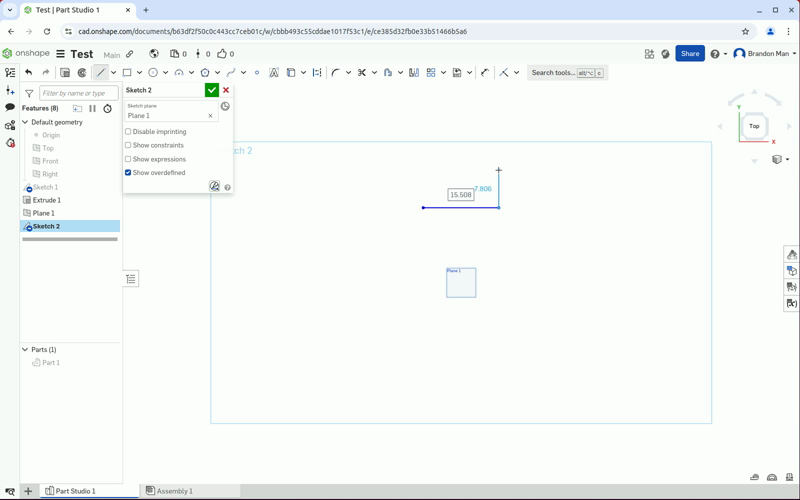
key_down(shift)
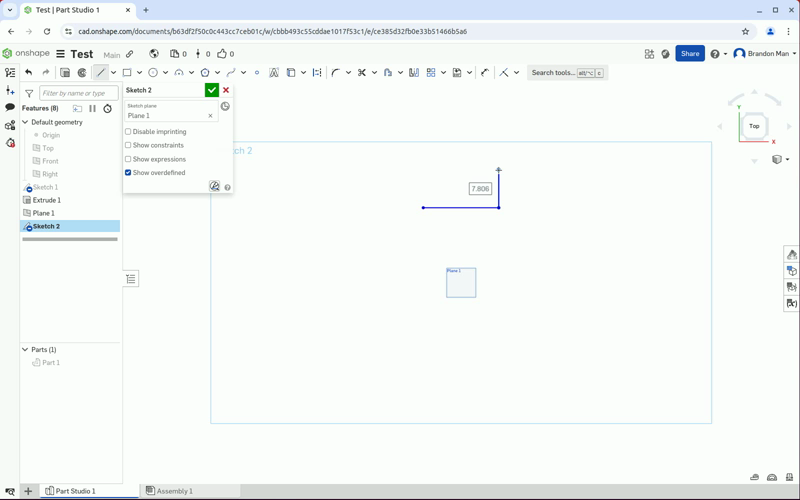
mouse_move(423, 169)
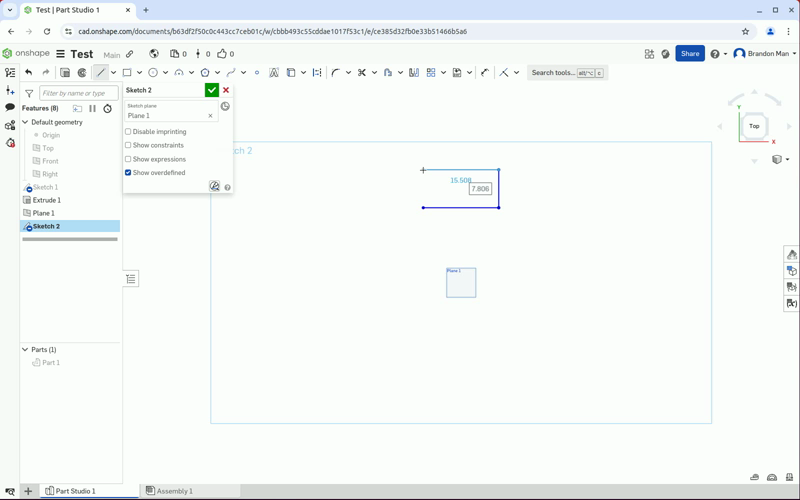
click(423, 169)
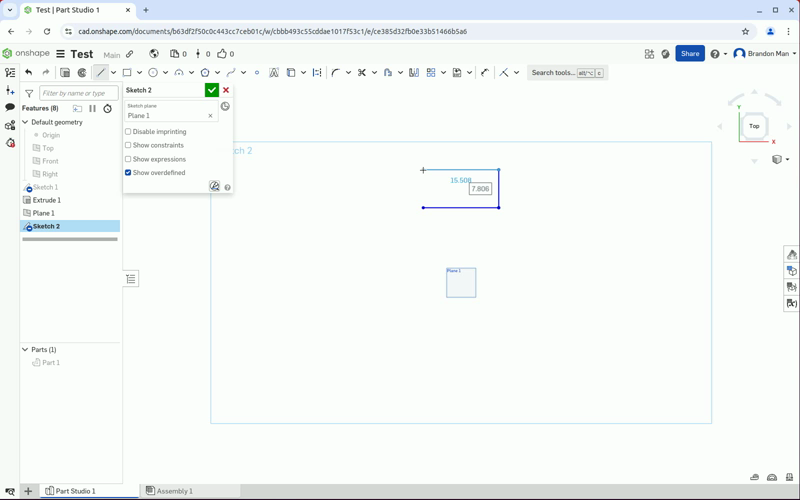
key_up(shift)
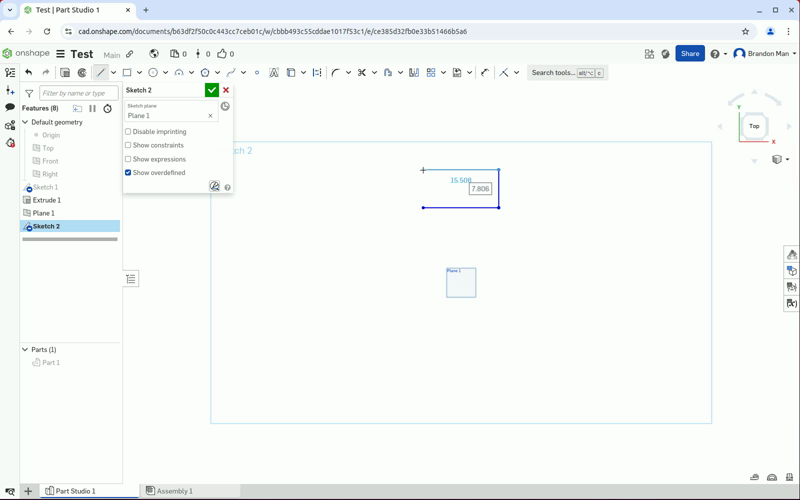
mouse_move(453, 169)
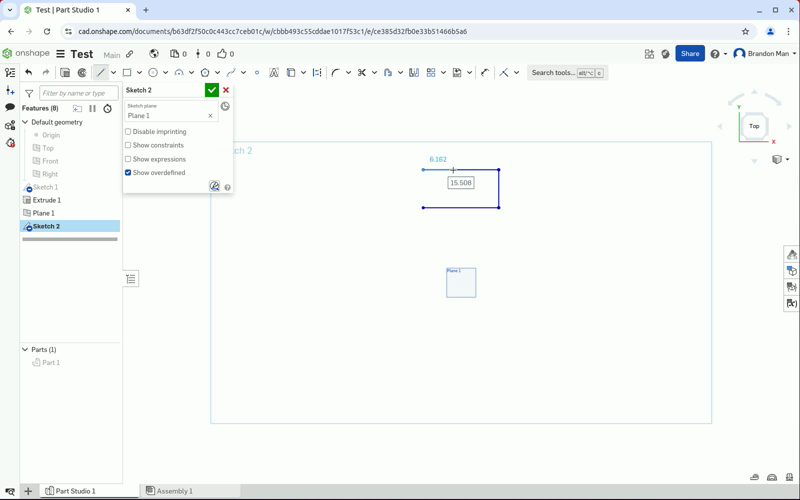
key_down(shift)
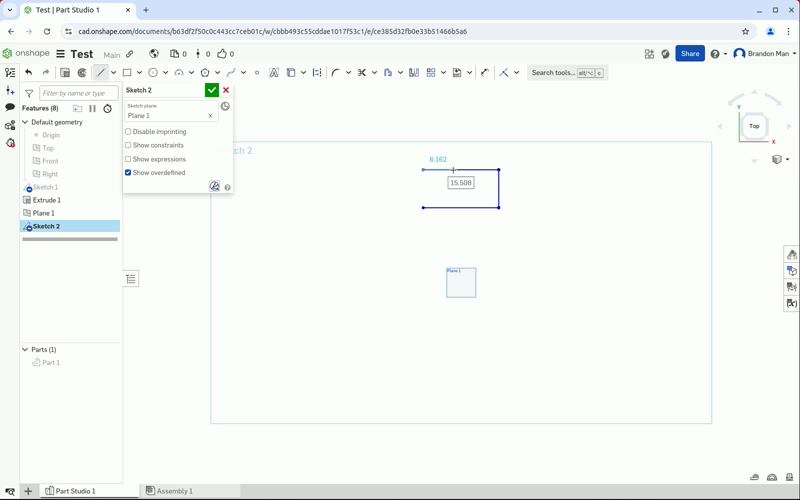
mouse_move(423, 207)
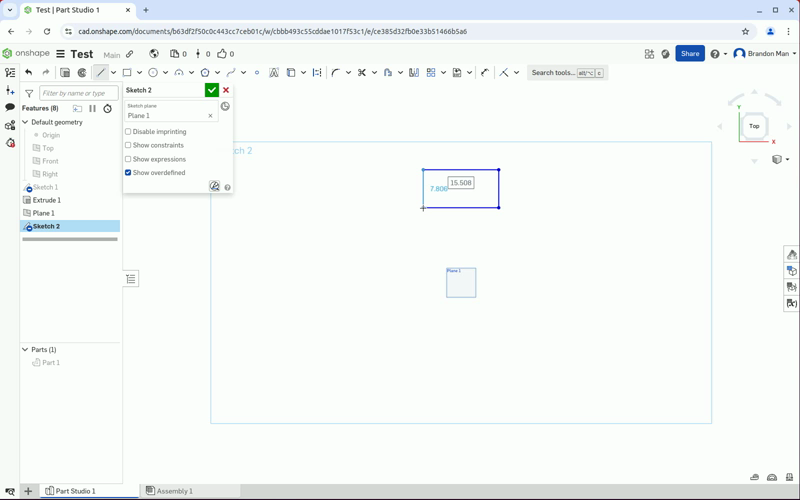
key_up(shift)
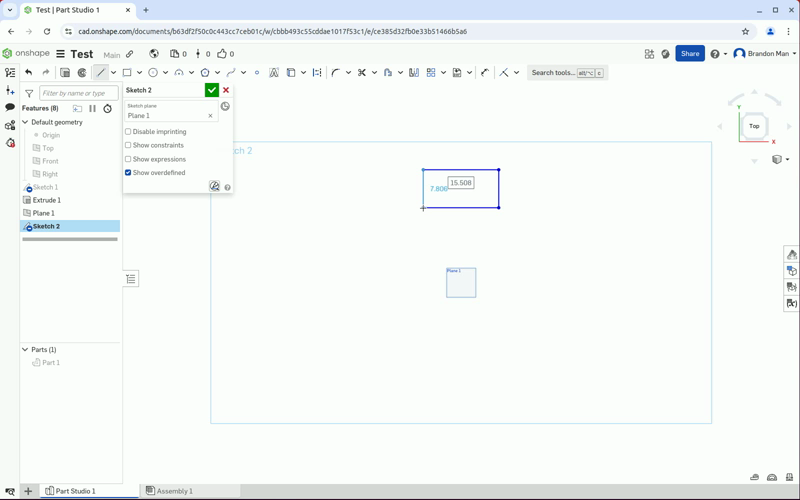
click(423, 207)
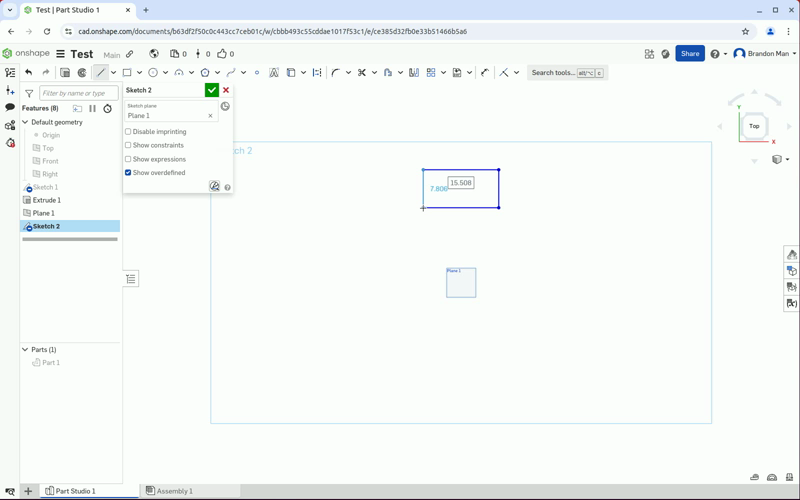
key(esc)
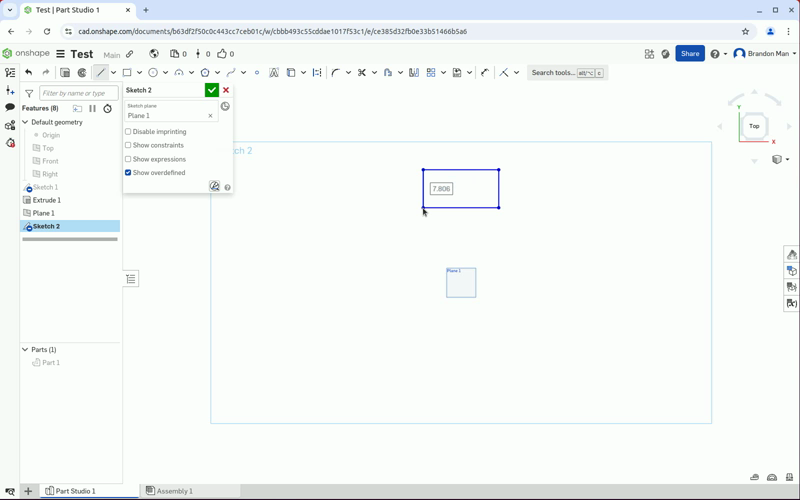
key(c)
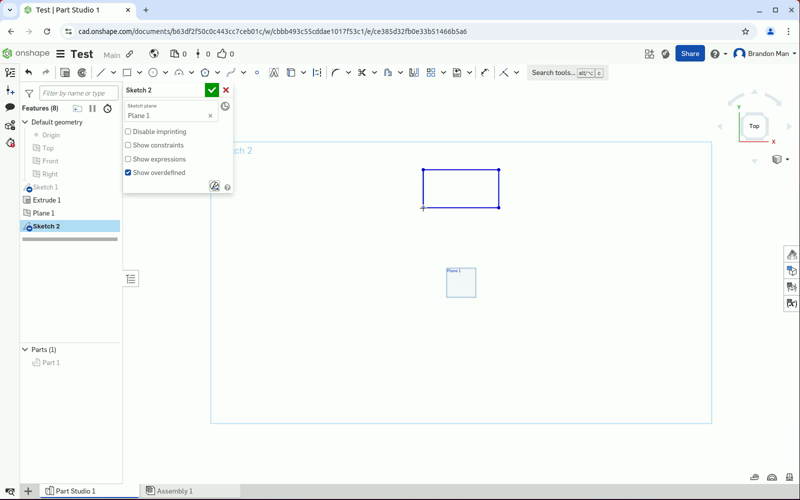
key_down(shift)
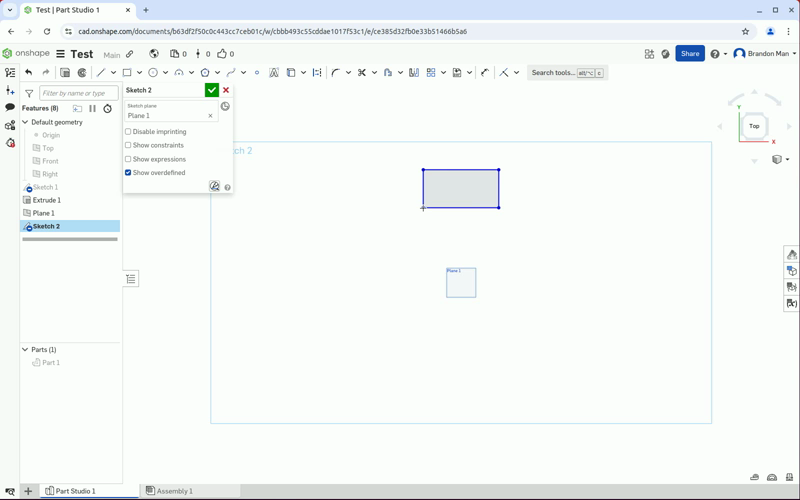
mouse_move(461, 189)
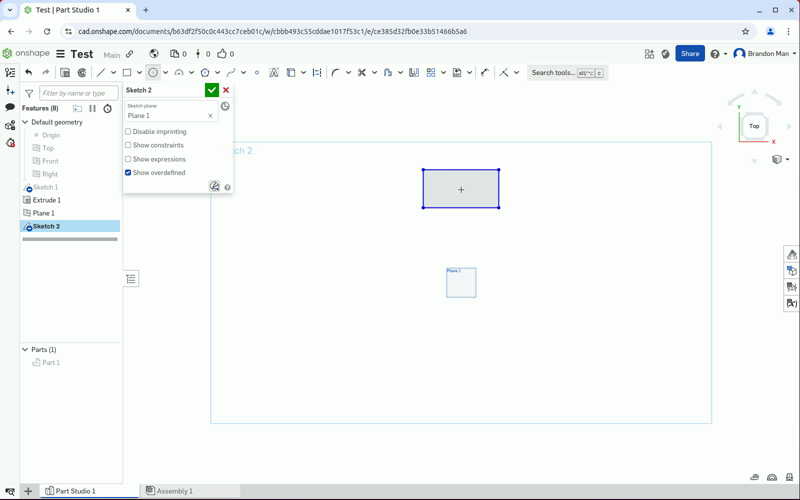
click(461, 189)
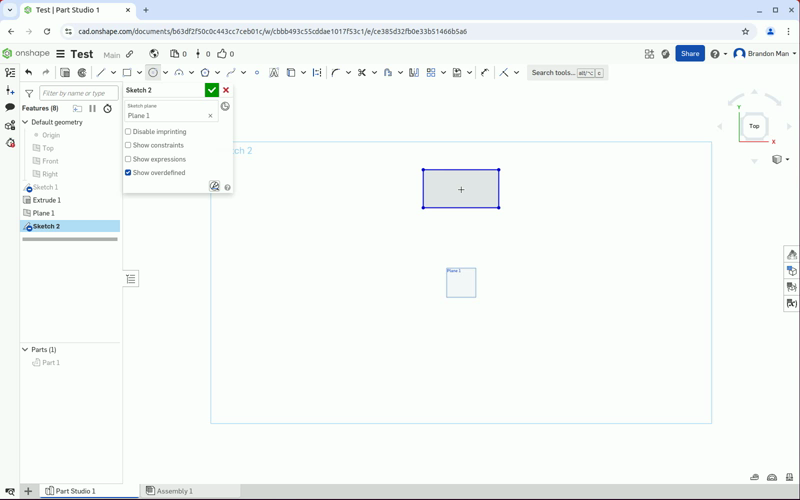
key_up(shift)
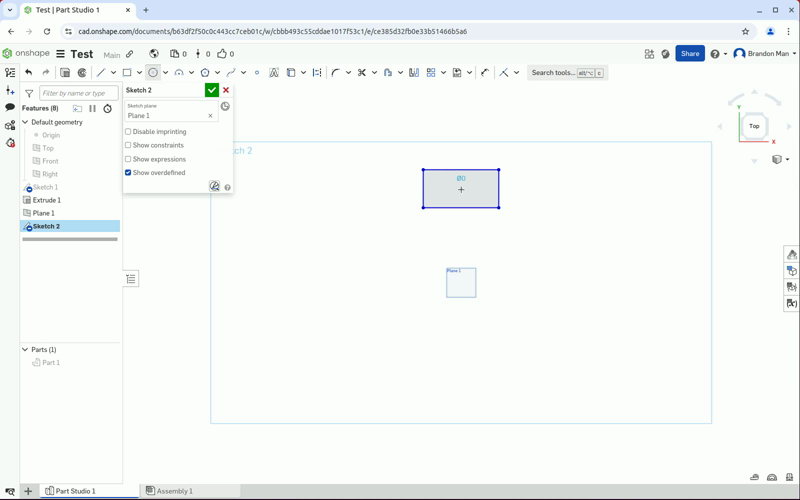
mouse_move(467, 189)
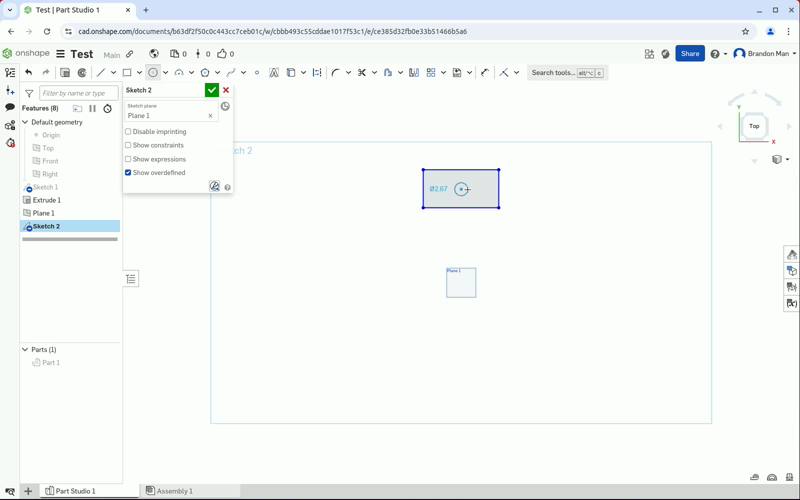
click(467, 189)
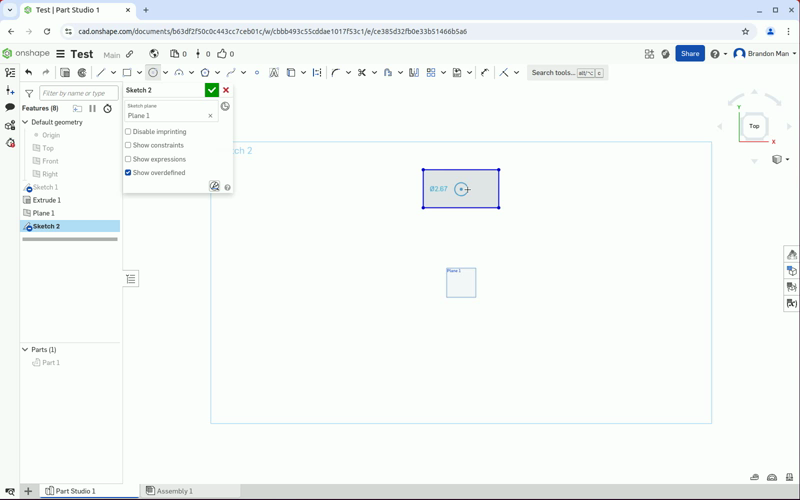
key(esc)
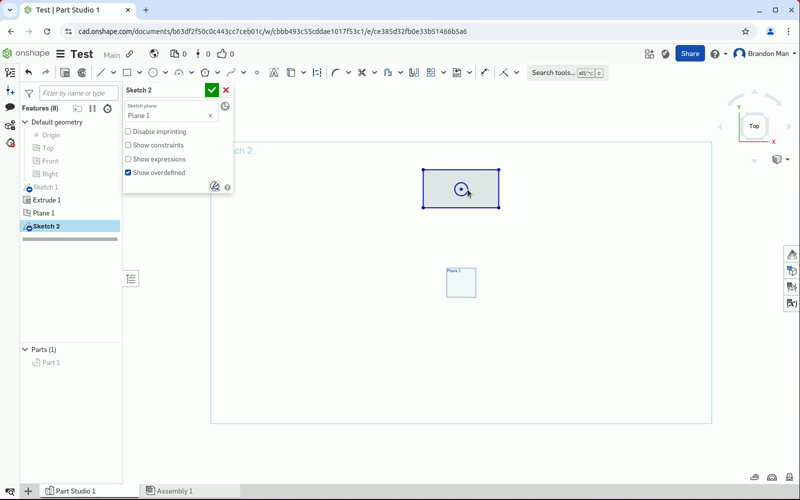
mouse_move(427, 175)
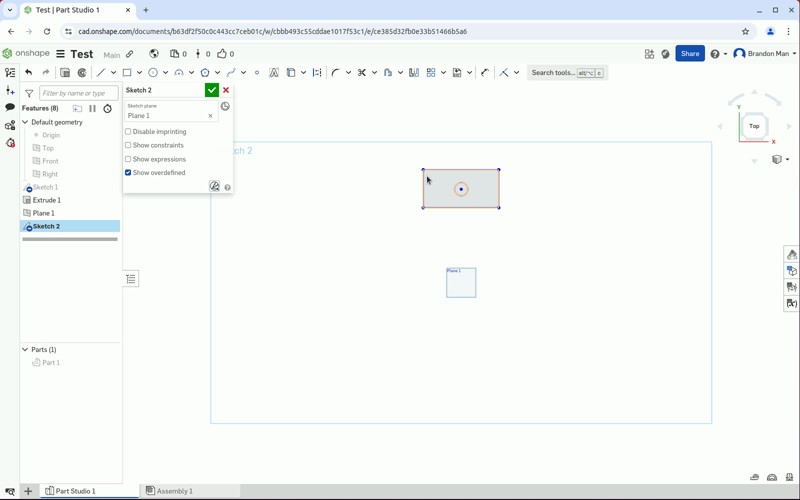
click(427, 175)
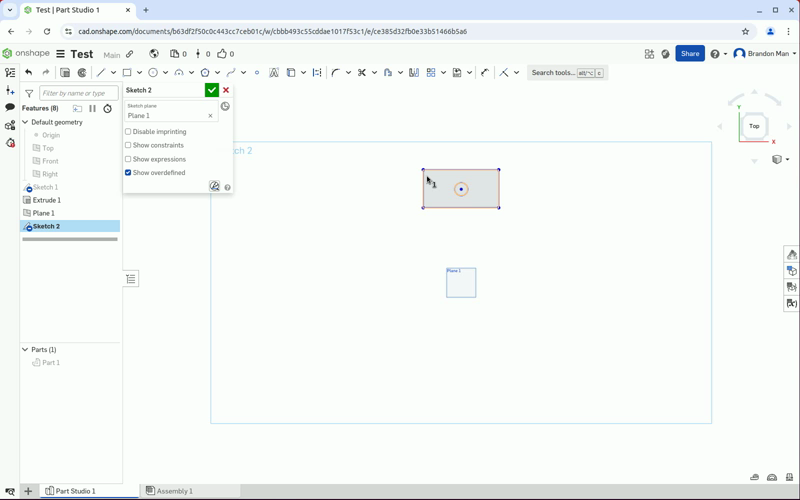
mouse_move(73, 352)
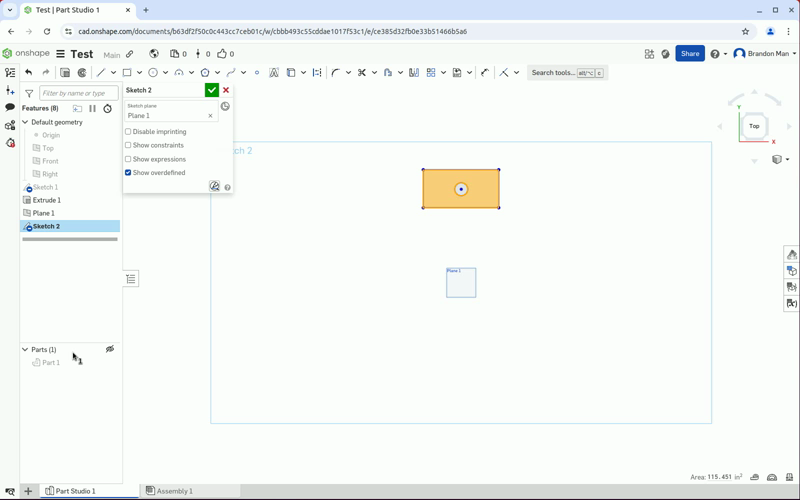
key(shift+y)
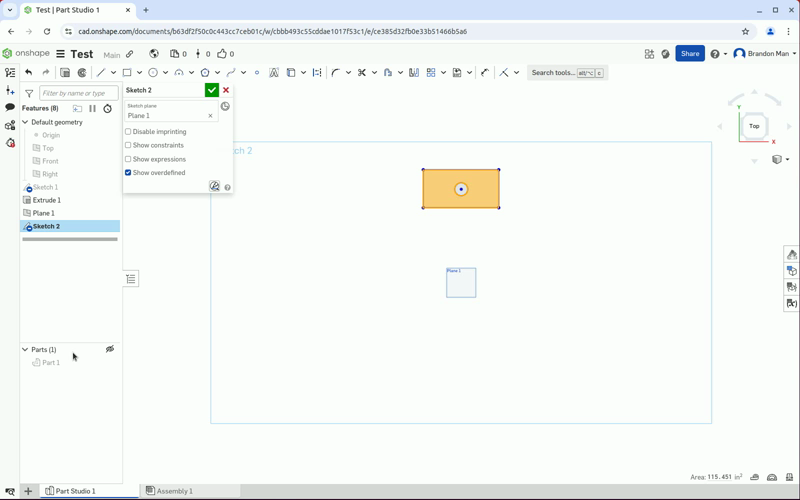
key(shift+e)
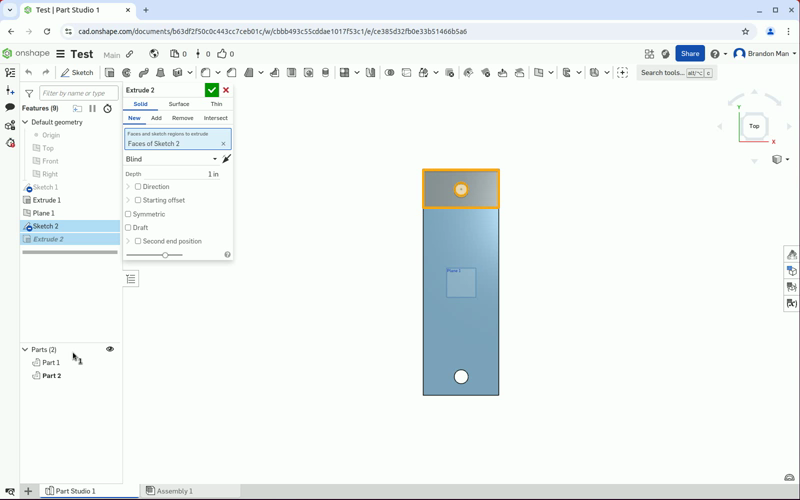
mouse_move(143, 106)
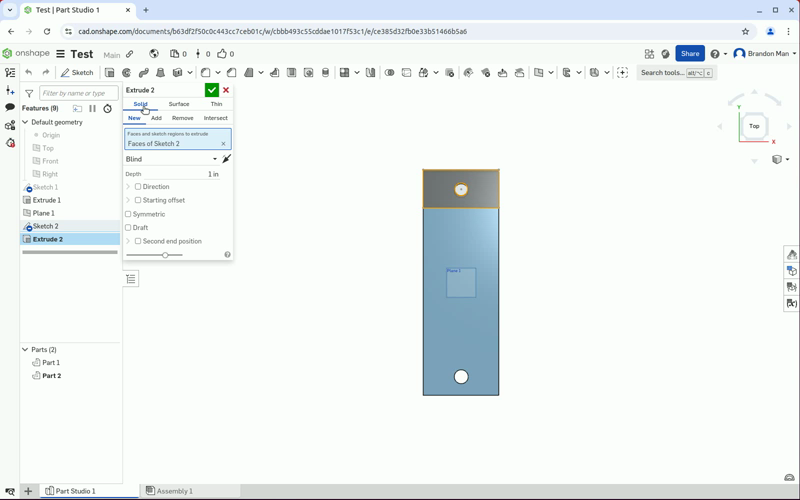
click(143, 106)
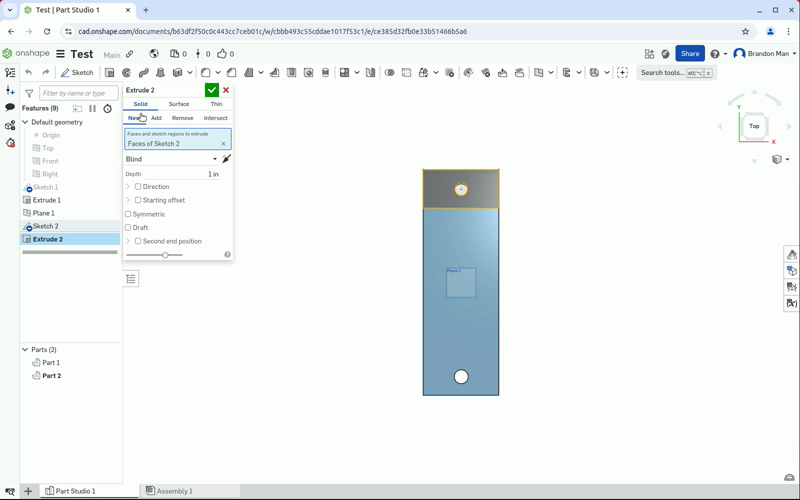
mouse_move(137, 120)
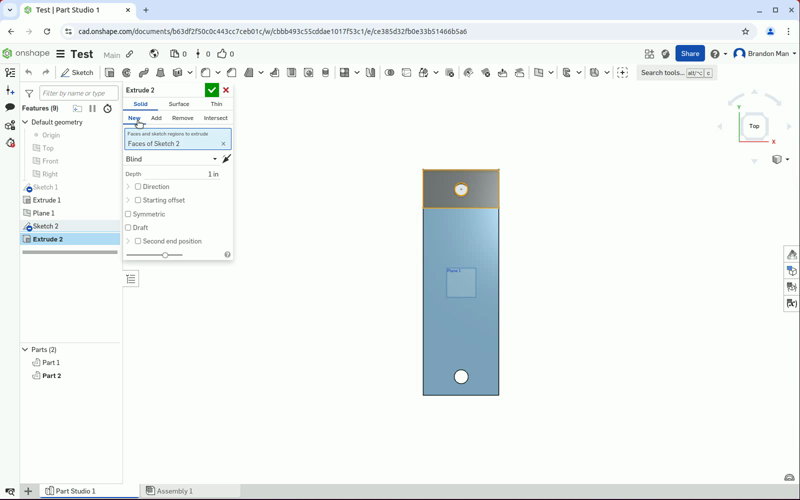
click(137, 120)
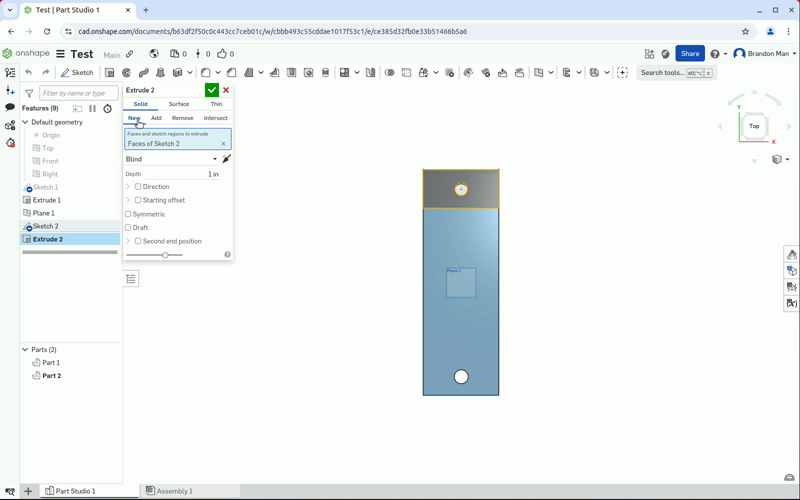
key(tab, 4)
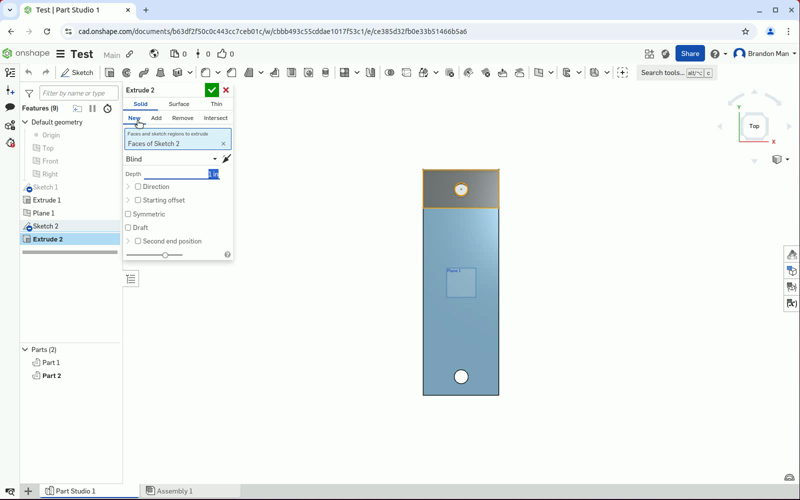
text(4.574)
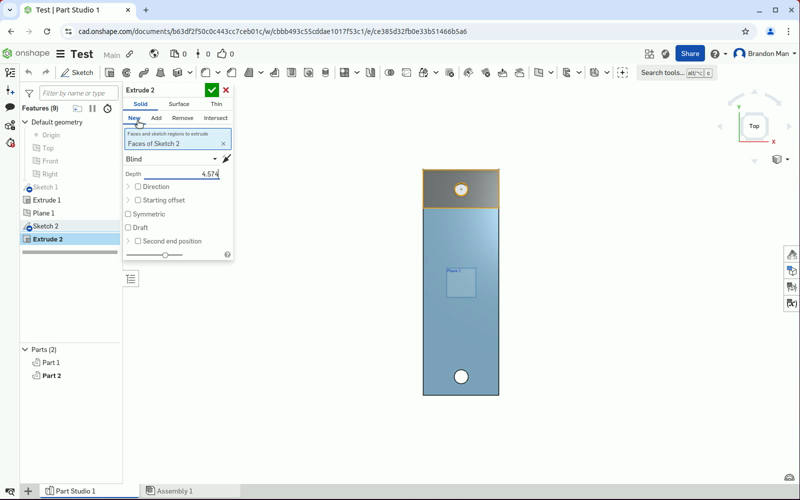
key(enter)
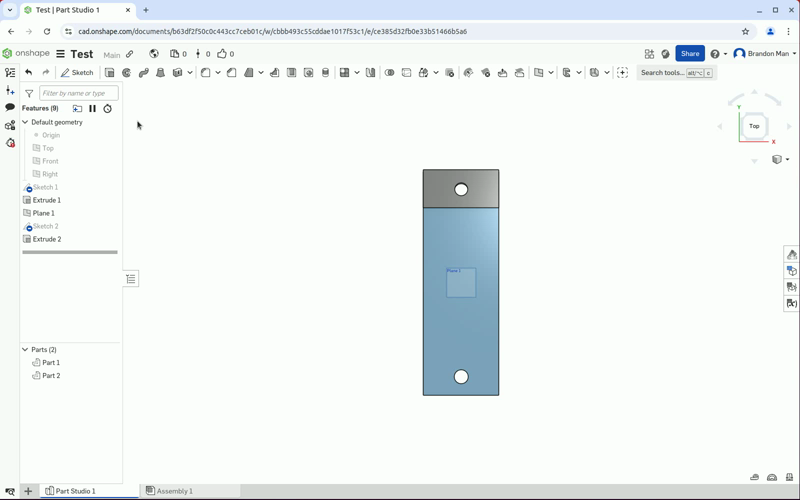
key(shift+h)
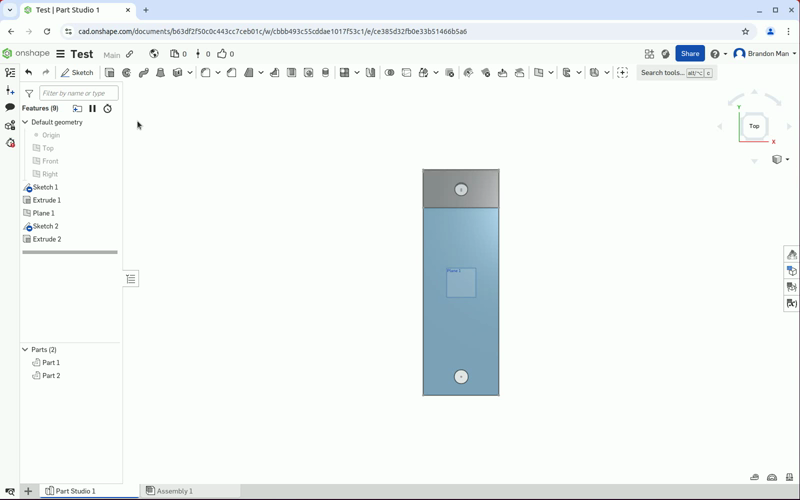
key(shift+h)
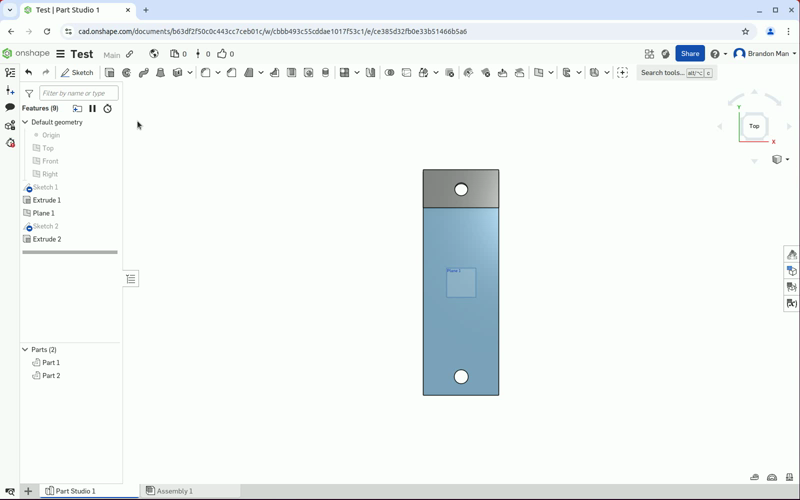
mouse_move(73, 189)
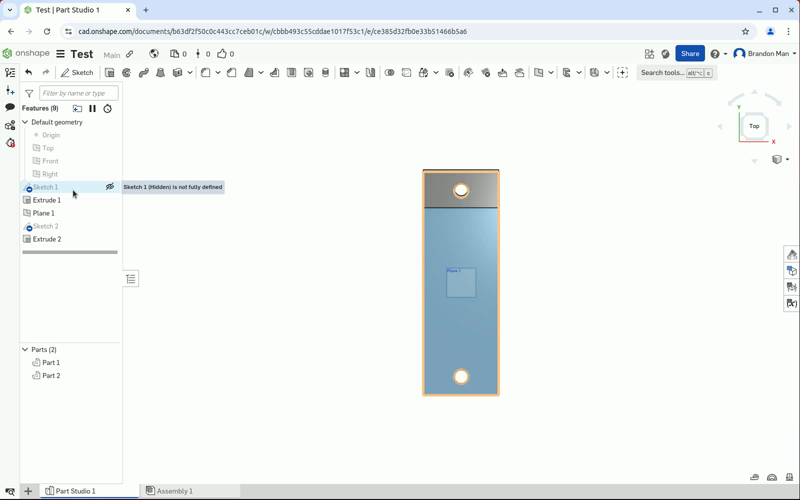
click(73, 189)
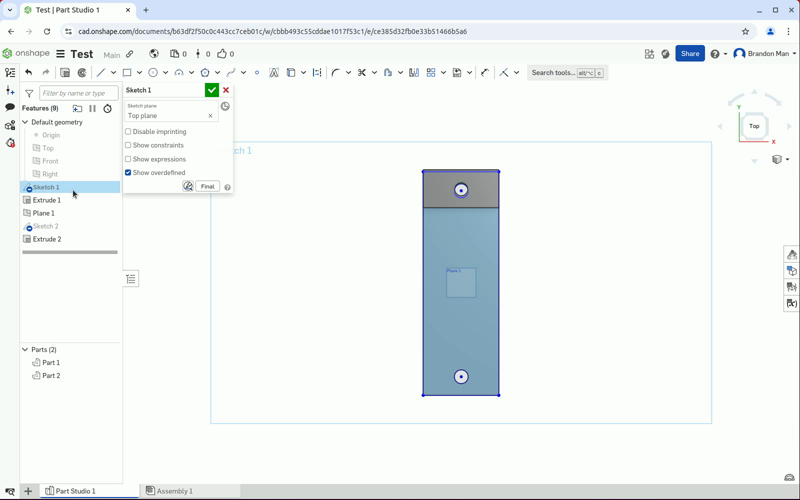
mouse_move(229, 92)
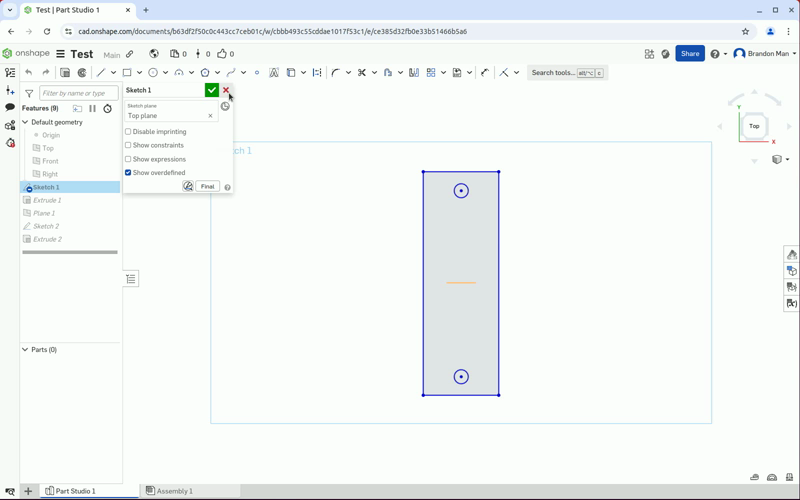
click(229, 92)
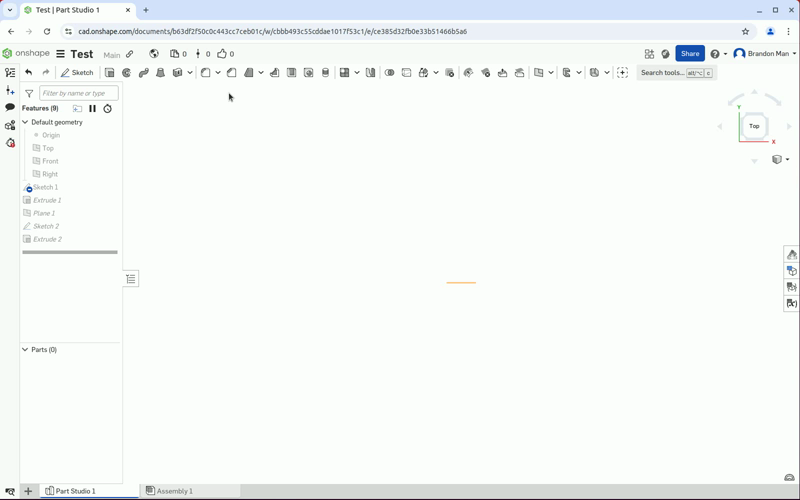
key(shift+s)
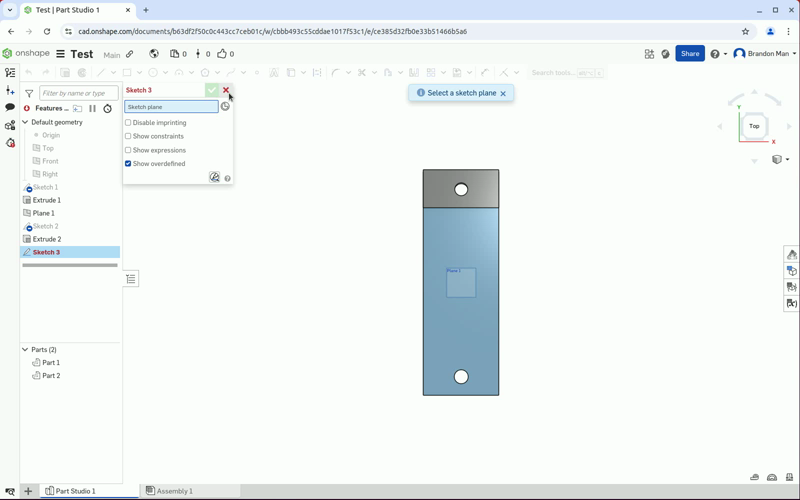
mouse_move(73, 215)
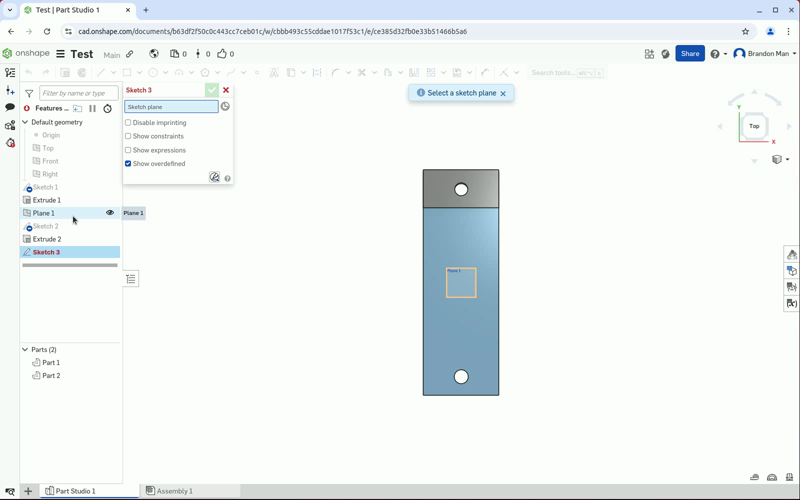
click(73, 215)
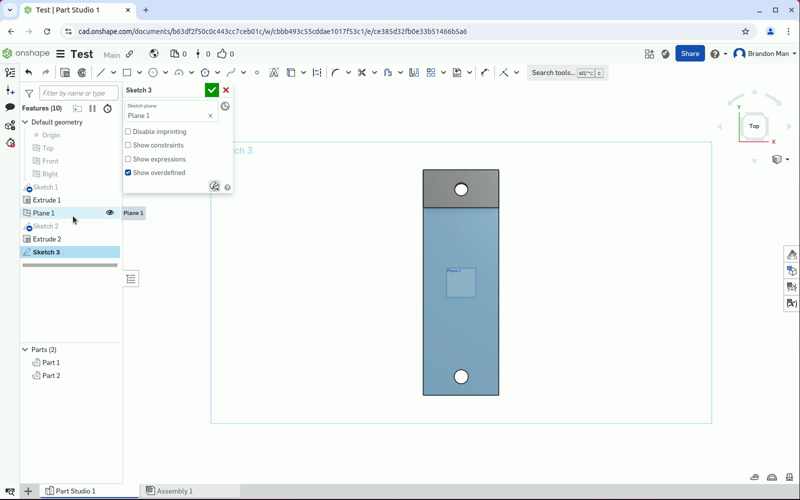
mouse_move(73, 352)
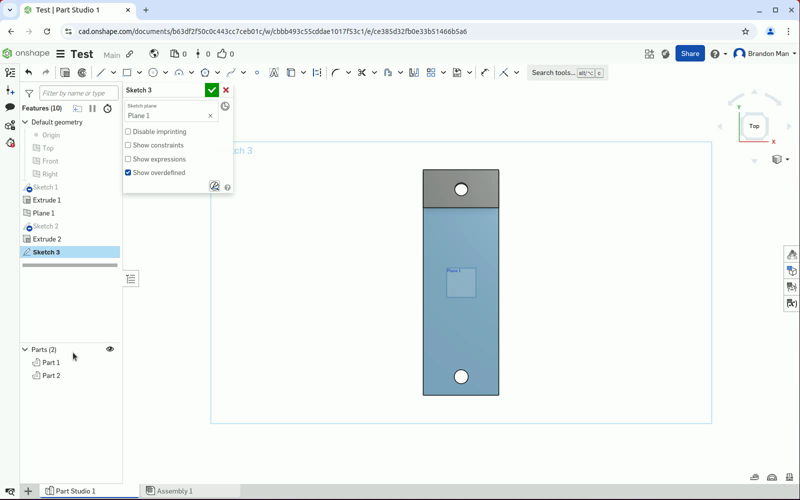
key(y)
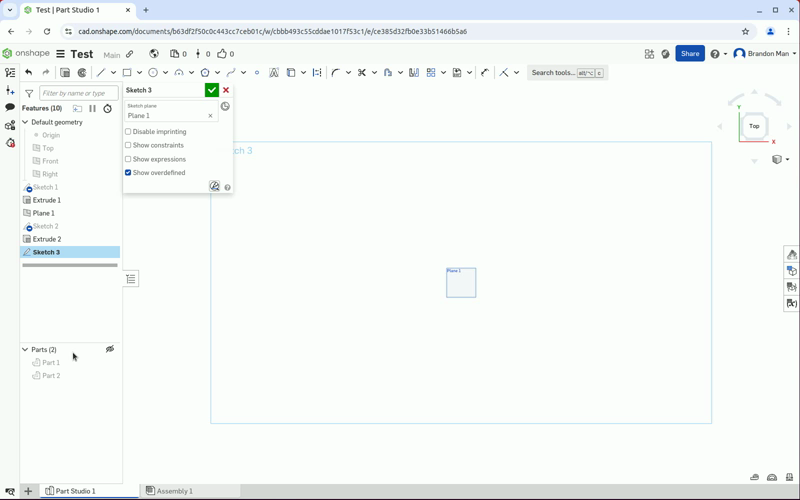
key(l)
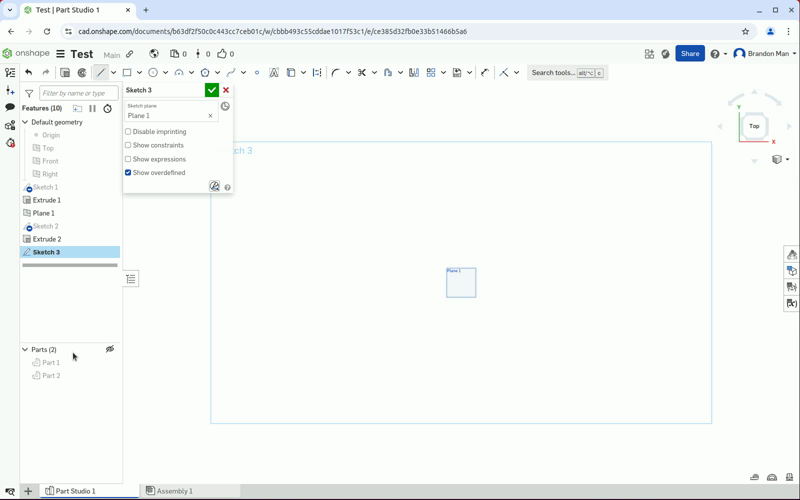
key_down(shift)
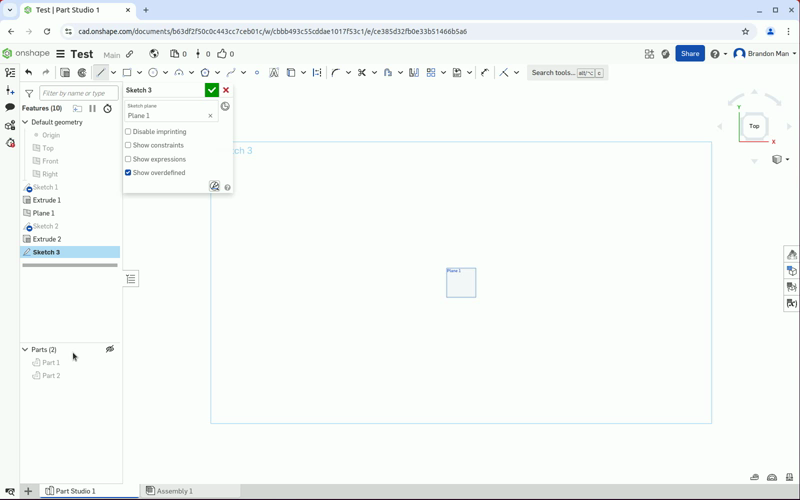
mouse_move(423, 395)
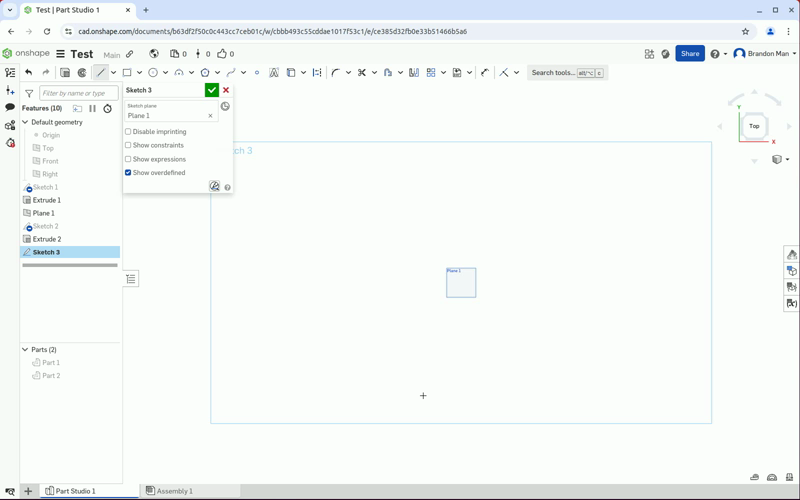
click(423, 395)
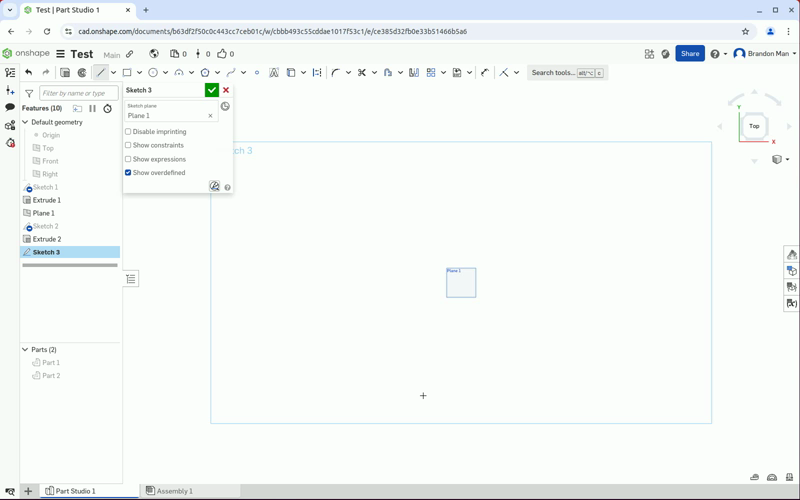
key_up(shift)
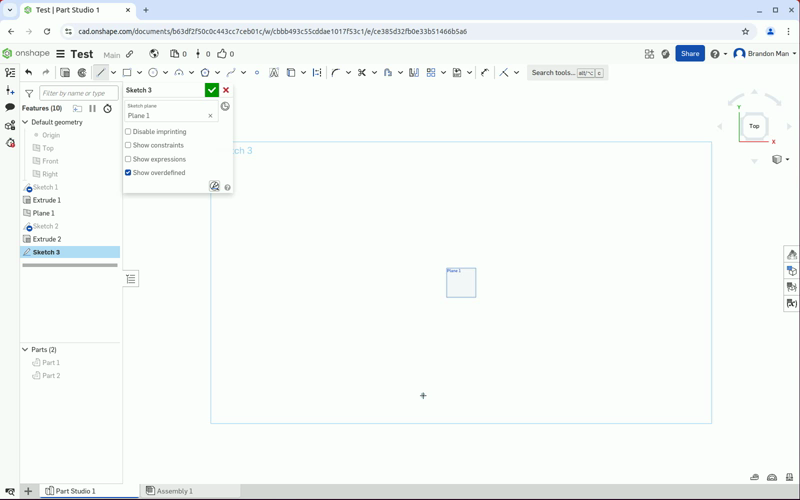
key_down(shift)
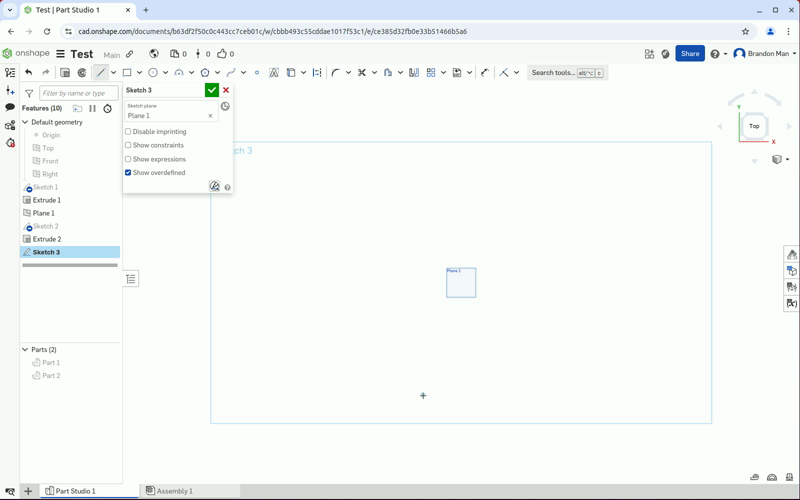
mouse_move(498, 395)
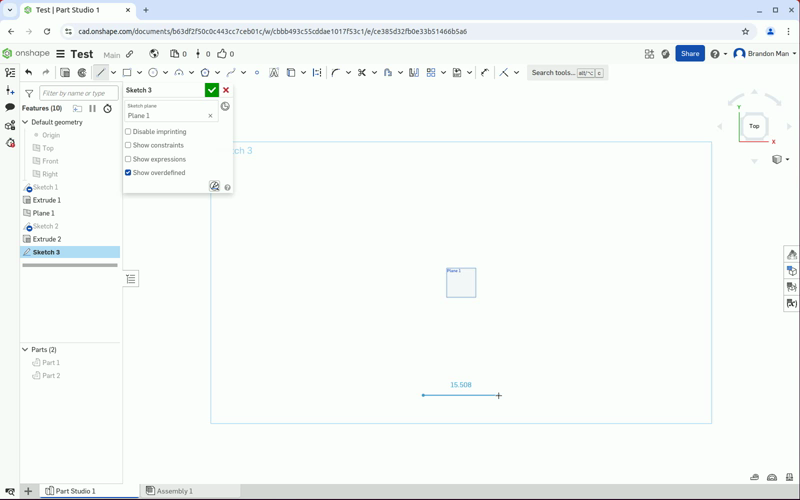
click(498, 395)
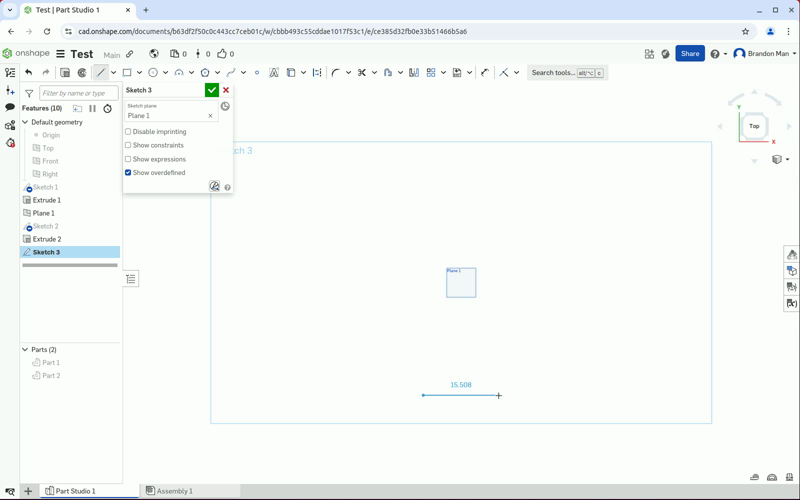
key_up(shift)
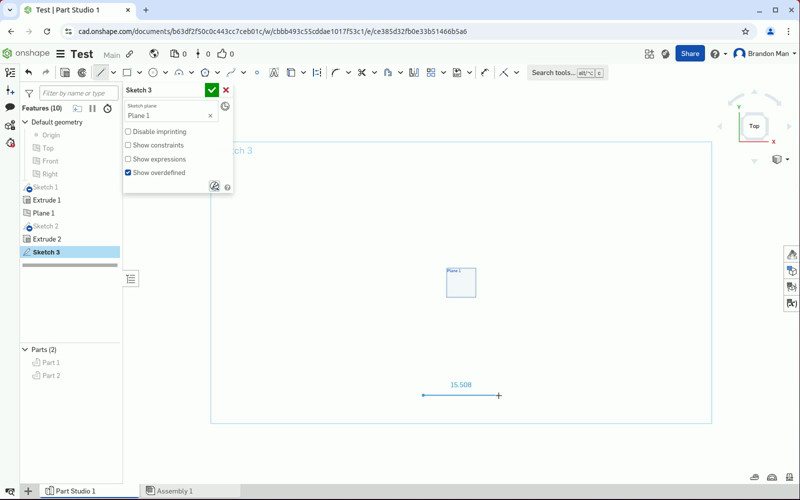
key_down(shift)
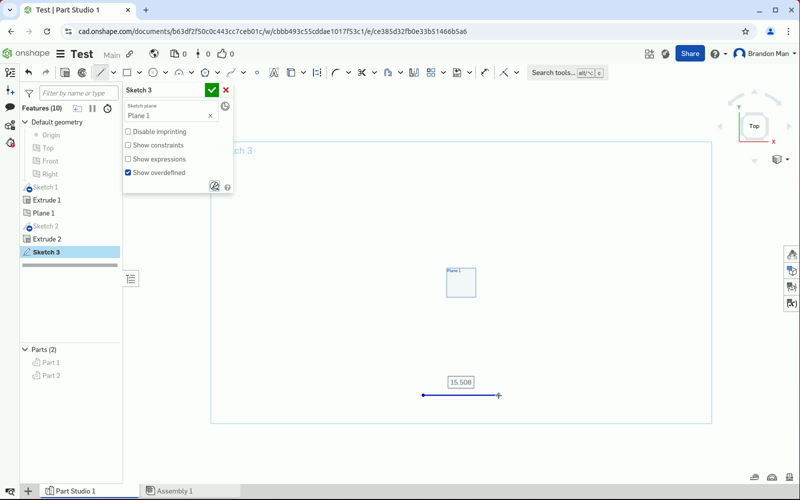
mouse_move(528, 395)
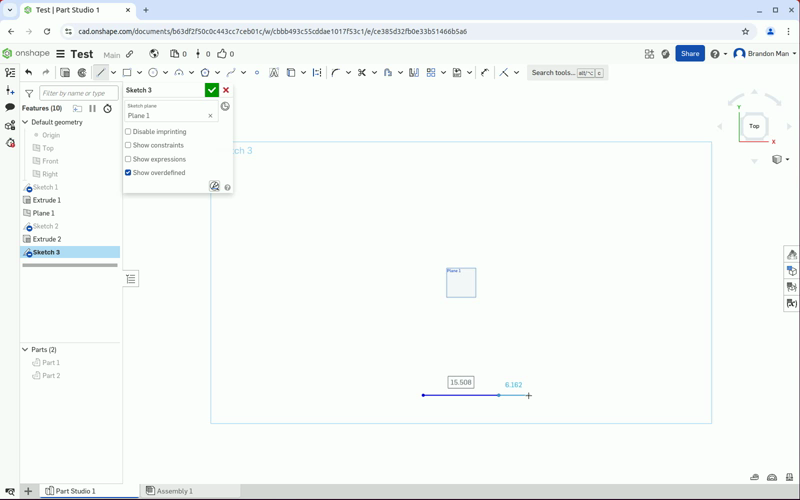
mouse_move(498, 357)
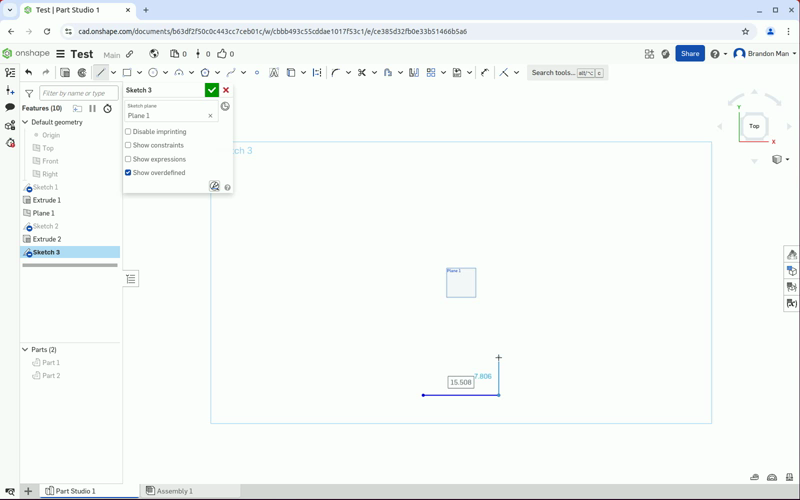
click(498, 357)
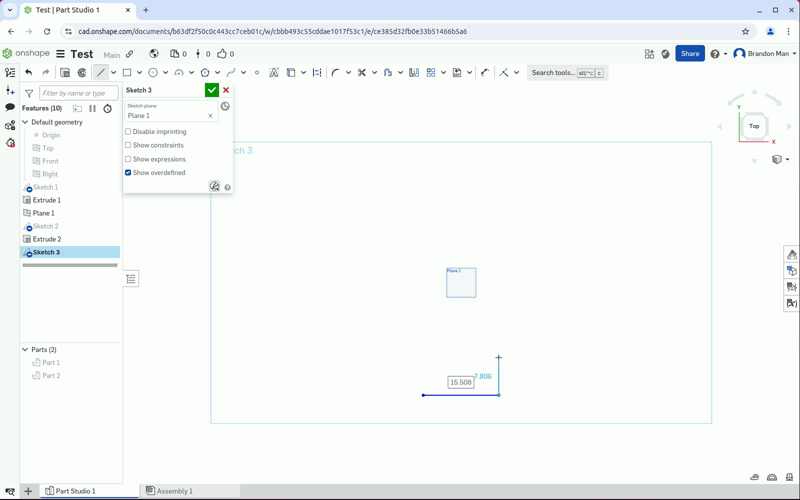
key_up(shift)
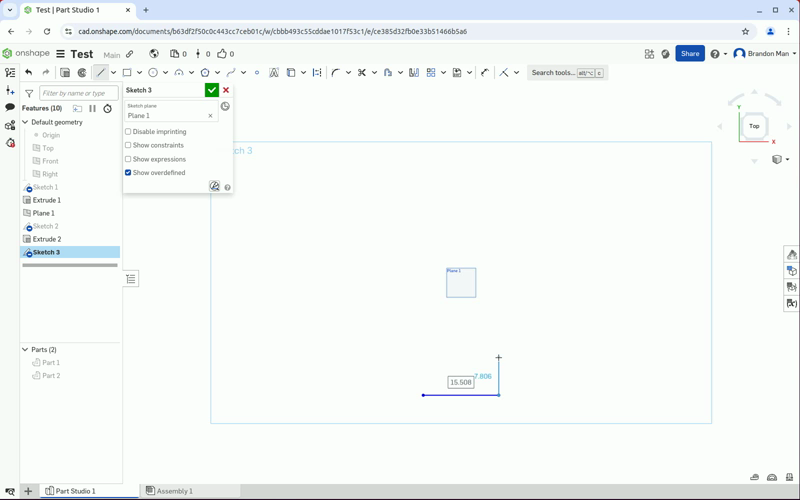
key_down(shift)
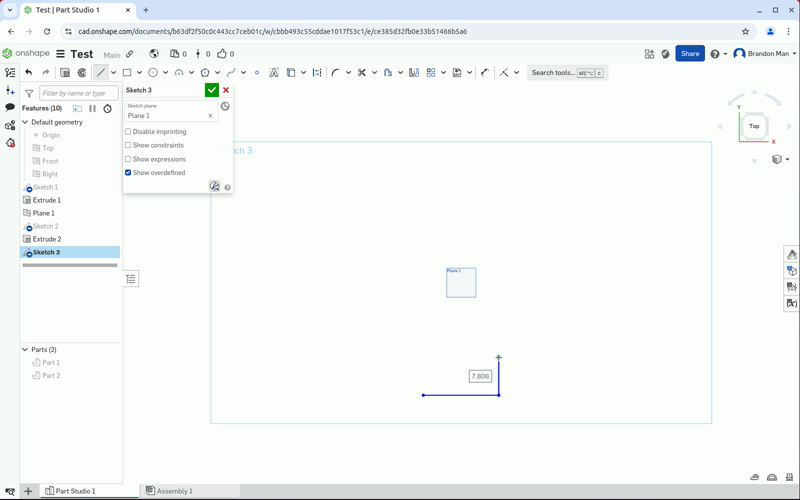
mouse_move(423, 357)
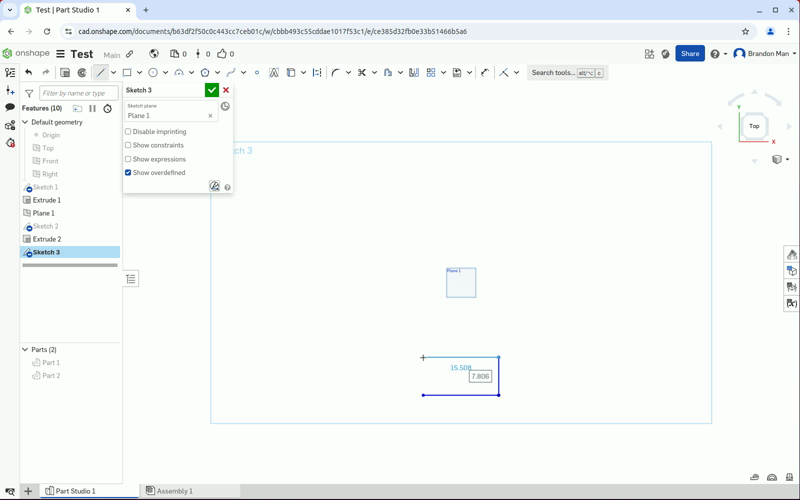
click(423, 357)
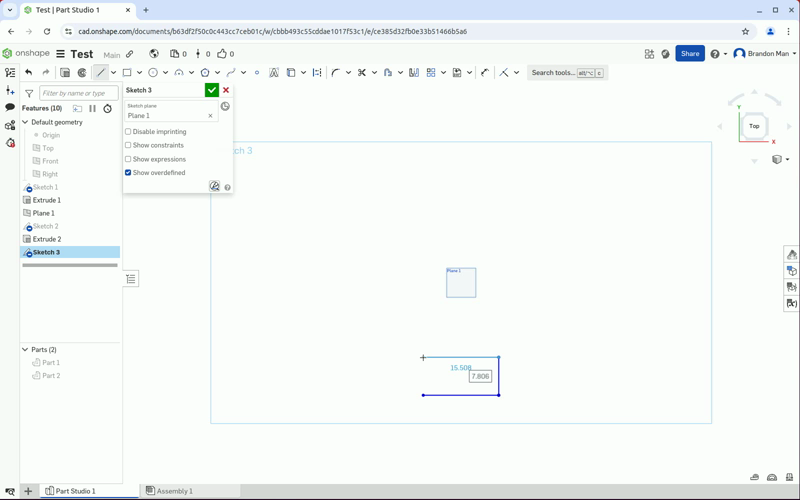
key_up(shift)
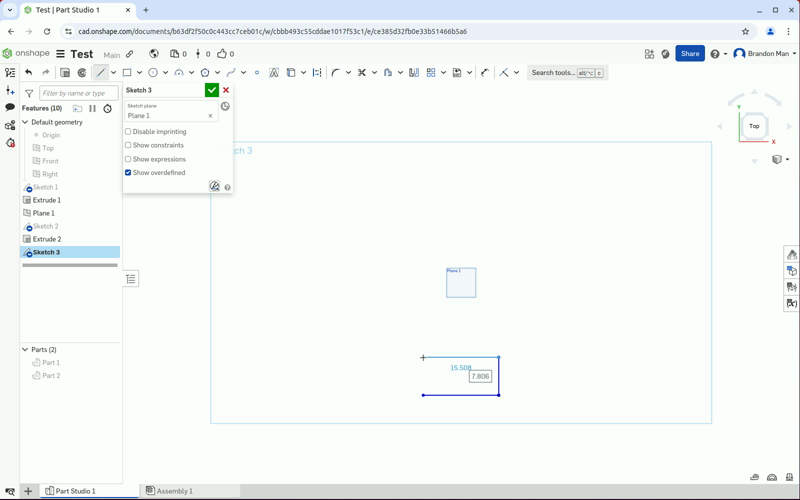
mouse_move(453, 357)
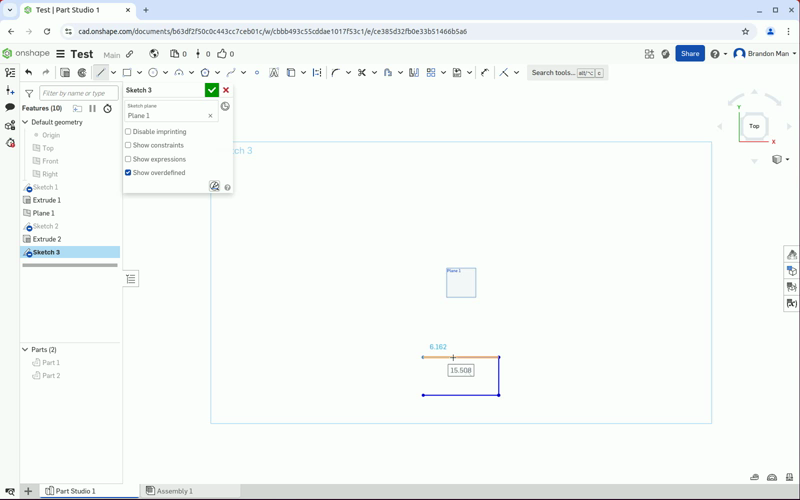
key_down(shift)
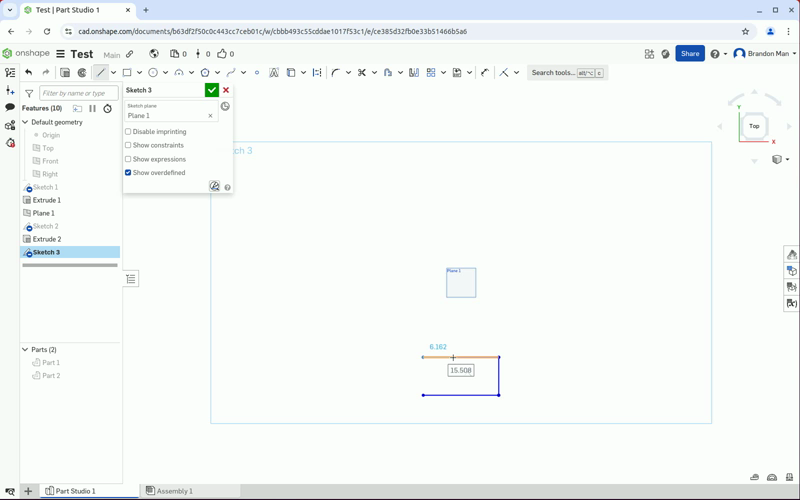
mouse_move(423, 395)
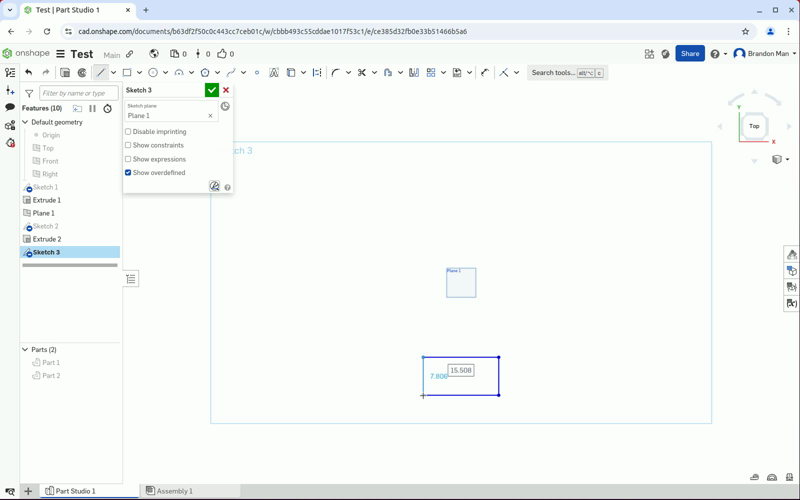
key_up(shift)
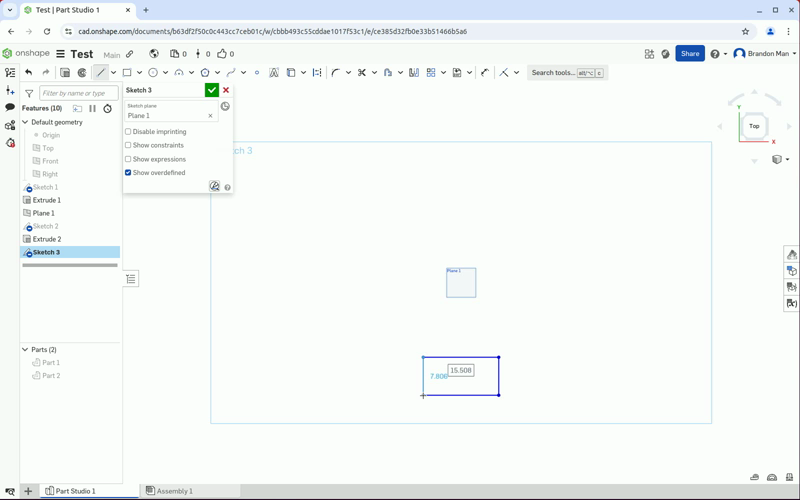
click(423, 395)
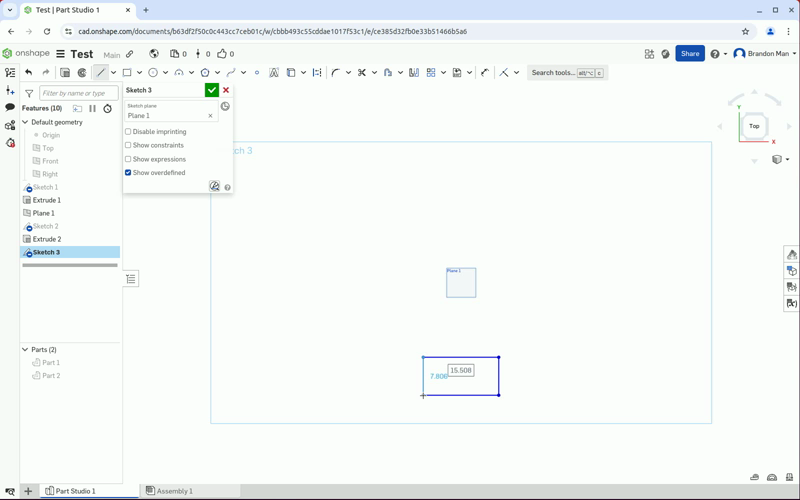
key(esc)
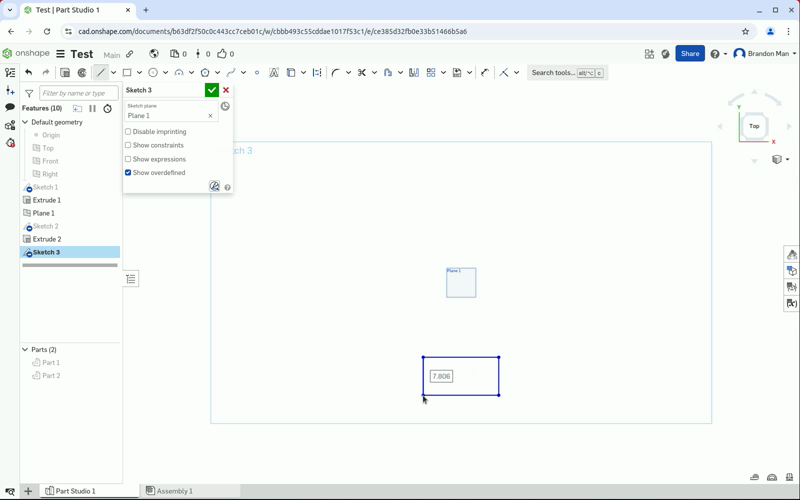
key(c)
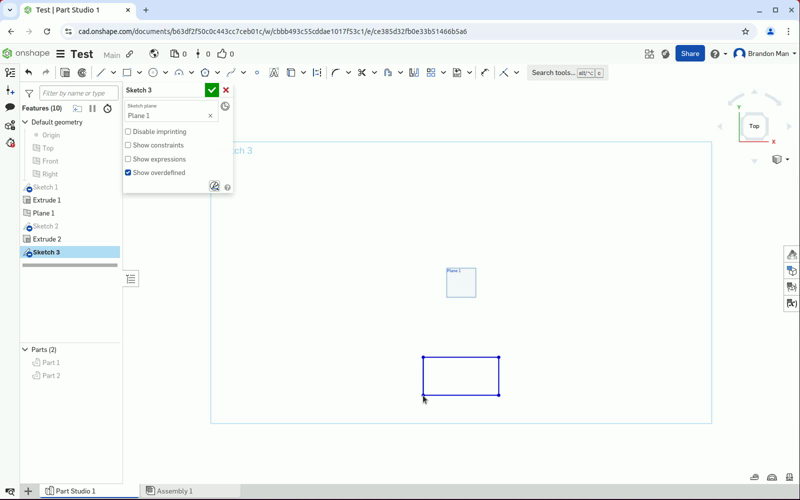
key_down(shift)
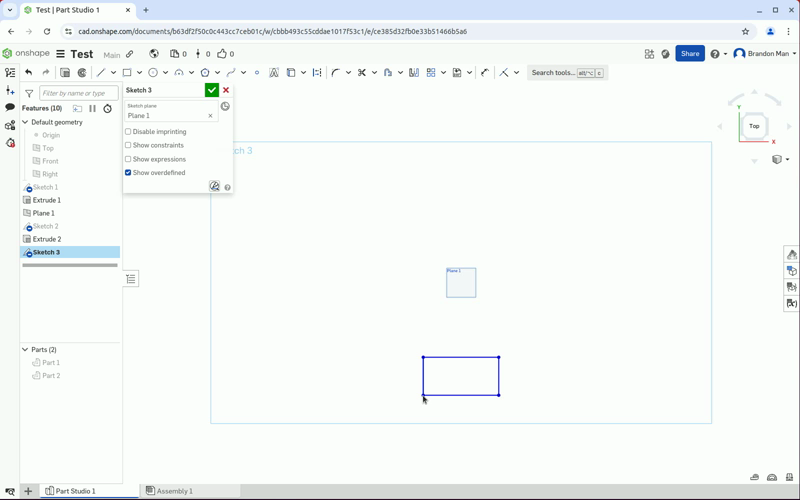
mouse_move(461, 376)
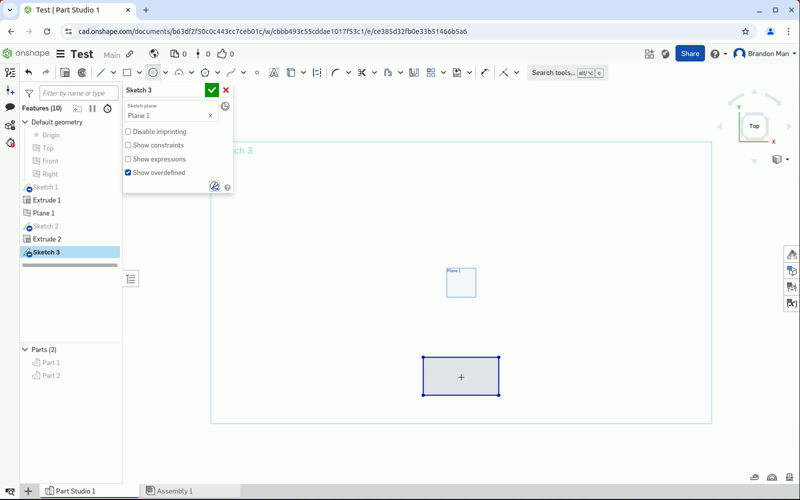
click(461, 376)
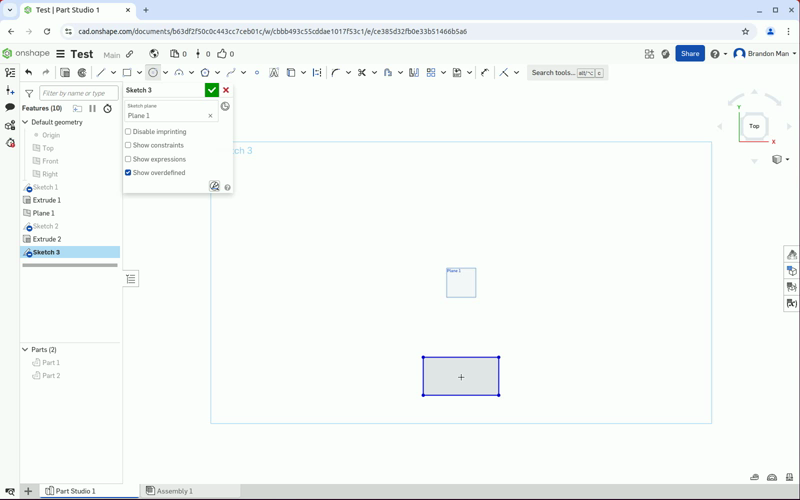
key_up(shift)
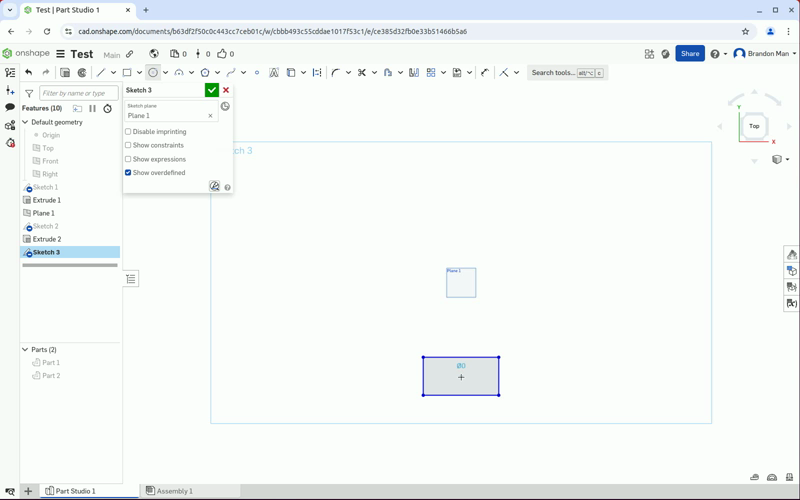
mouse_move(467, 376)
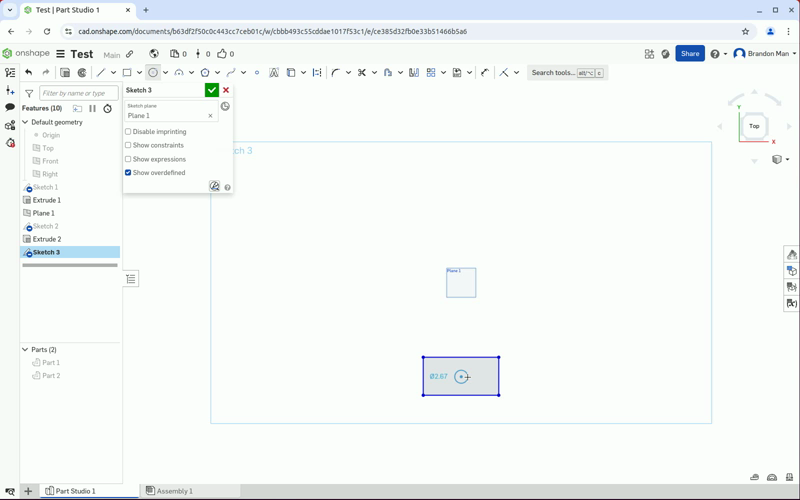
click(467, 376)
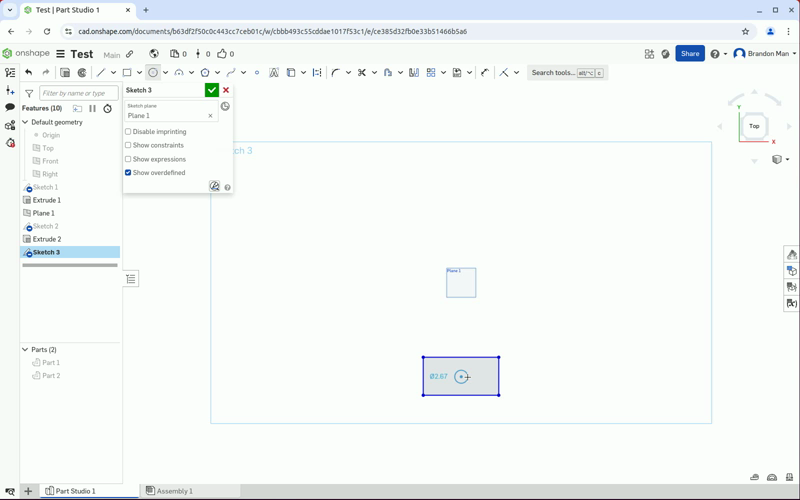
key(esc)
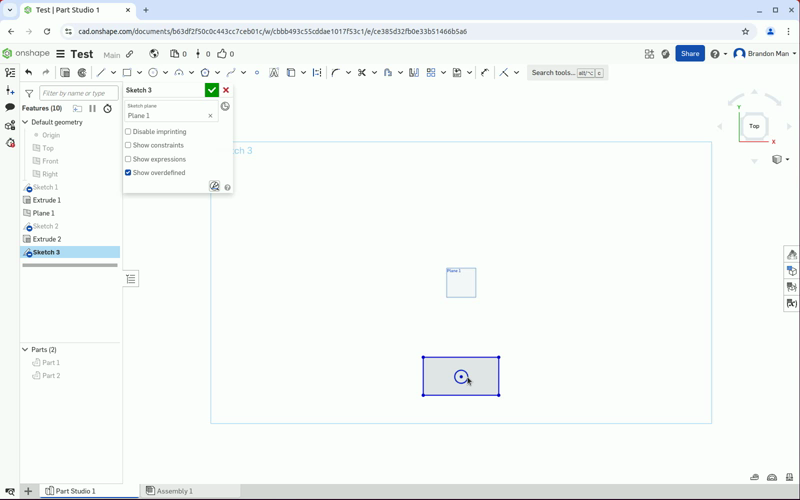
mouse_move(496, 377)
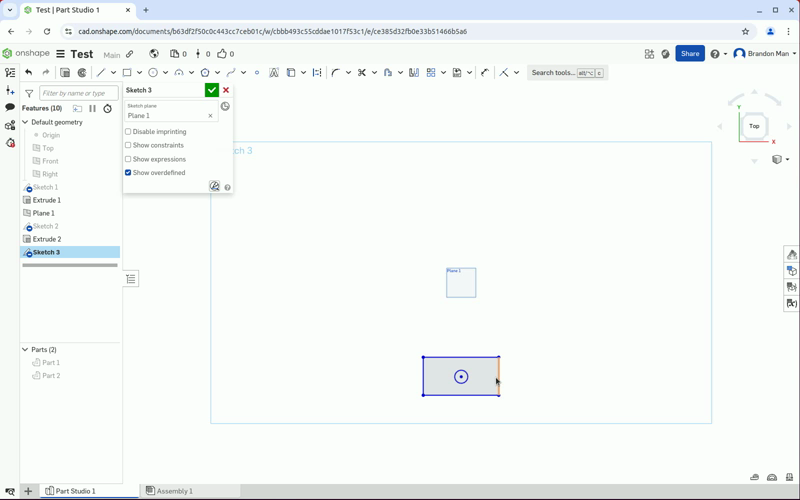
click(496, 377)
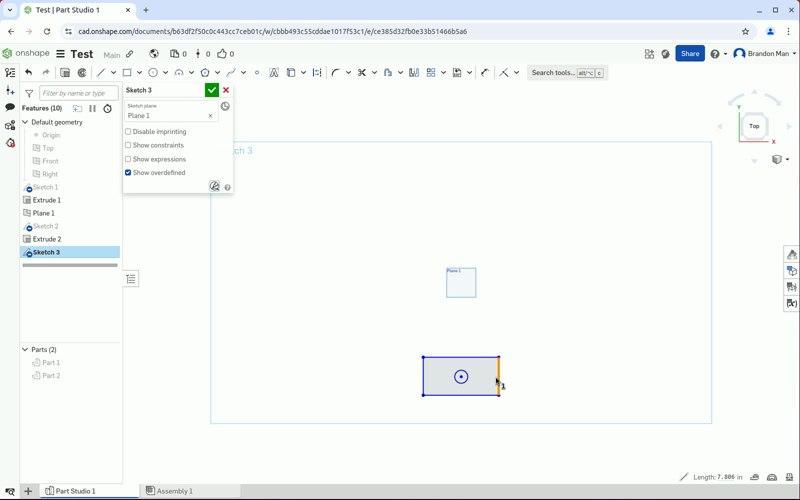
mouse_move(73, 352)
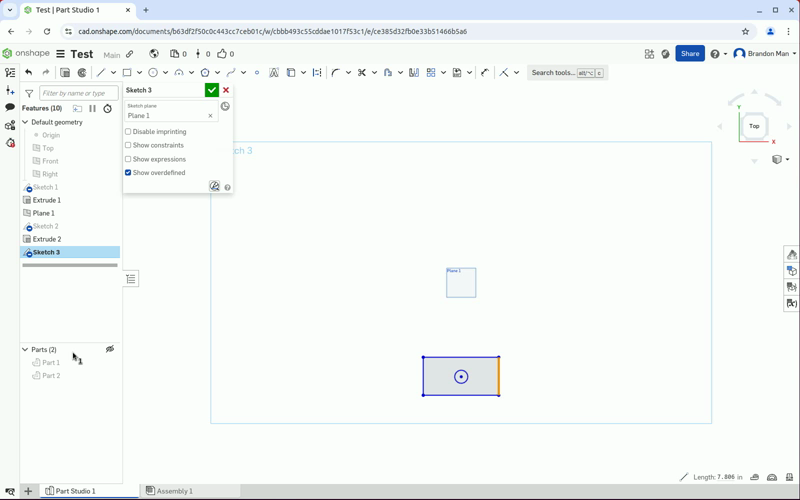
key(shift+y)
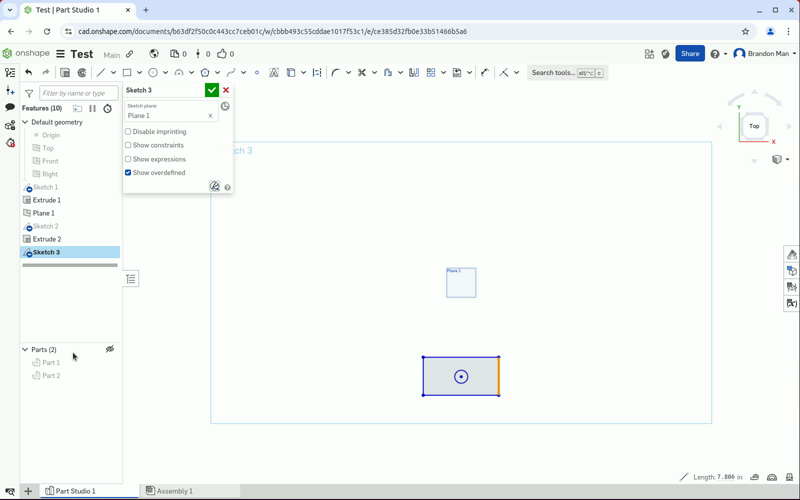
key(shift+e)
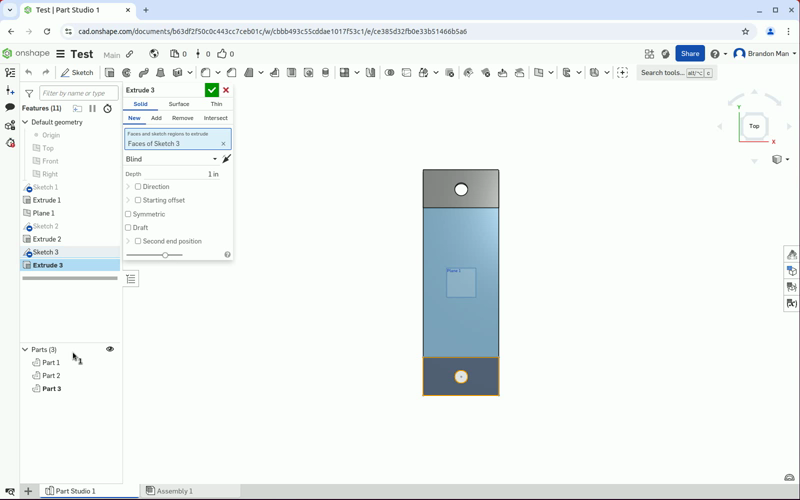
mouse_move(143, 106)
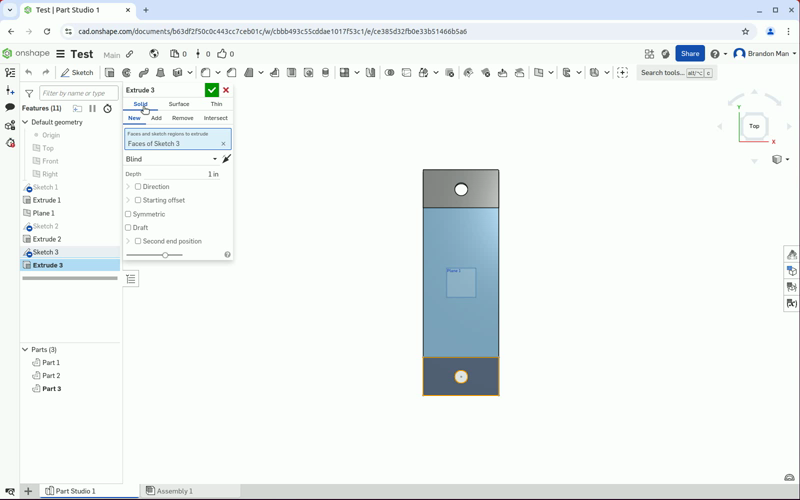
click(143, 106)
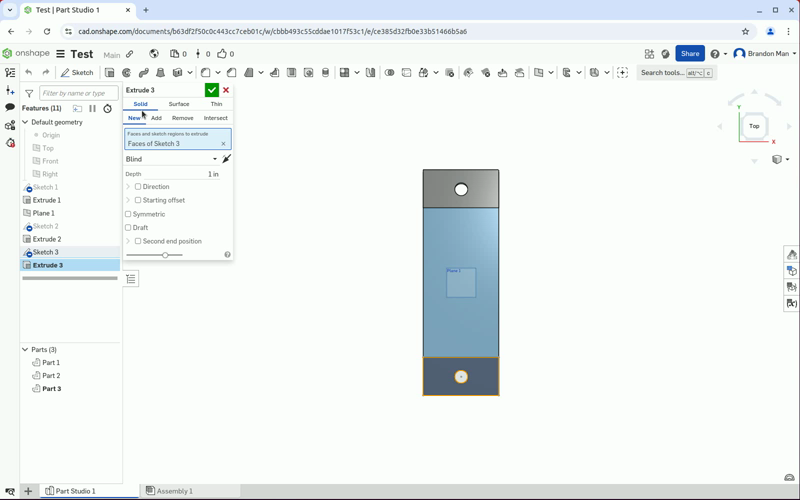
mouse_move(137, 120)
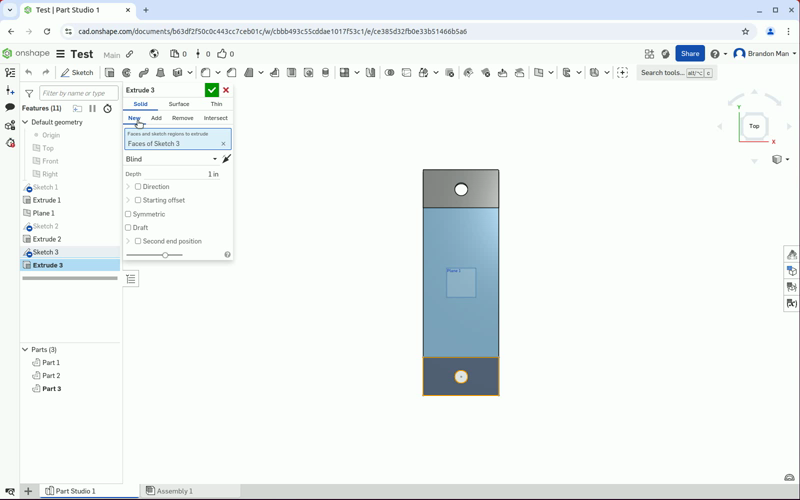
click(137, 120)
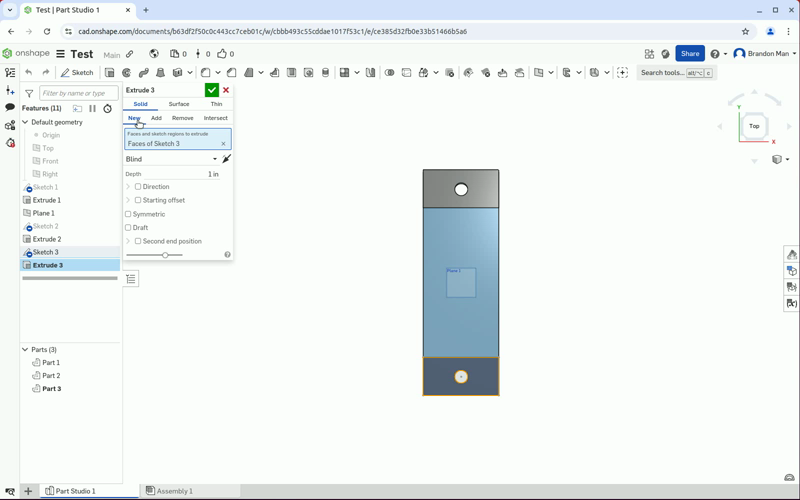
key(tab, 4)
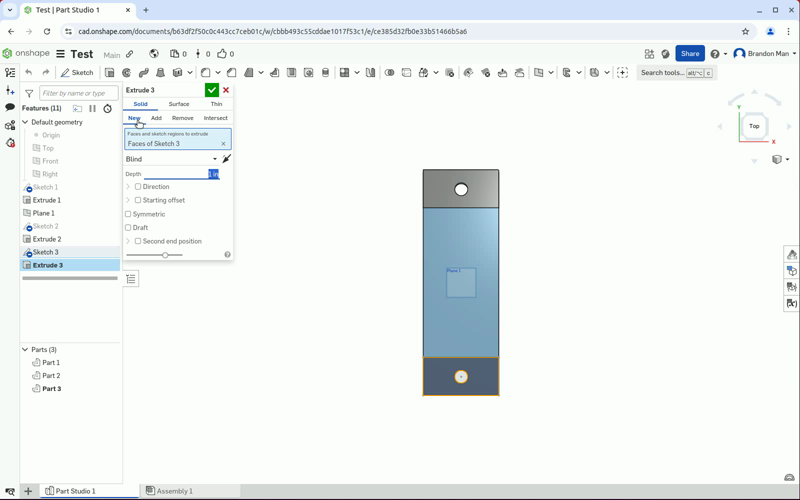
text(4.574)
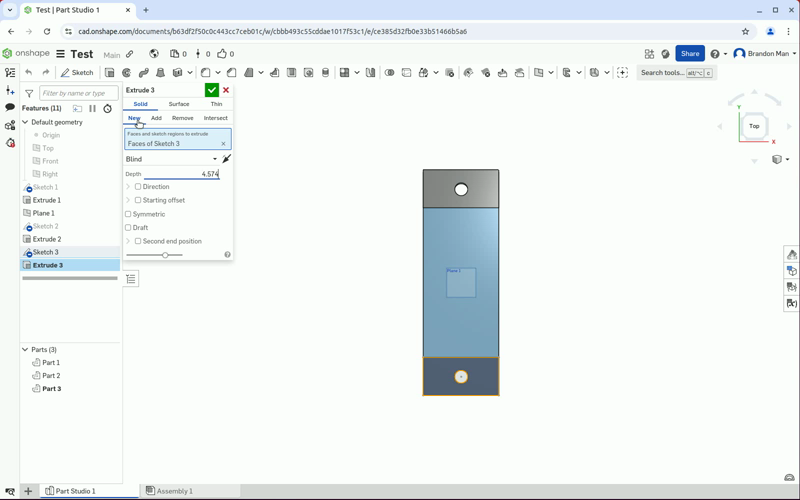
key(enter)
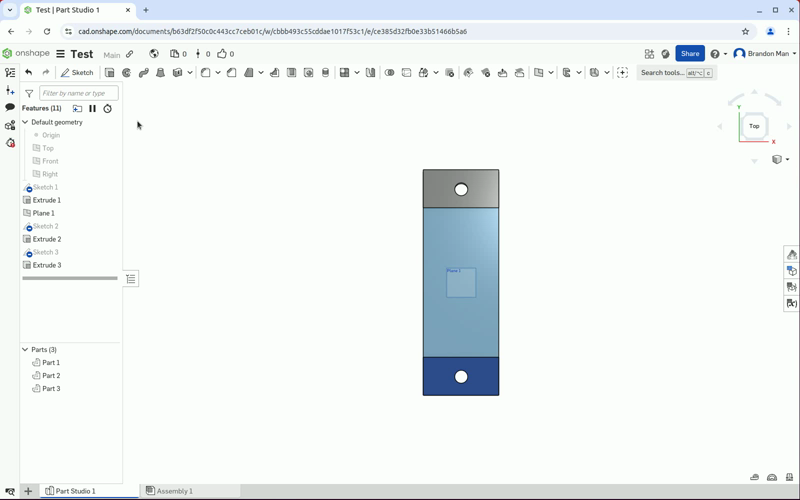
key(shift+h)
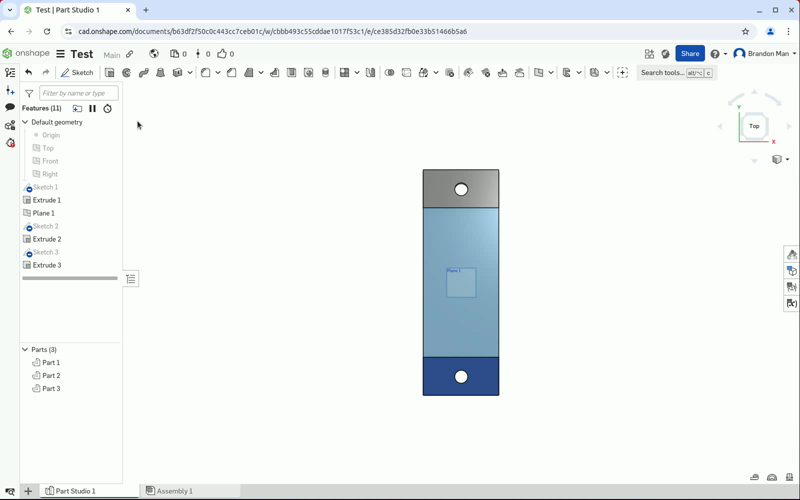
key(shift+h)
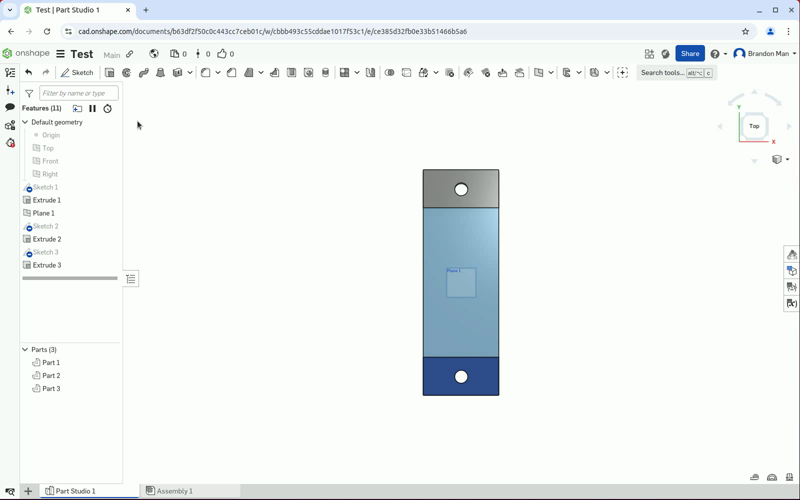
mouse_move(73, 189)
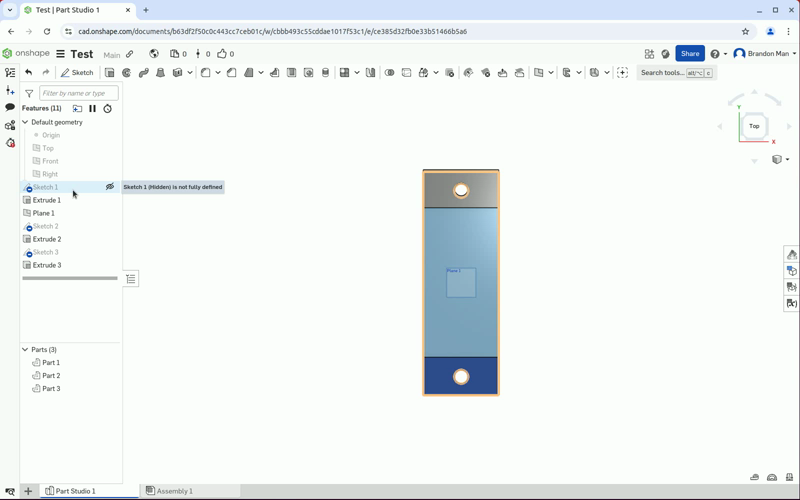
click(73, 189)
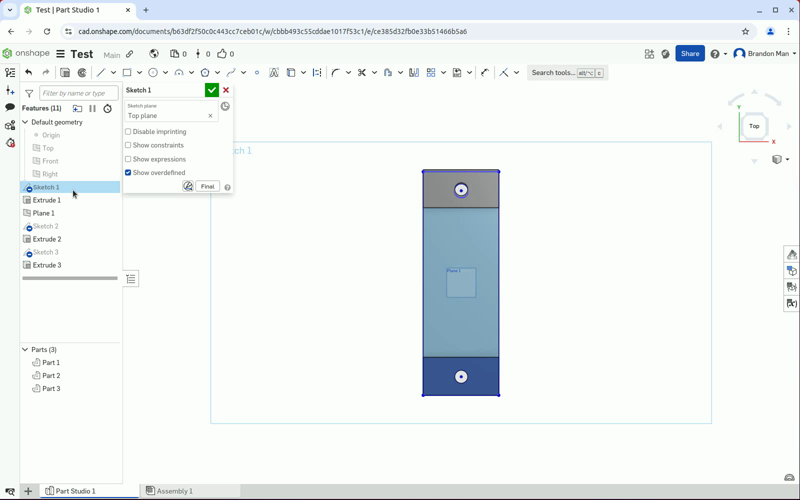
mouse_move(229, 92)
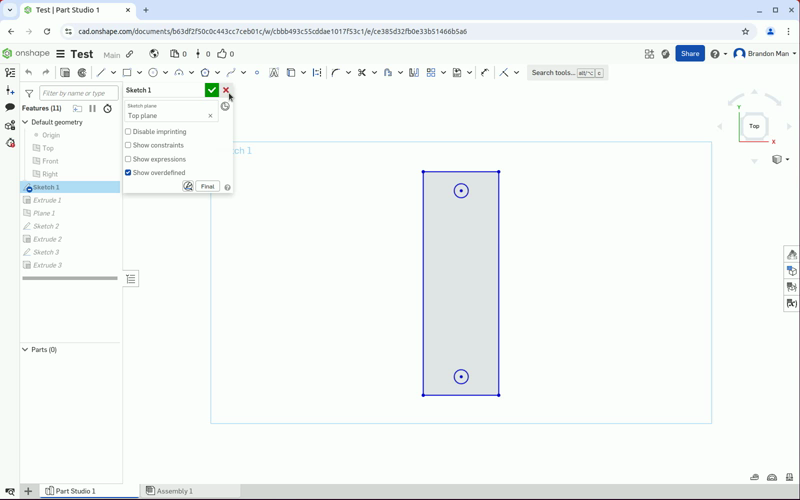
click(229, 92)
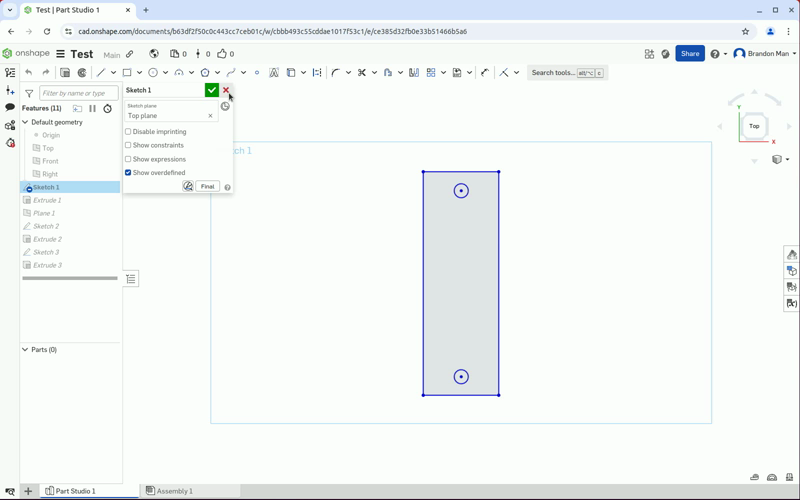
key(shift+s)
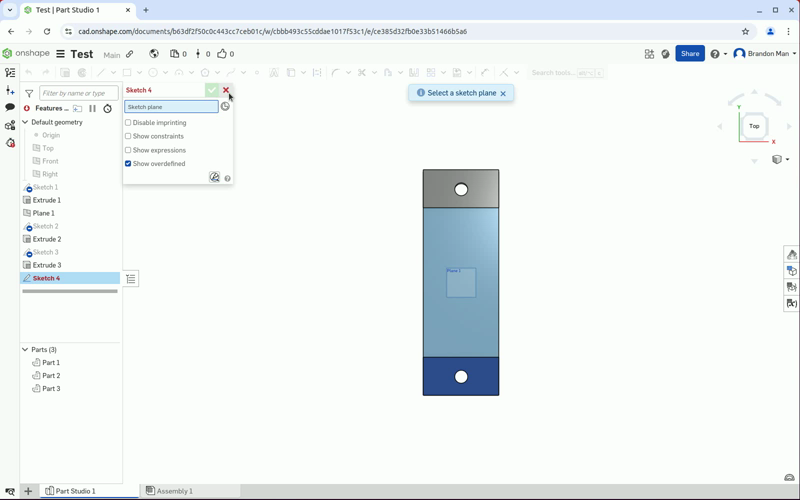
mouse_move(73, 150)
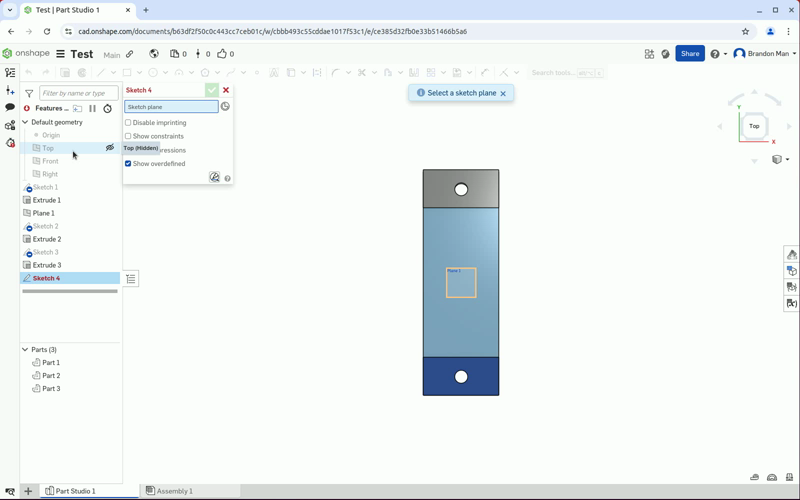
click(73, 150)
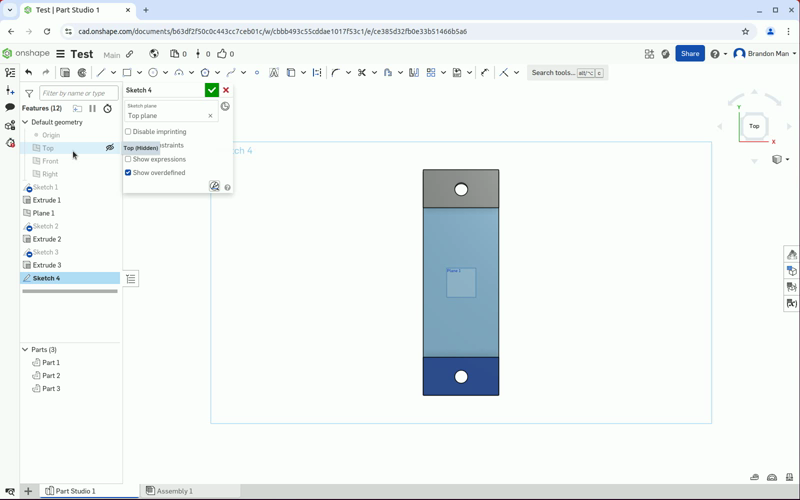
mouse_move(73, 352)
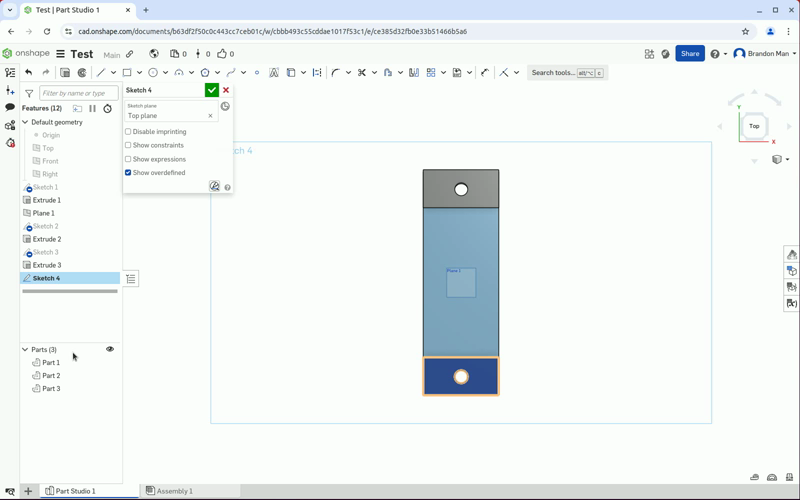
key(y)
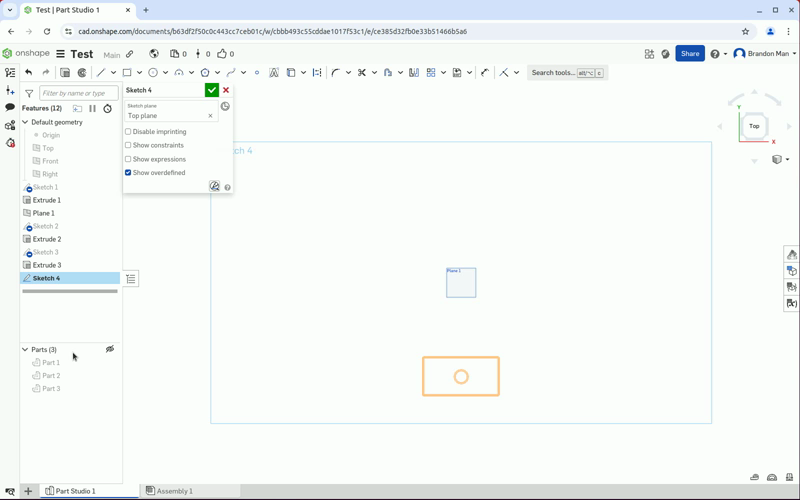
key(c)
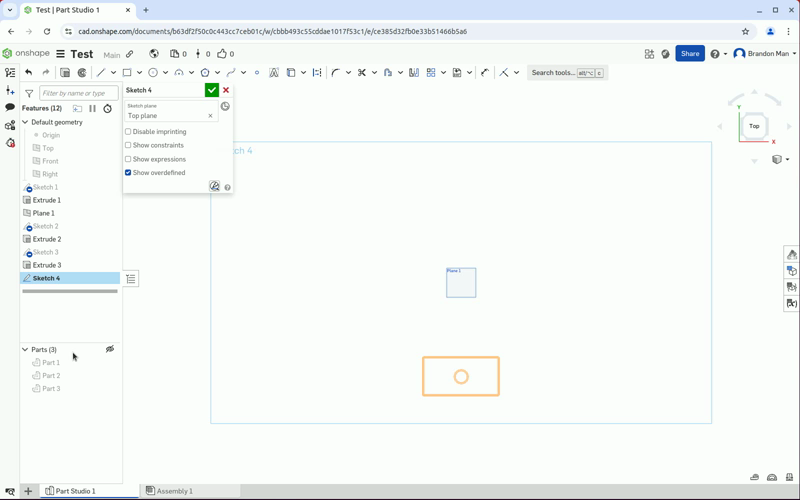
key_down(shift)
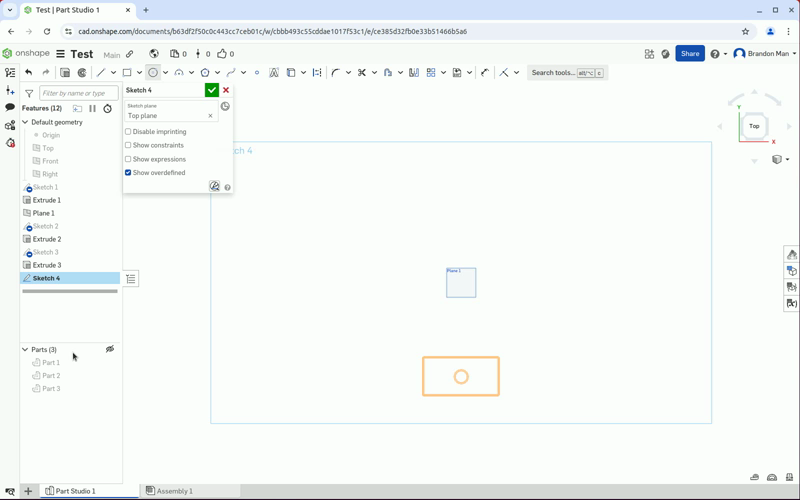
mouse_move(460, 189)
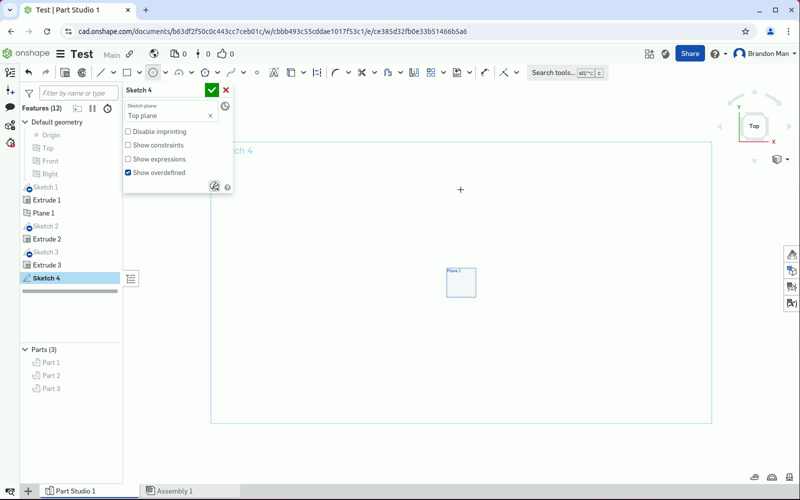
click(460, 189)
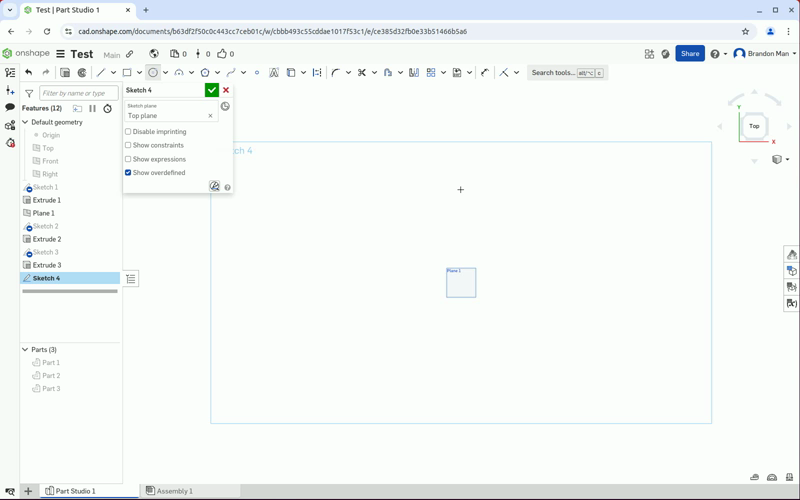
key_up(shift)
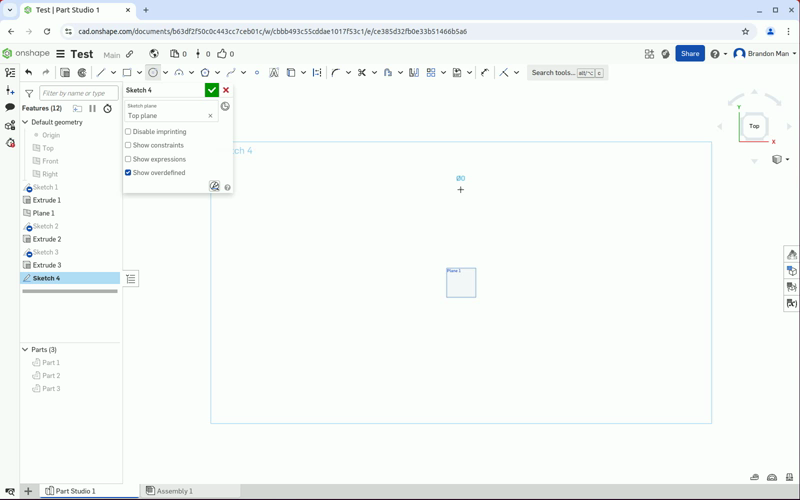
mouse_move(467, 189)
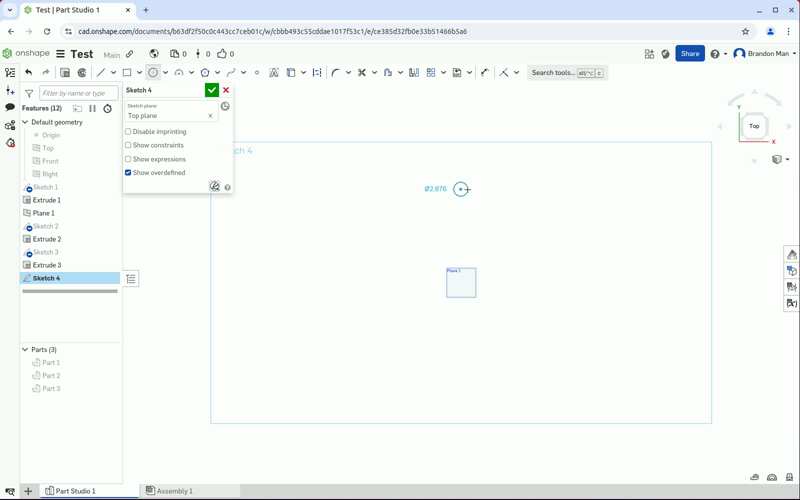
click(467, 189)
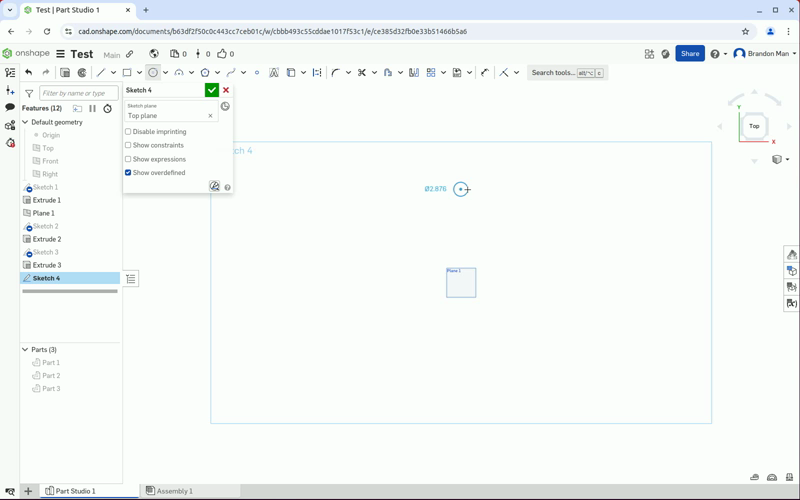
key(esc)
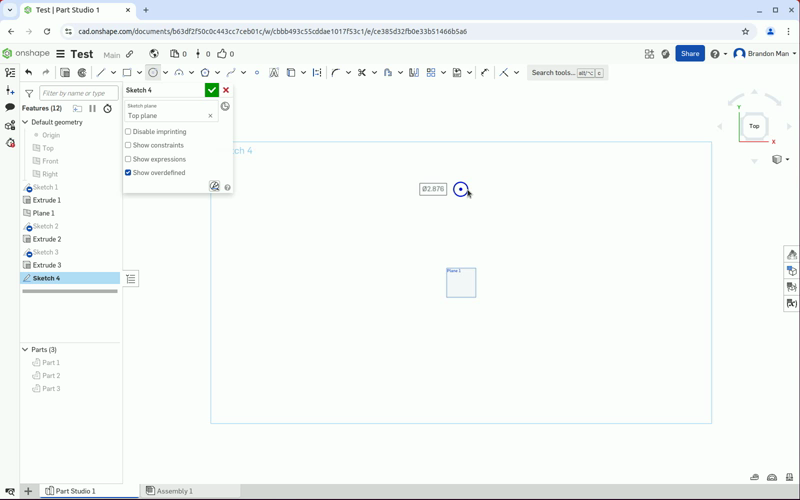
mouse_move(466, 191)
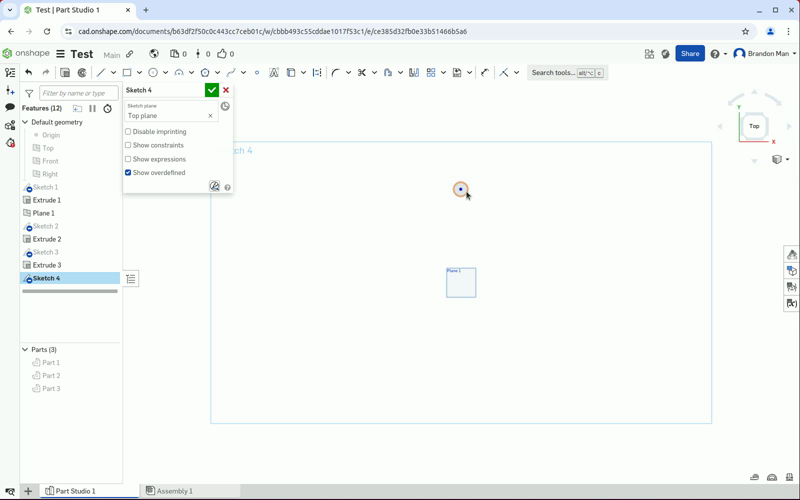
scroll(6)
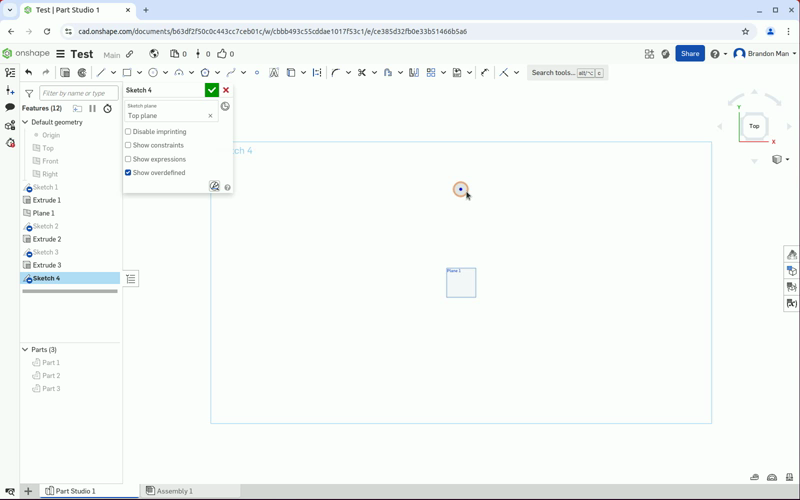
scroll(6)
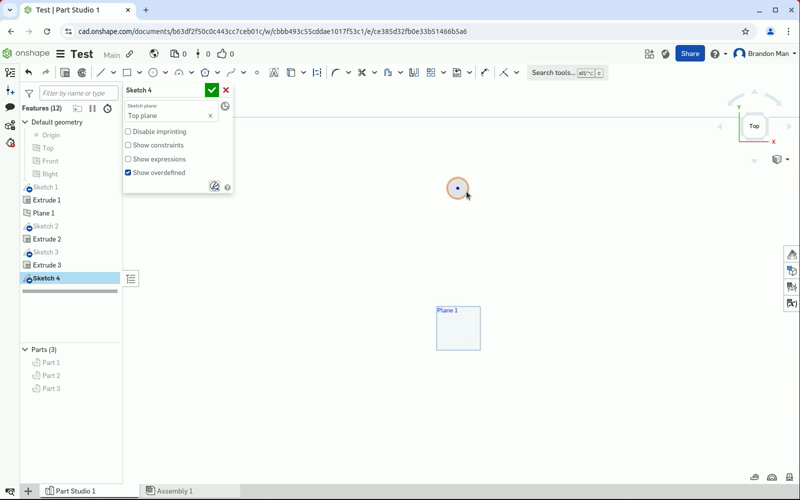
scroll(6)
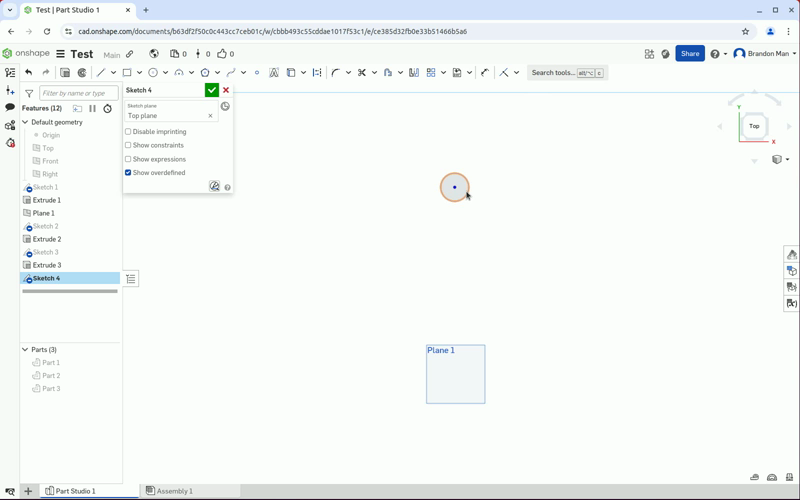
scroll(6)
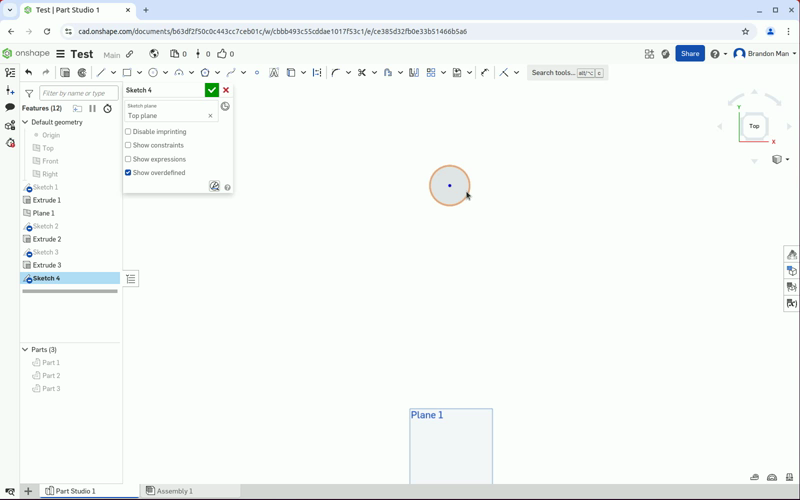
scroll(6)
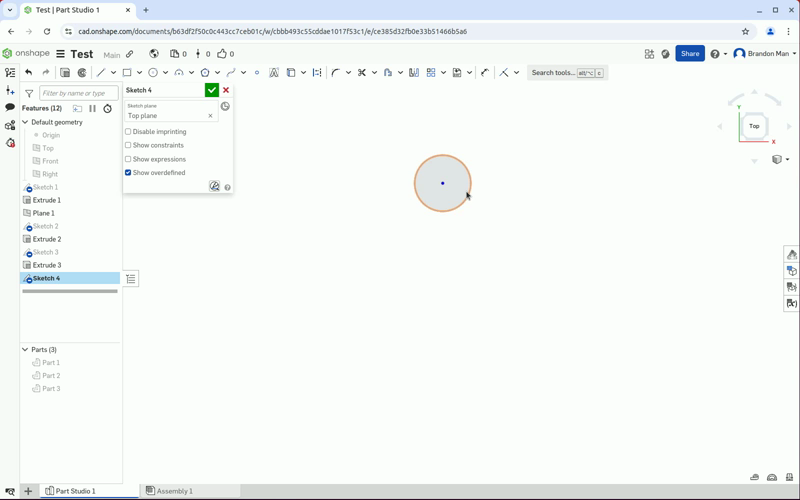
scroll(6)
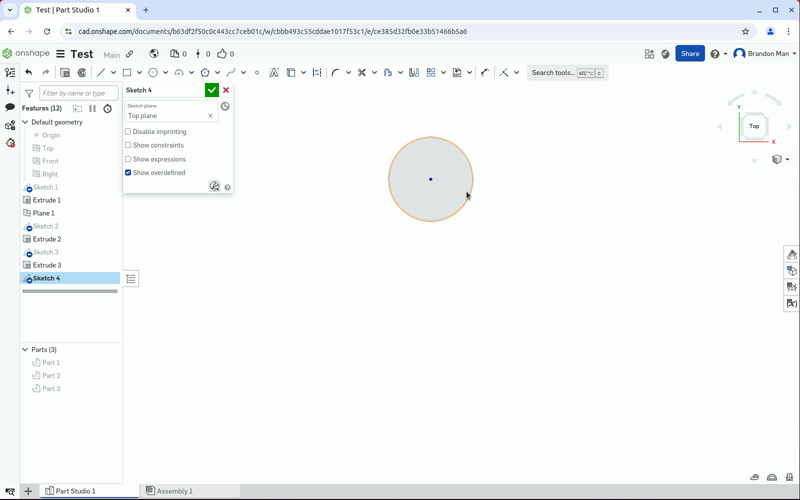
scroll(6)
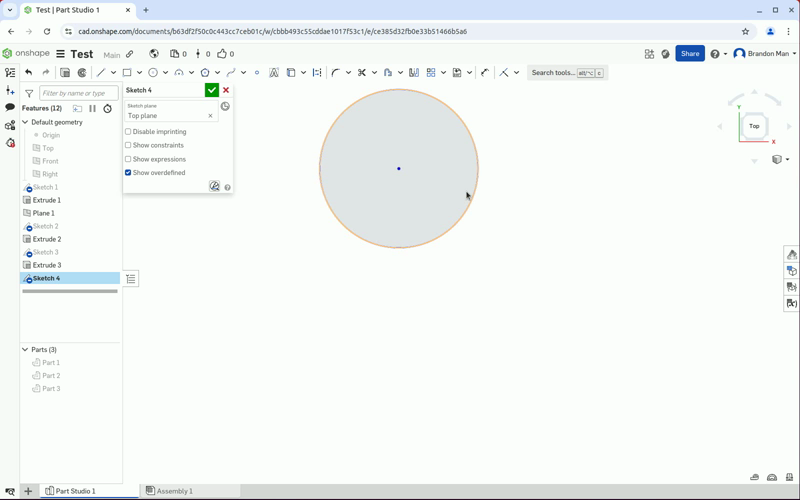
click(466, 191)
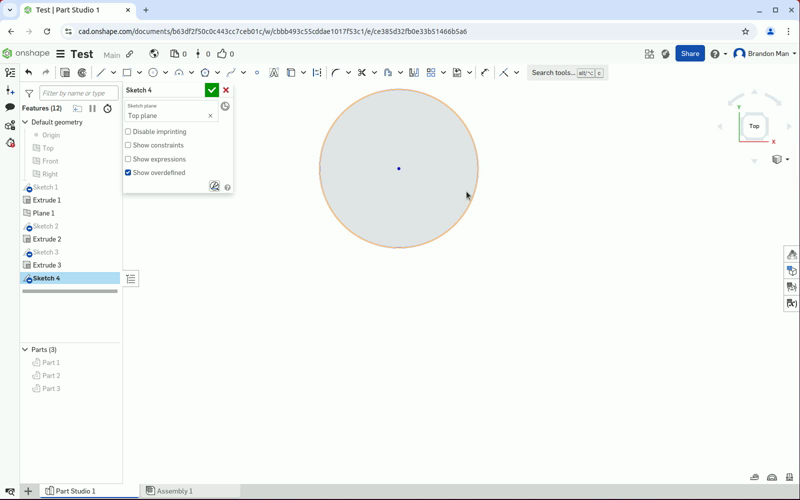
scroll(-6)
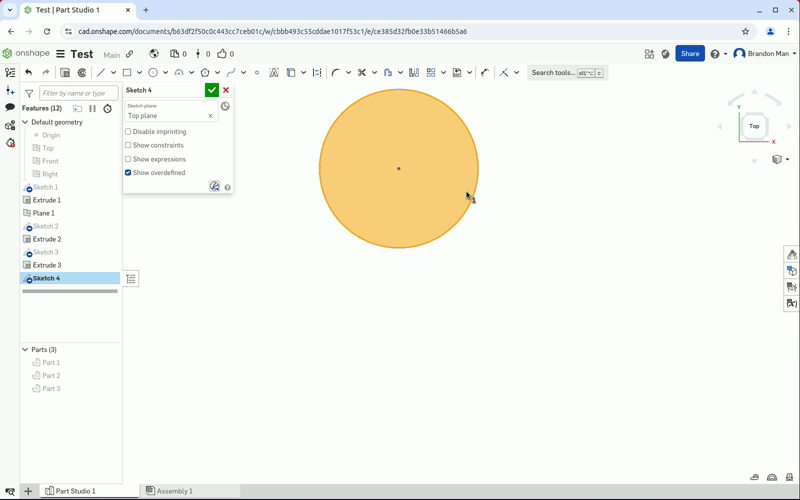
scroll(-6)
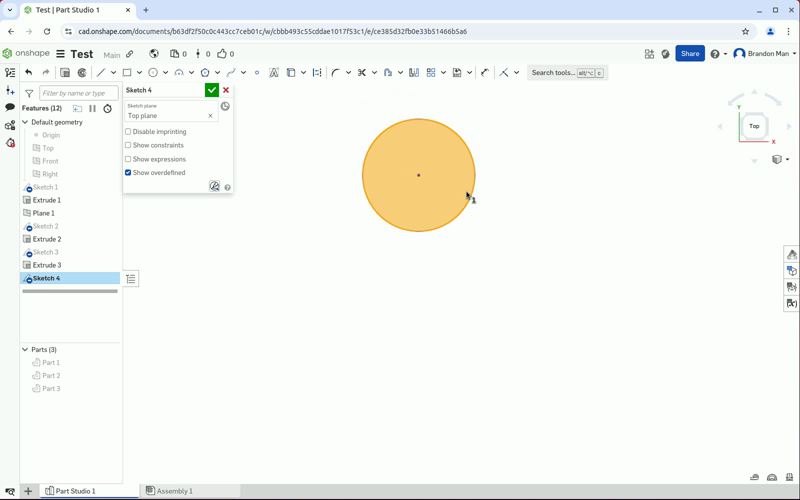
scroll(-6)
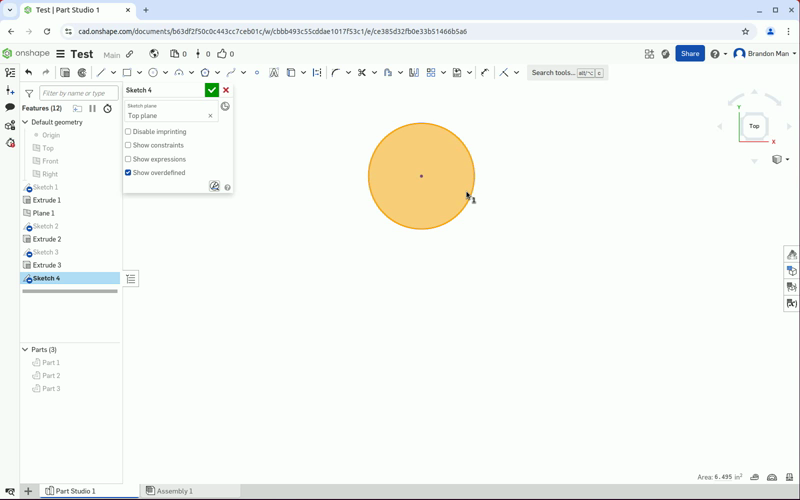
scroll(-6)
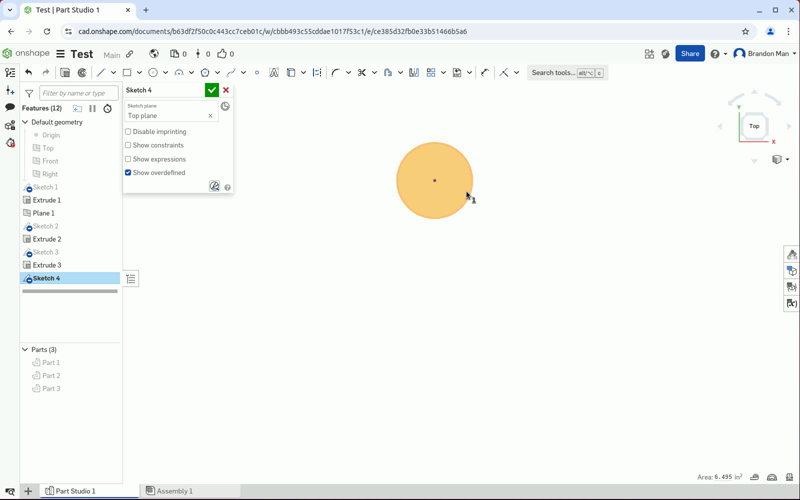
scroll(-6)
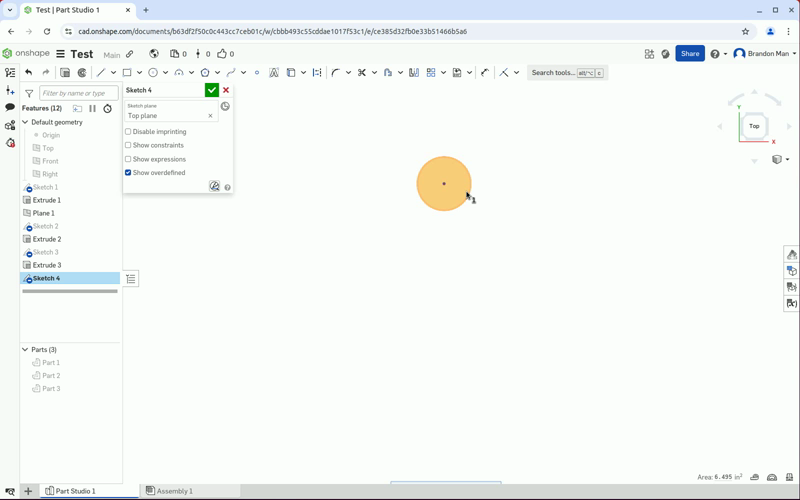
scroll(-6)
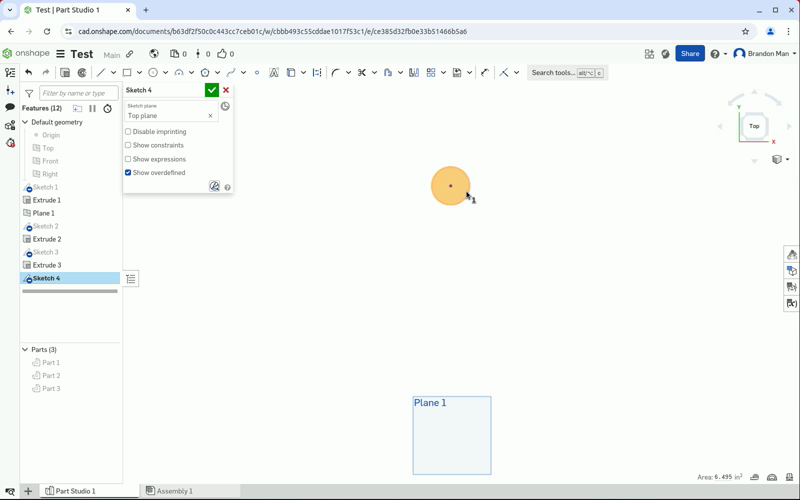
scroll(-6)
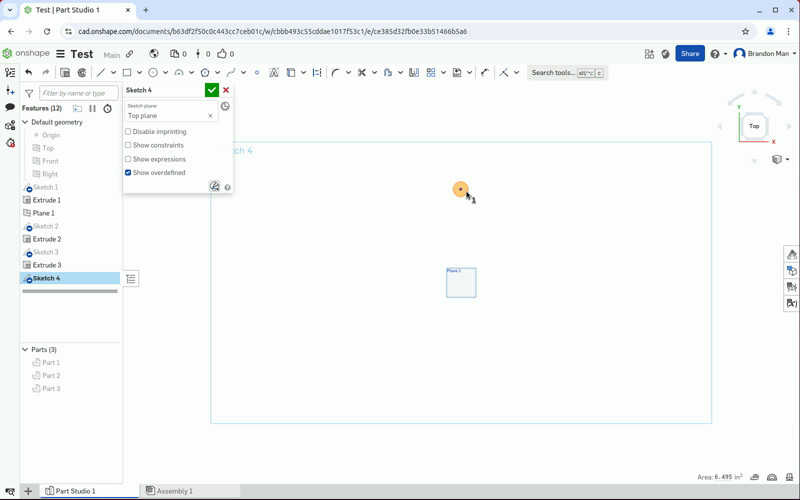
mouse_move(73, 352)
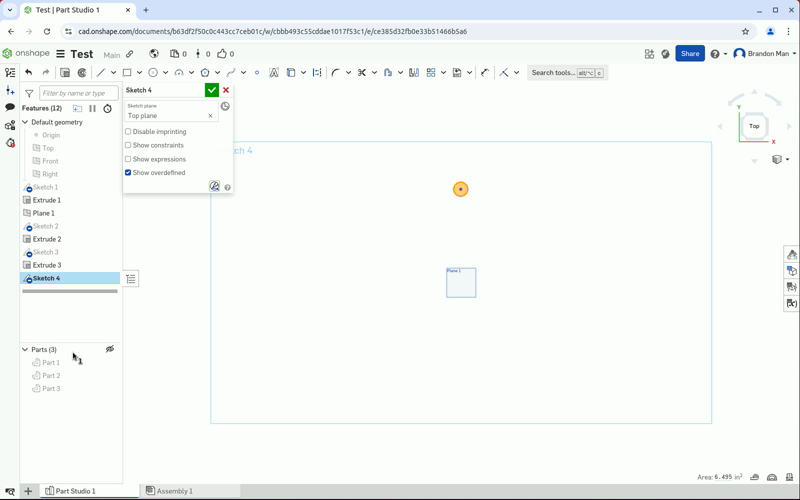
key(shift+y)
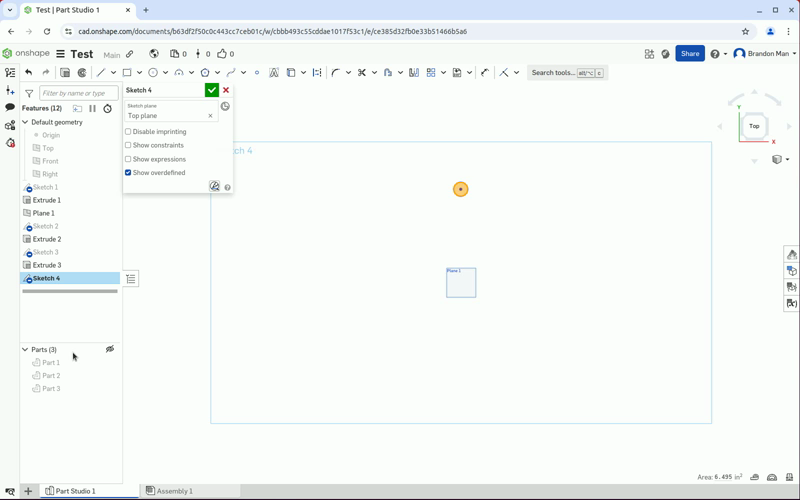
key(shift+e)
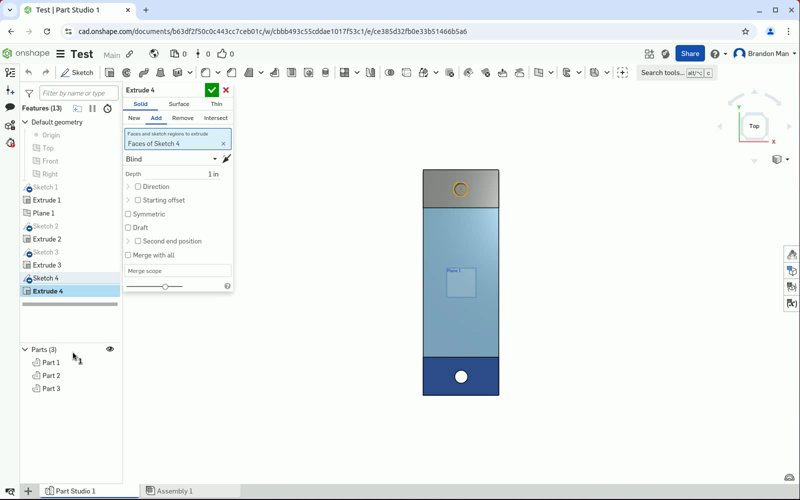
mouse_move(143, 106)
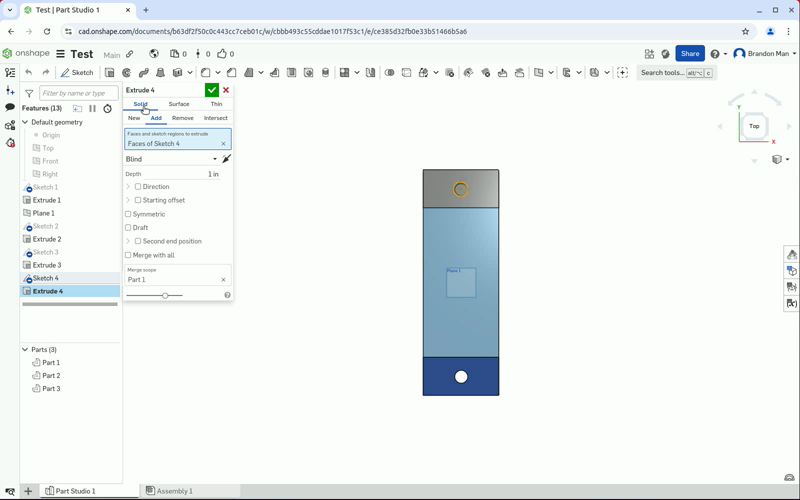
click(143, 106)
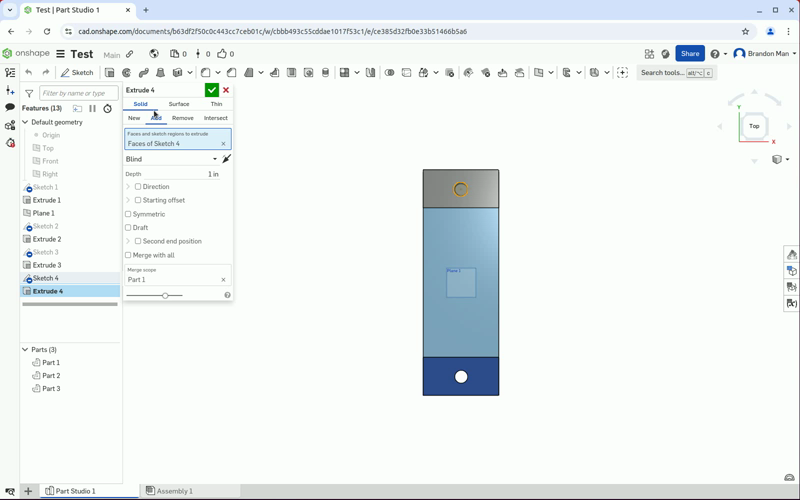
mouse_move(186, 120)
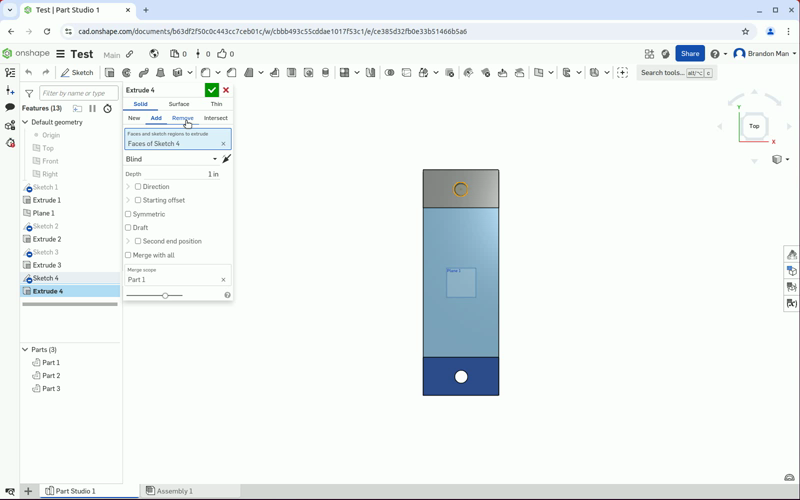
click(186, 120)
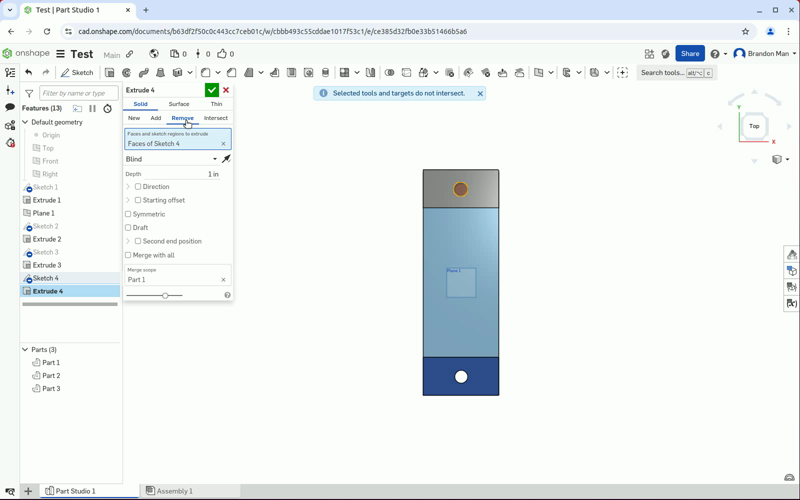
key(tab, 4)
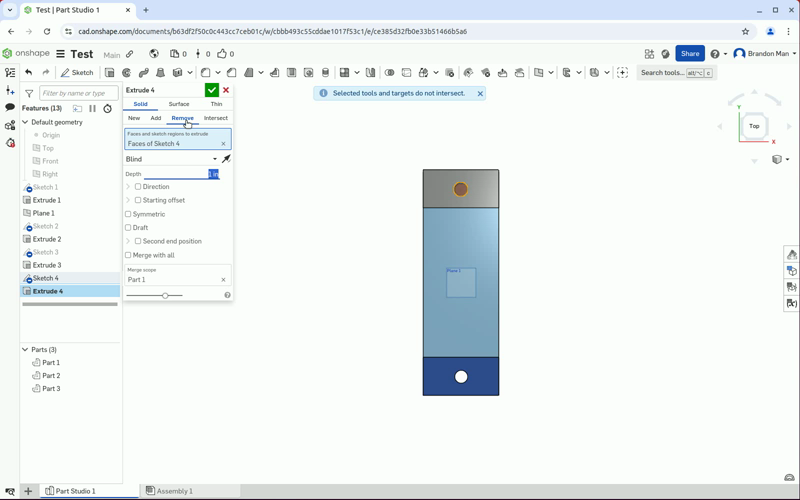
text(-1.926)
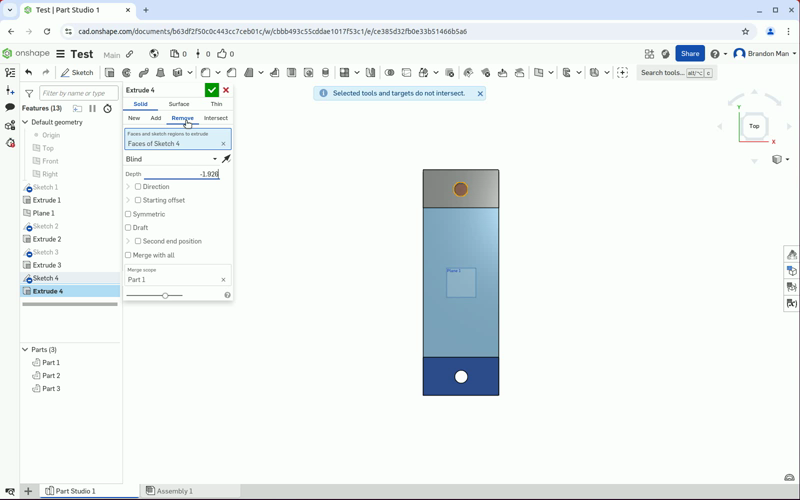
key(tab, 6)
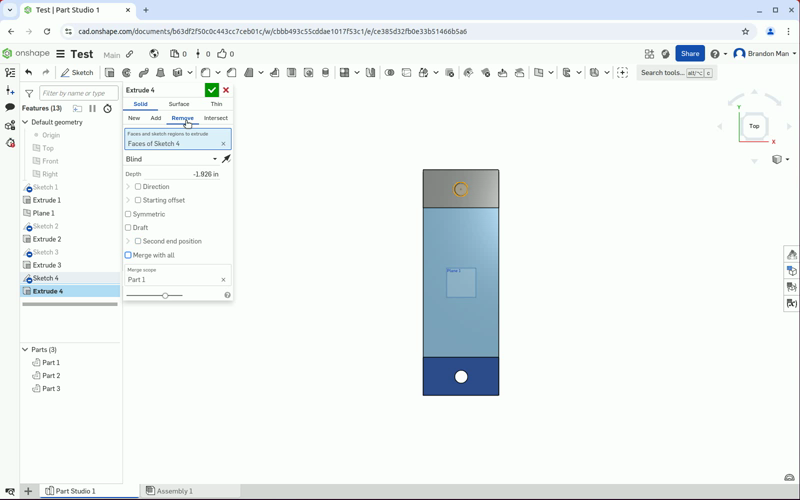
key(space)
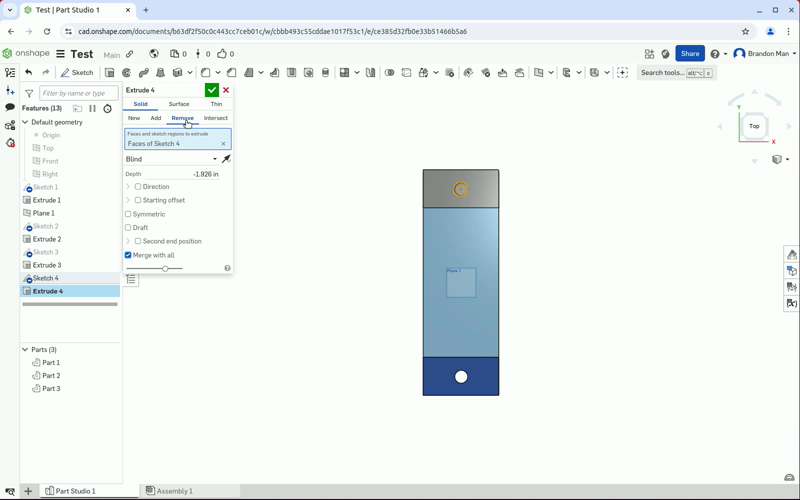
key(enter)
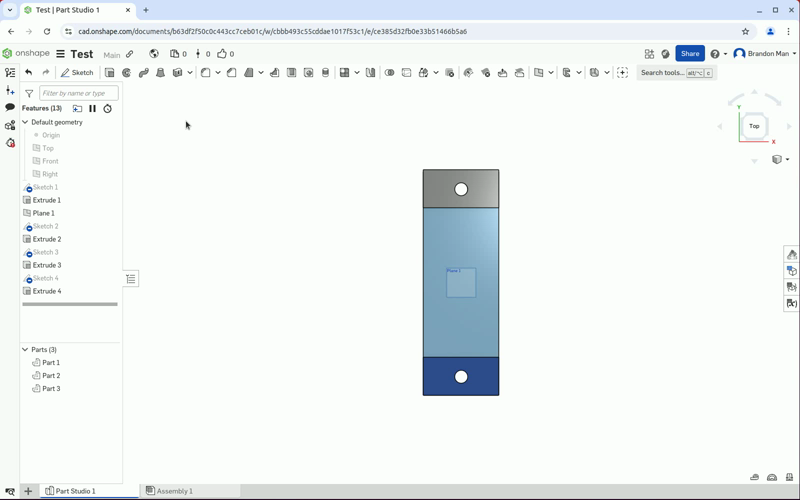
key(shift+h)
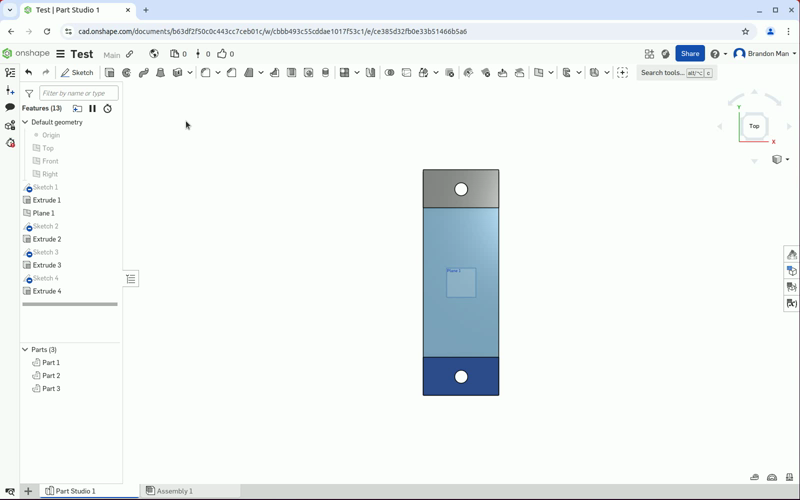
key(shift+h)
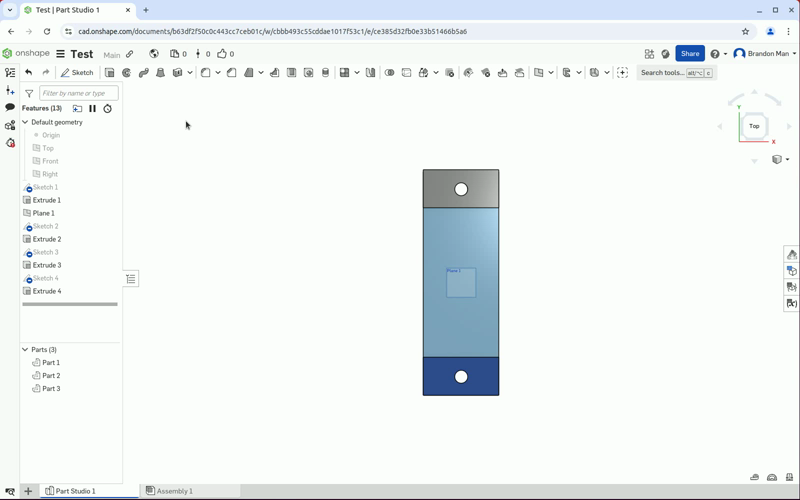
mouse_move(73, 189)
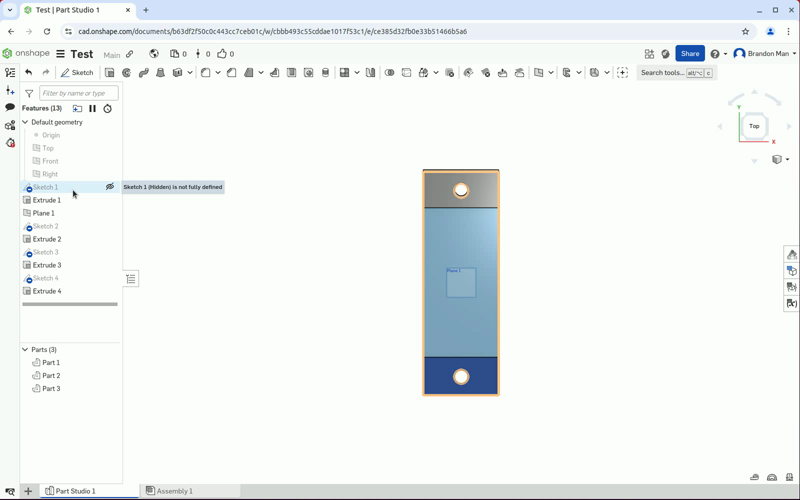
click(73, 189)
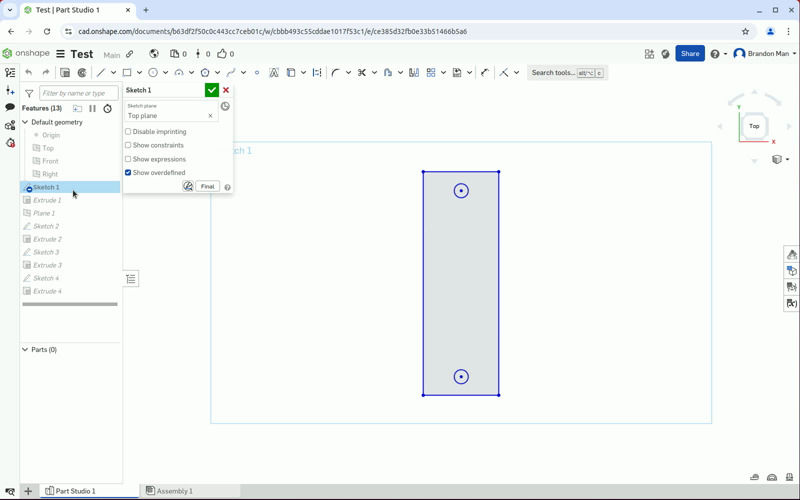
mouse_move(229, 92)
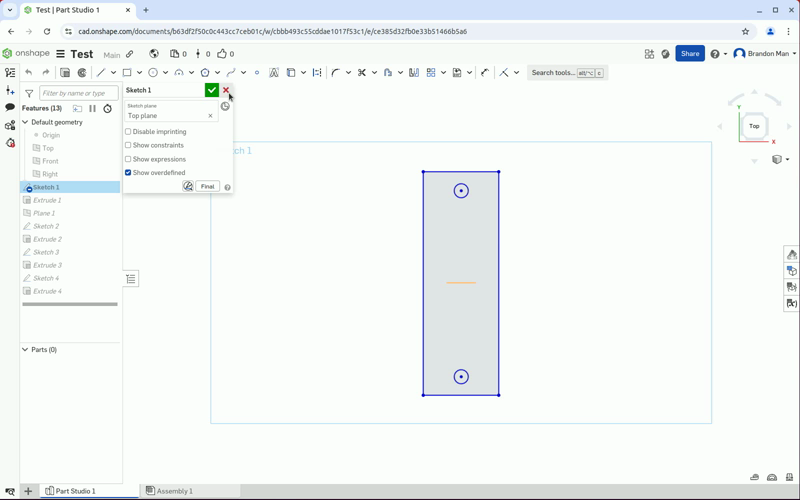
click(229, 92)
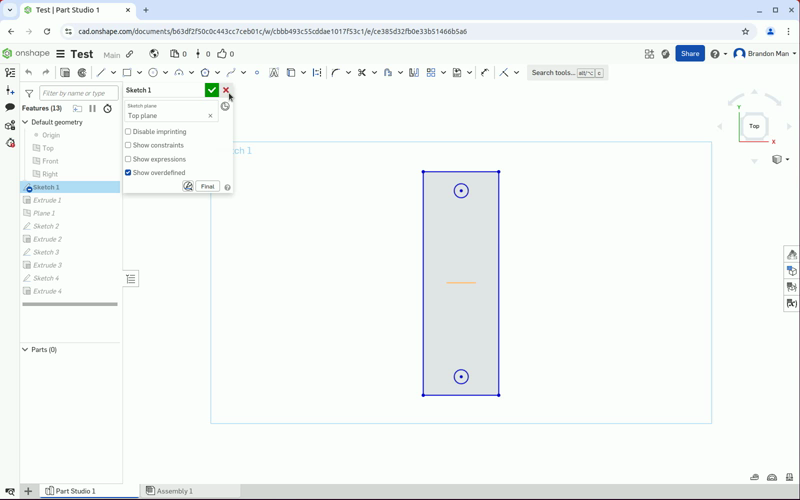
key(shift+s)
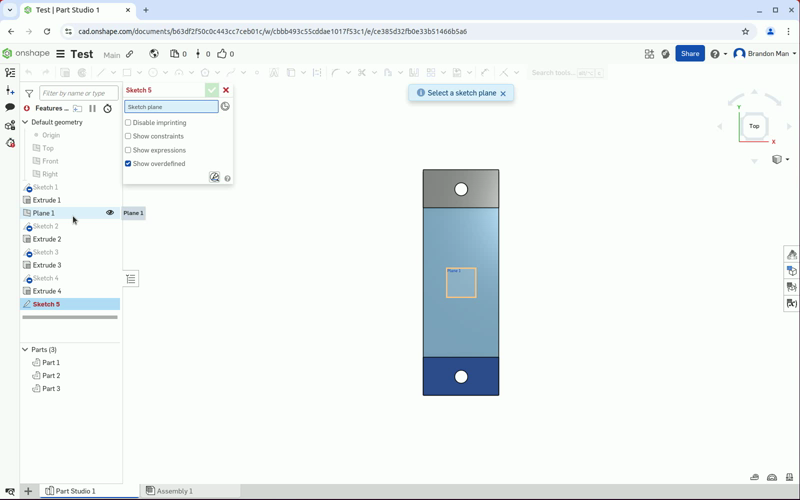
scroll(3)
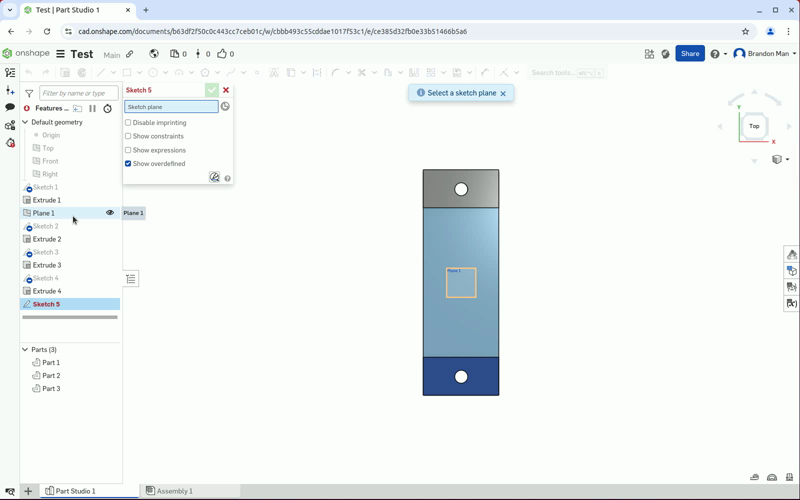
mouse_move(73, 150)
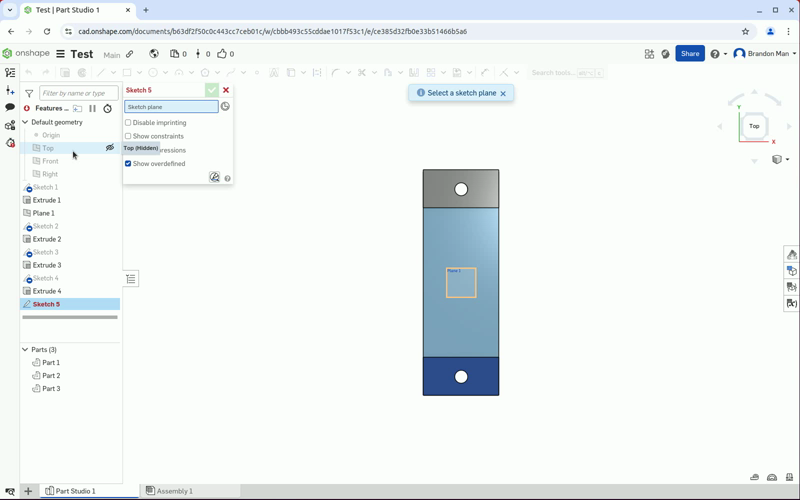
click(73, 150)
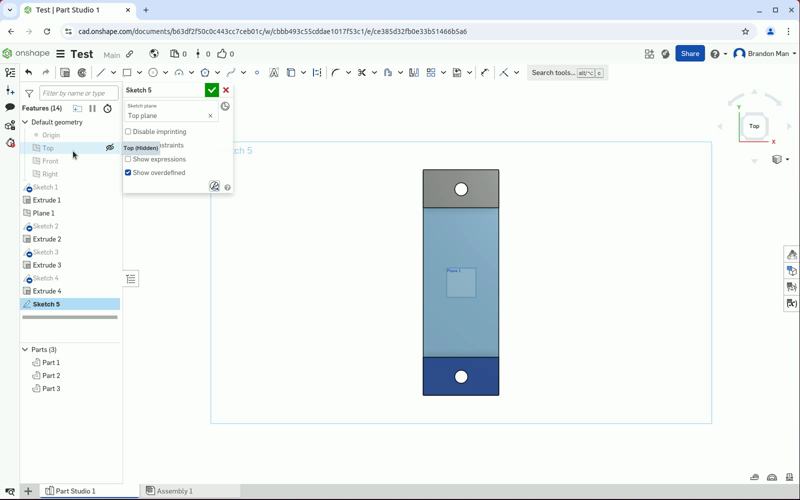
mouse_move(73, 352)
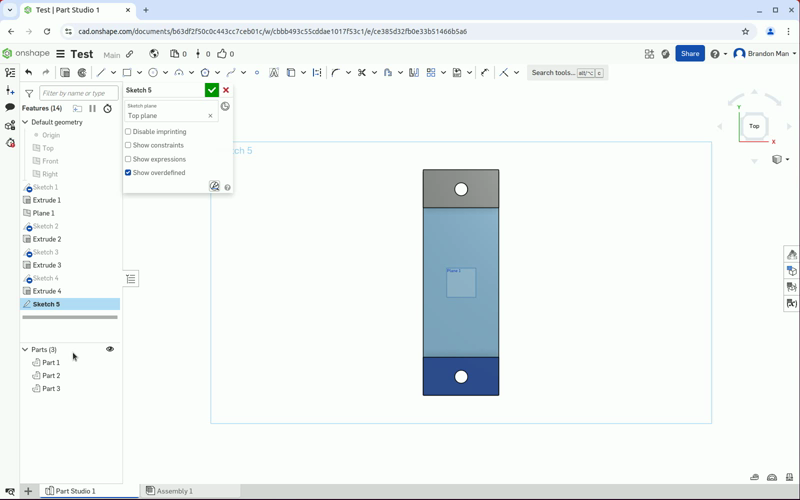
key(y)
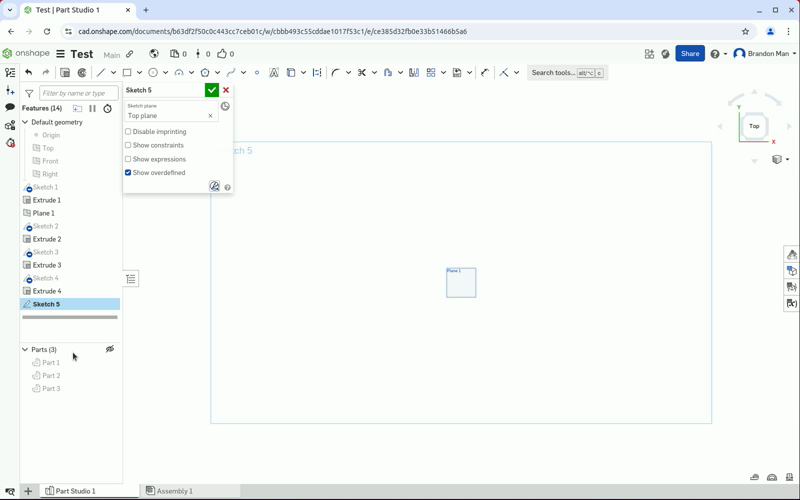
key(c)
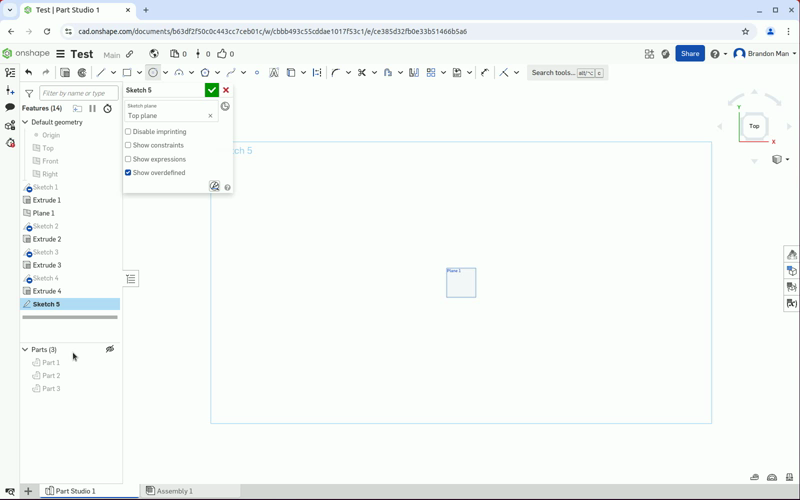
key_down(shift)
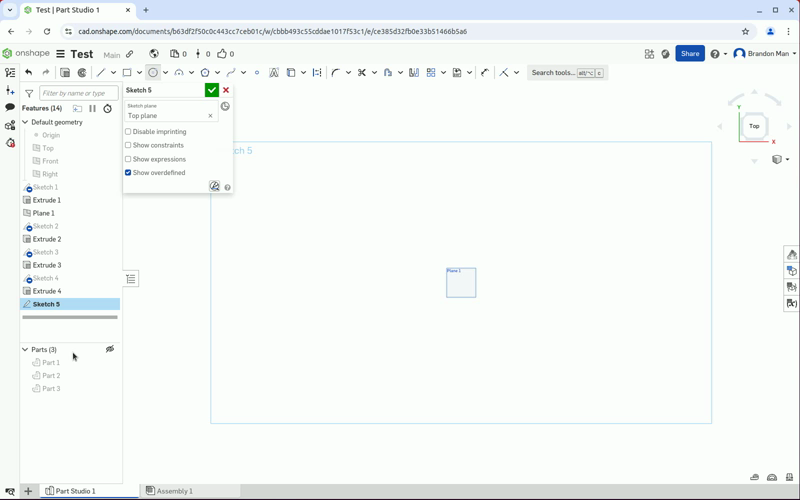
mouse_move(460, 376)
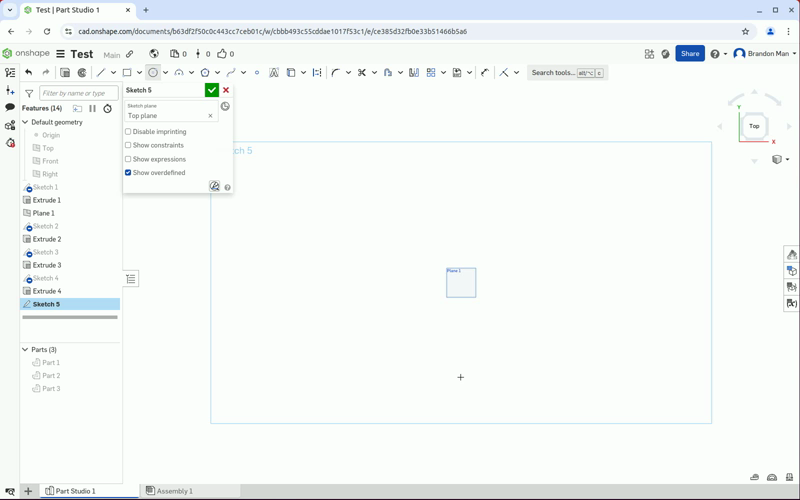
click(460, 376)
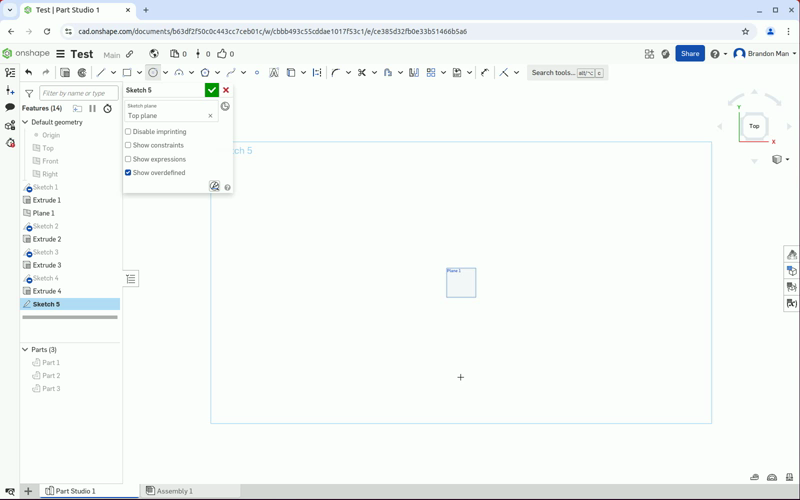
key_up(shift)
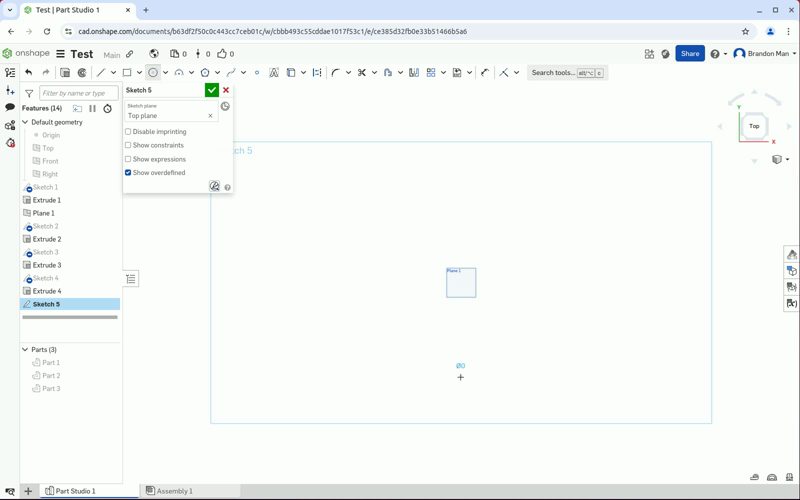
mouse_move(467, 376)
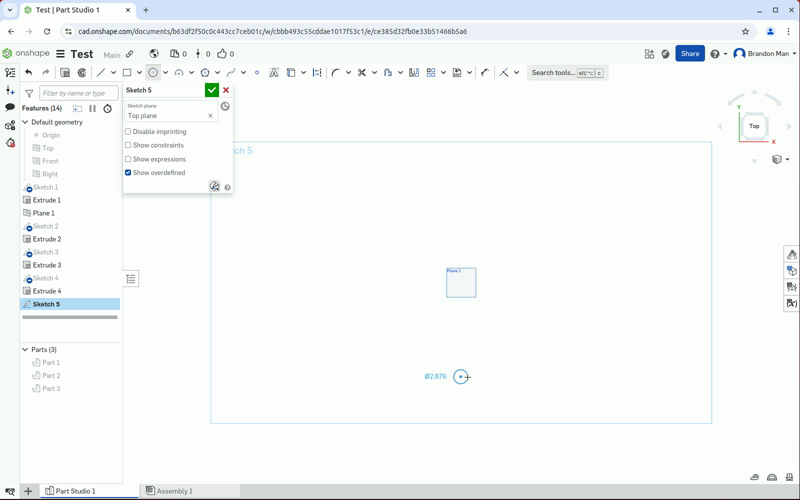
click(467, 376)
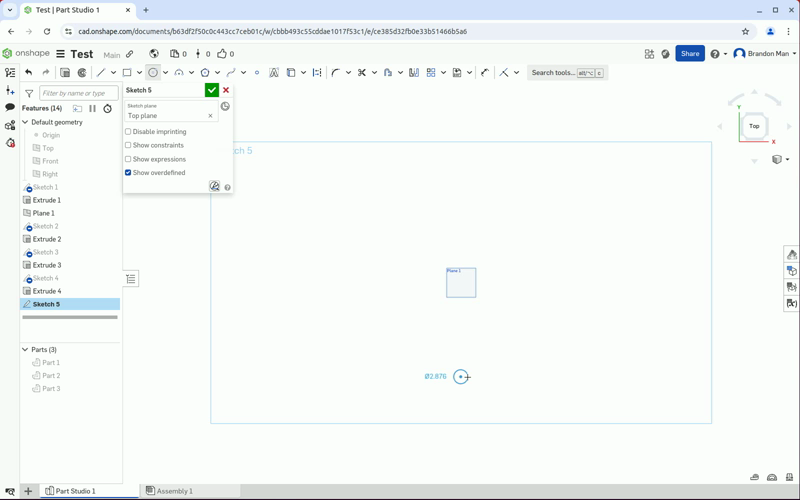
key(esc)
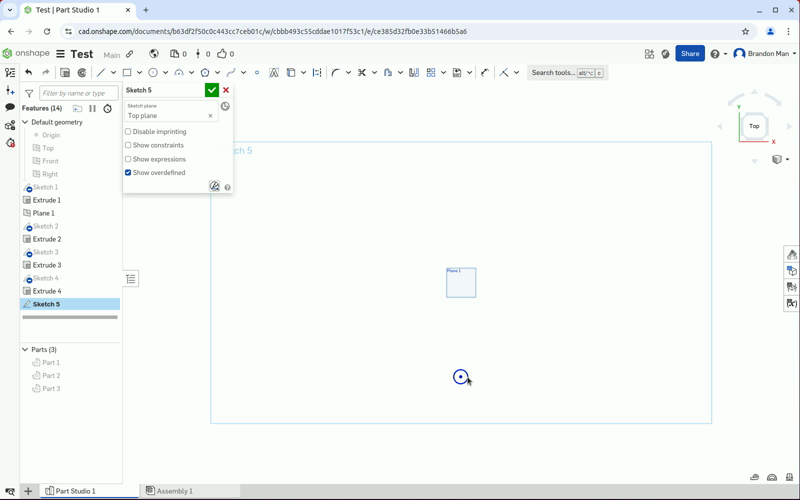
mouse_move(464, 373)
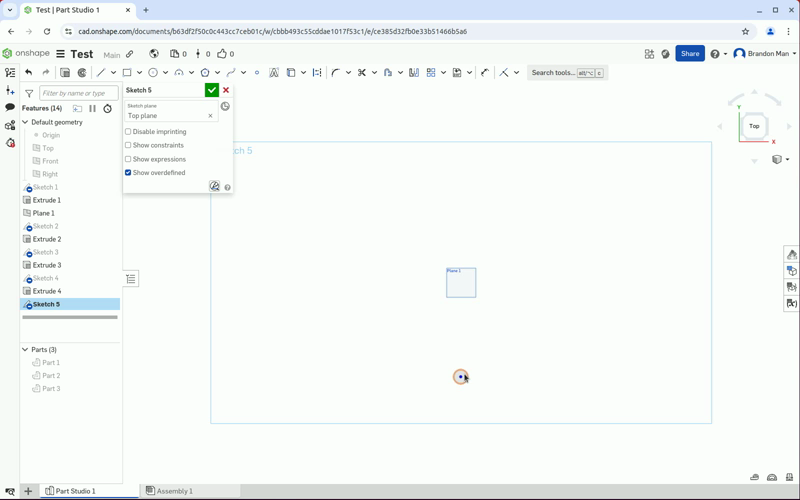
scroll(6)
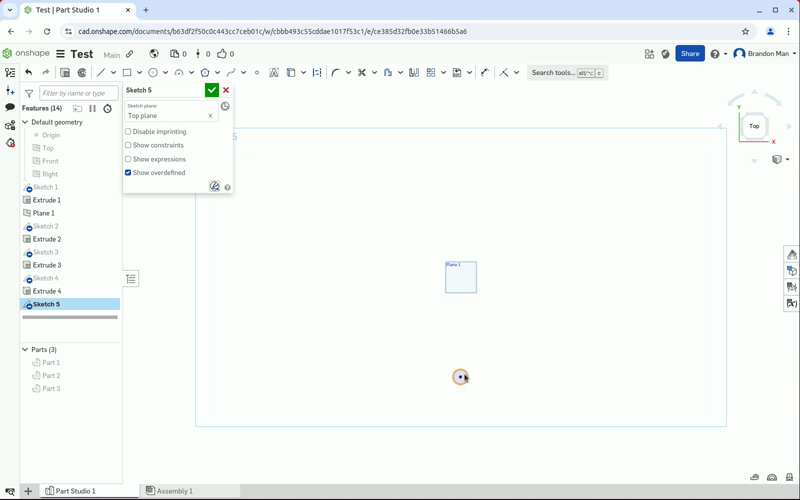
scroll(6)
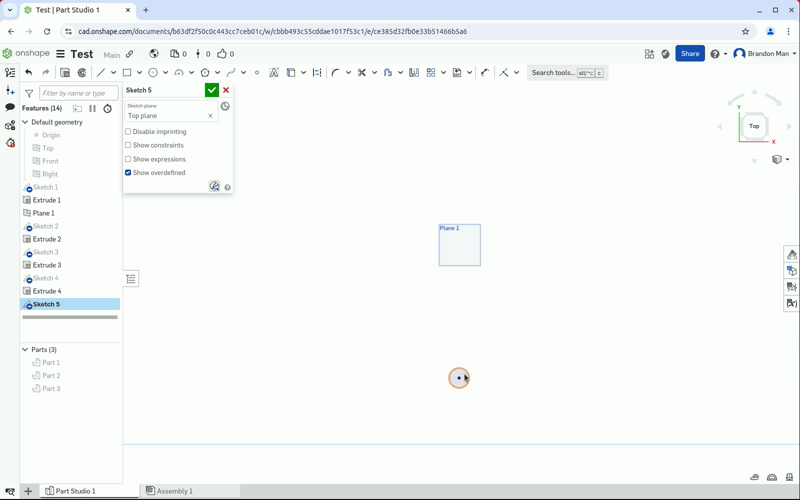
scroll(6)
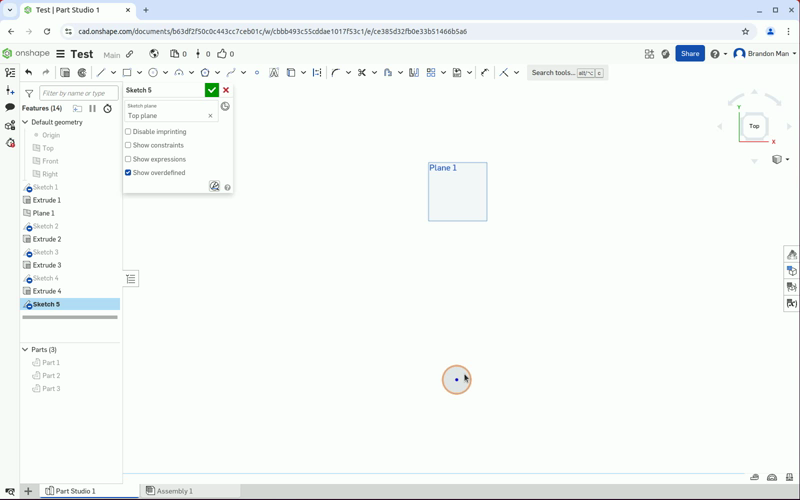
scroll(6)
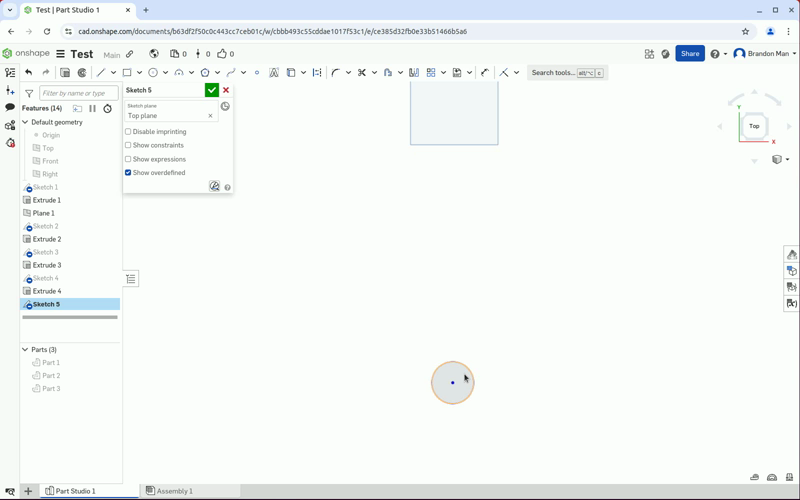
scroll(6)
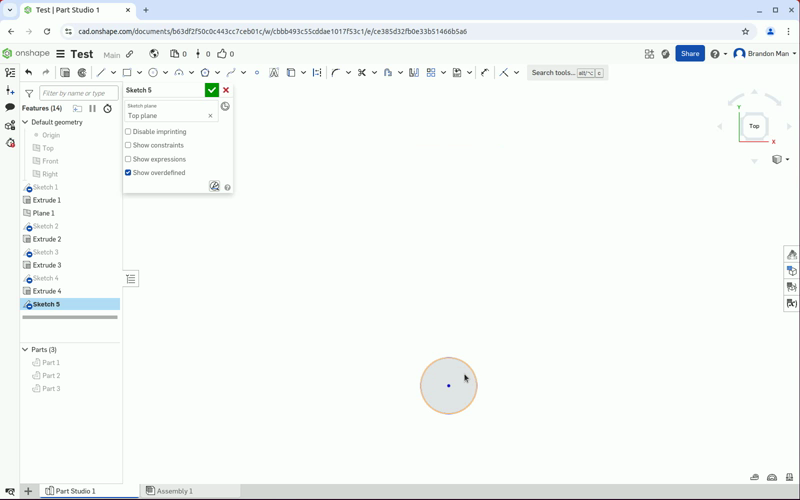
scroll(6)
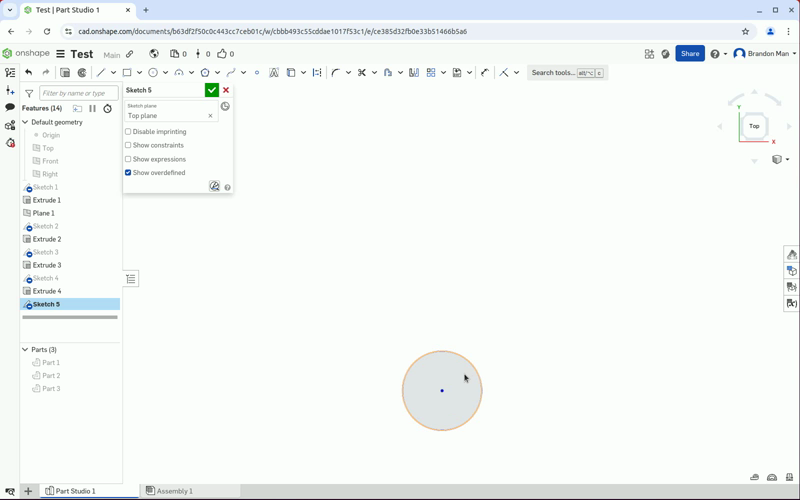
scroll(6)
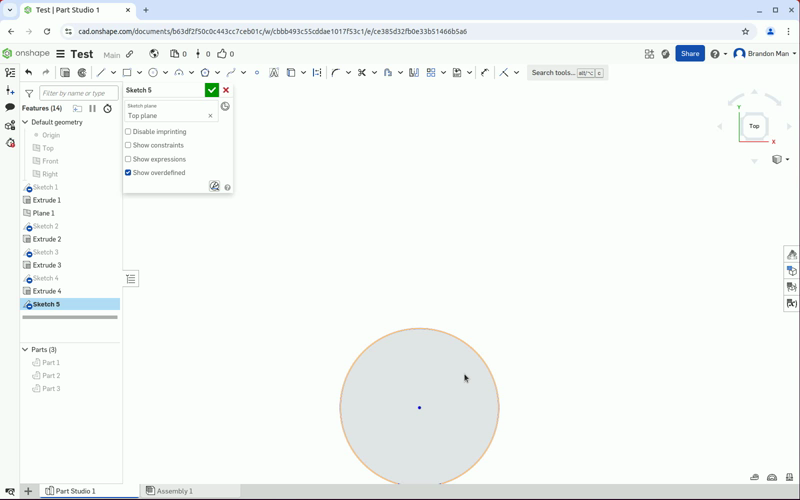
click(464, 373)
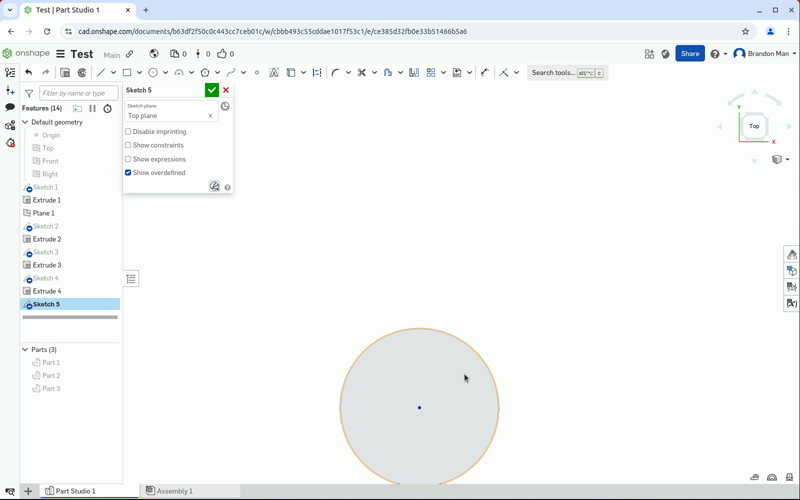
scroll(-6)
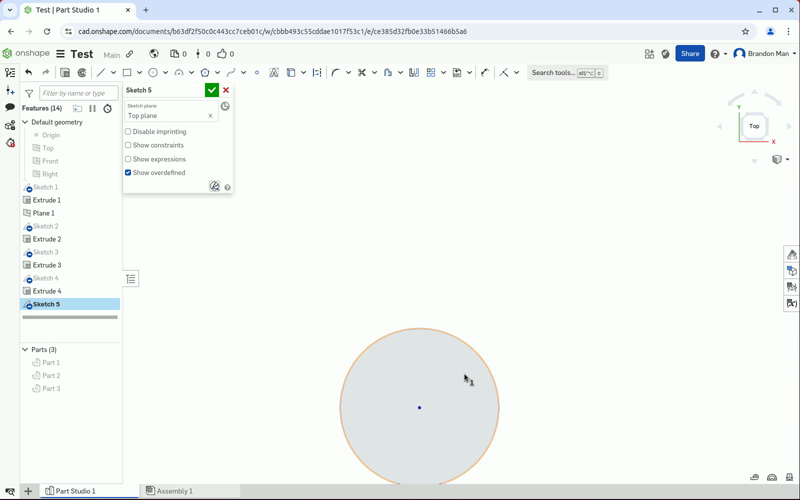
scroll(-6)
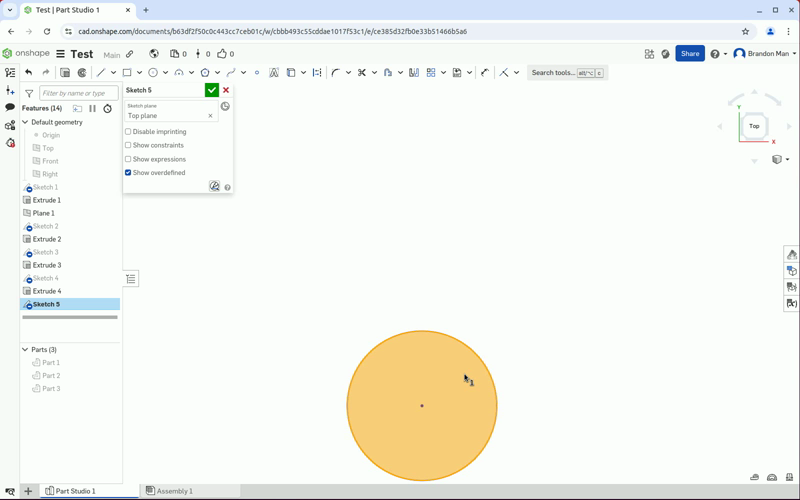
scroll(-6)
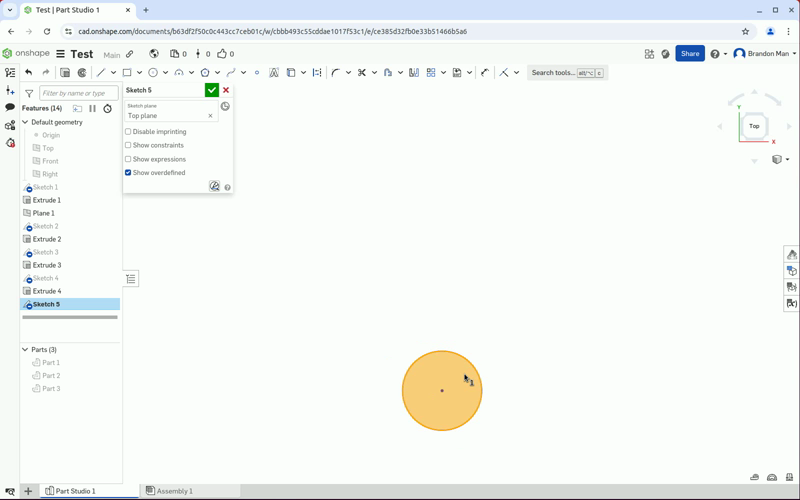
scroll(-6)
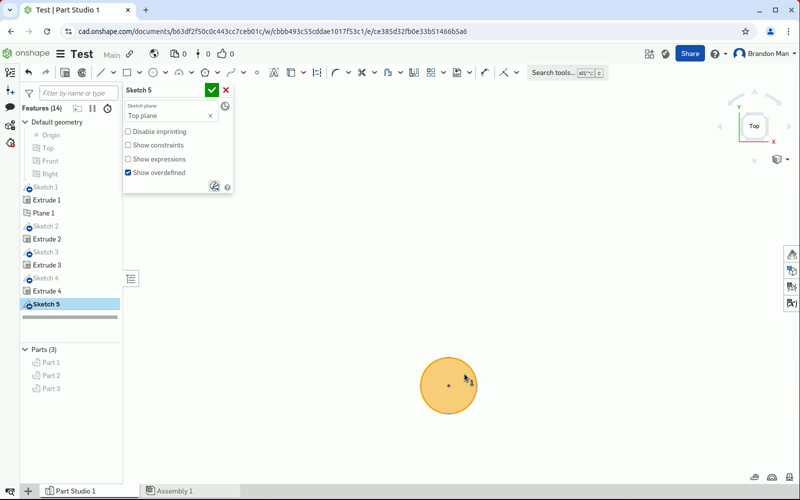
scroll(-6)
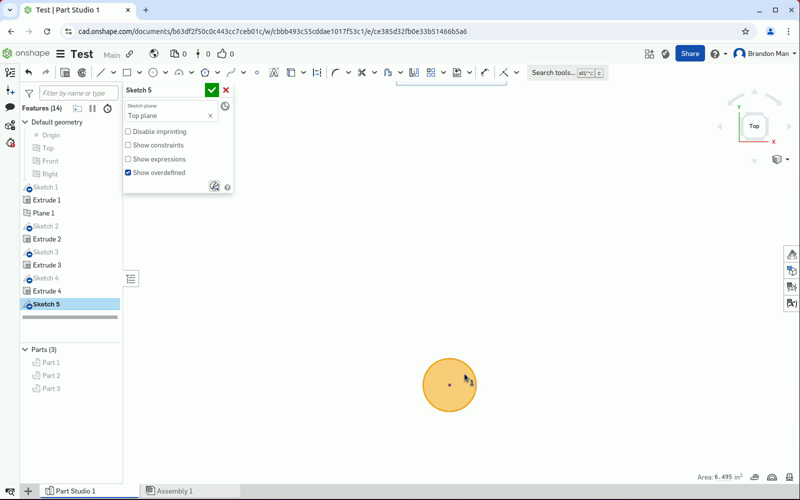
scroll(-6)
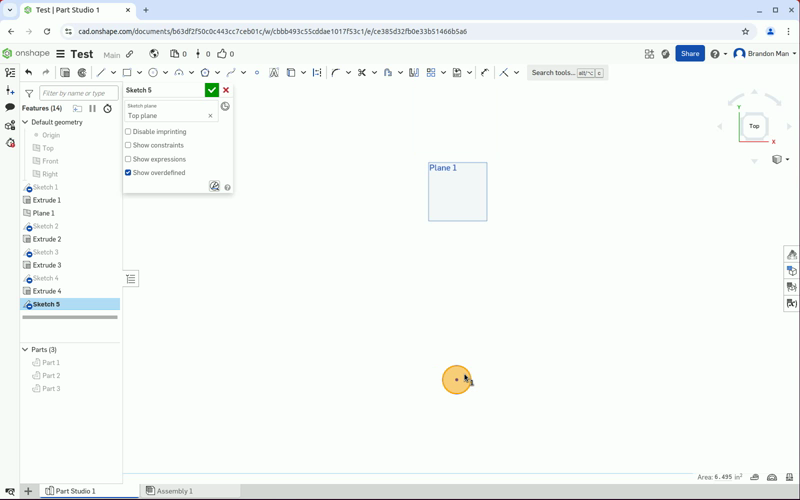
scroll(-6)
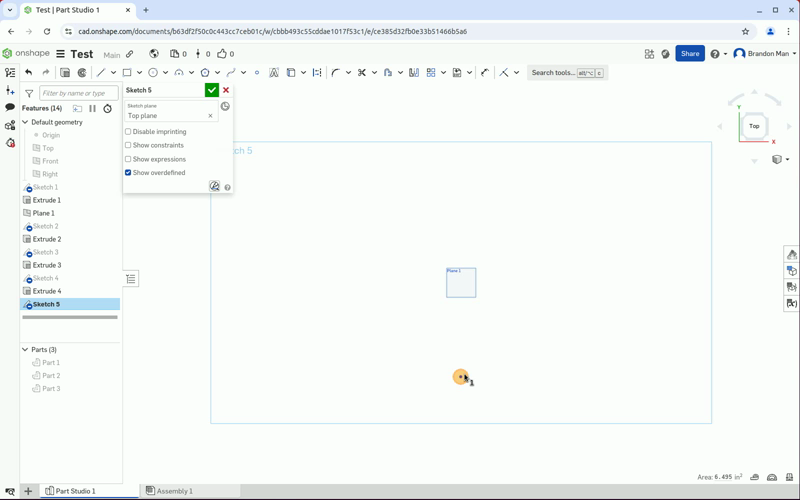
mouse_move(73, 352)
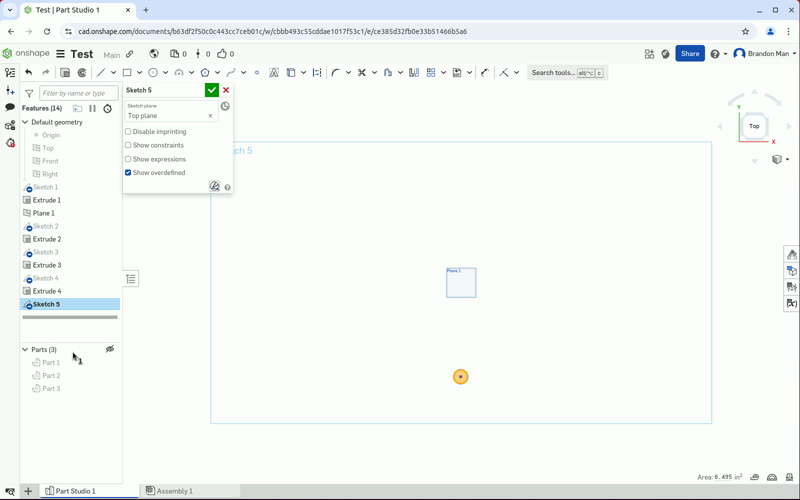
key(shift+y)
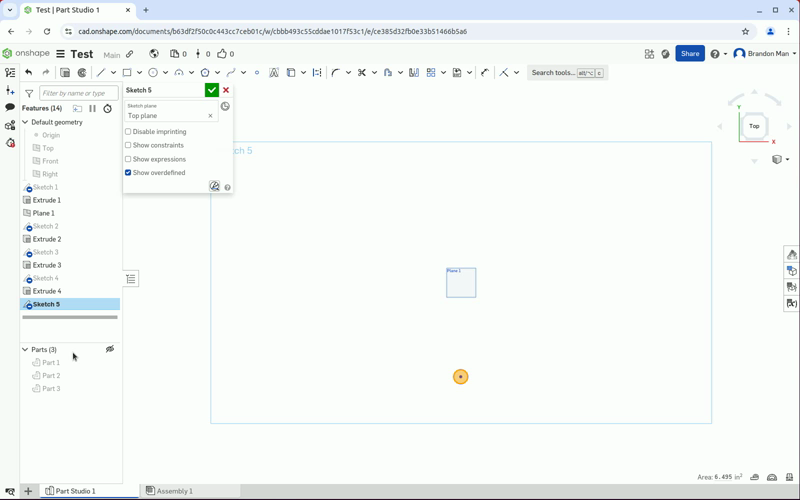
key(shift+e)
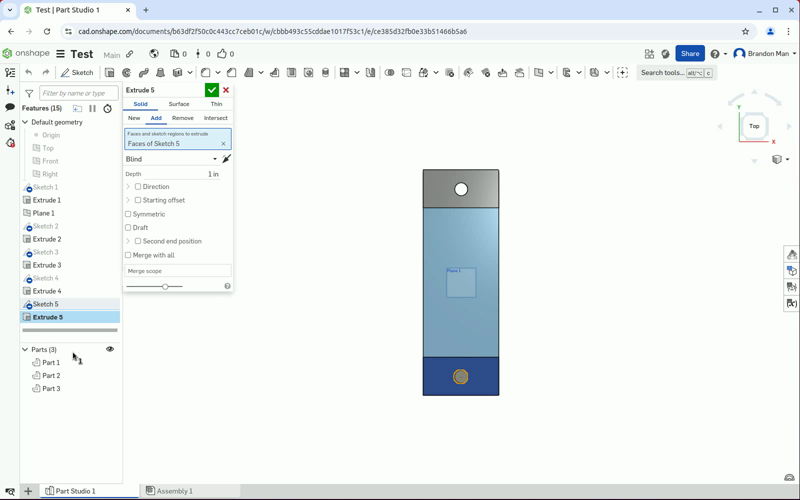
mouse_move(143, 106)
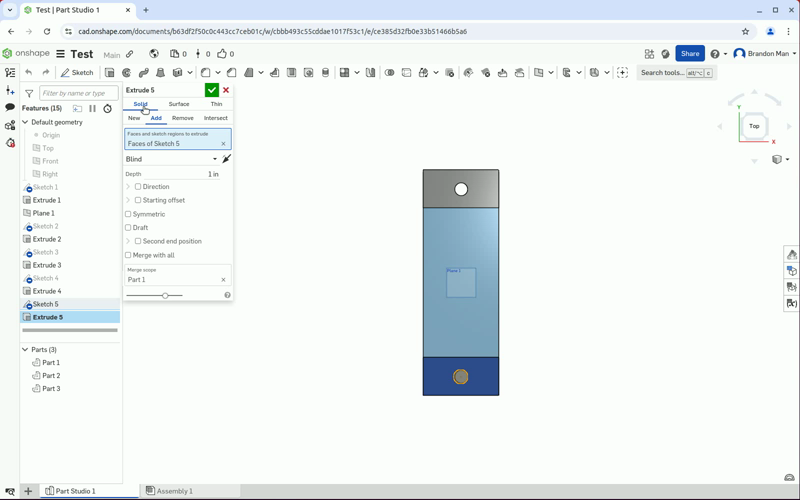
click(143, 106)
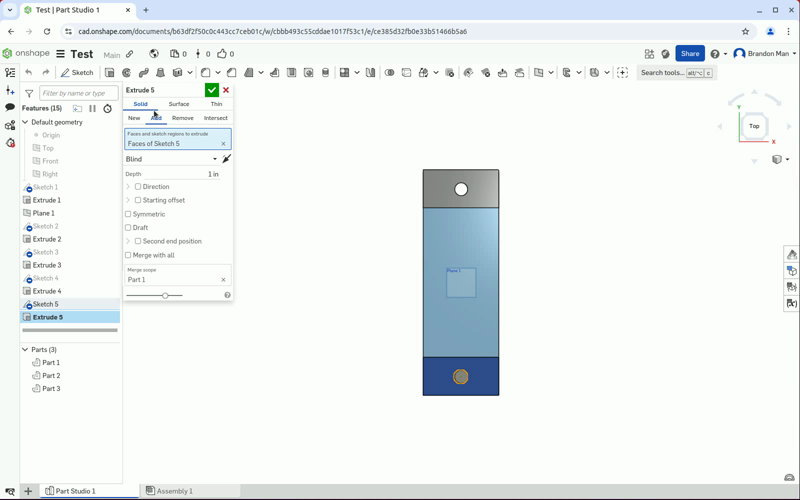
mouse_move(186, 120)
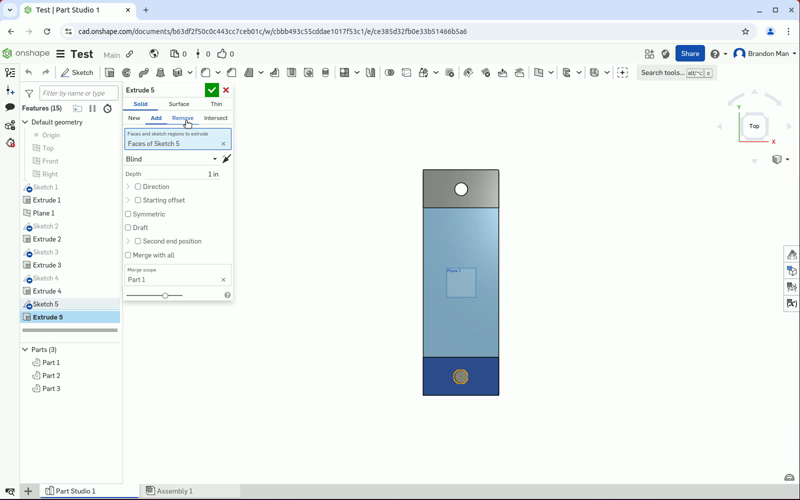
click(186, 120)
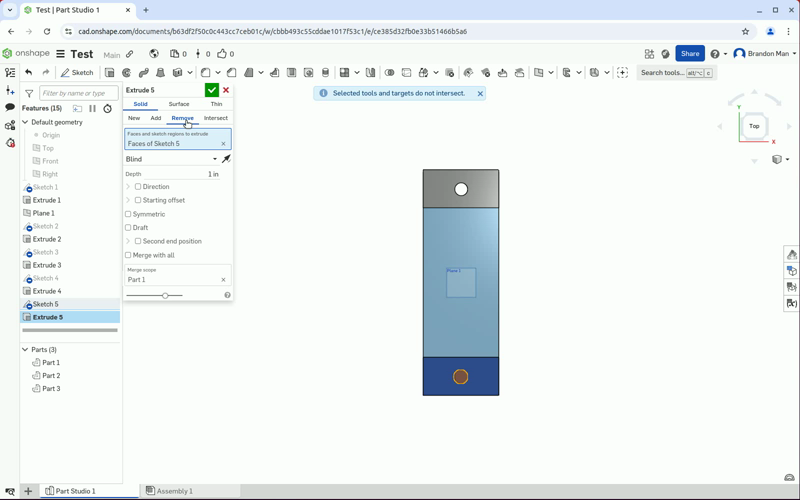
key(tab, 4)
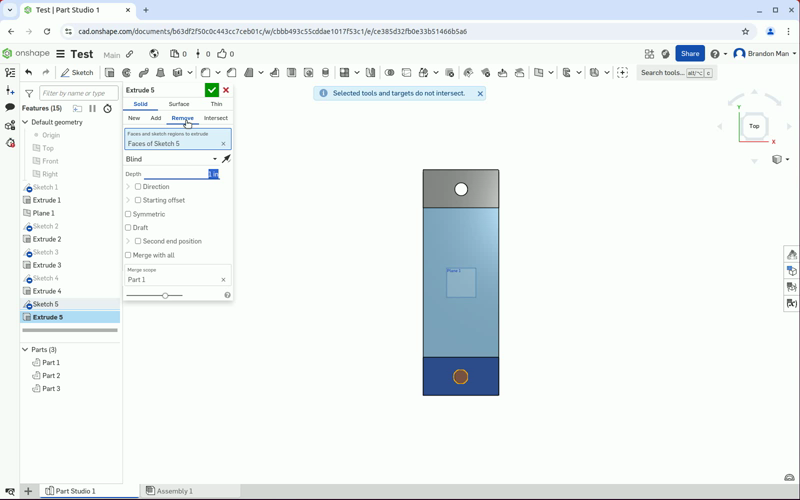
text(-1.926)
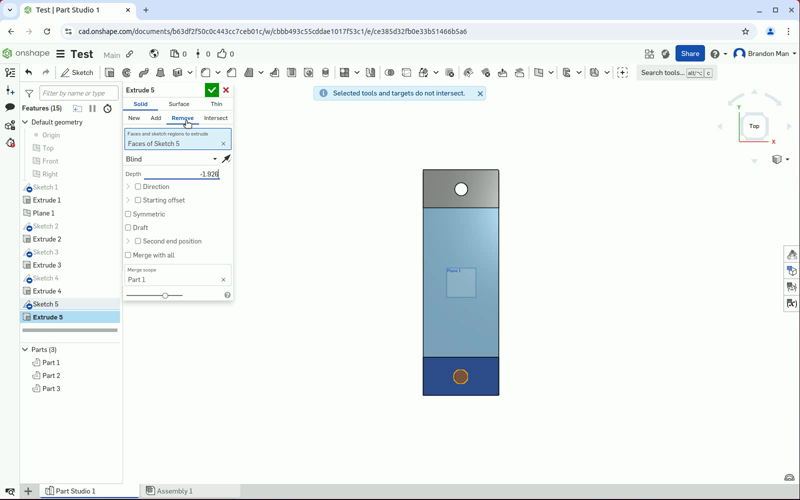
key(tab, 6)
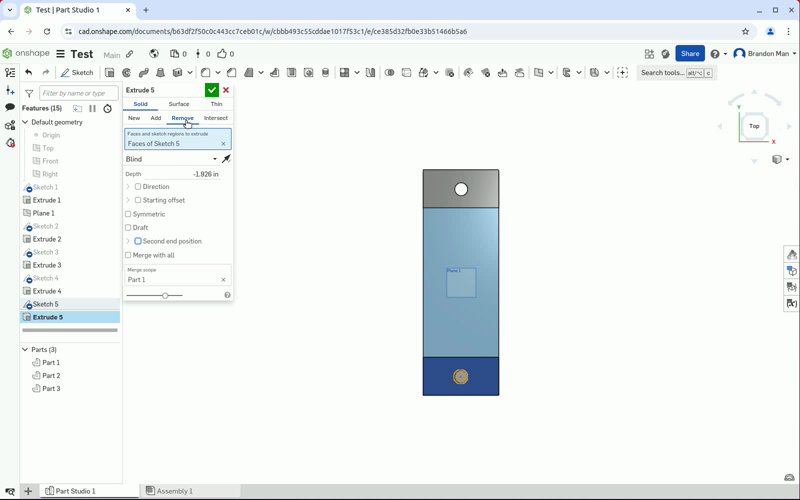
key(space)
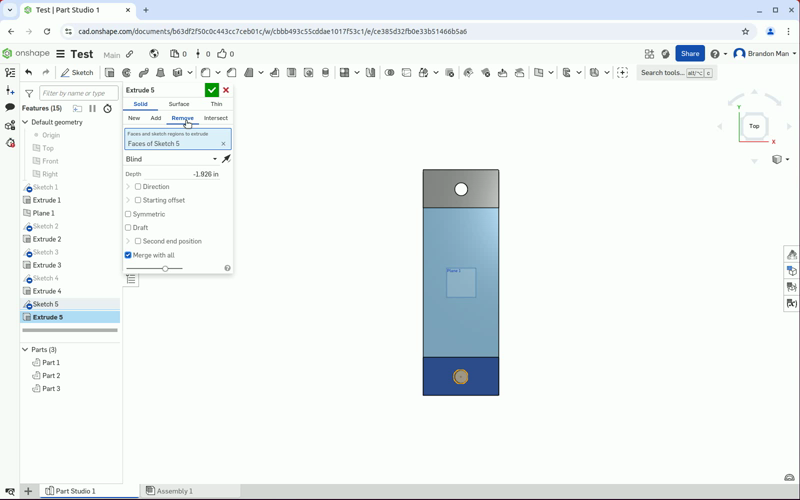
key(enter)
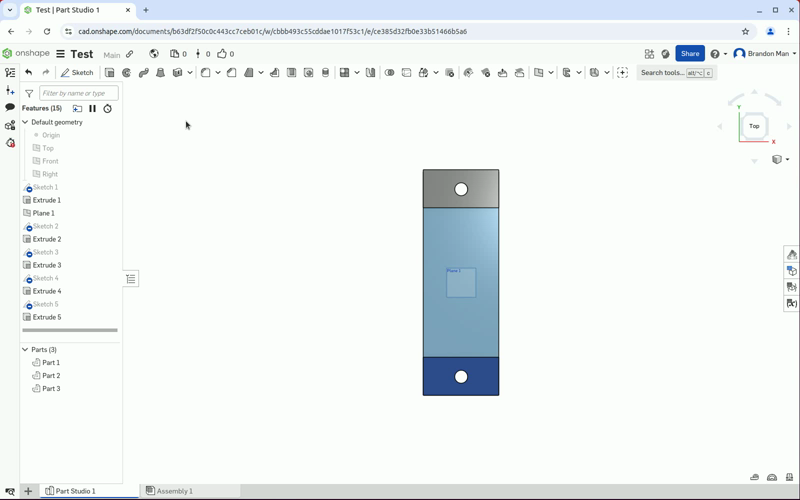
key(shift+h)
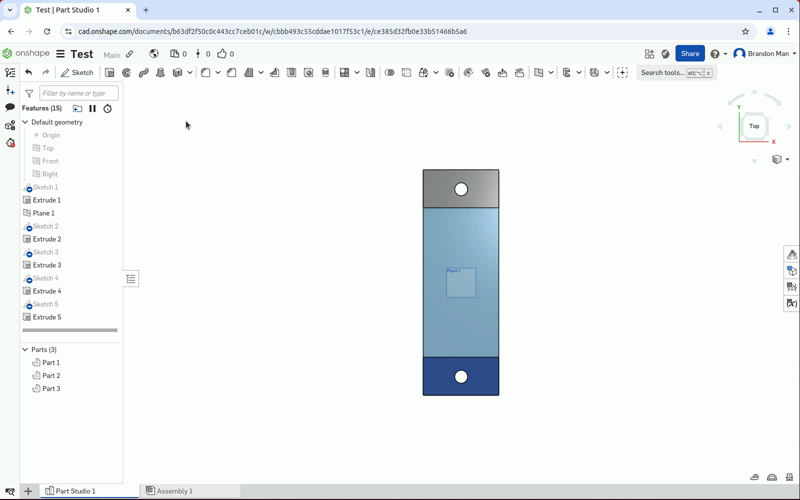
key(shift+h)
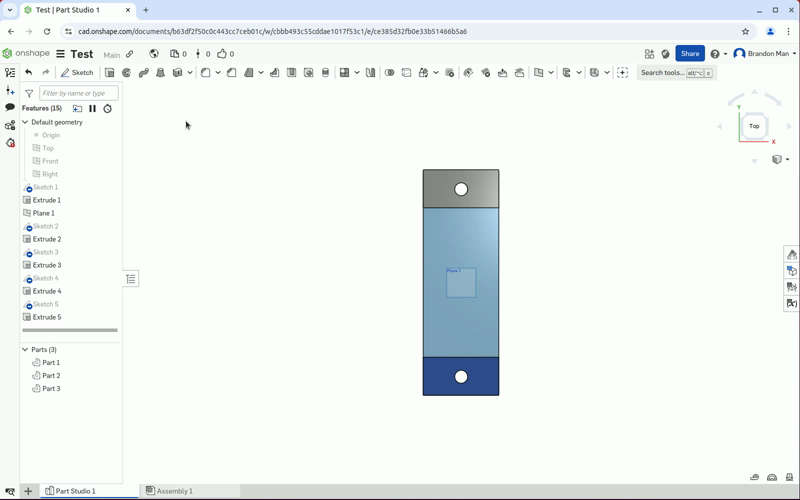
mouse_move(73, 189)
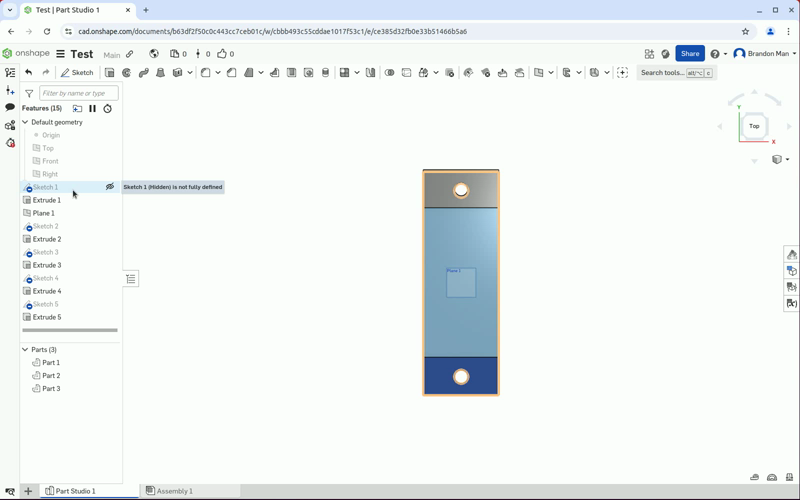
click(73, 189)
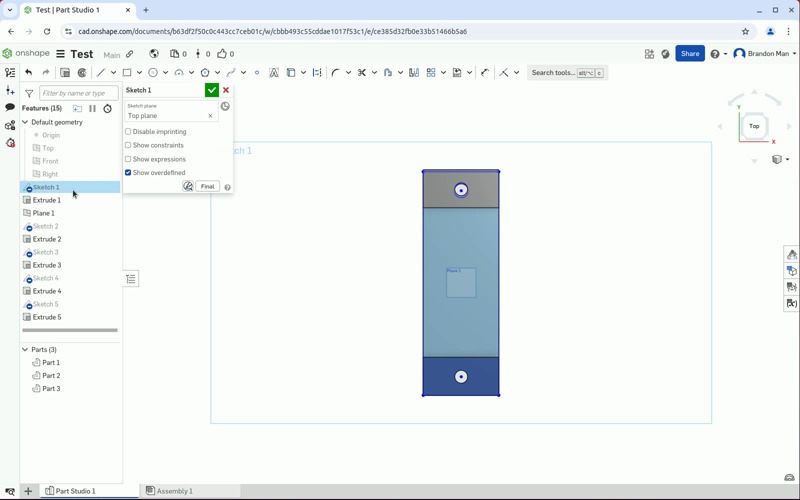
mouse_move(229, 92)
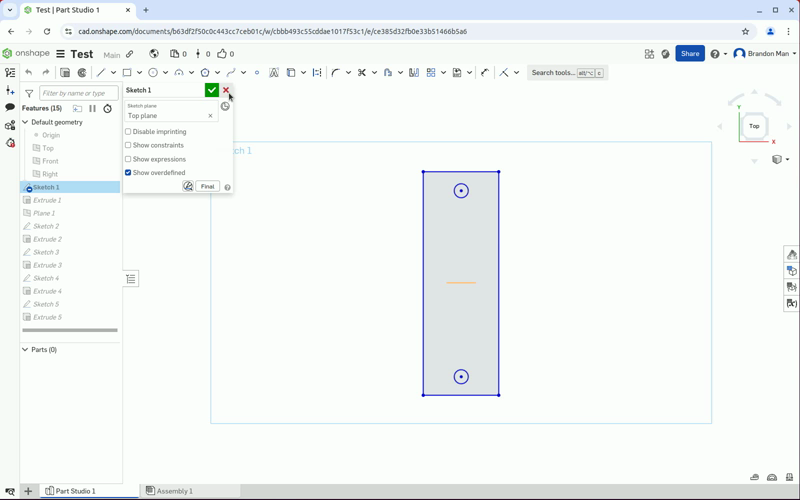
click(229, 92)
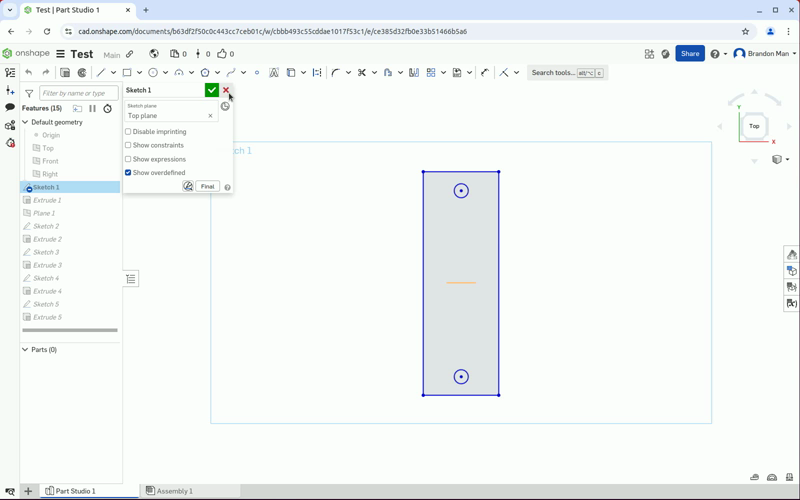
key(shift+s)
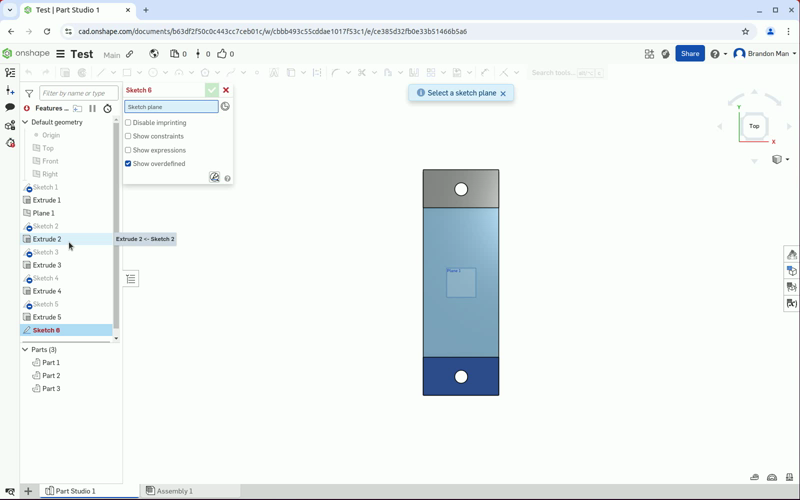
scroll(3)
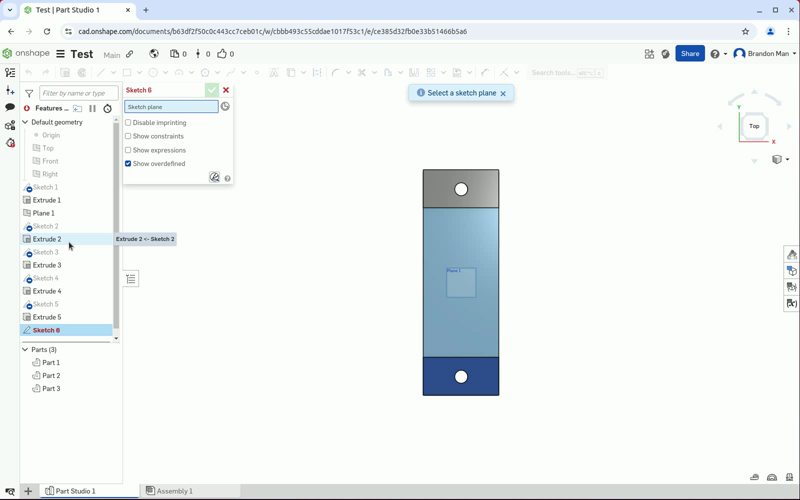
mouse_move(69, 150)
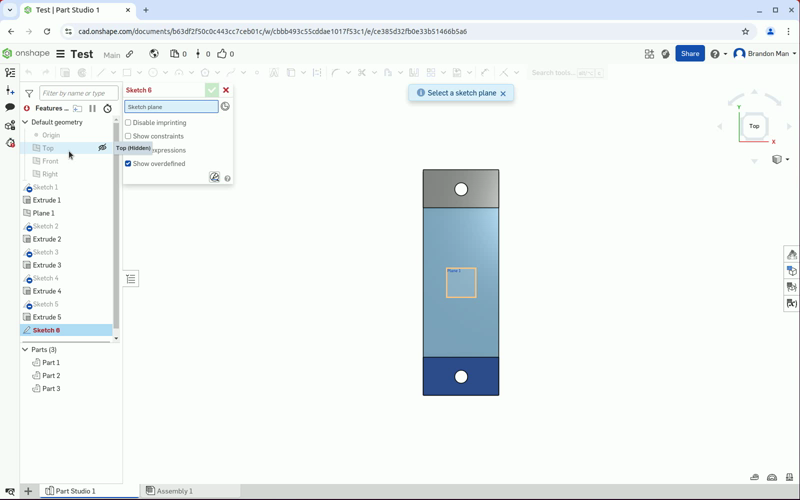
click(69, 150)
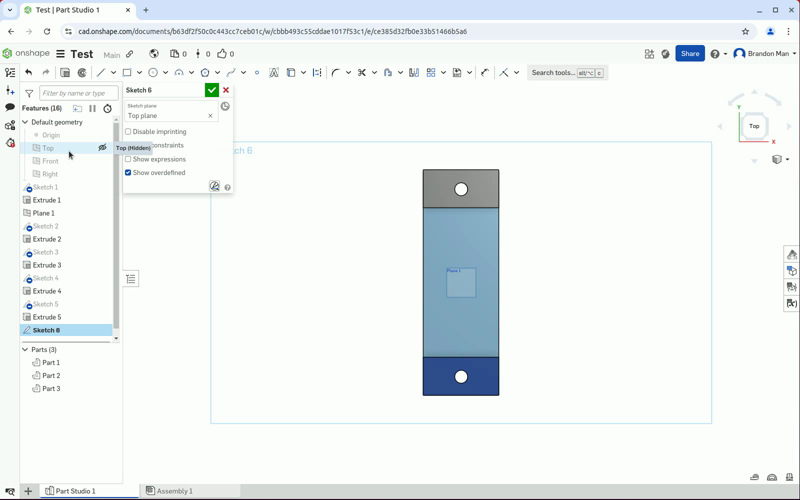
mouse_move(73, 352)
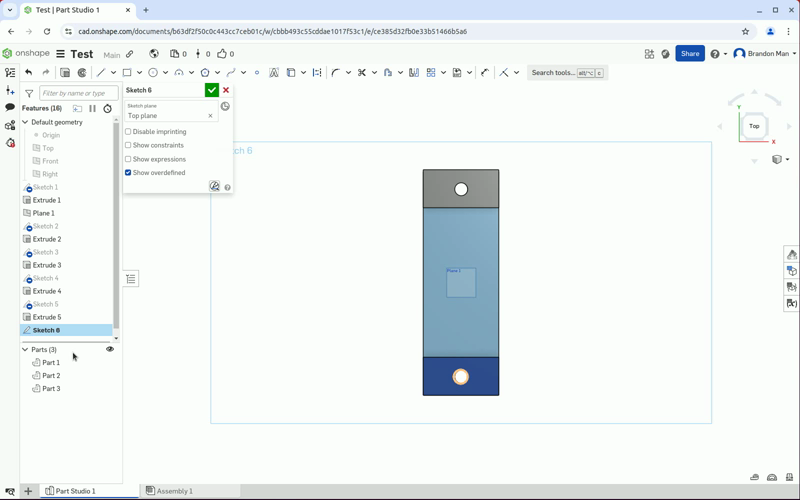
key(y)
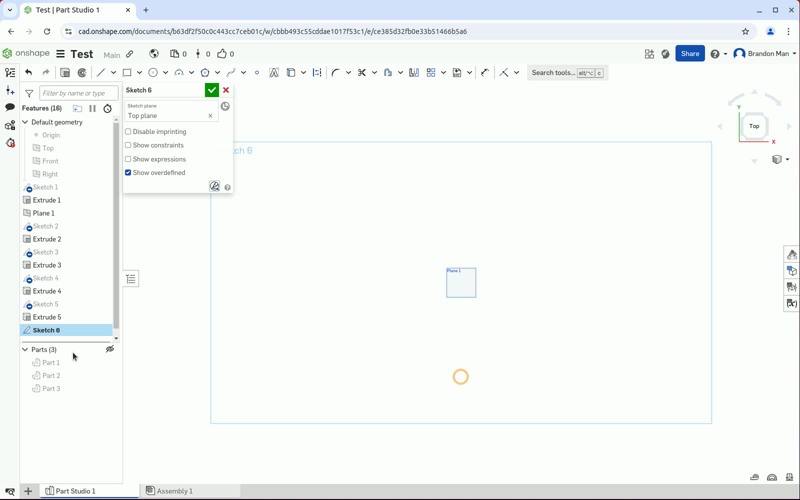
key(l)
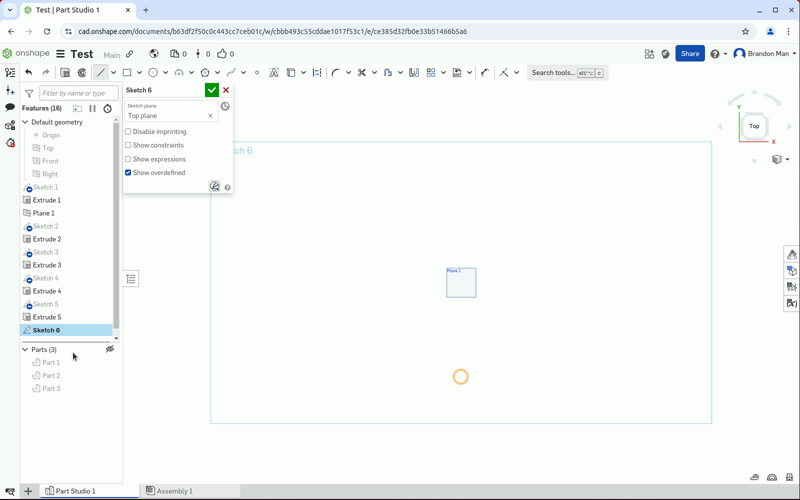
key_down(shift)
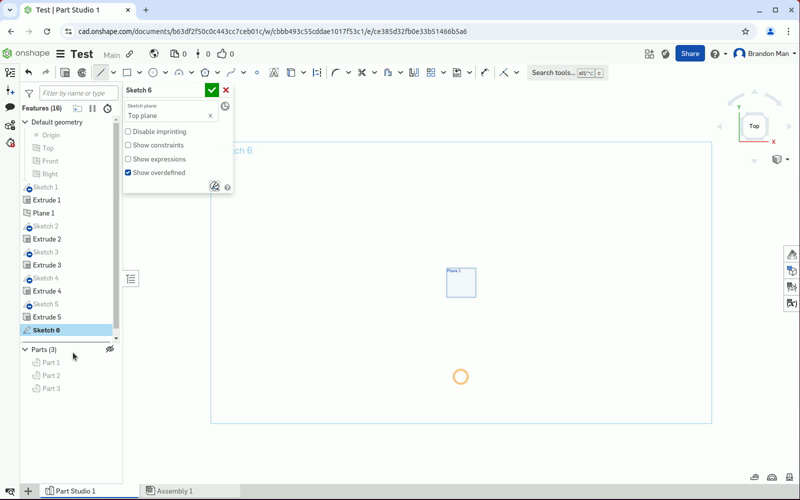
mouse_move(449, 376)
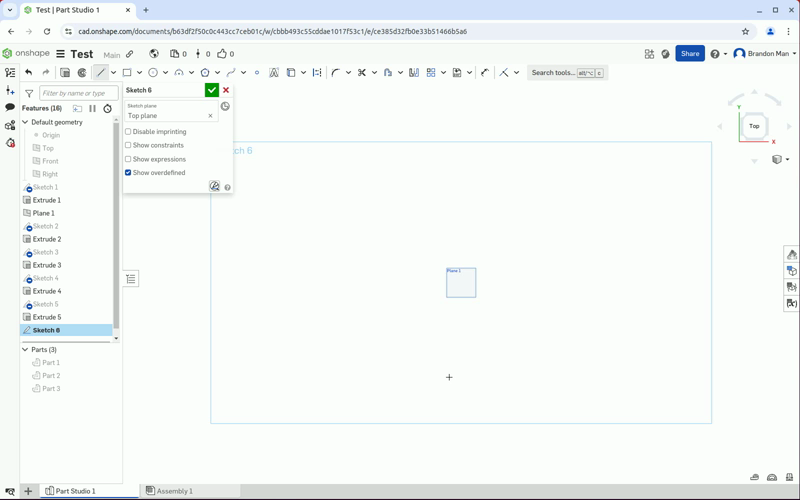
click(449, 376)
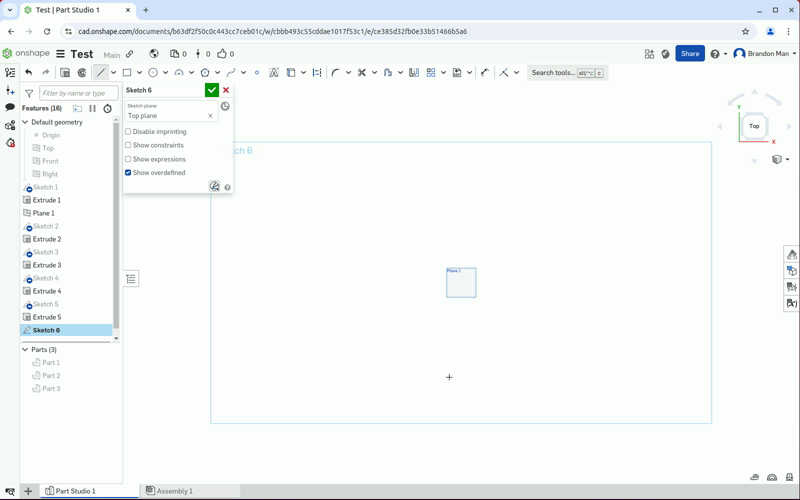
key_up(shift)
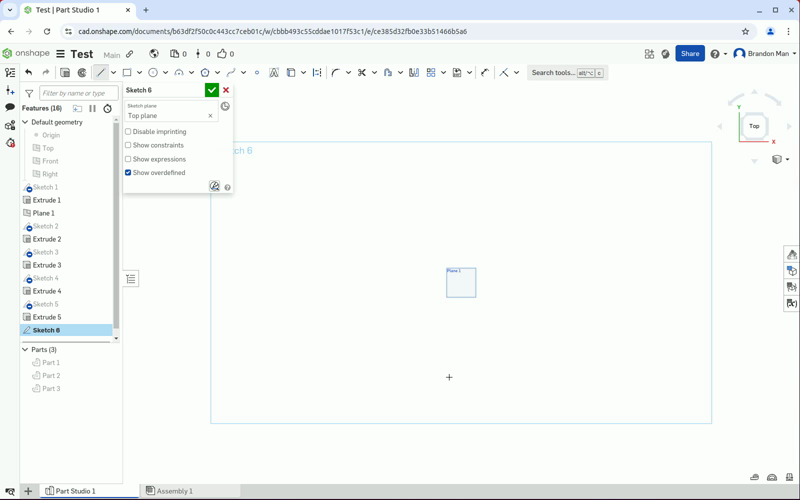
key_down(shift)
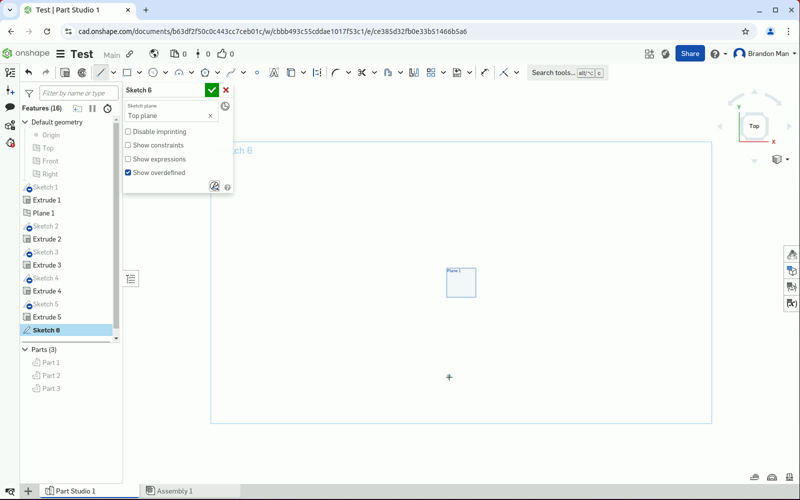
mouse_move(479, 376)
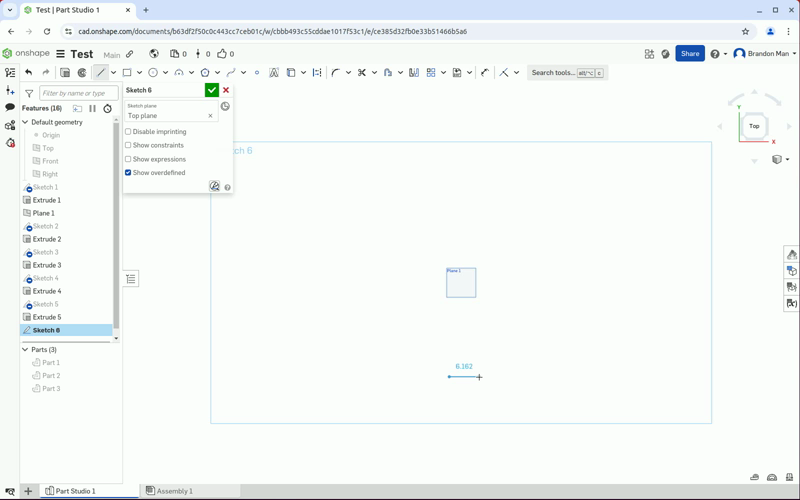
mouse_move(455, 387)
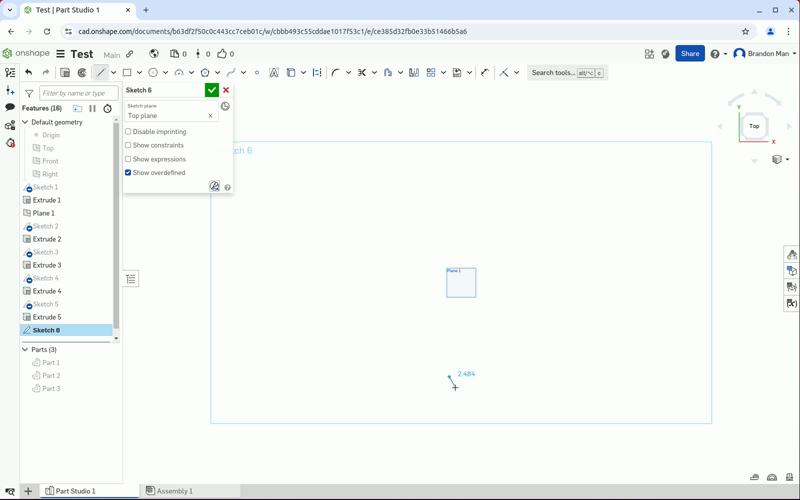
click(455, 387)
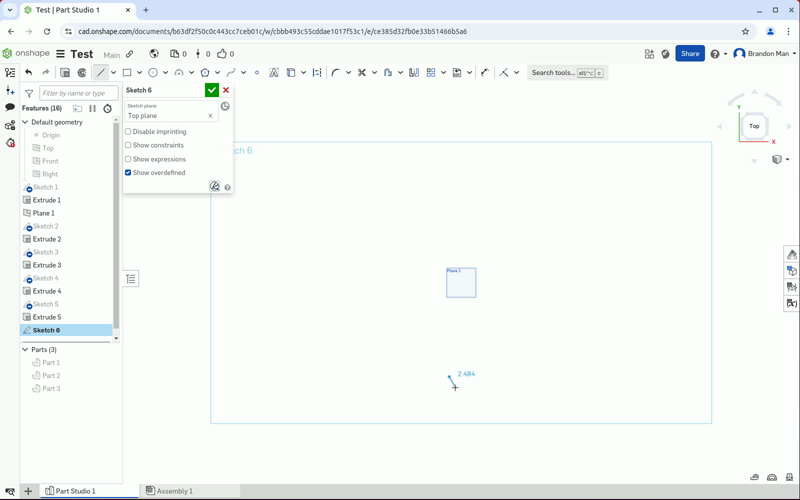
key_up(shift)
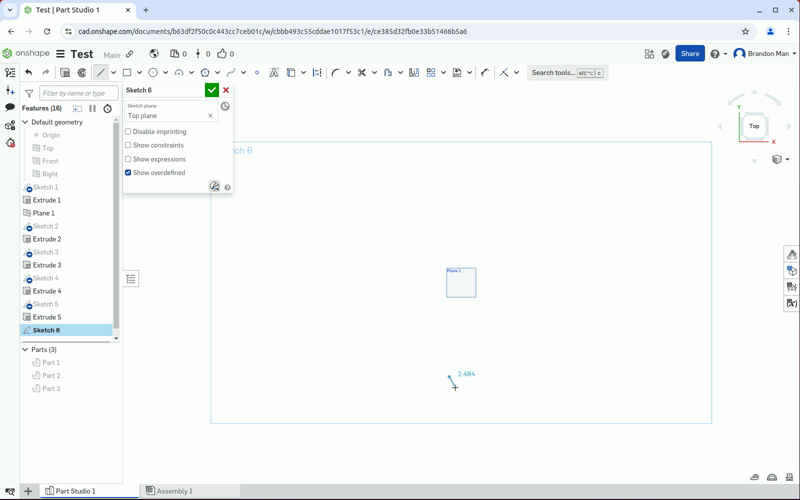
key_down(shift)
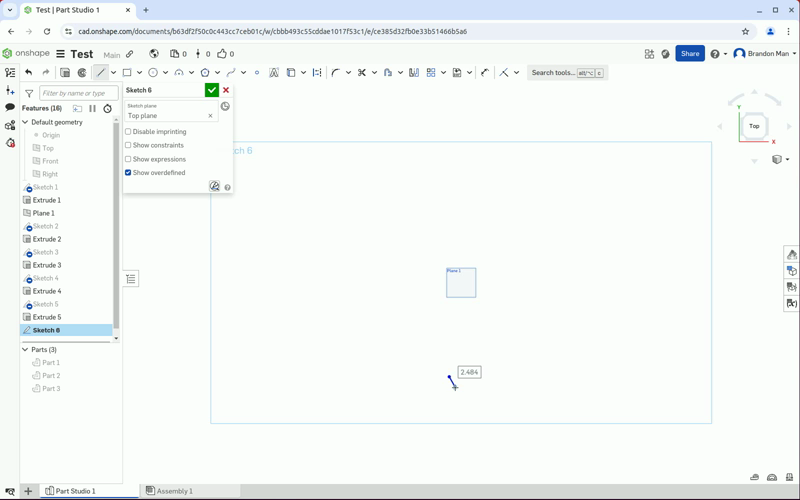
mouse_move(485, 387)
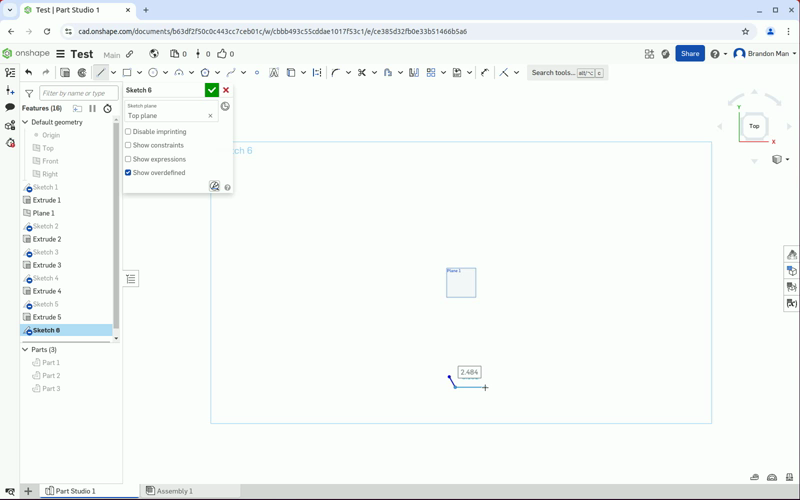
mouse_move(467, 387)
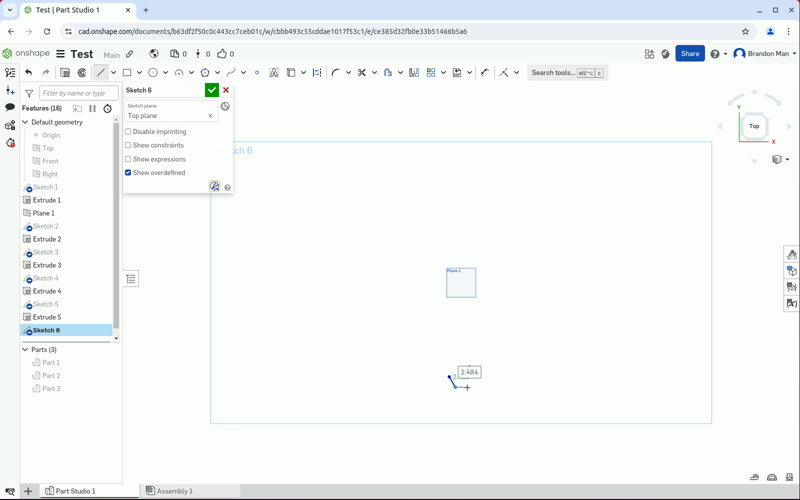
click(467, 387)
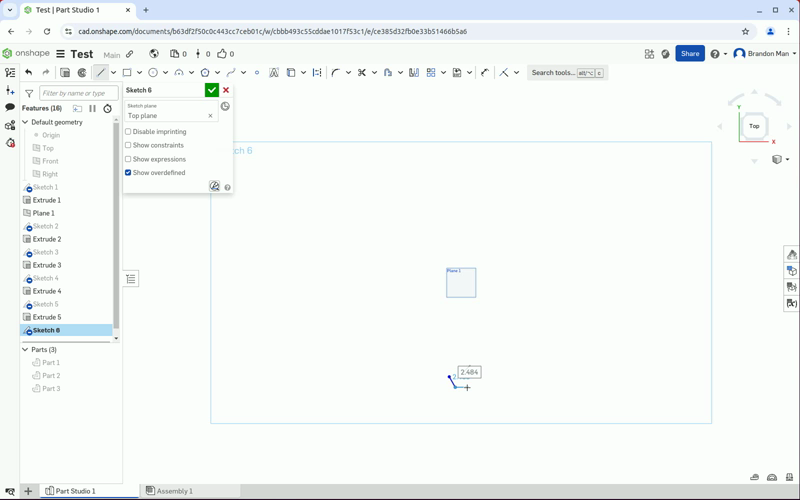
key_up(shift)
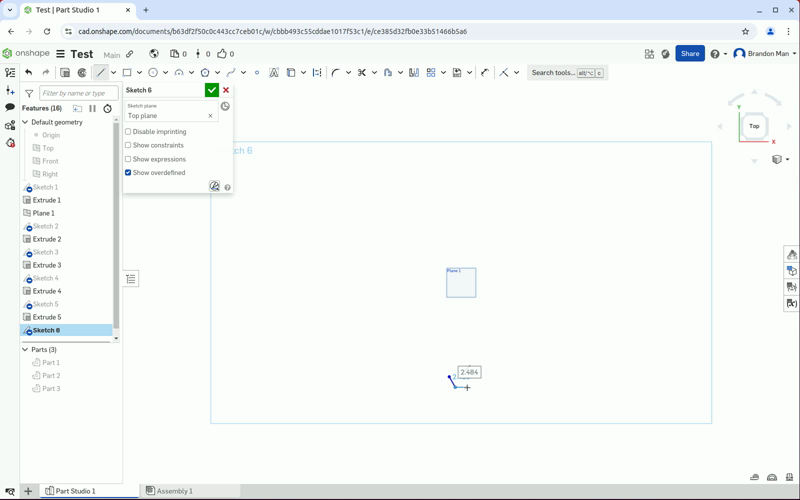
key_down(shift)
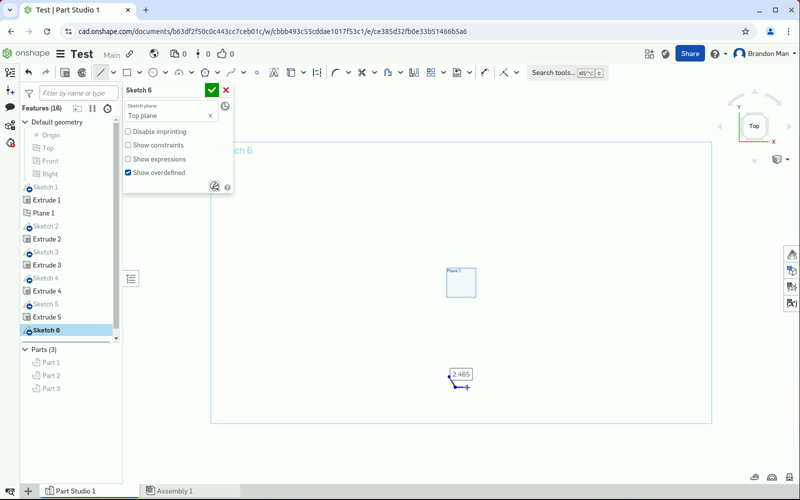
mouse_move(497, 387)
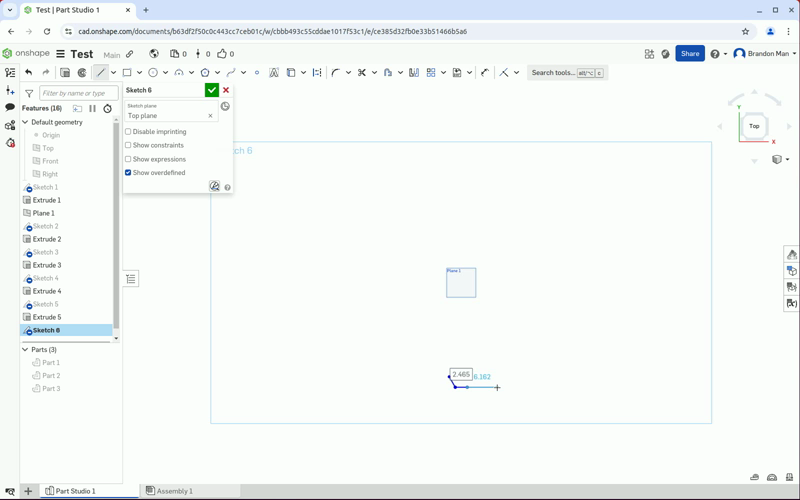
mouse_move(473, 376)
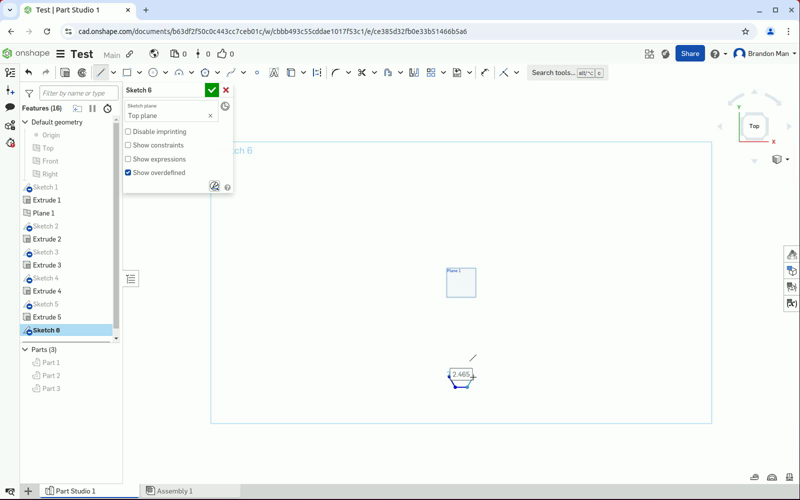
click(473, 376)
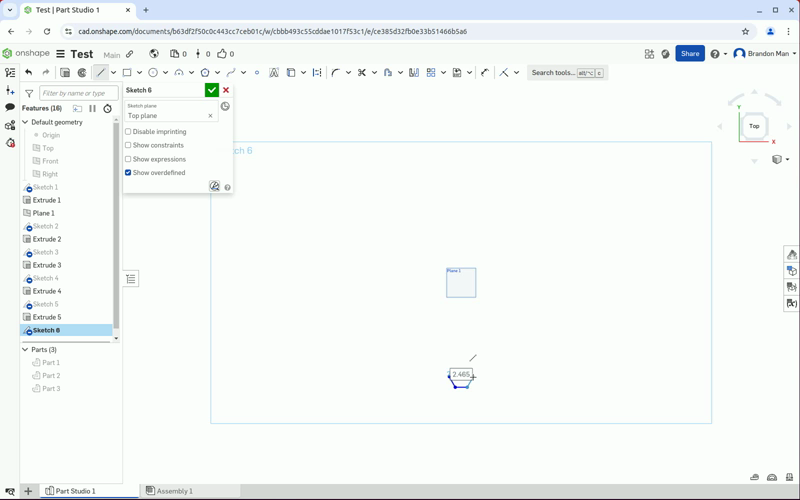
key_up(shift)
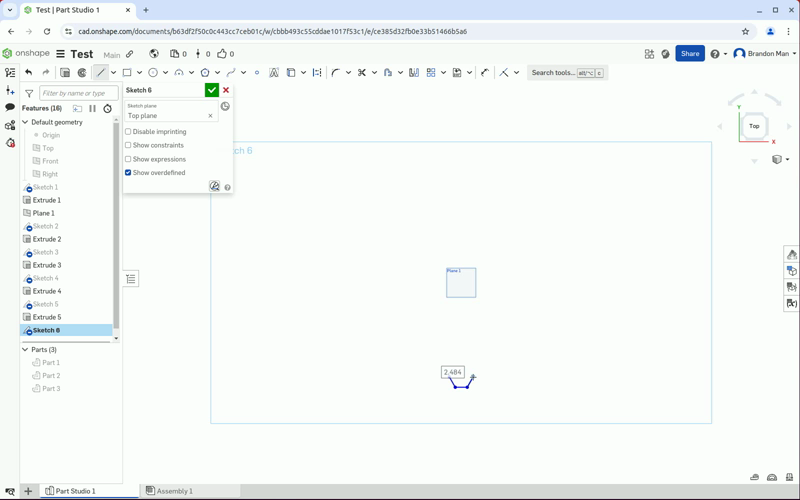
key_down(shift)
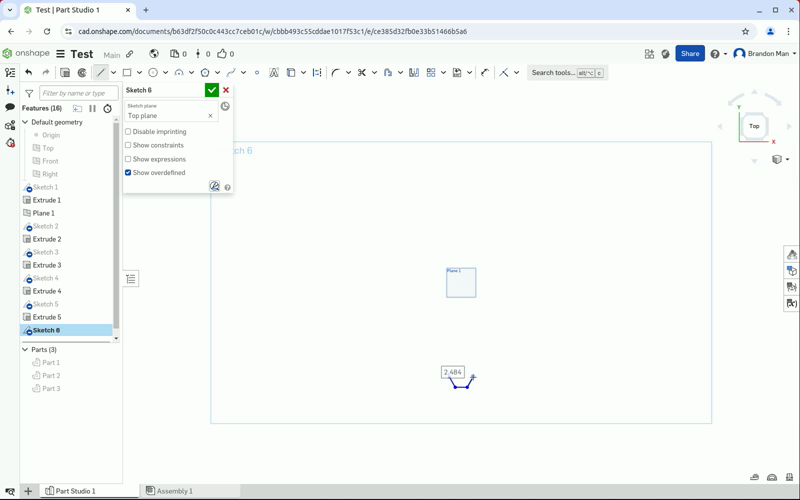
mouse_move(503, 376)
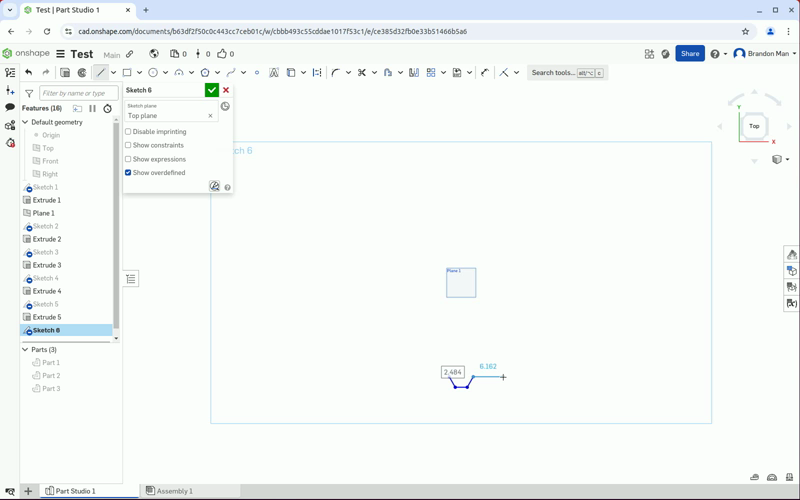
mouse_move(467, 366)
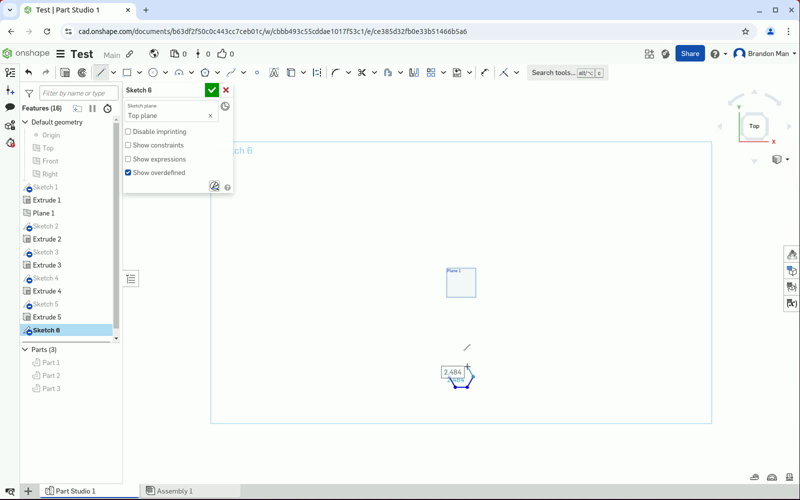
click(467, 366)
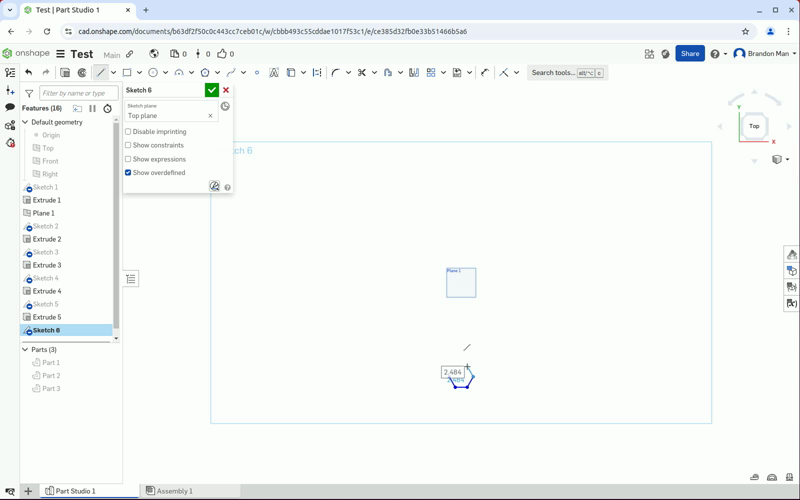
key_up(shift)
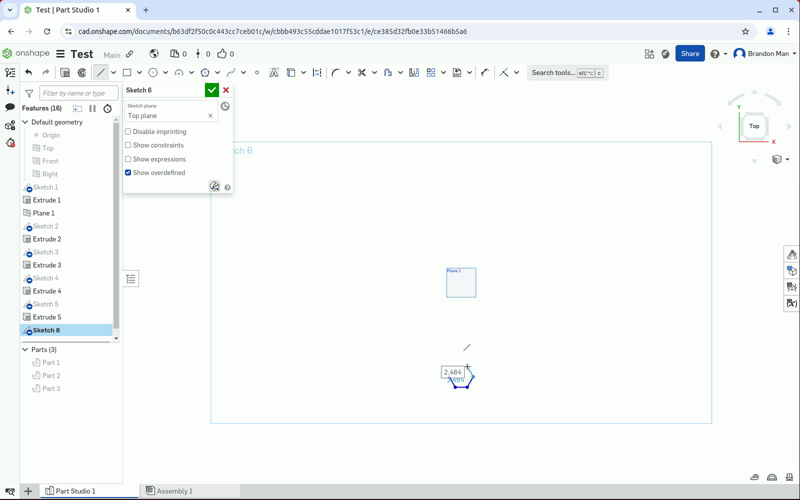
key_down(shift)
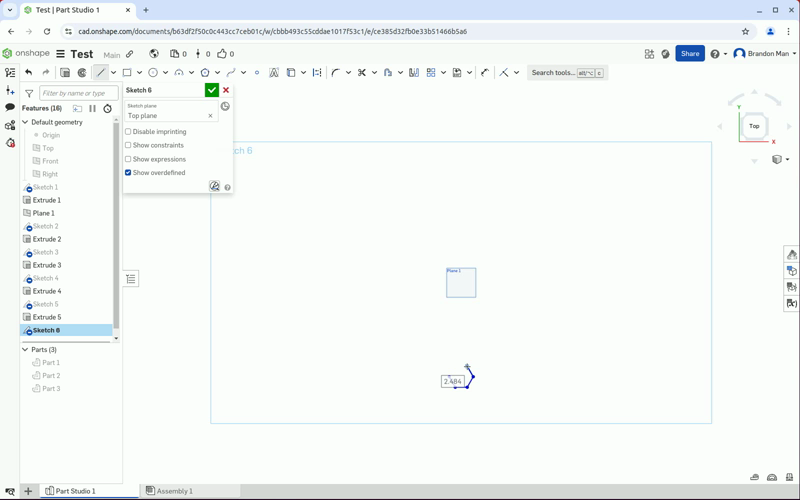
mouse_move(497, 366)
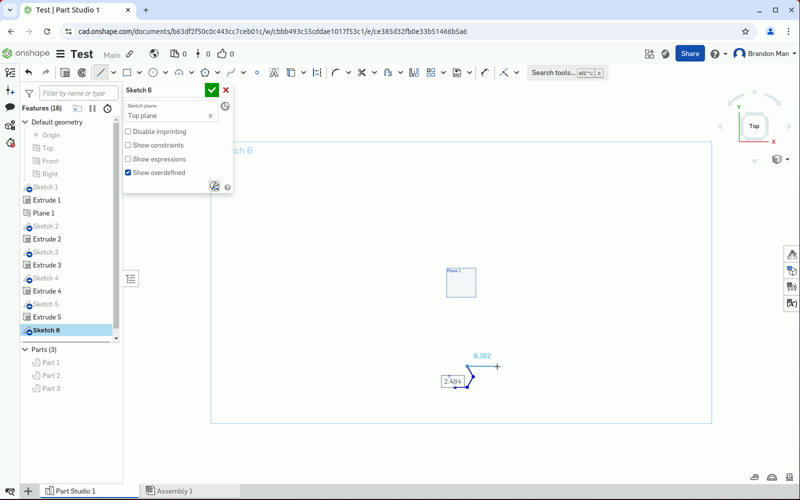
mouse_move(455, 366)
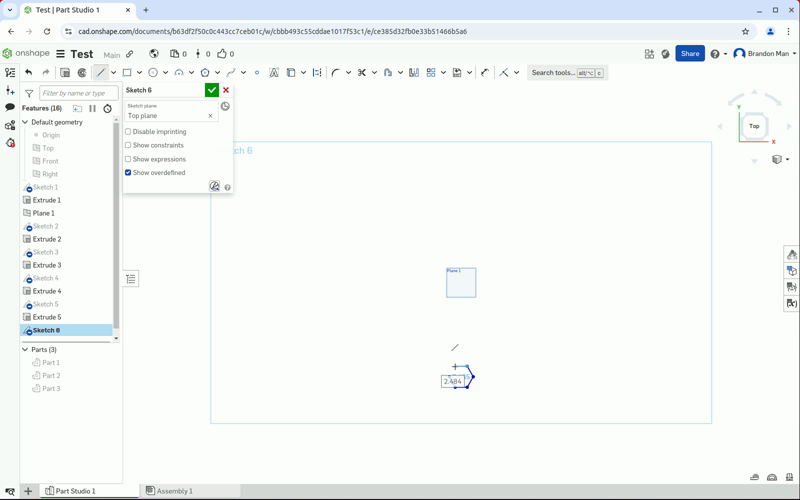
click(455, 366)
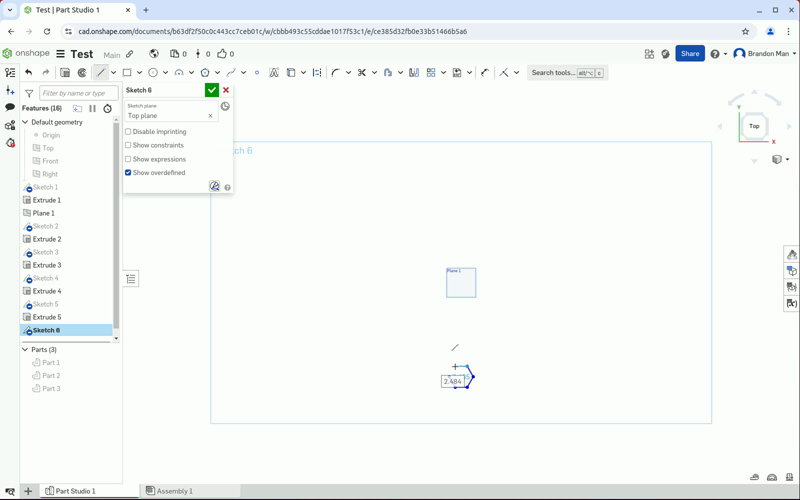
key_up(shift)
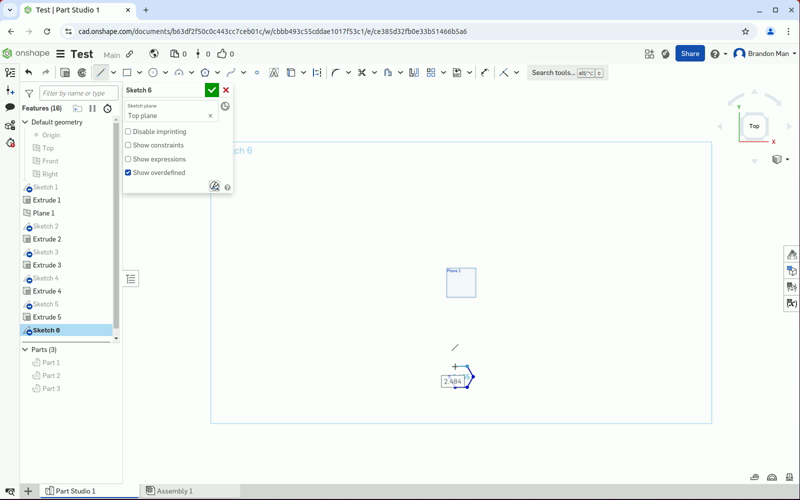
mouse_move(485, 366)
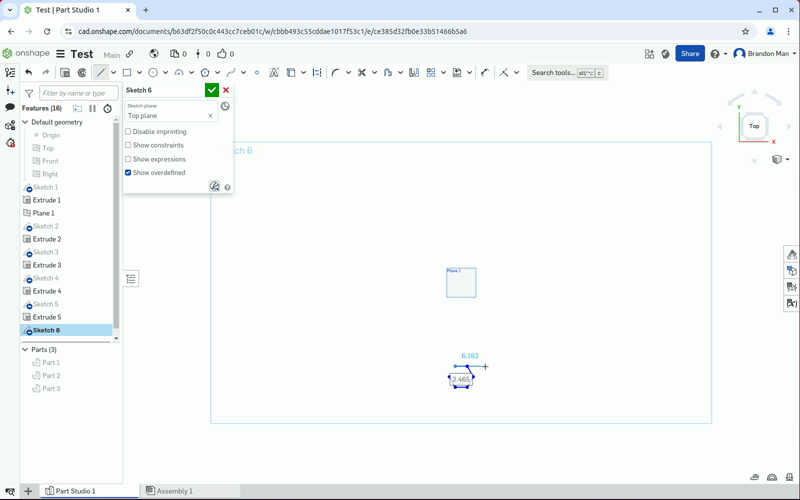
key_down(shift)
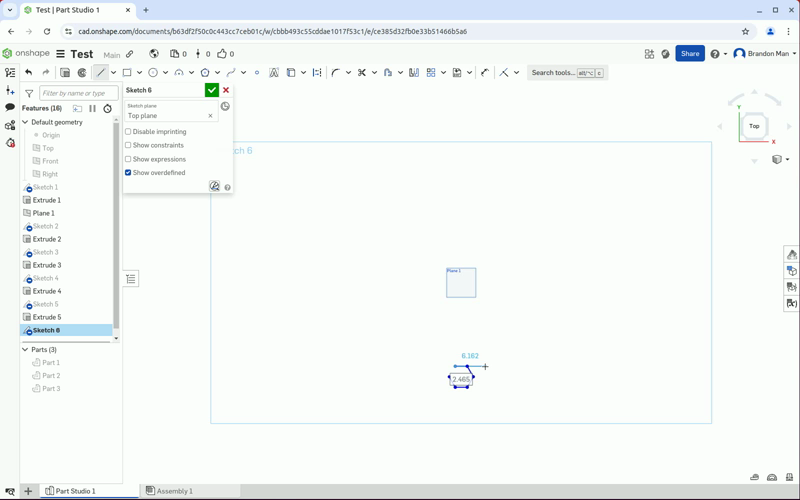
mouse_move(449, 376)
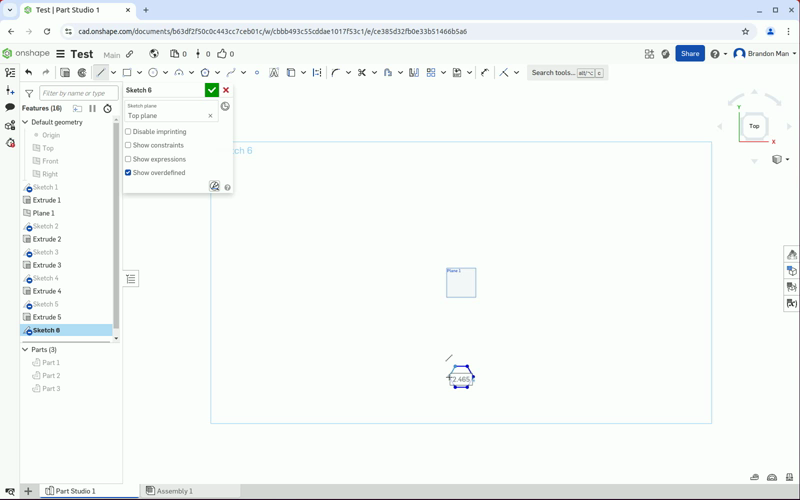
key_up(shift)
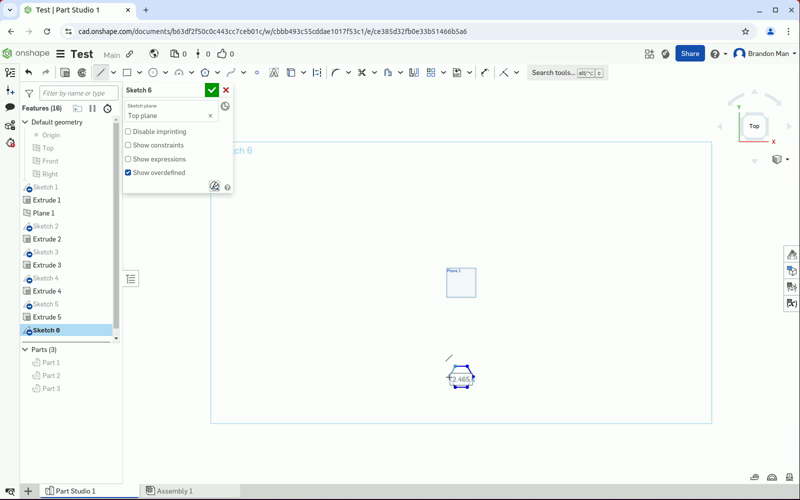
click(449, 376)
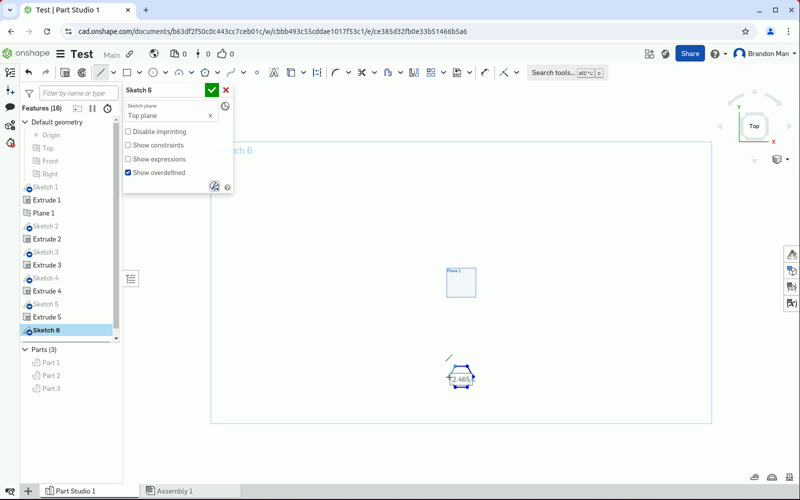
key(esc)
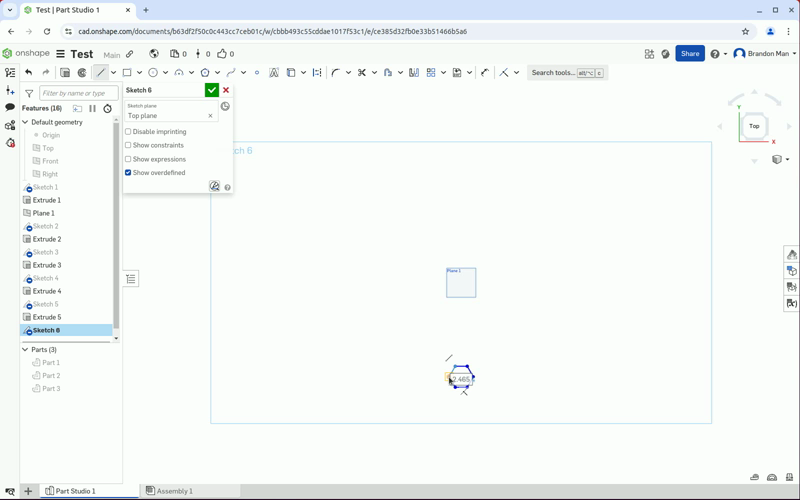
key(c)
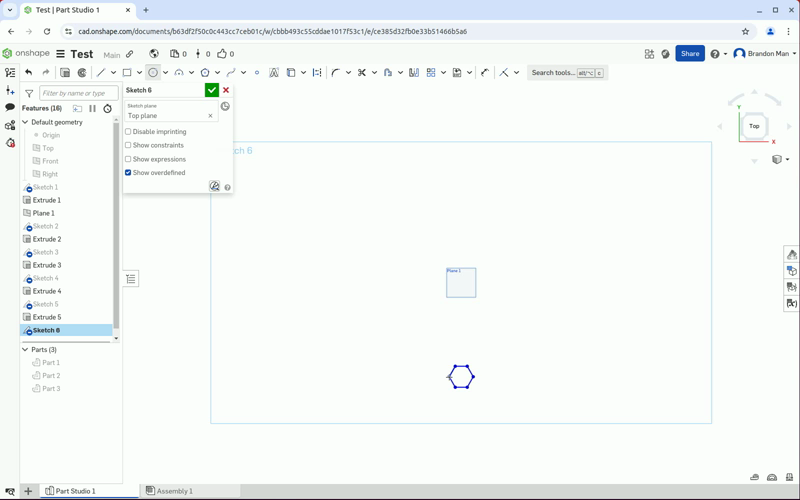
key_down(shift)
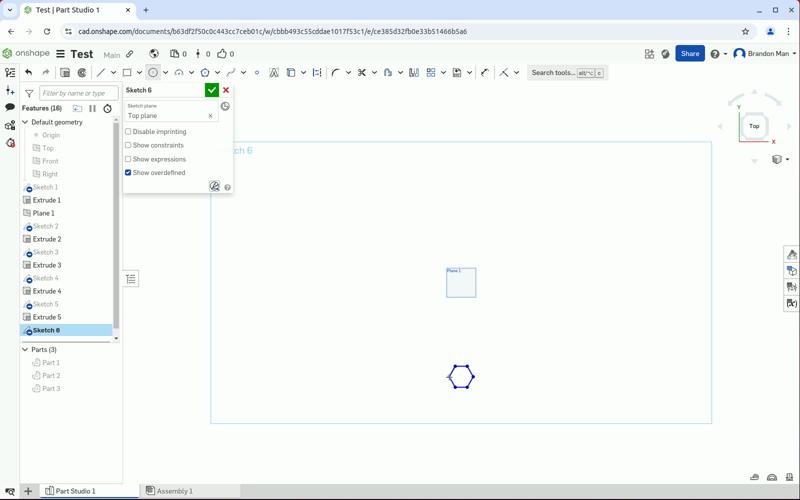
mouse_move(461, 376)
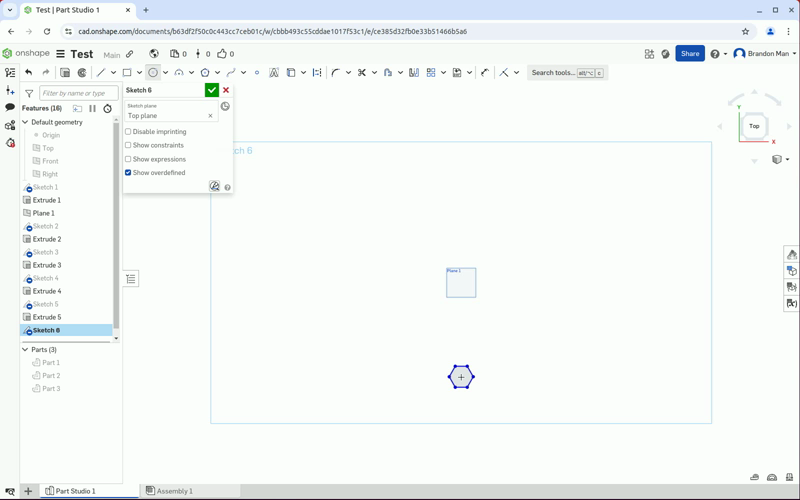
click(461, 376)
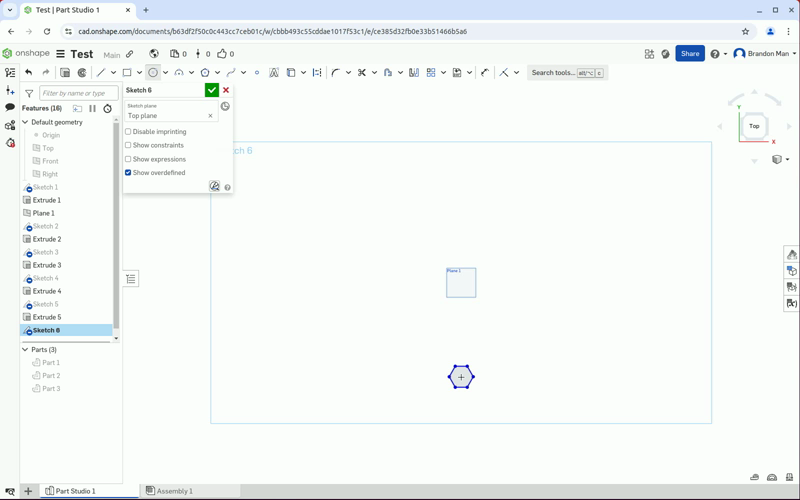
key_up(shift)
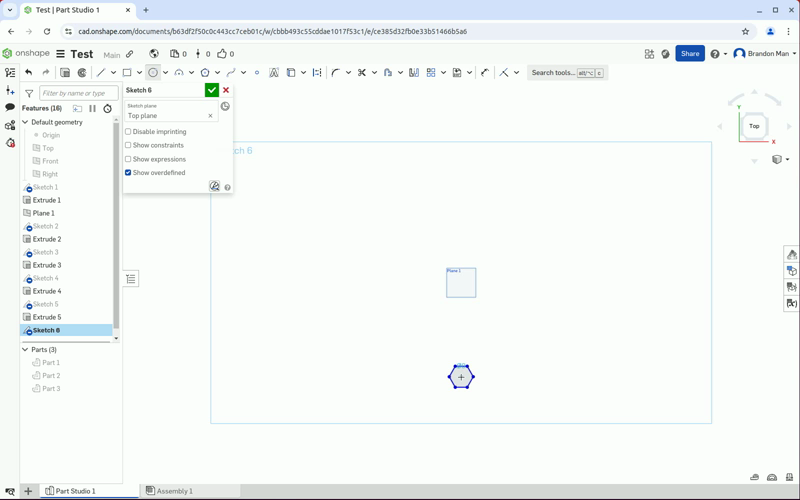
mouse_move(467, 376)
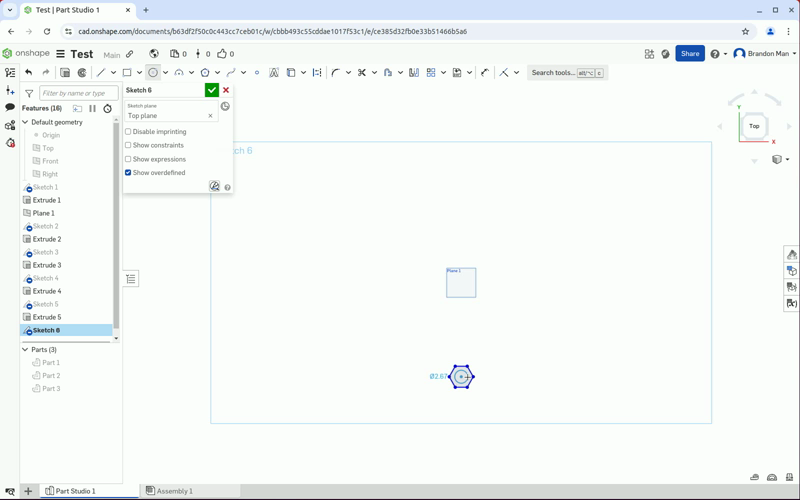
click(467, 376)
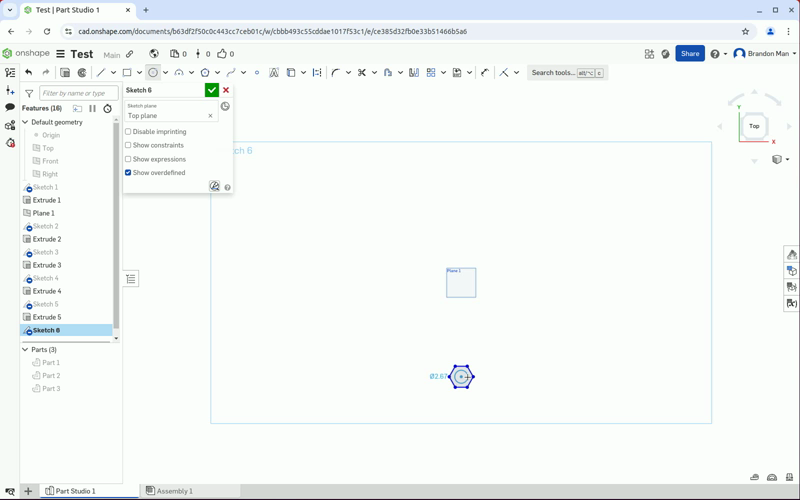
key(esc)
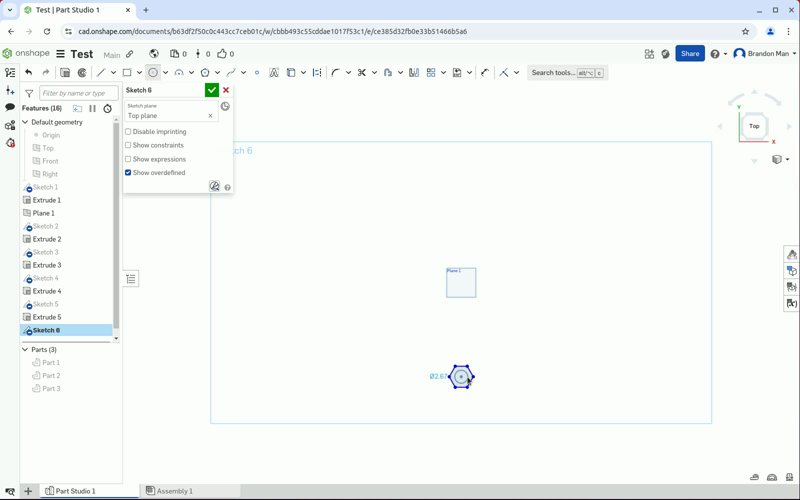
mouse_move(451, 380)
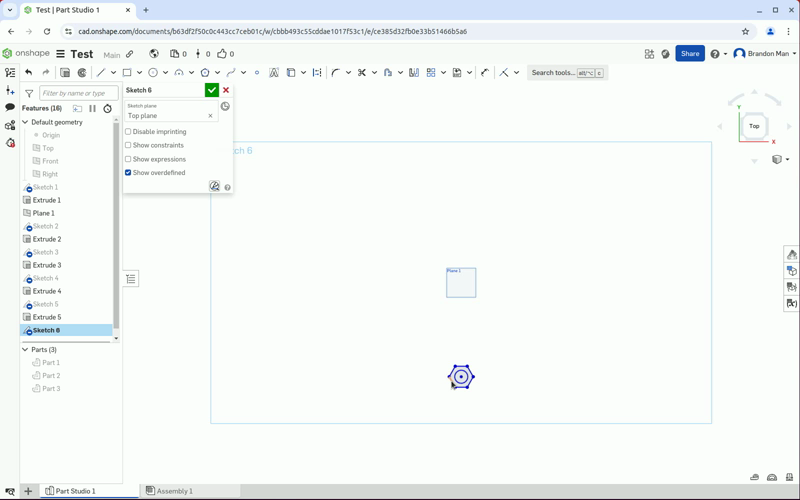
scroll(6)
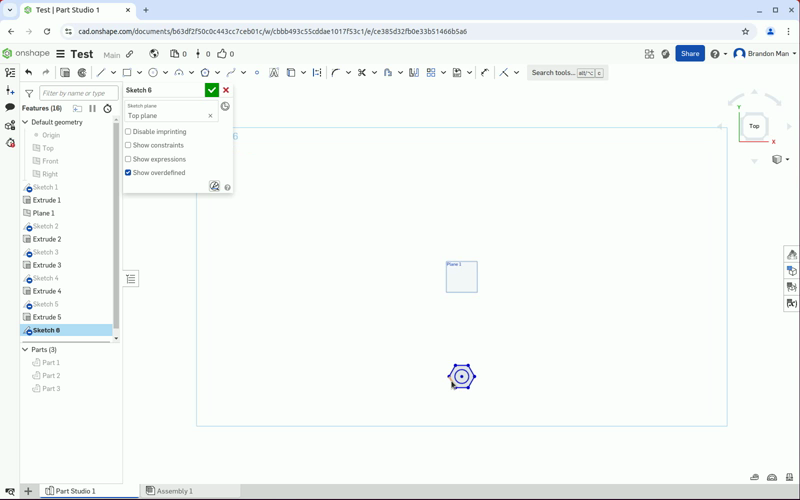
scroll(6)
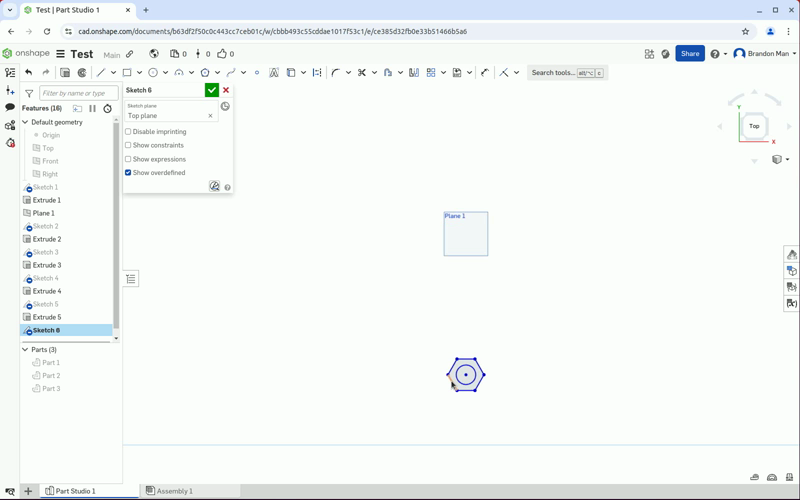
scroll(6)
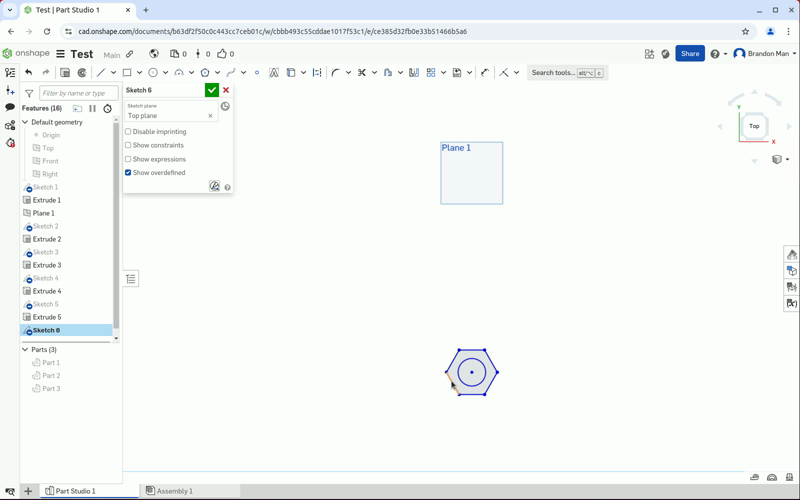
scroll(6)
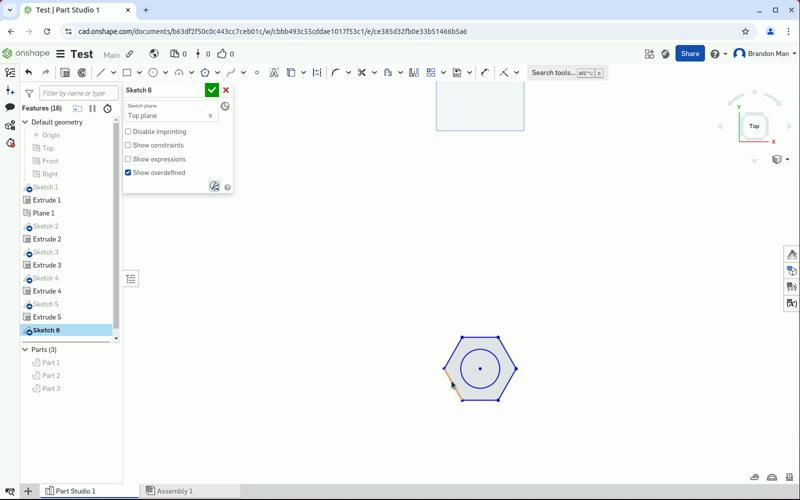
scroll(6)
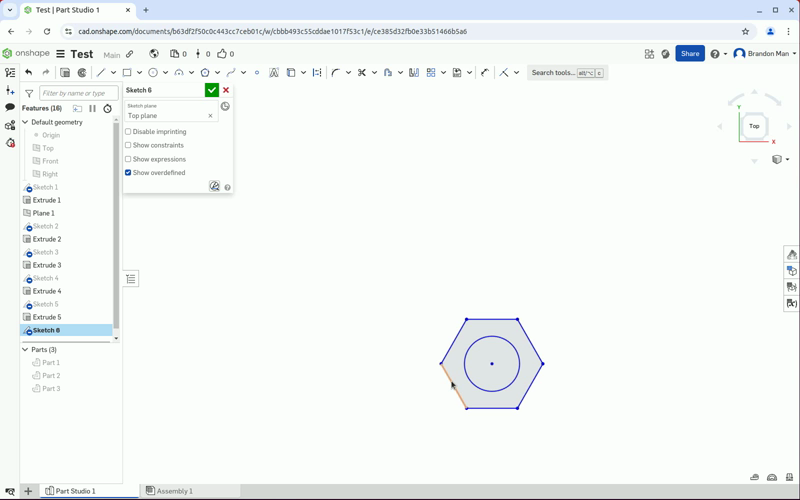
scroll(6)
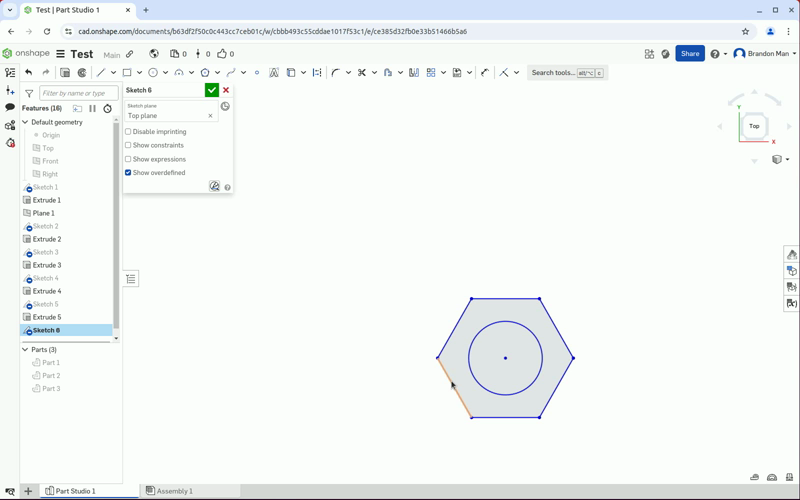
scroll(6)
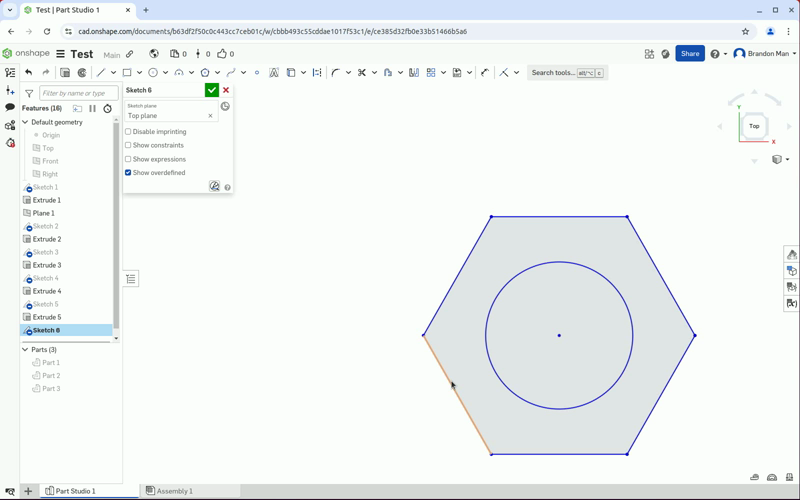
click(451, 380)
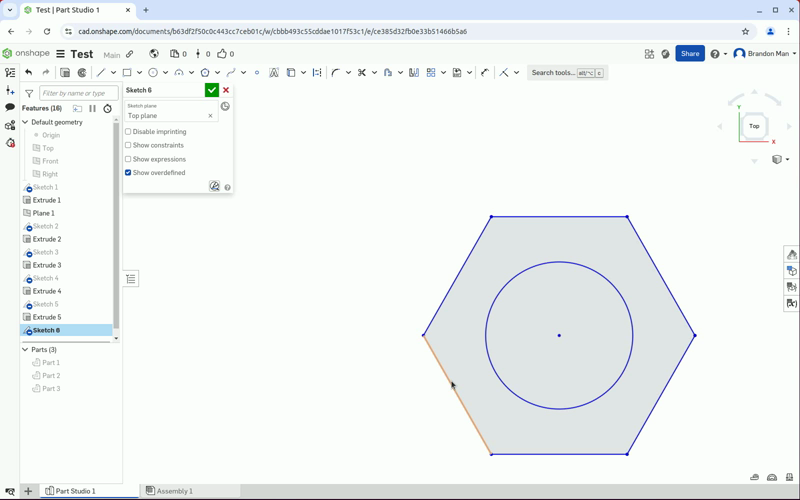
scroll(-6)
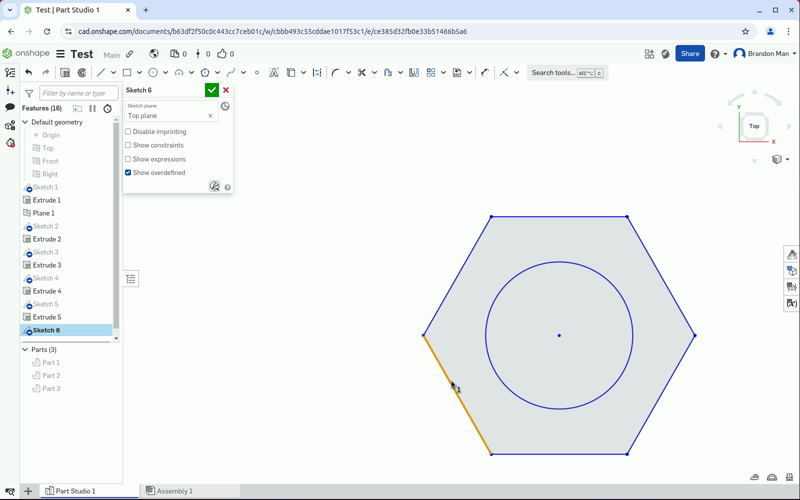
scroll(-6)
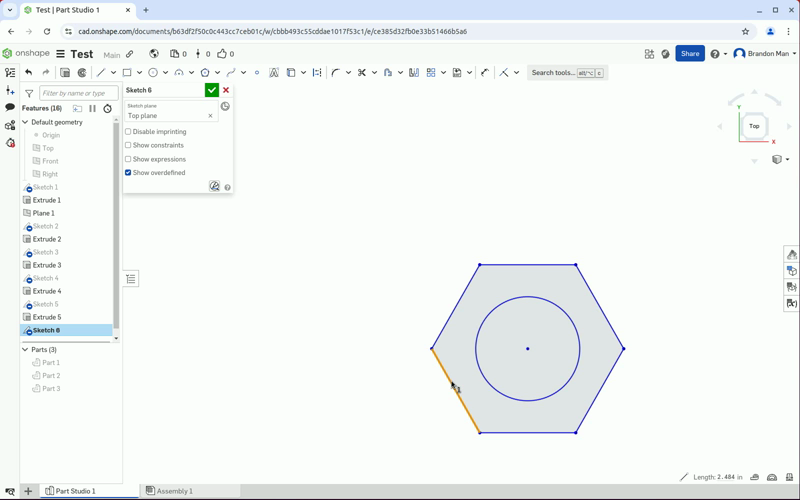
scroll(-6)
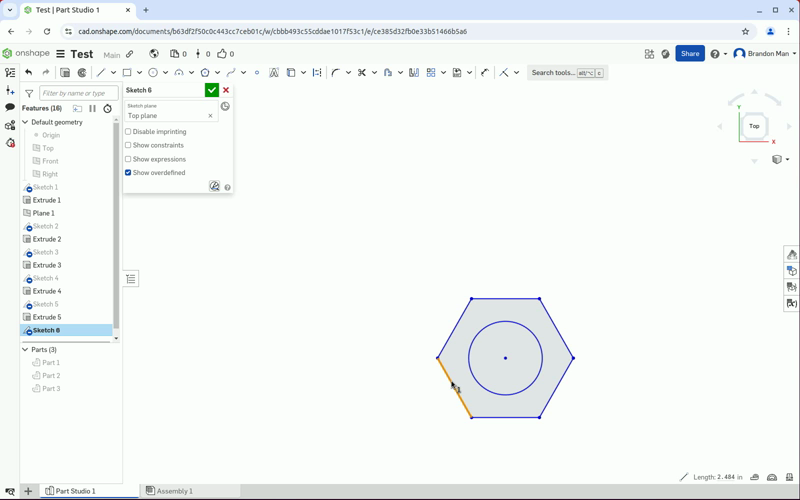
scroll(-6)
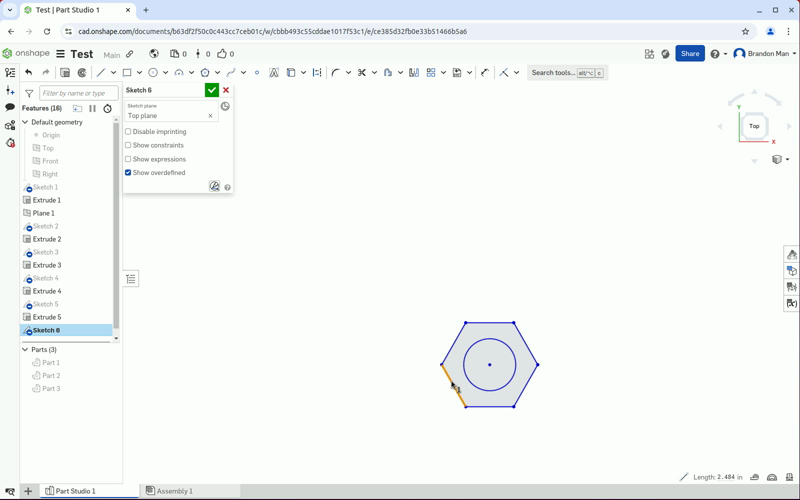
scroll(-6)
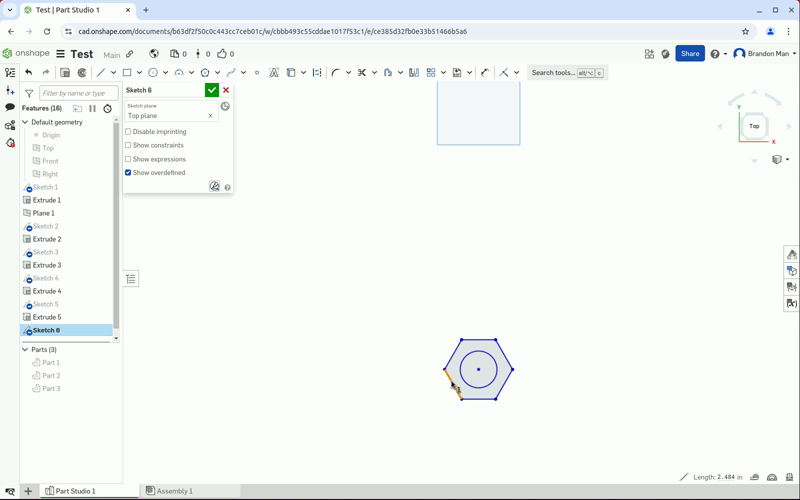
scroll(-6)
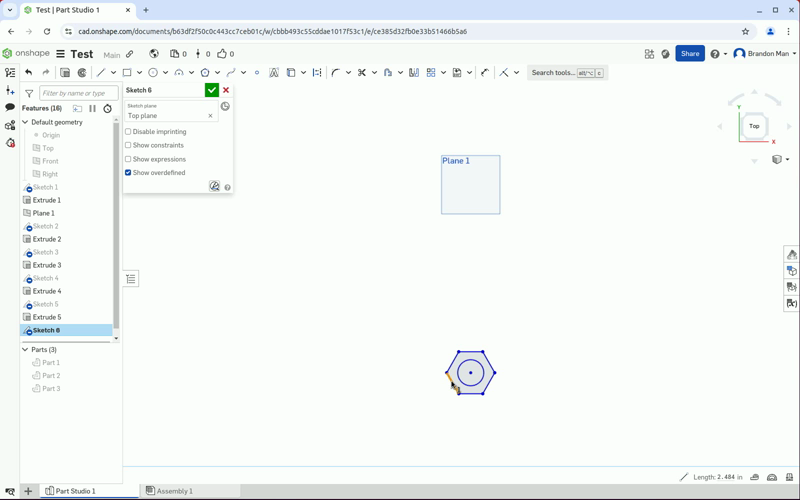
scroll(-6)
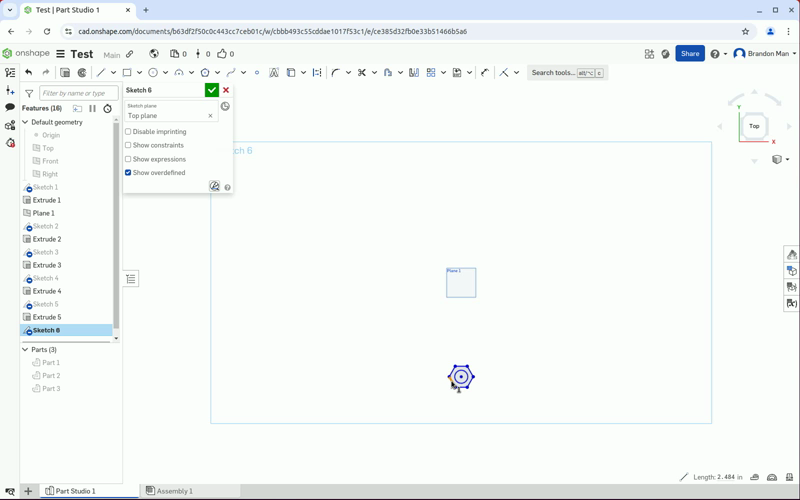
mouse_move(73, 352)
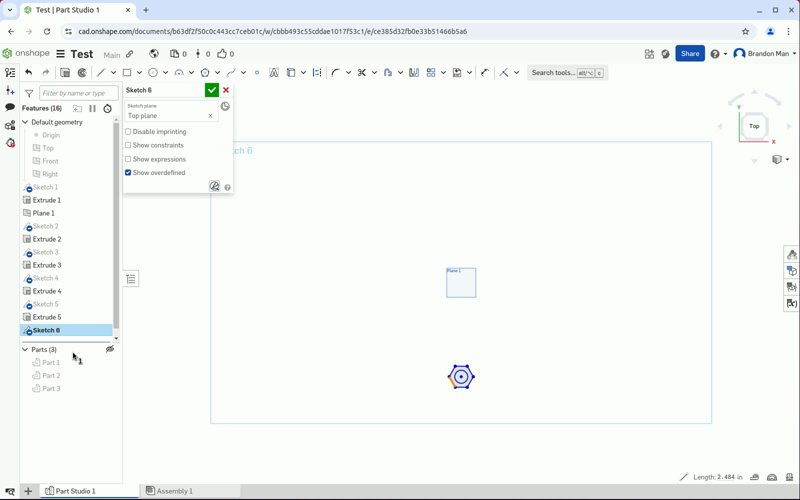
key(shift+y)
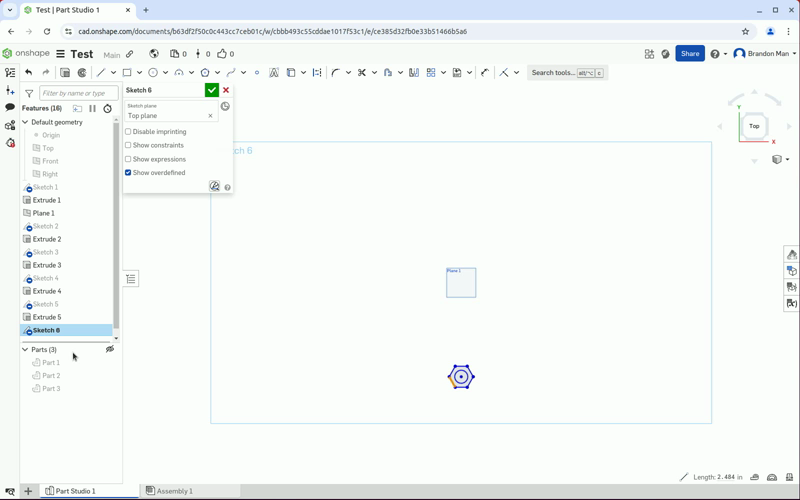
key(shift+e)
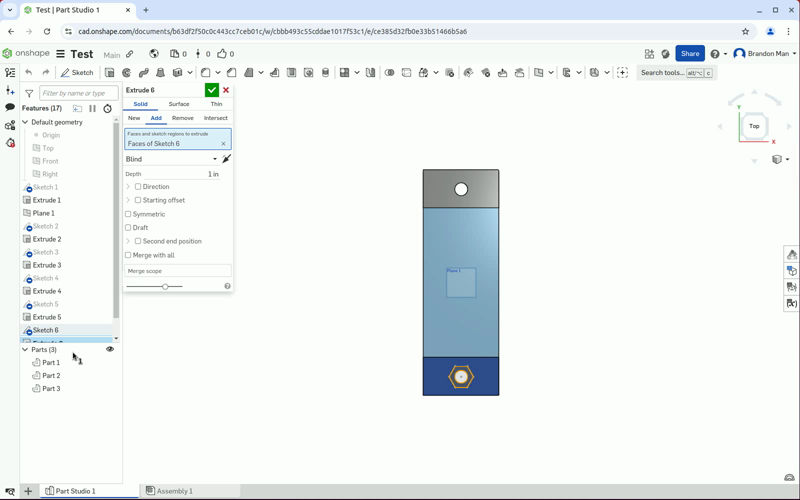
mouse_move(143, 106)
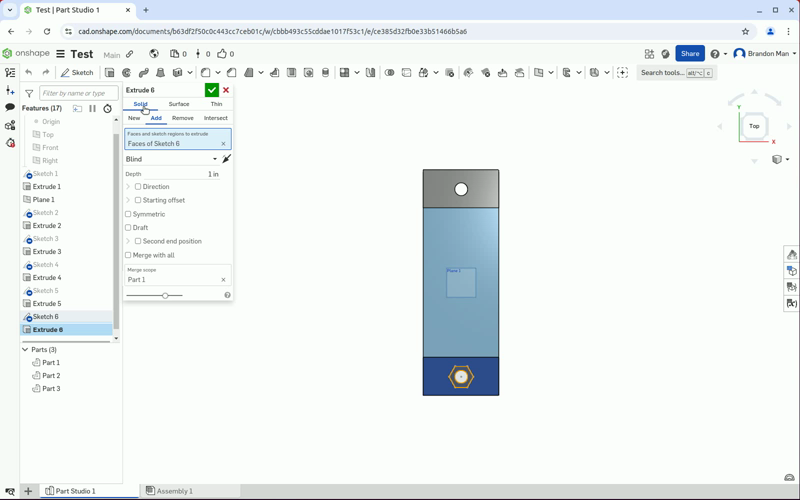
click(143, 106)
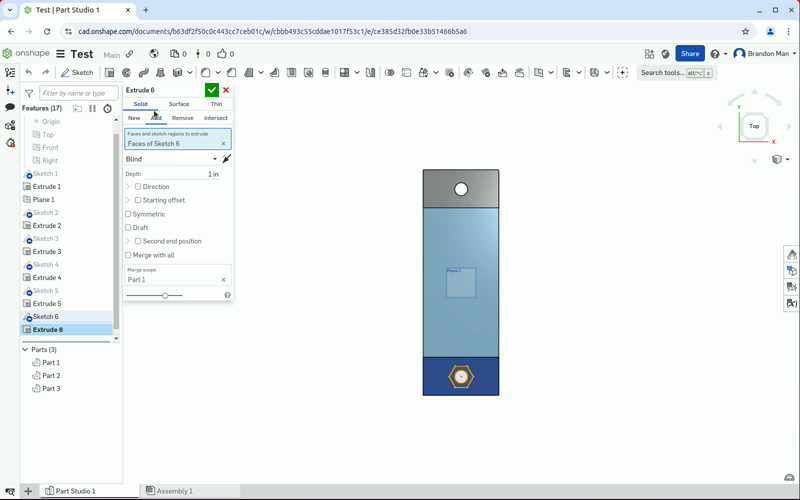
mouse_move(186, 120)
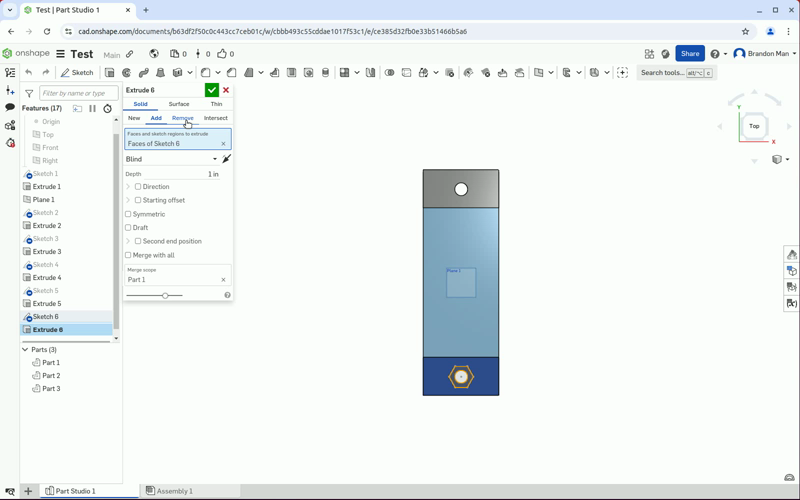
click(186, 120)
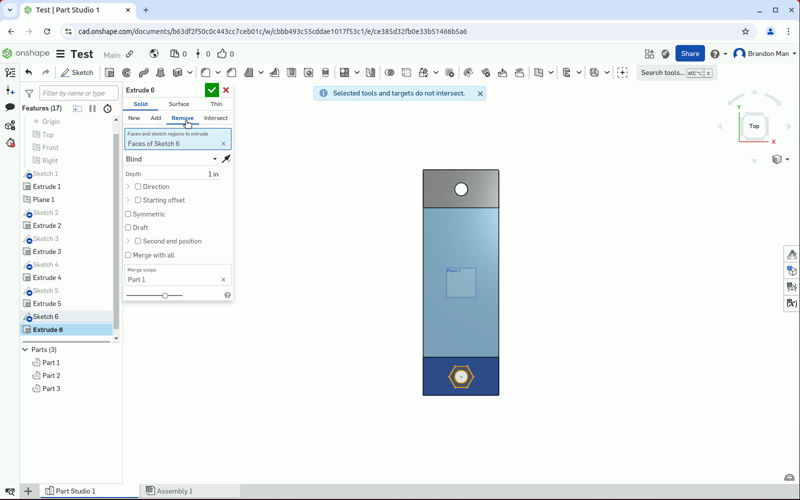
key(tab, 4)
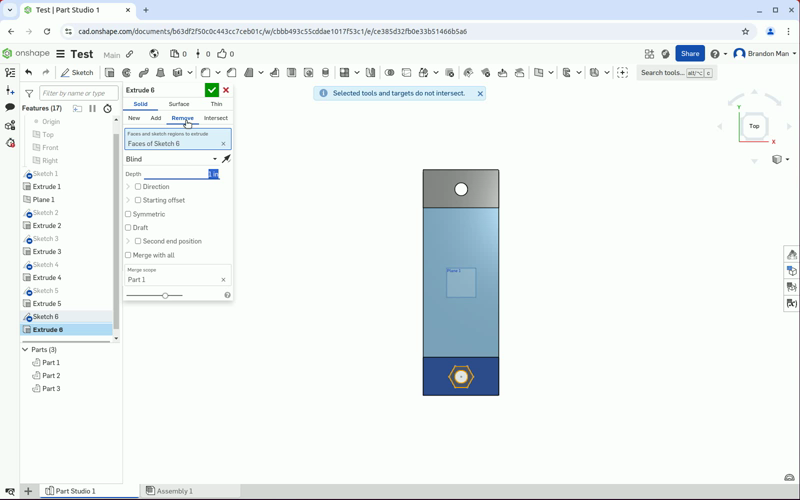
text(-1.926)
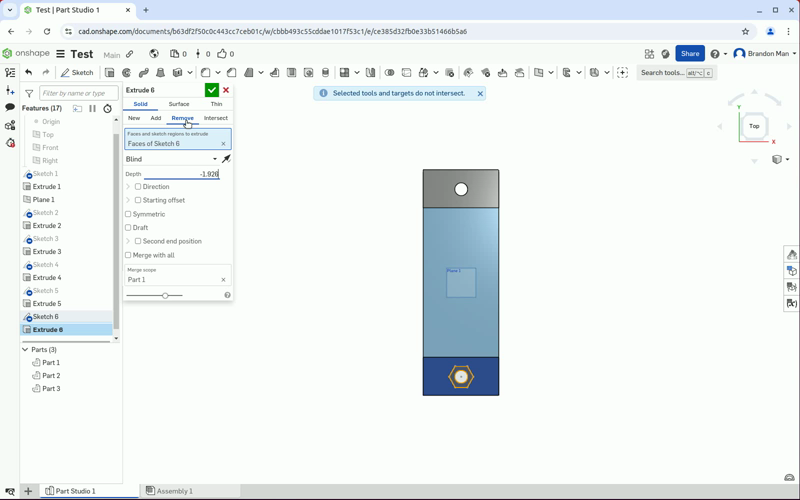
key(tab, 6)
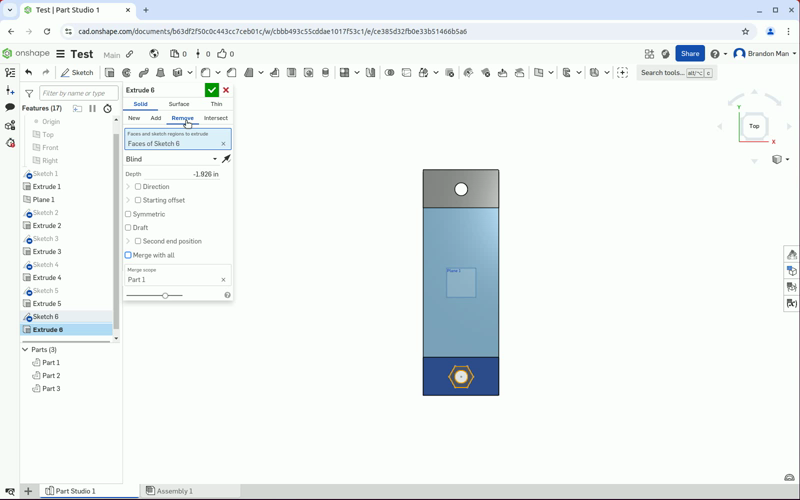
key(space)
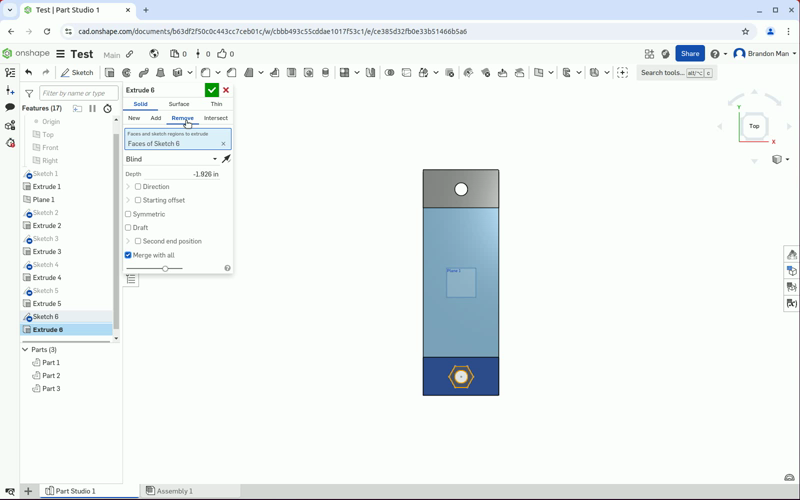
key(enter)
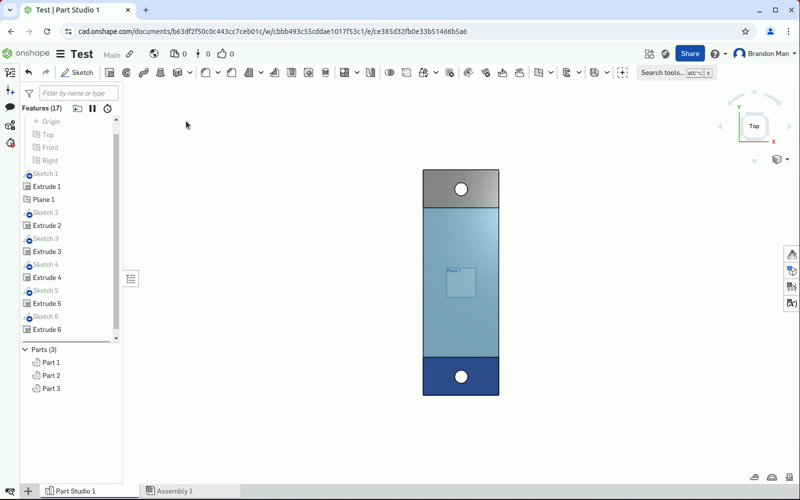
key(shift+h)
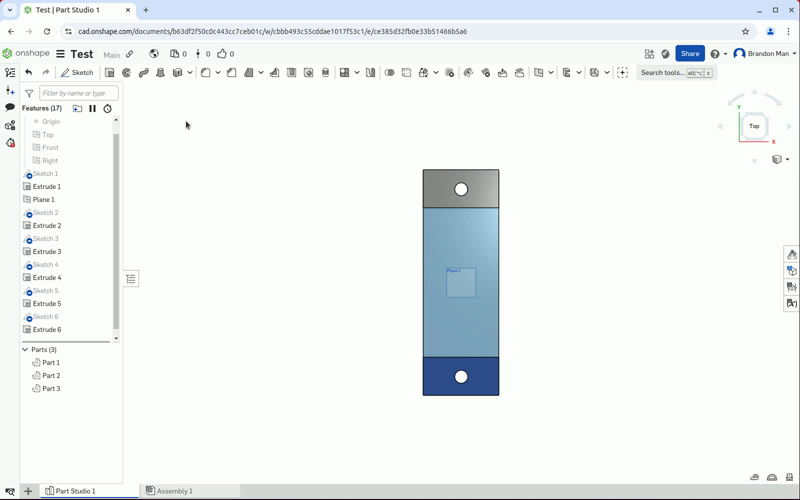
key(shift+h)
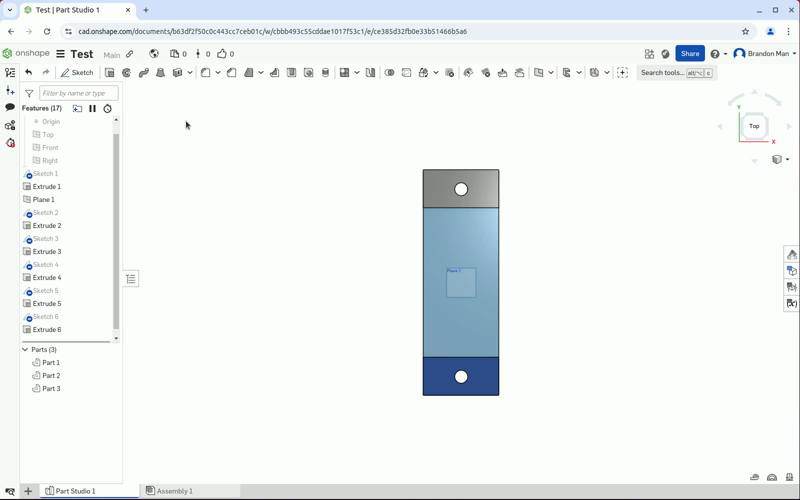
mouse_move(69, 176)
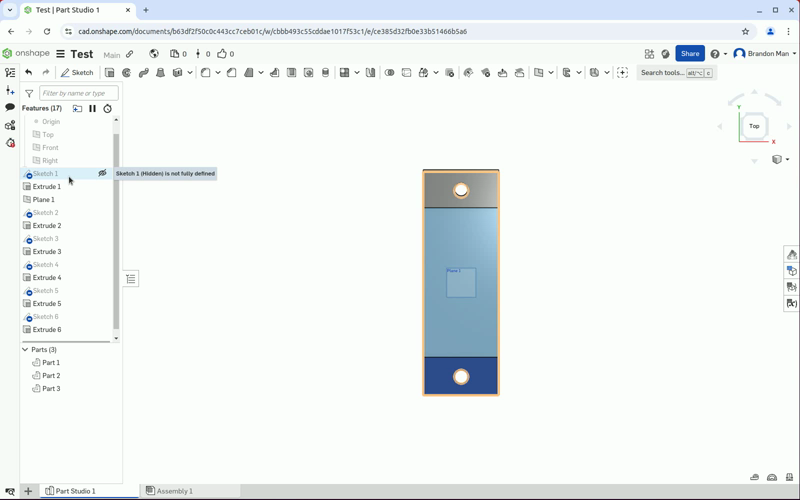
click(69, 176)
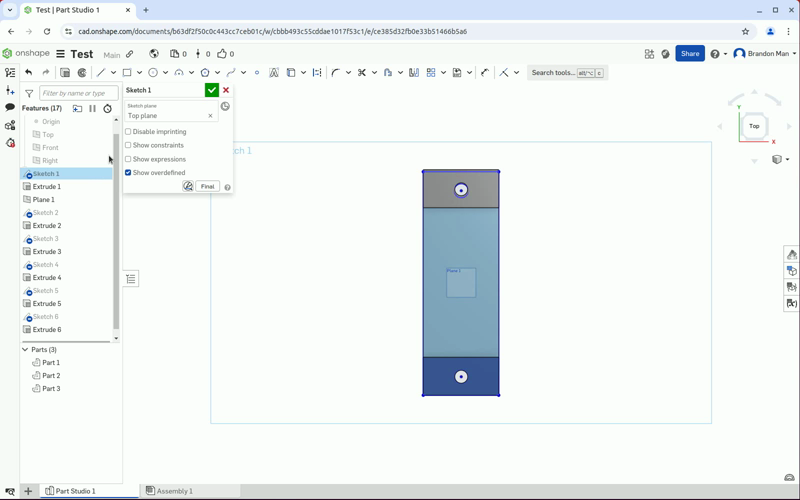
mouse_move(229, 92)
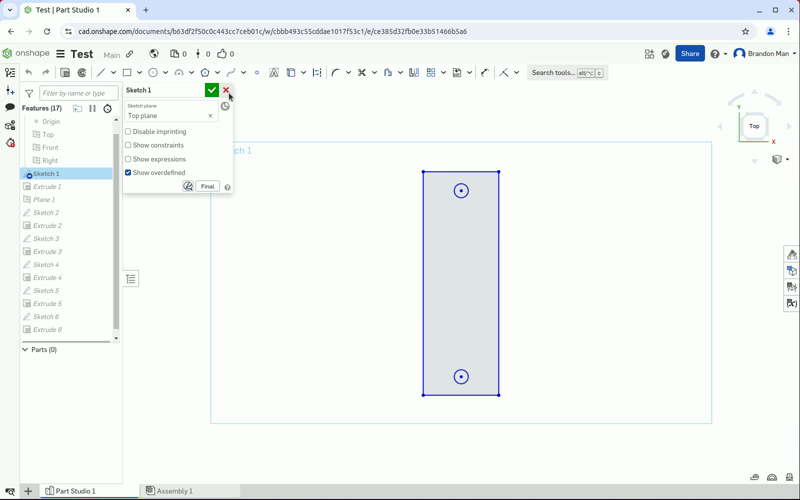
click(229, 92)
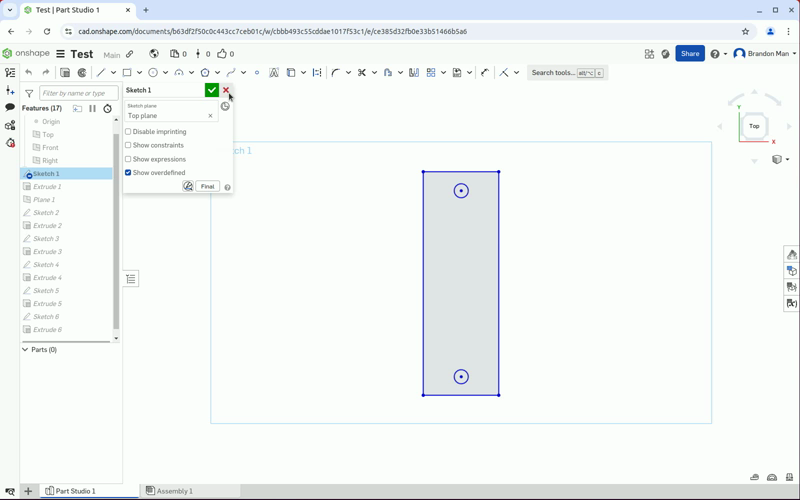
key(shift+s)
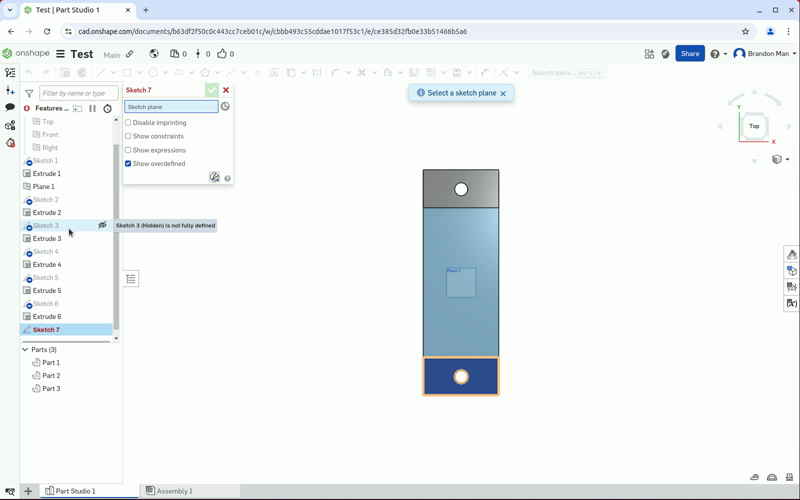
scroll(3)
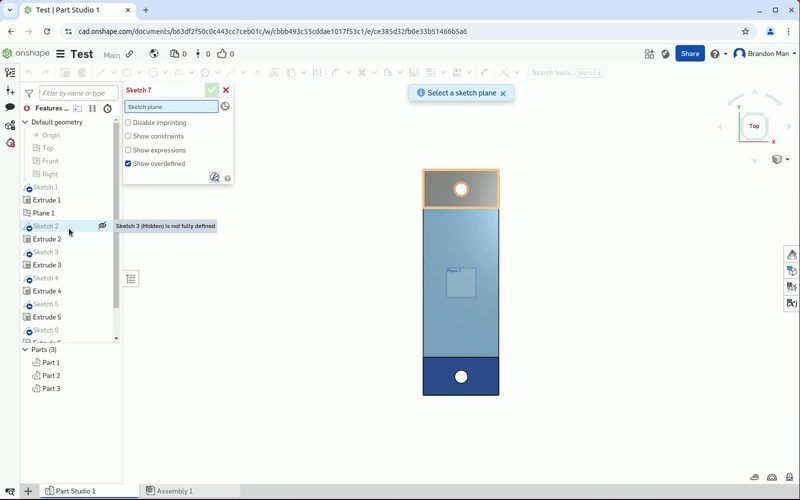
mouse_move(69, 150)
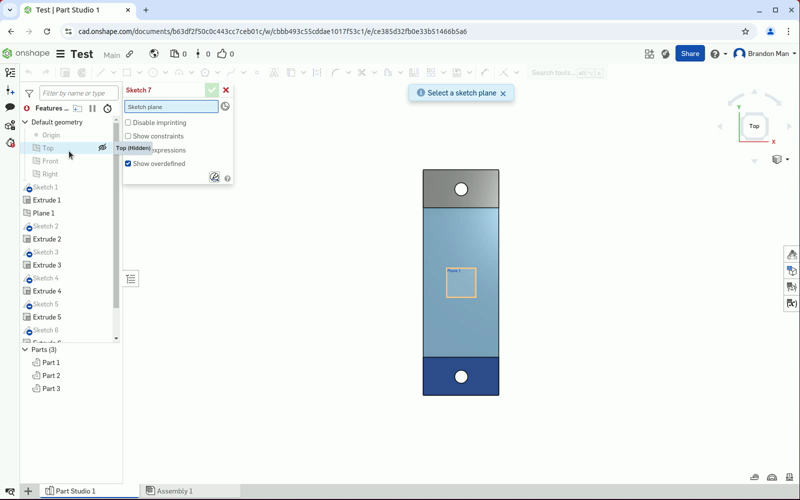
click(69, 150)
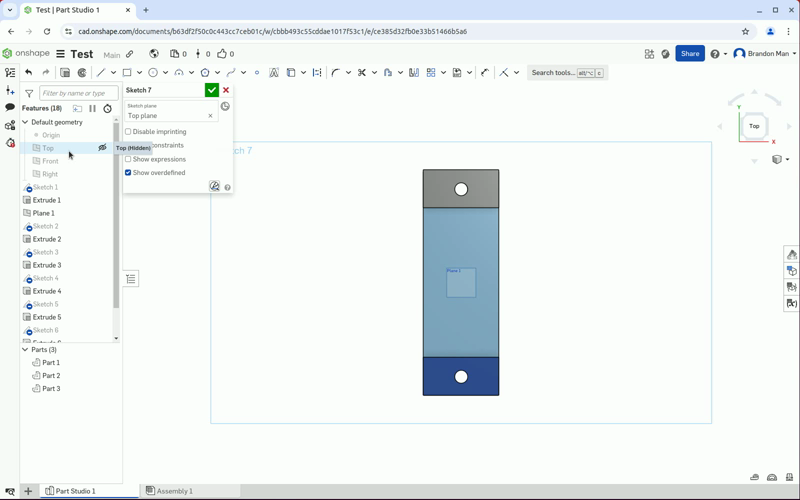
mouse_move(73, 352)
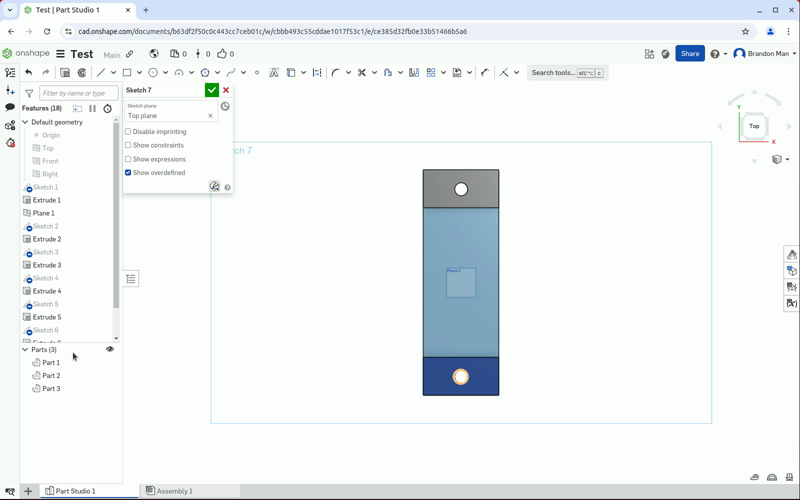
key(y)
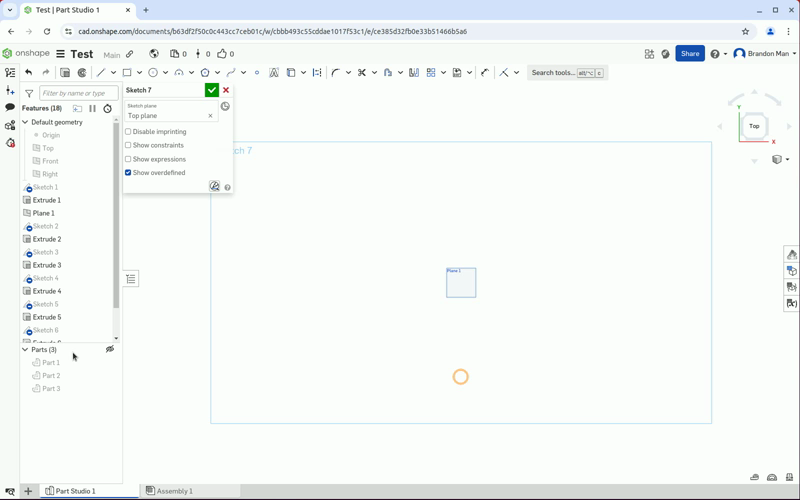
key(l)
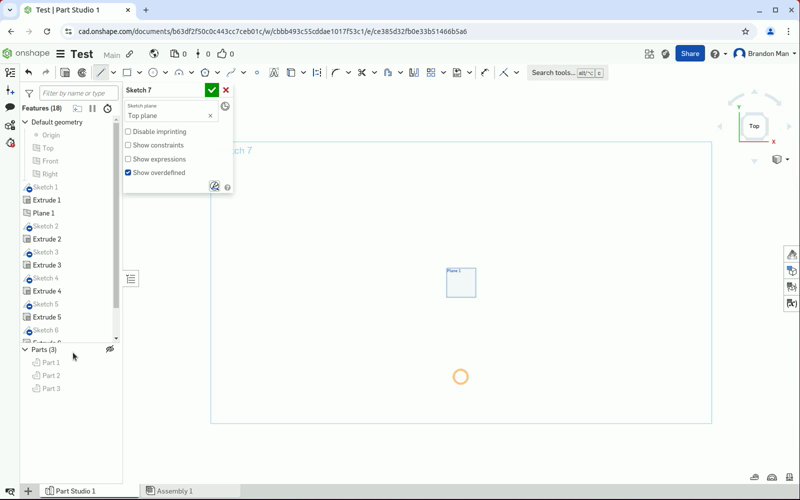
key_down(shift)
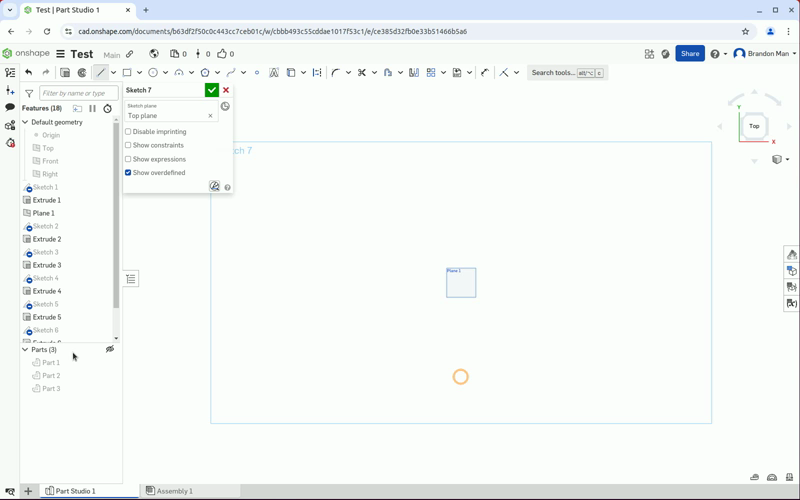
mouse_move(449, 189)
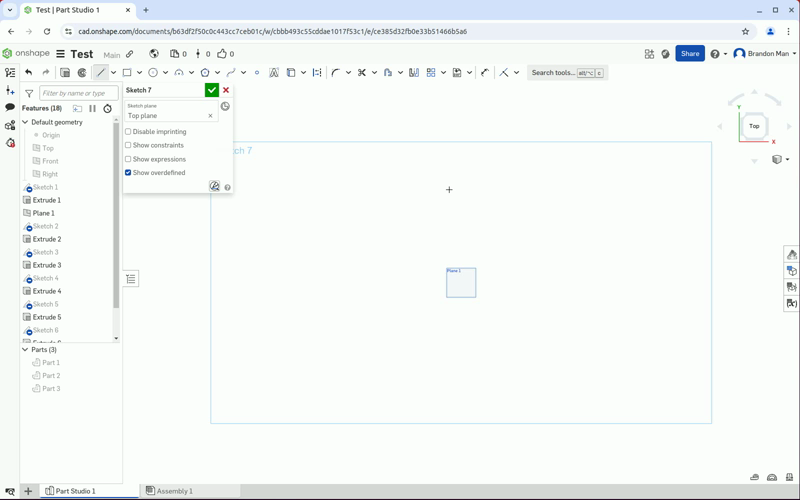
click(449, 189)
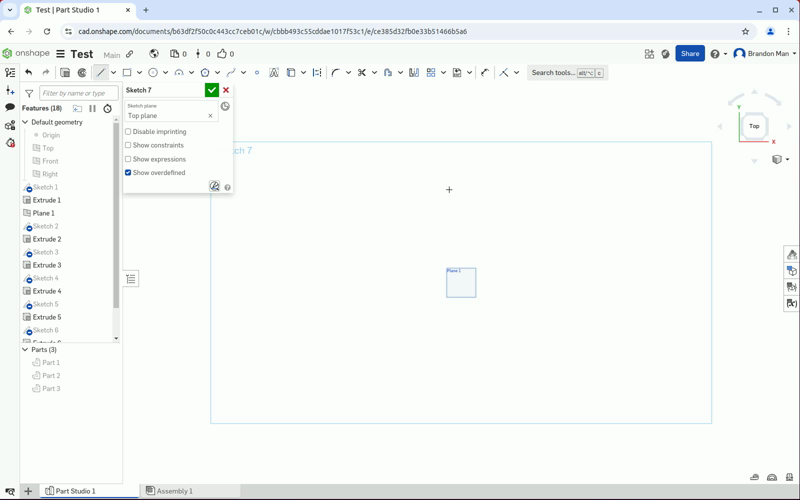
key_up(shift)
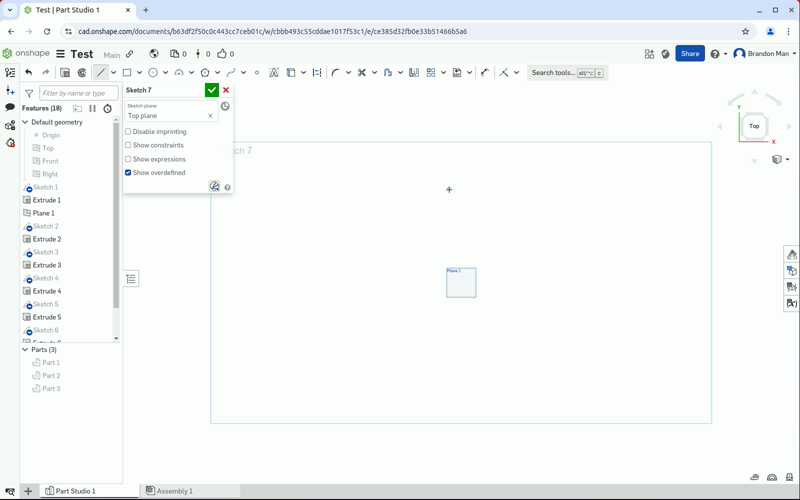
key_down(shift)
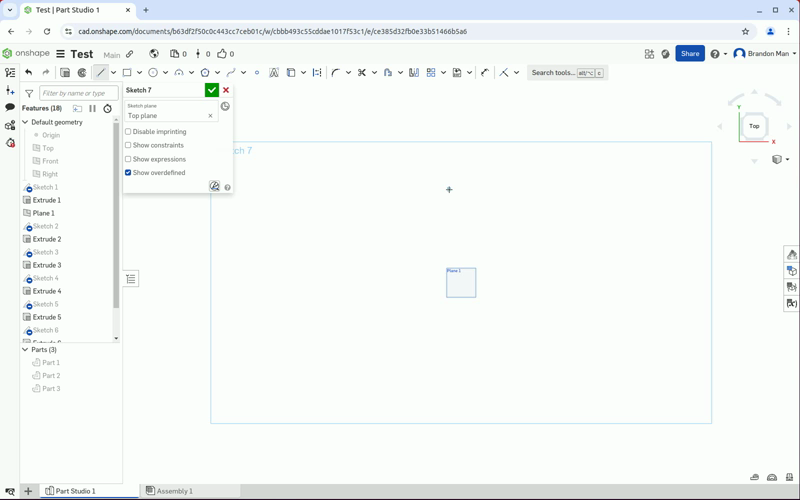
mouse_move(479, 189)
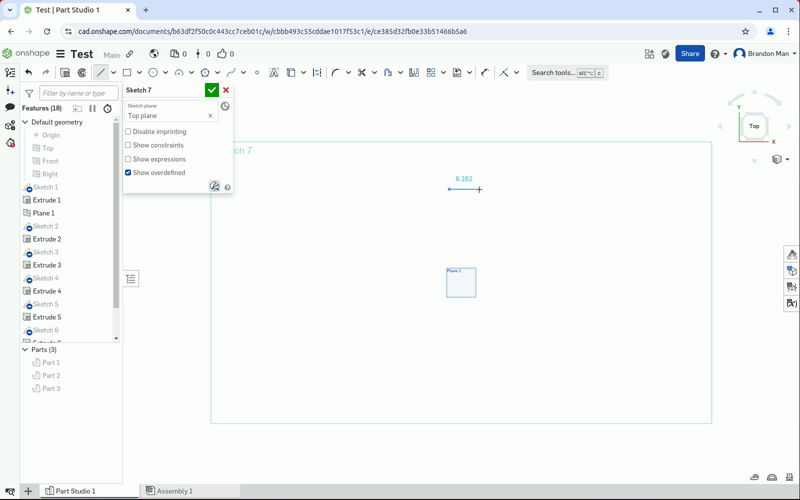
mouse_move(455, 199)
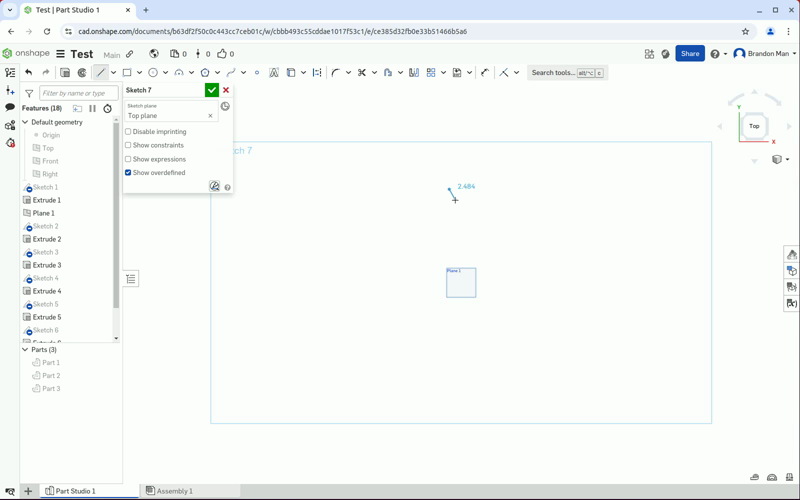
click(455, 199)
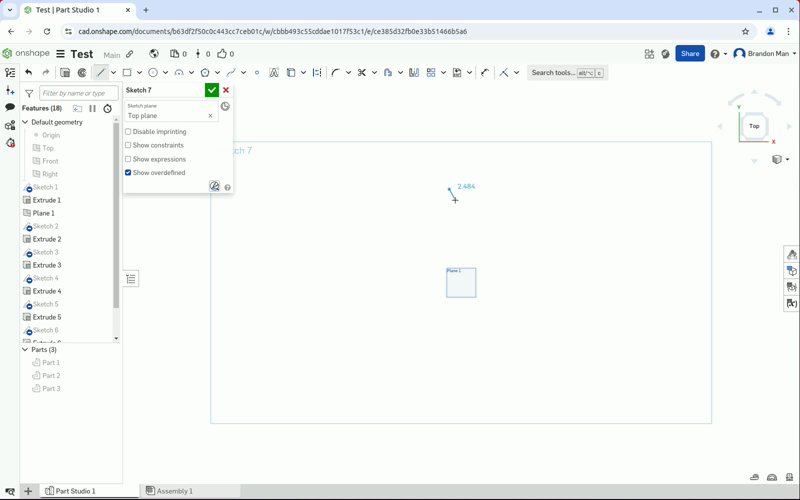
key_up(shift)
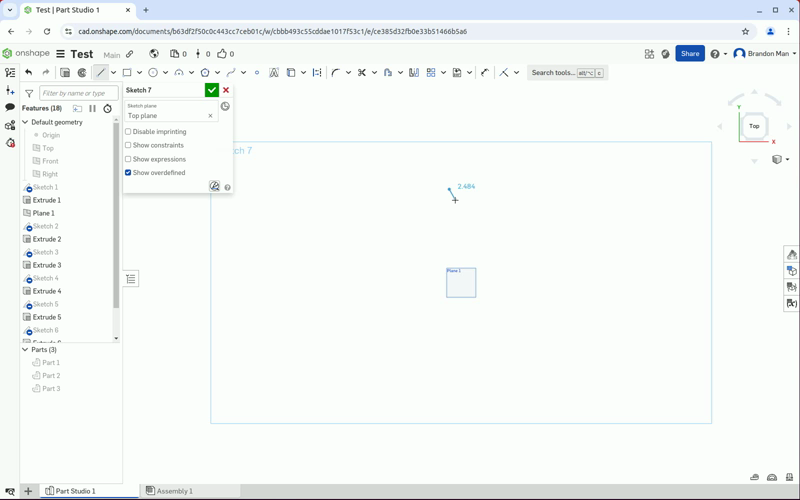
key_down(shift)
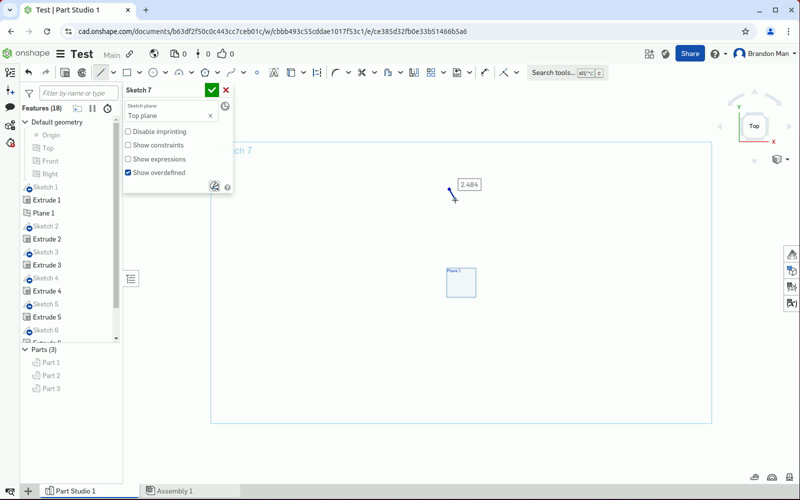
mouse_move(485, 199)
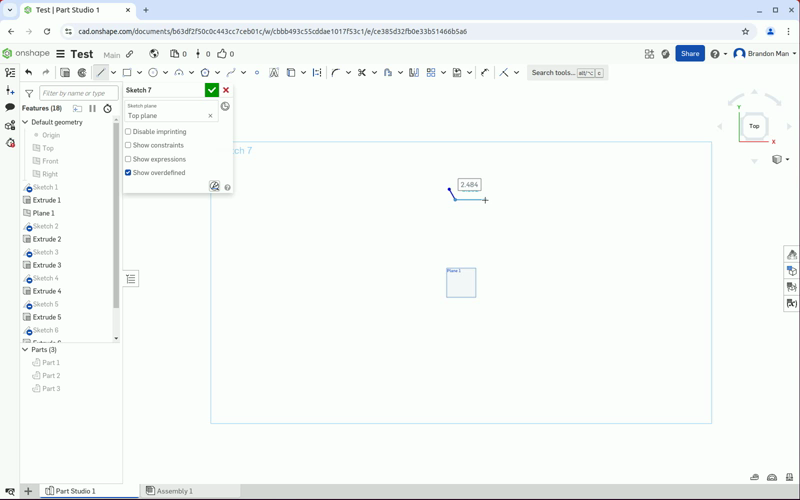
mouse_move(467, 199)
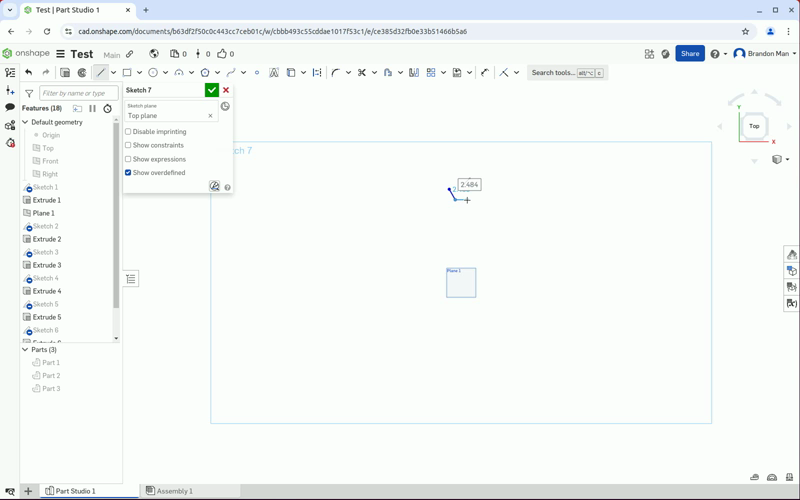
click(467, 199)
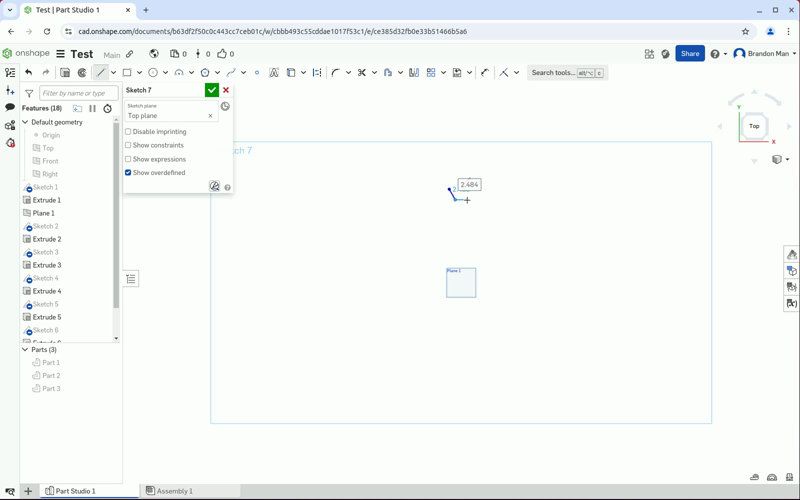
key_up(shift)
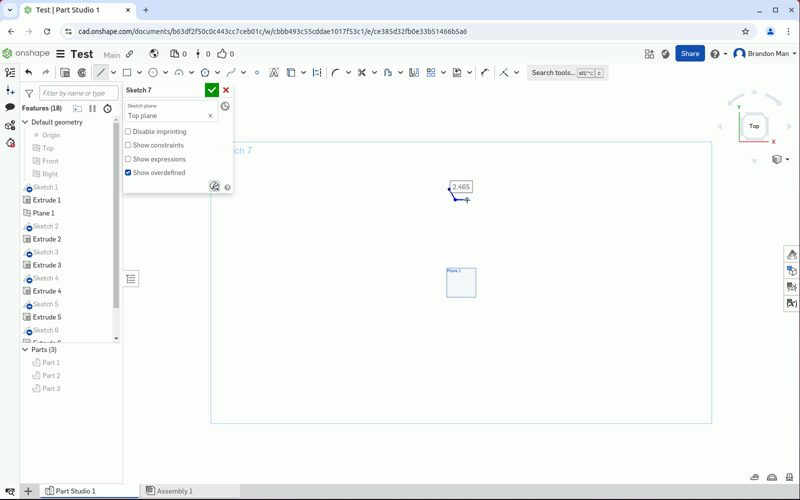
key_down(shift)
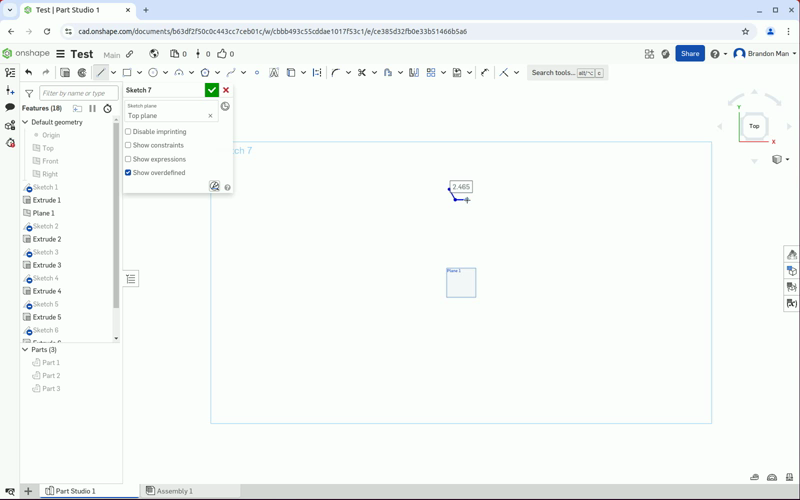
mouse_move(497, 199)
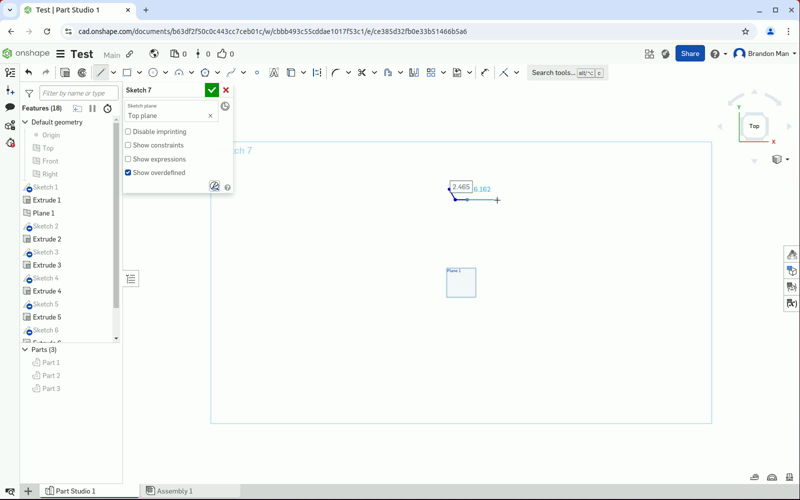
mouse_move(473, 189)
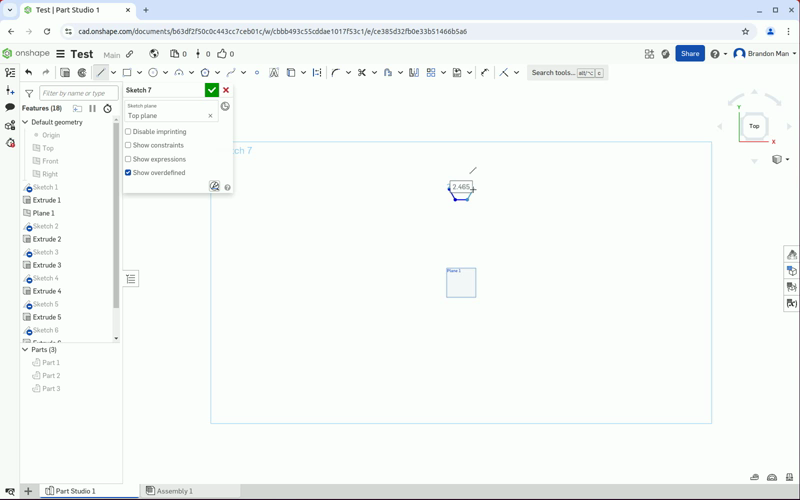
click(473, 189)
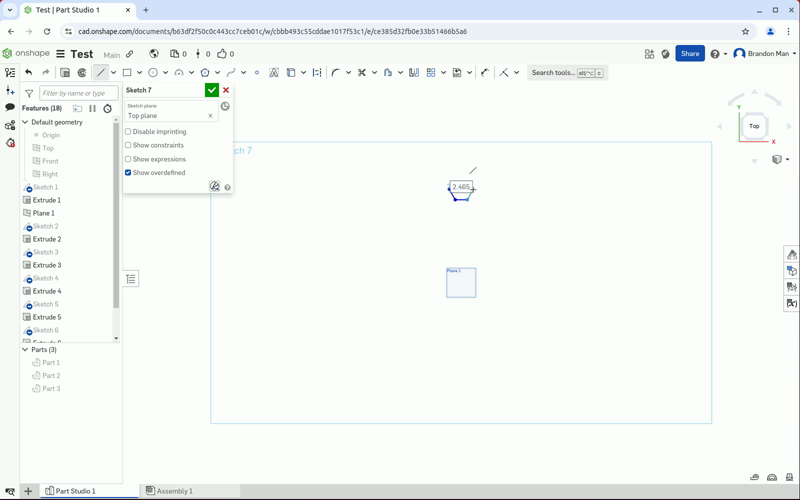
key_up(shift)
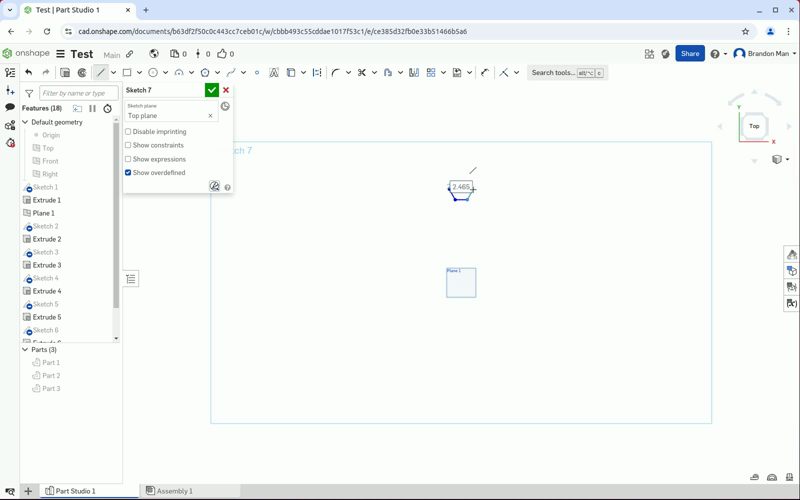
key_down(shift)
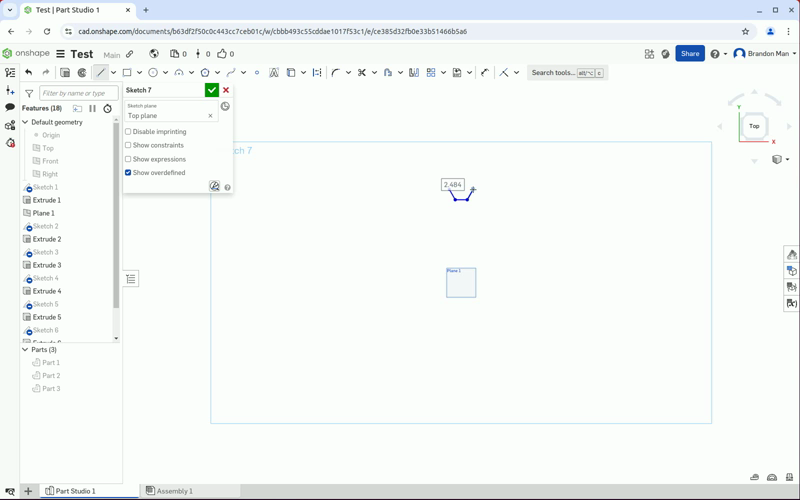
mouse_move(503, 189)
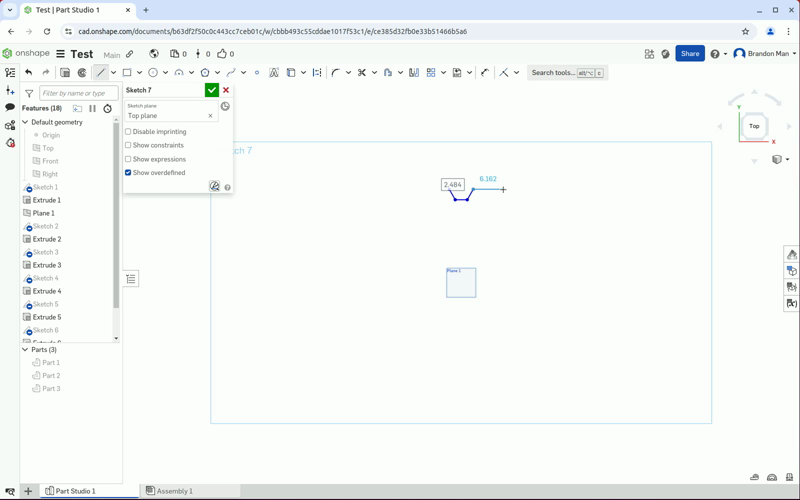
mouse_move(467, 178)
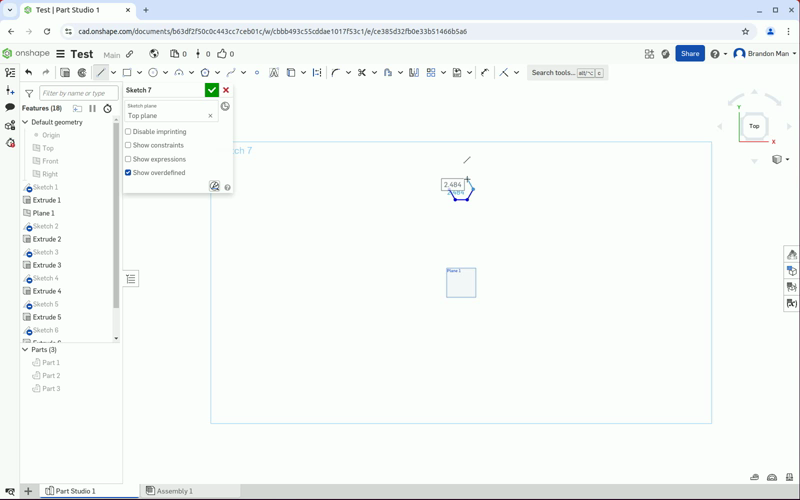
click(467, 178)
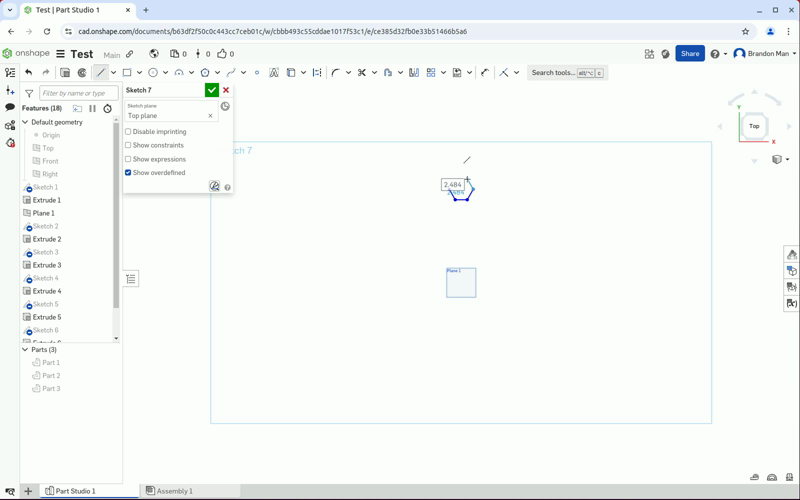
key_up(shift)
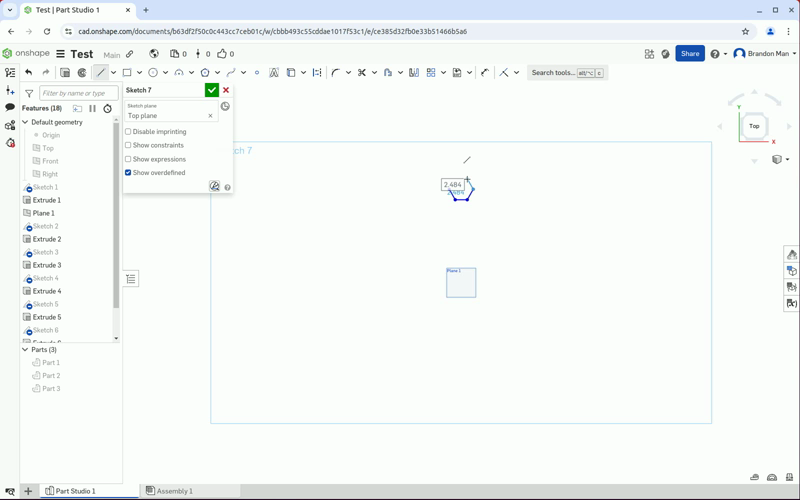
key_down(shift)
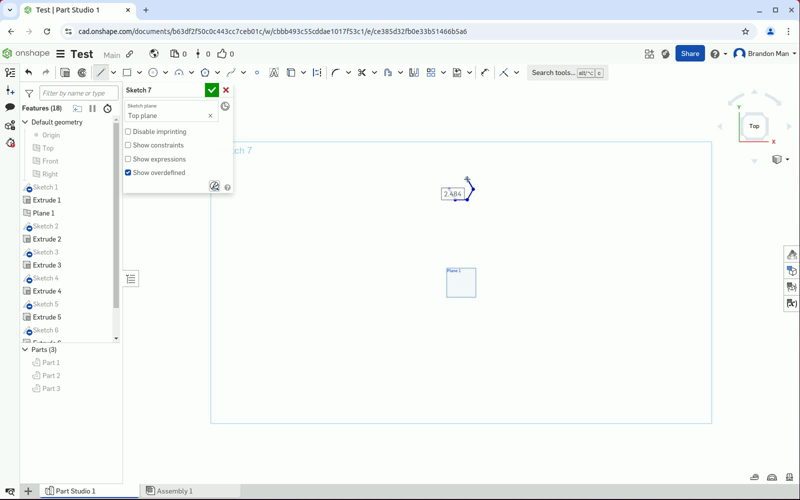
mouse_move(497, 178)
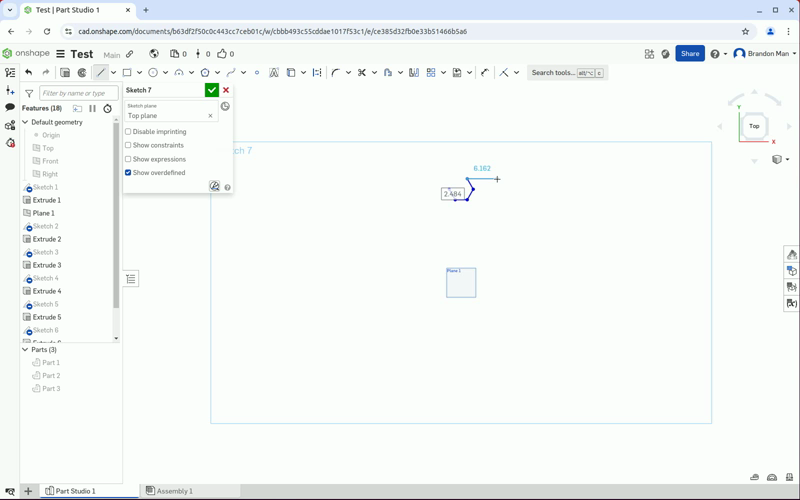
mouse_move(455, 178)
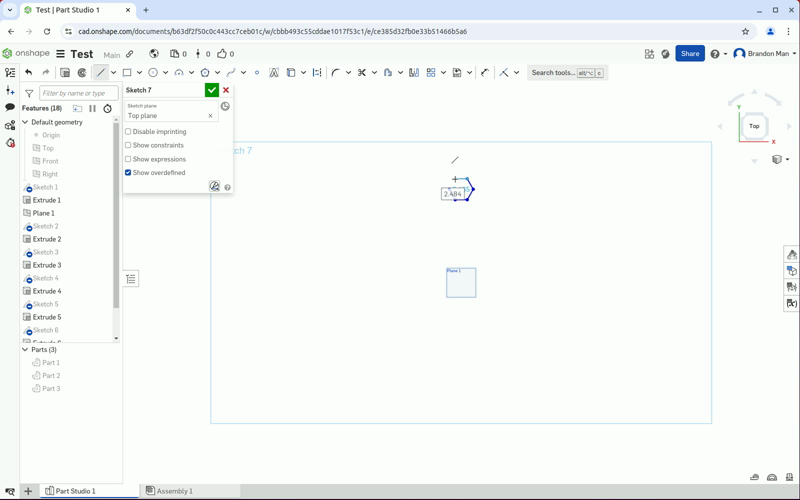
click(455, 178)
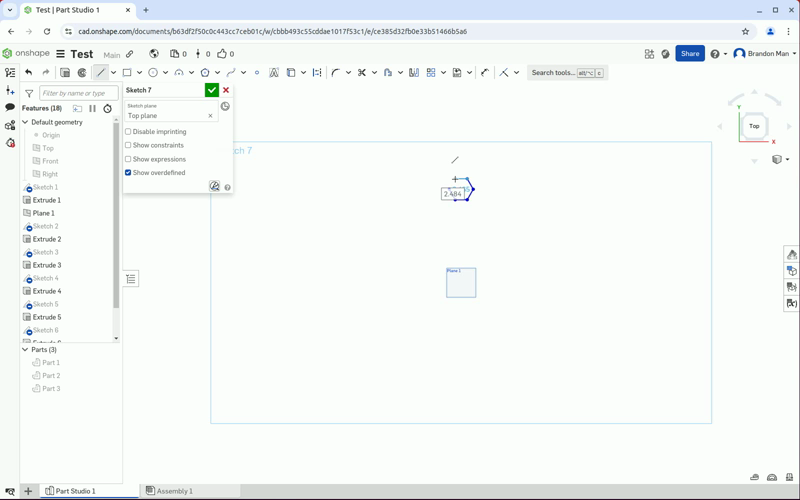
key_up(shift)
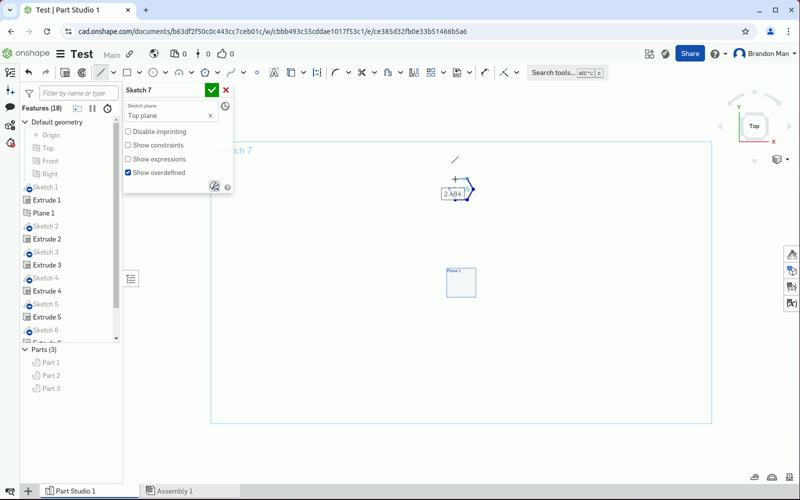
mouse_move(485, 178)
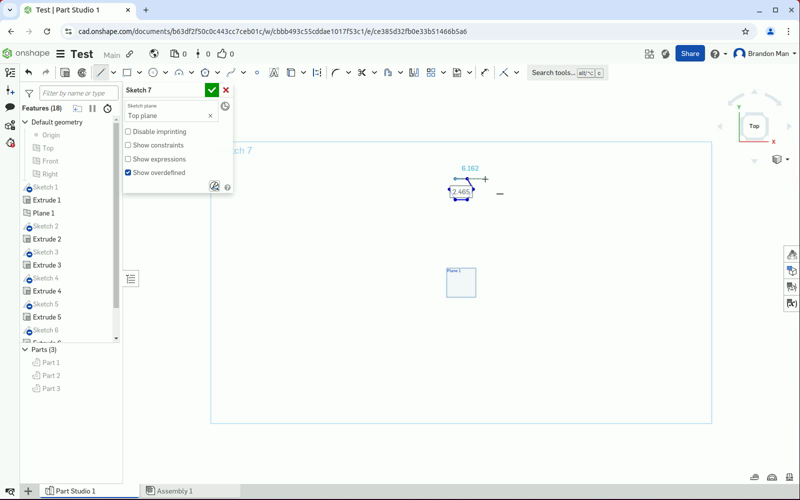
key_down(shift)
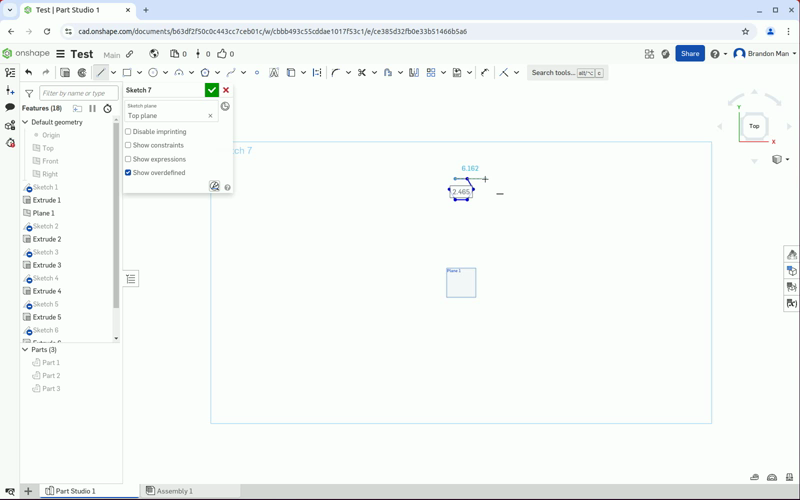
mouse_move(449, 189)
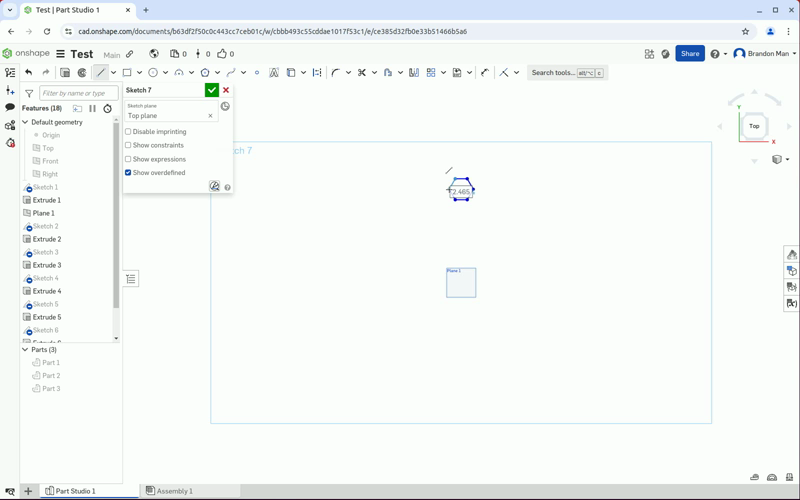
key_up(shift)
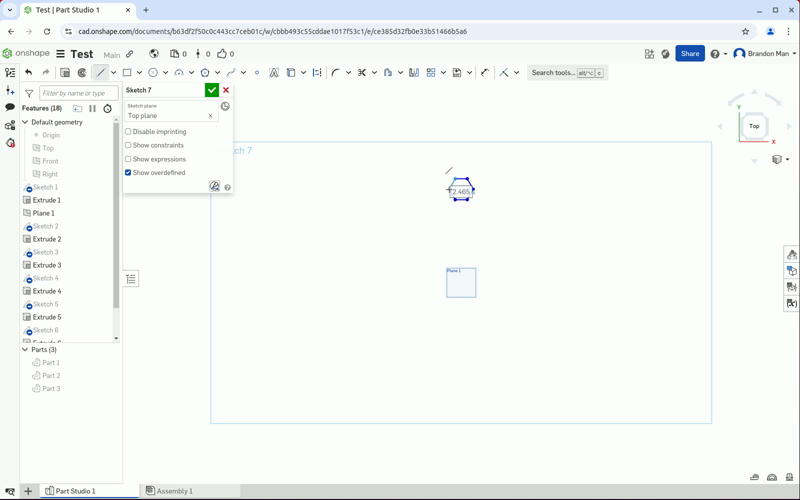
click(449, 189)
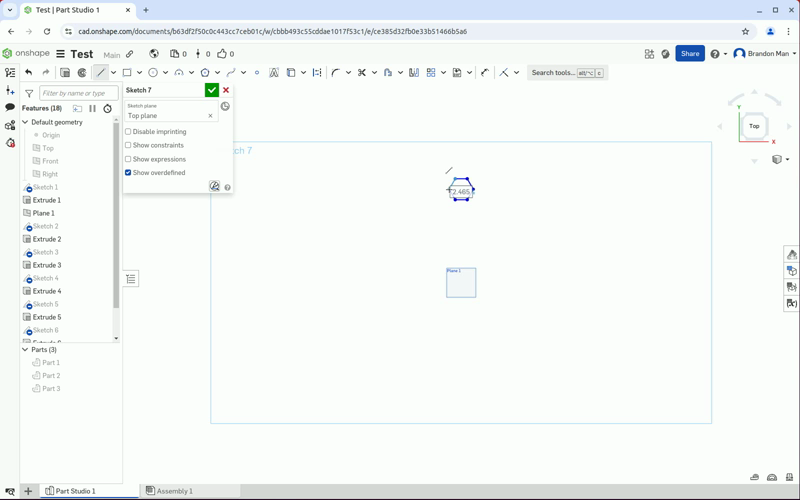
key(esc)
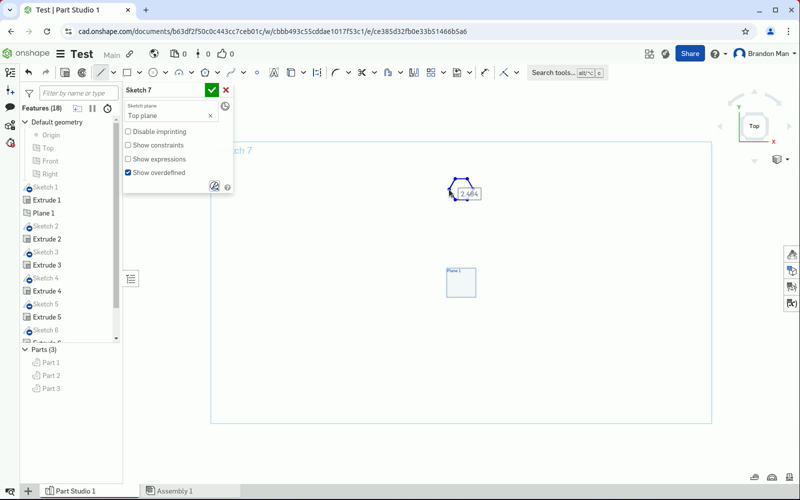
key(c)
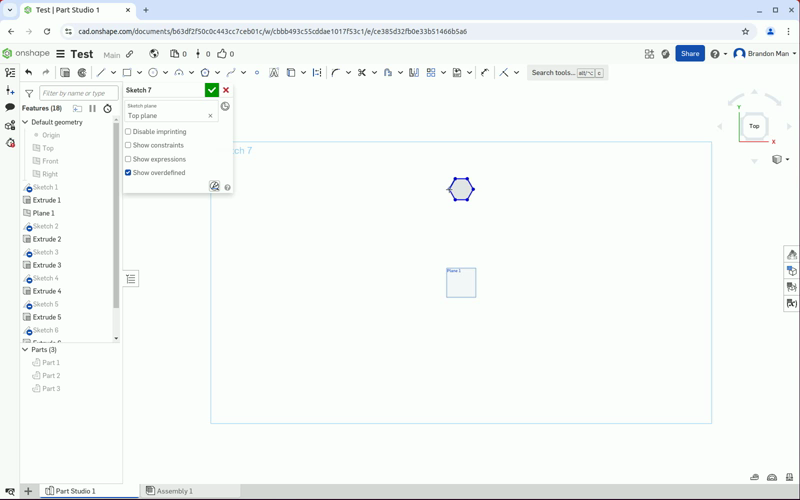
key_down(shift)
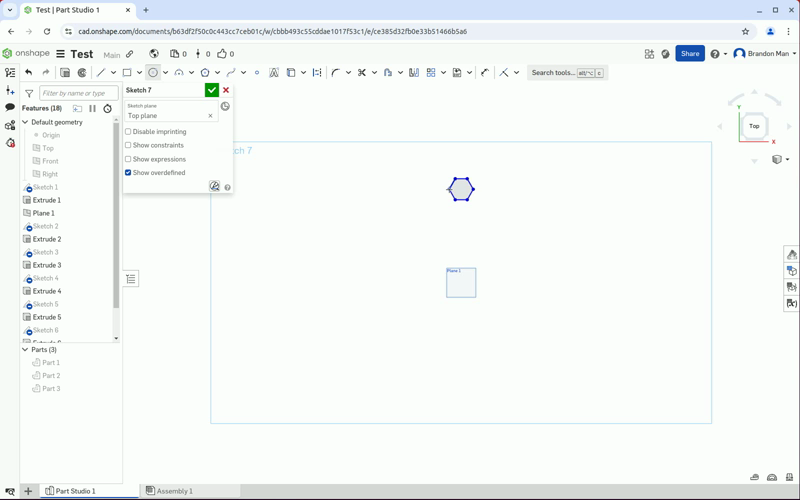
mouse_move(461, 189)
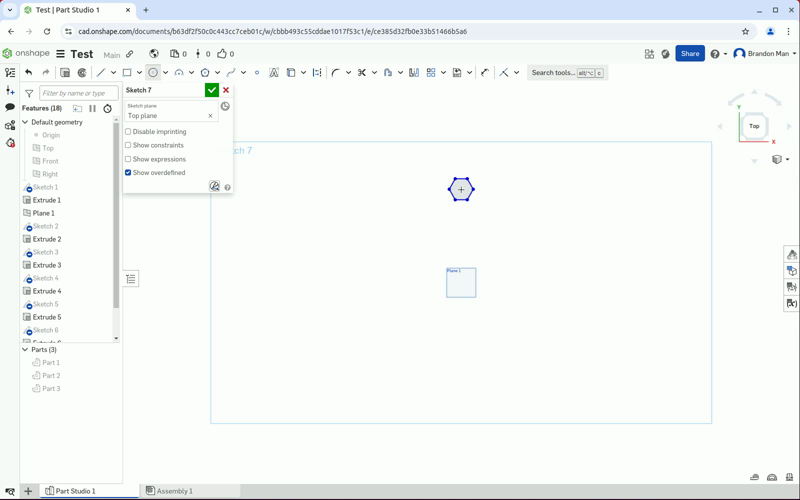
click(461, 189)
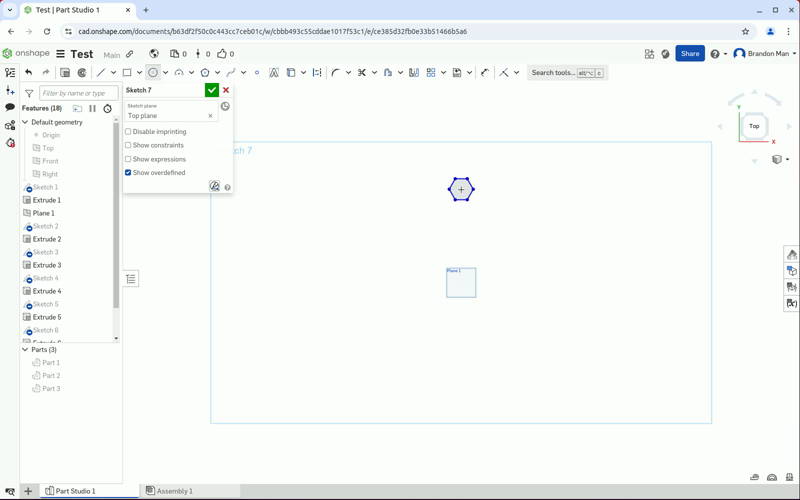
key_up(shift)
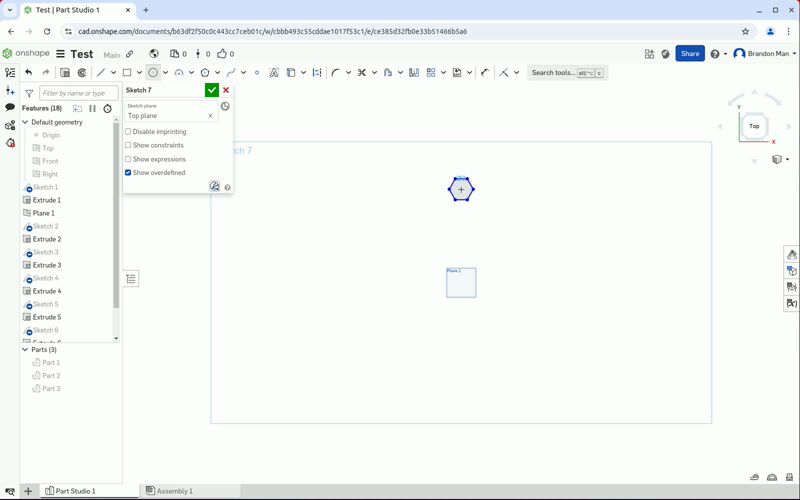
mouse_move(467, 189)
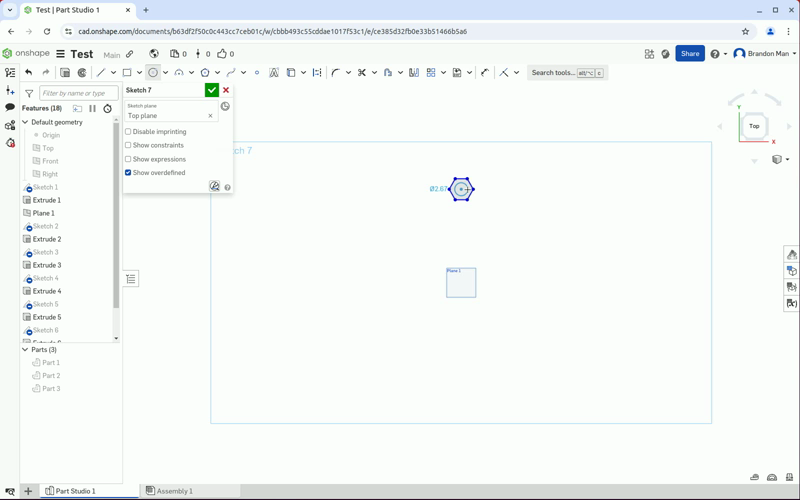
click(467, 189)
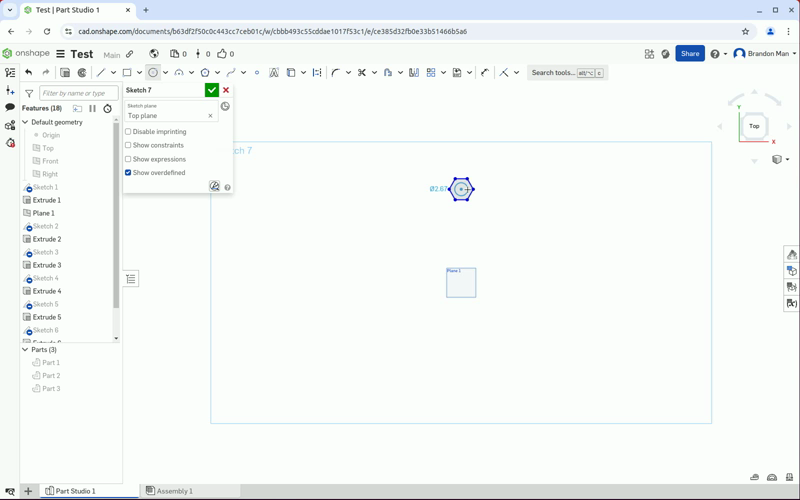
key(esc)
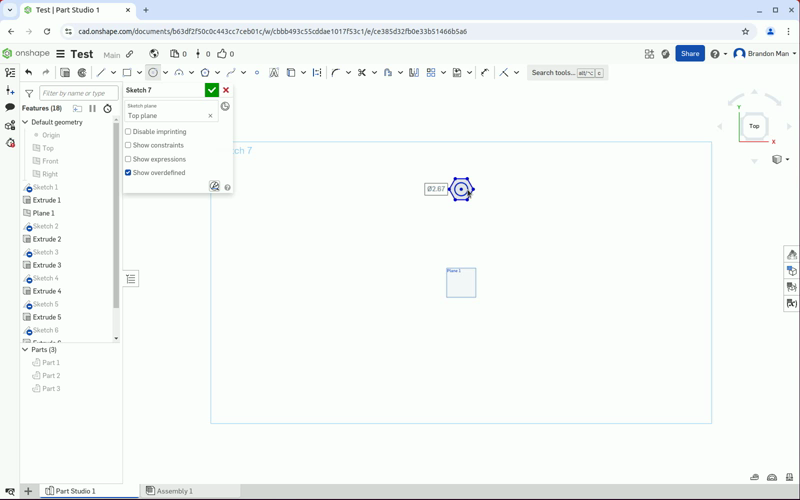
mouse_move(452, 183)
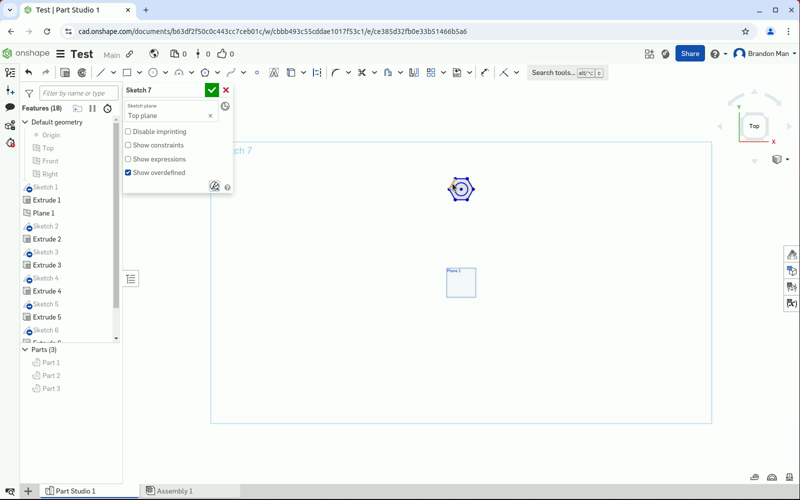
scroll(6)
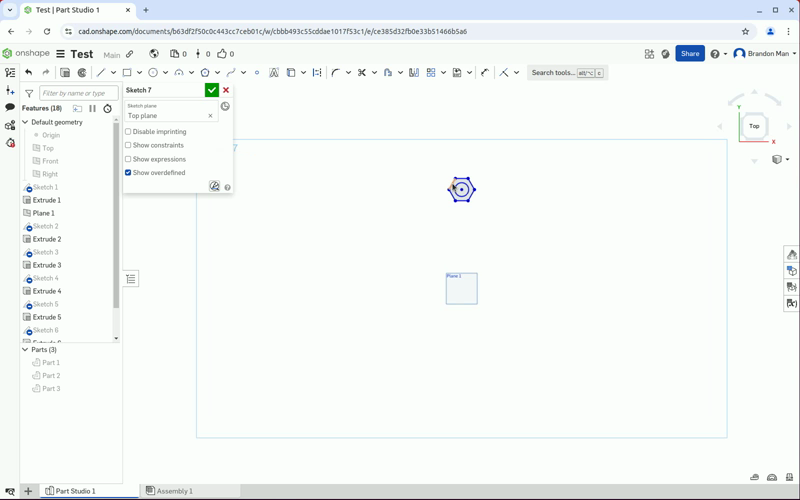
scroll(6)
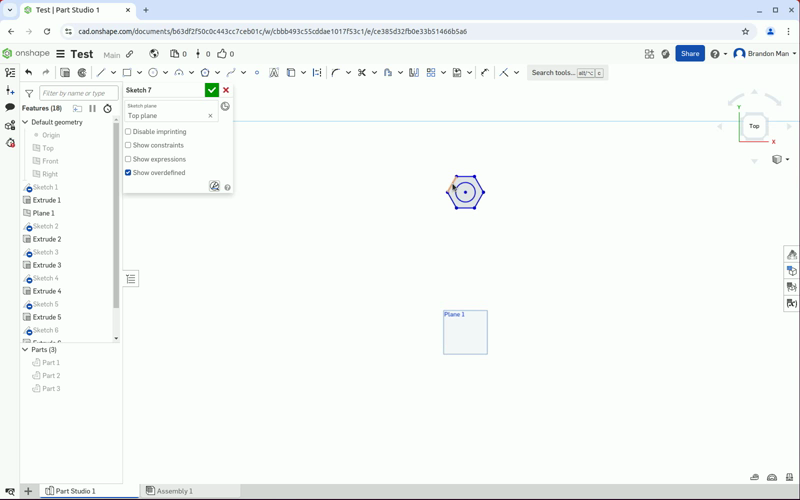
scroll(6)
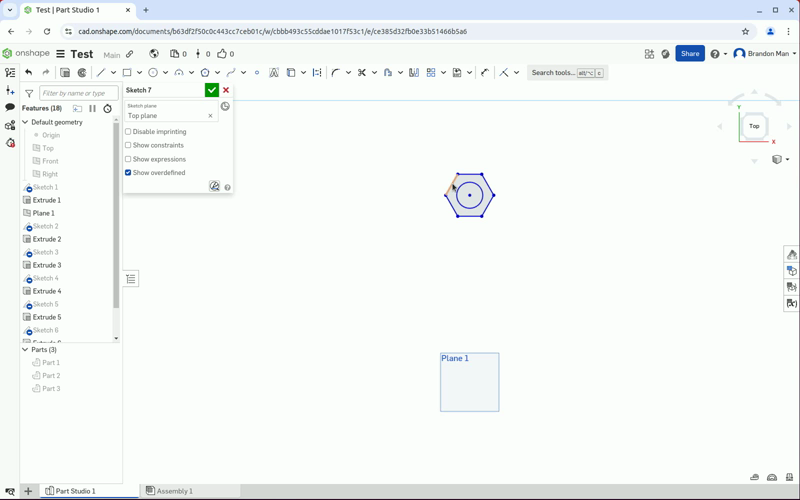
scroll(6)
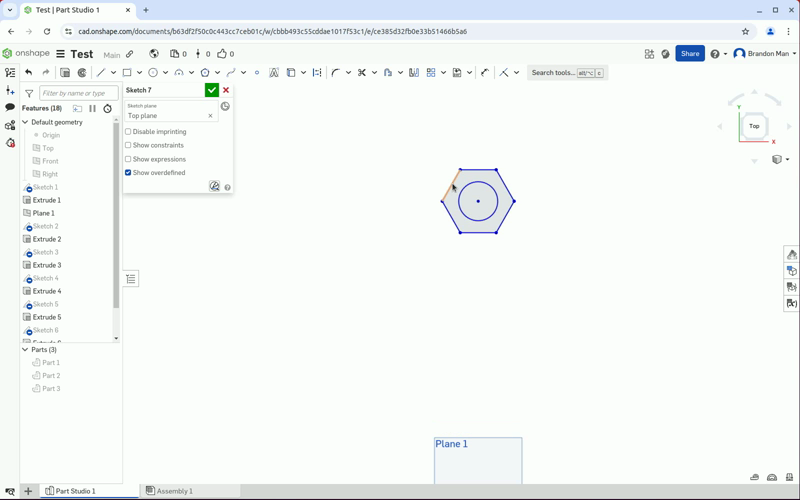
scroll(6)
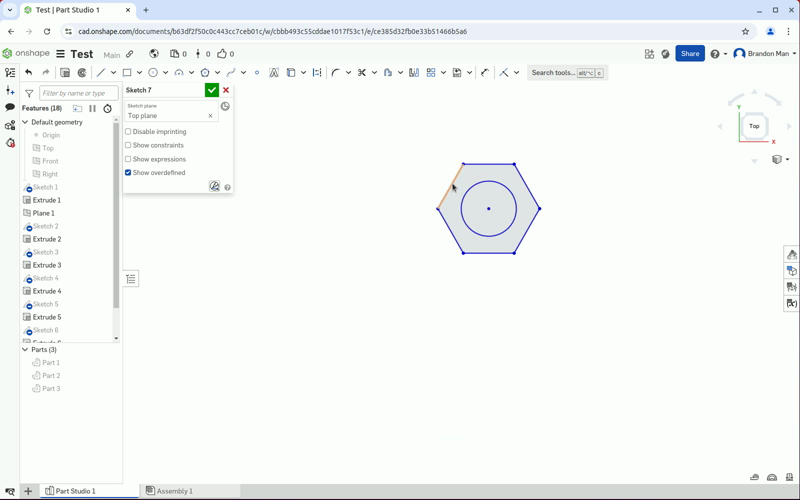
scroll(6)
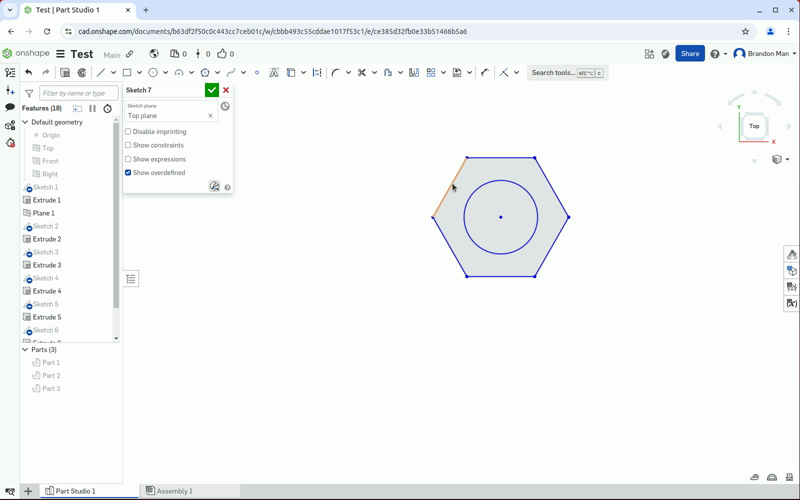
scroll(6)
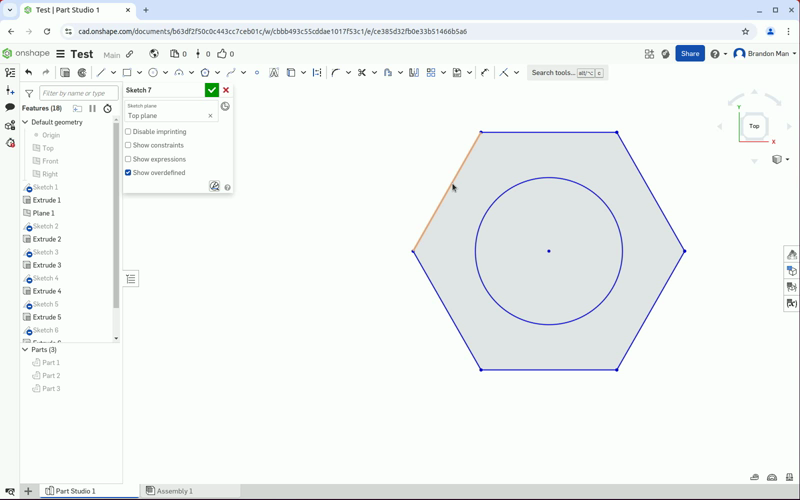
click(452, 183)
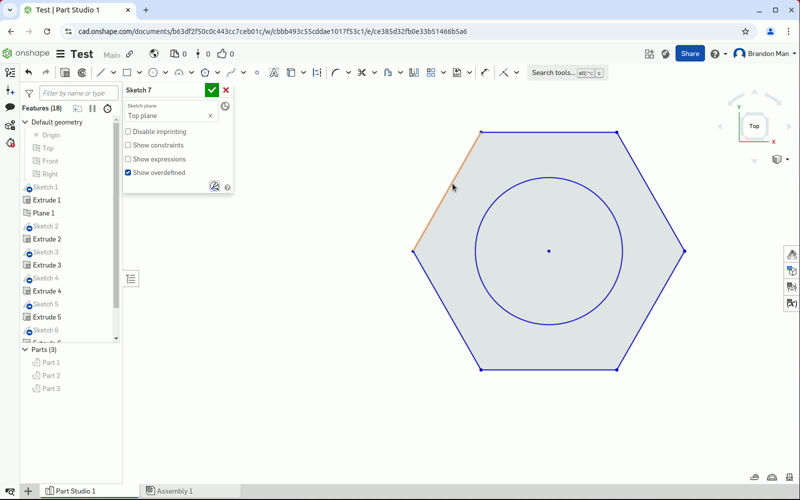
scroll(-6)
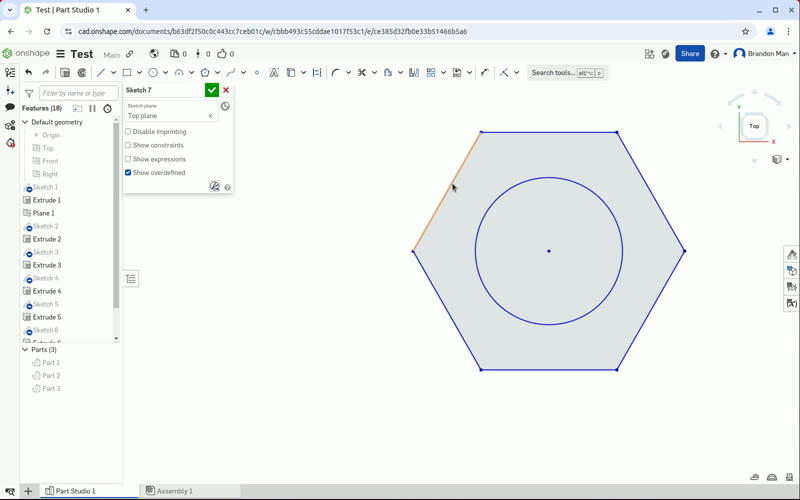
scroll(-6)
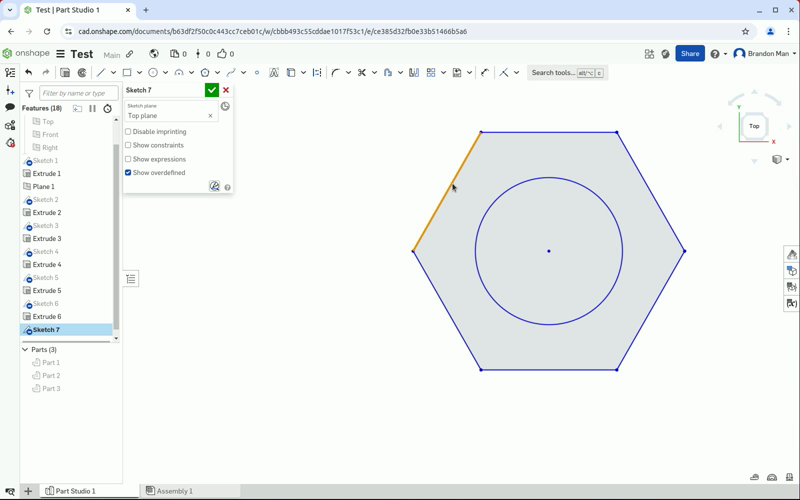
scroll(-6)
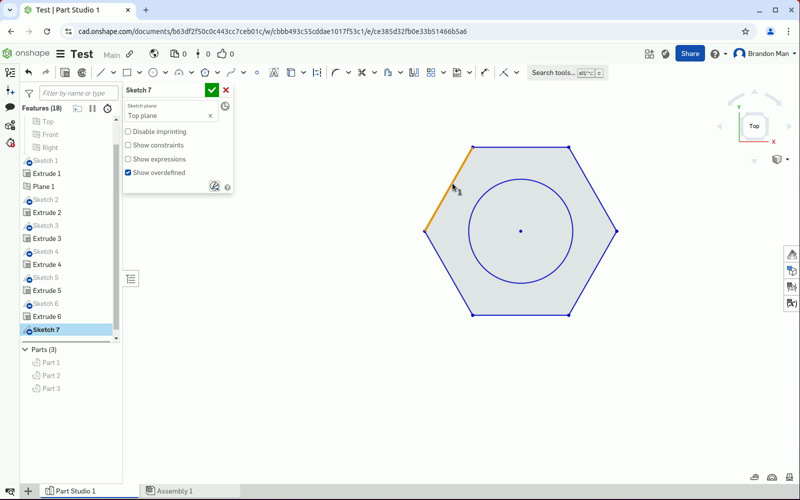
scroll(-6)
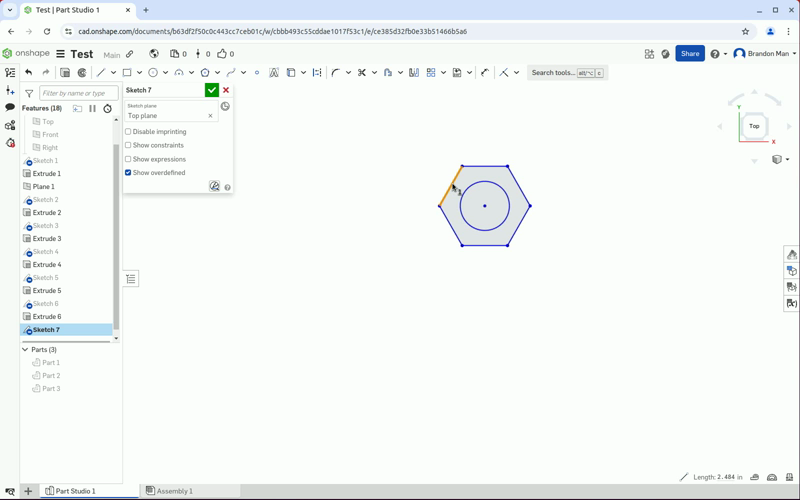
scroll(-6)
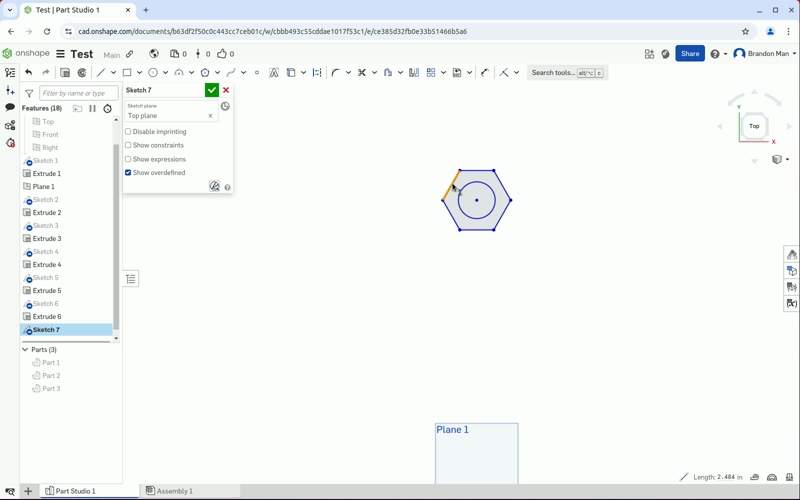
scroll(-6)
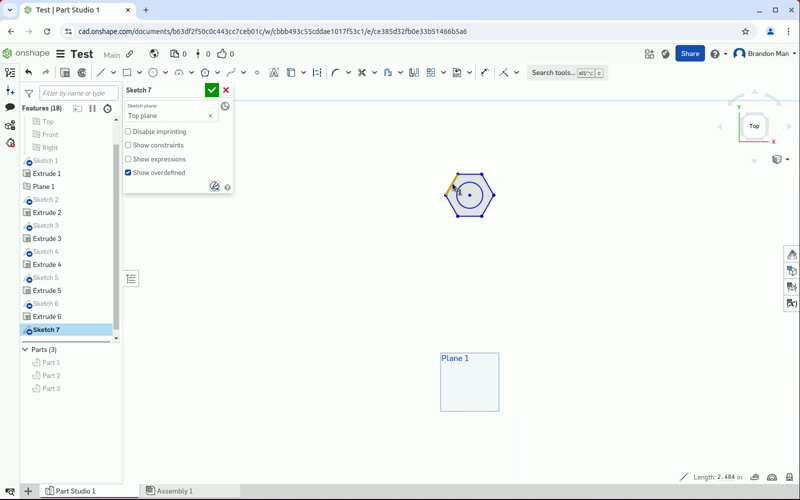
scroll(-6)
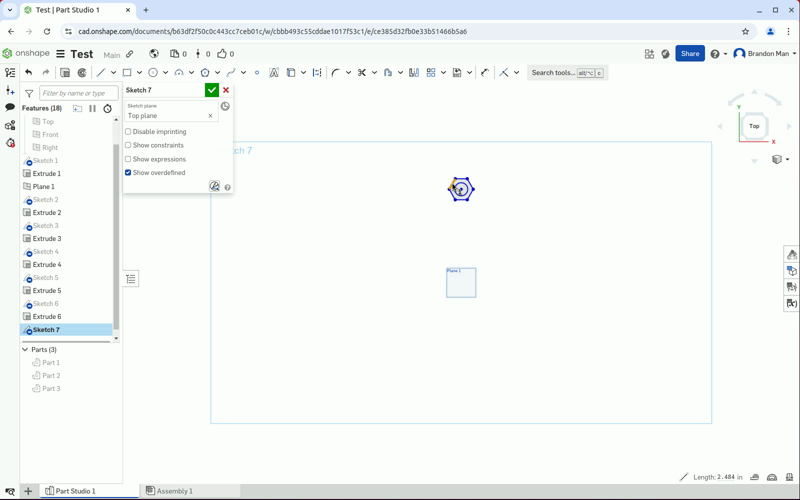
mouse_move(73, 352)
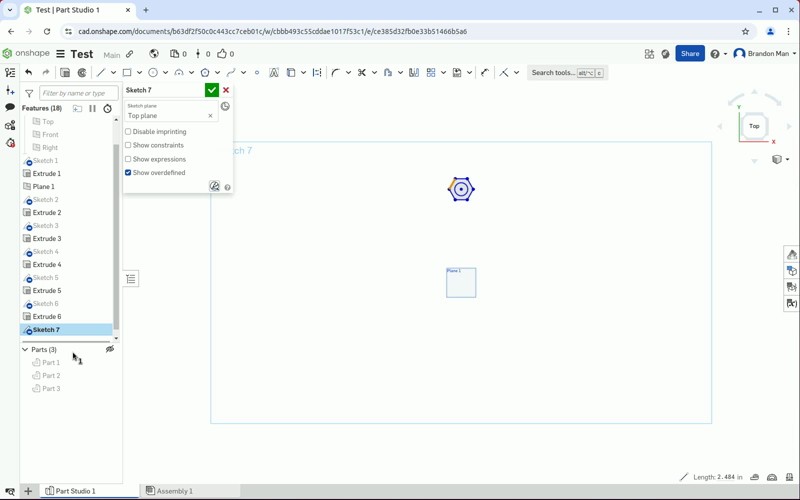
key(shift+y)
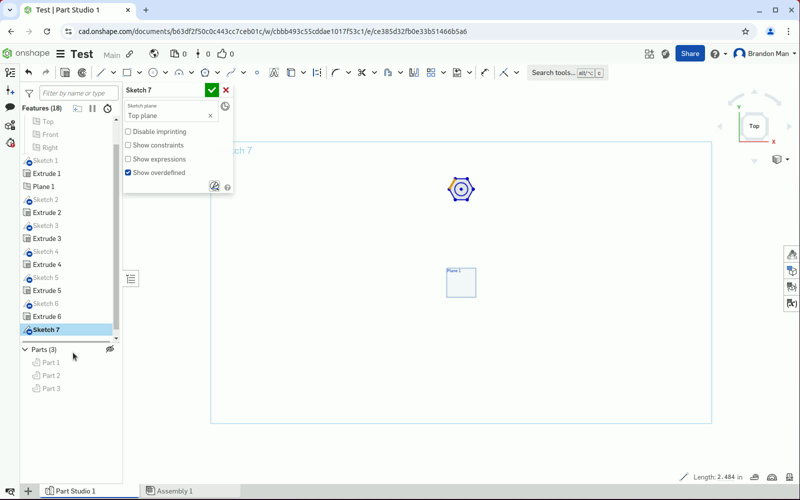
key(shift+e)
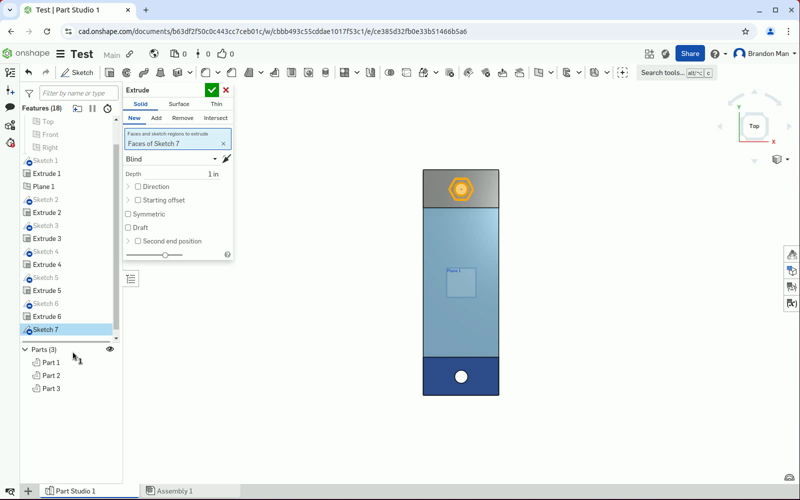
mouse_move(143, 106)
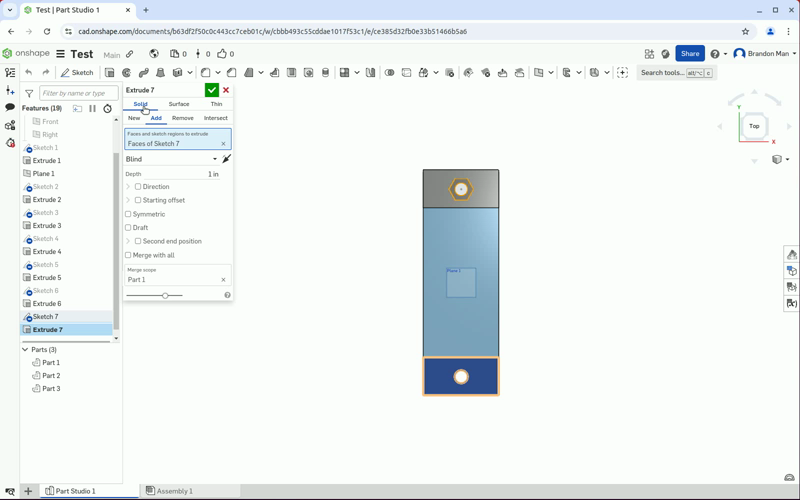
click(143, 106)
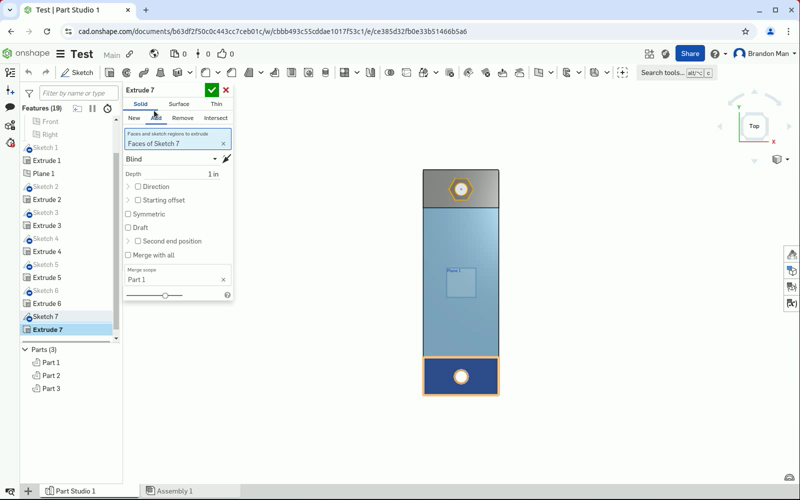
mouse_move(186, 120)
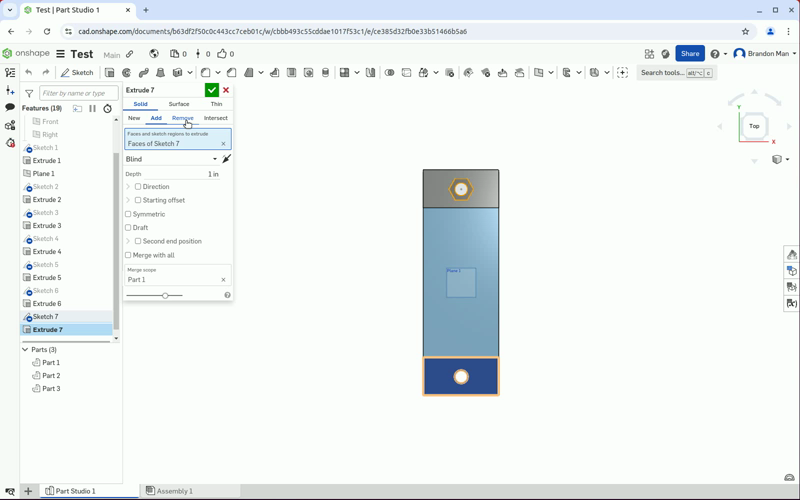
click(186, 120)
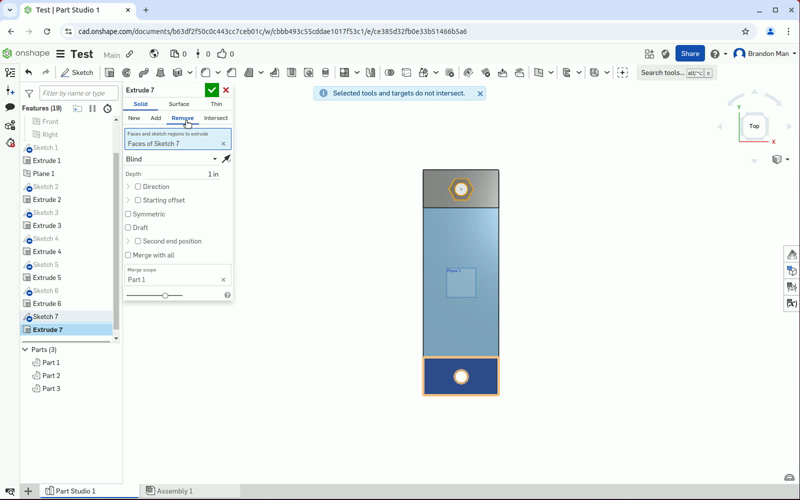
key(tab, 4)
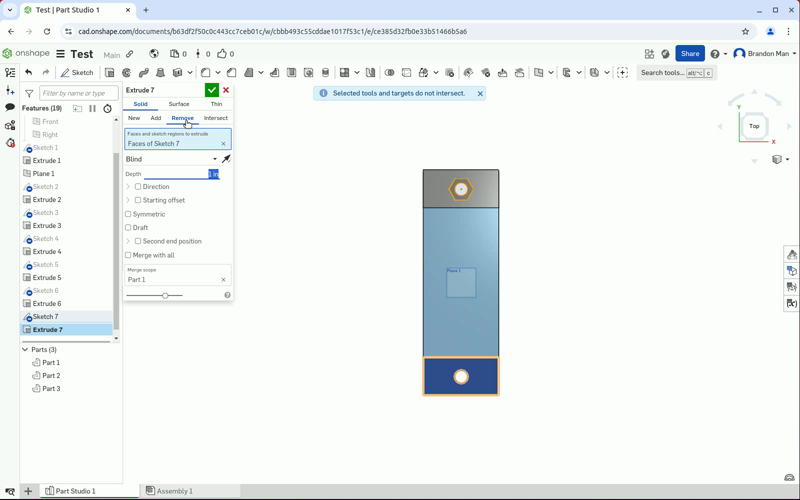
text(-1.926)
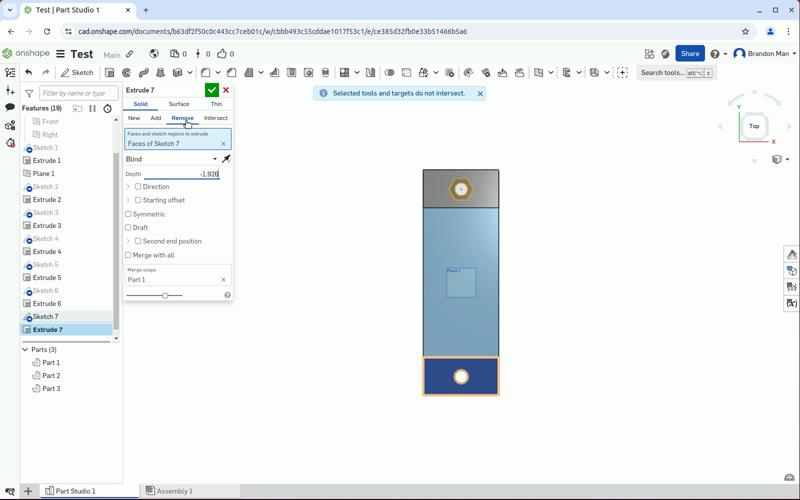
key(tab, 6)
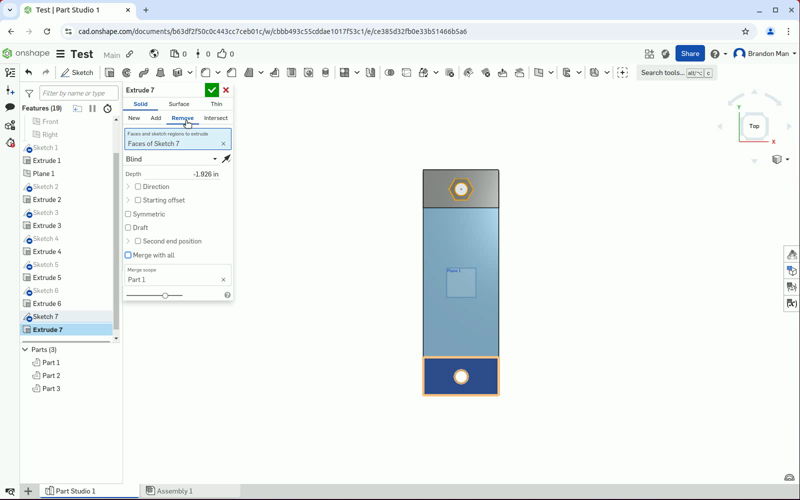
key(space)
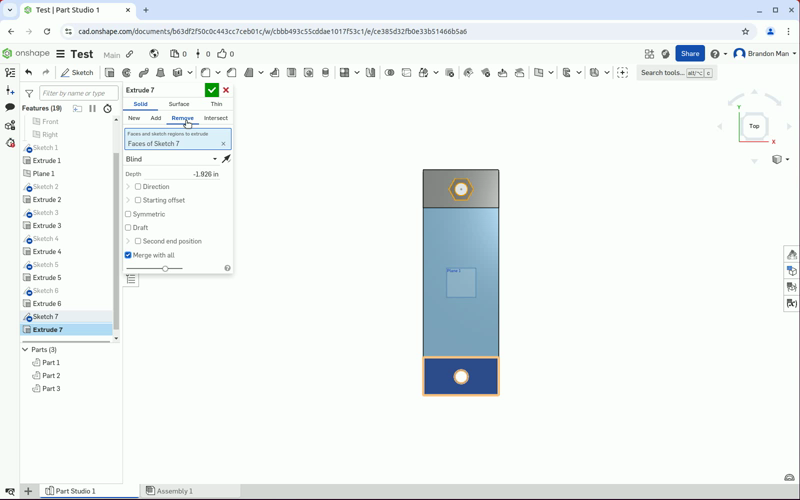
key(enter)
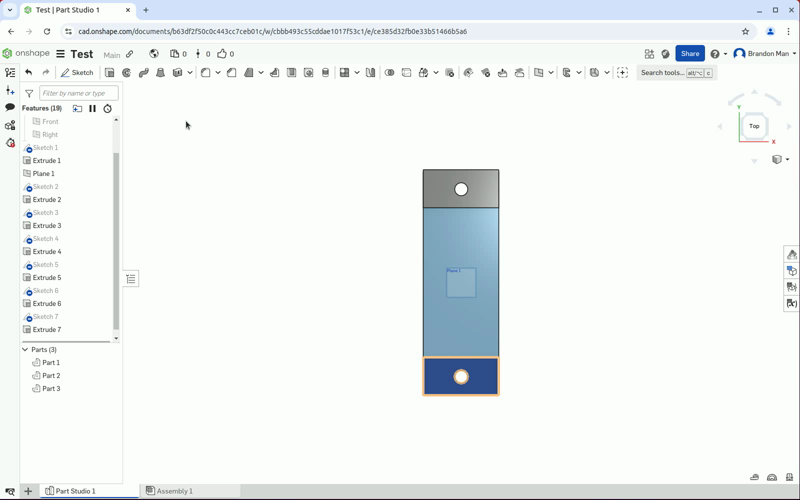
key(shift+h)
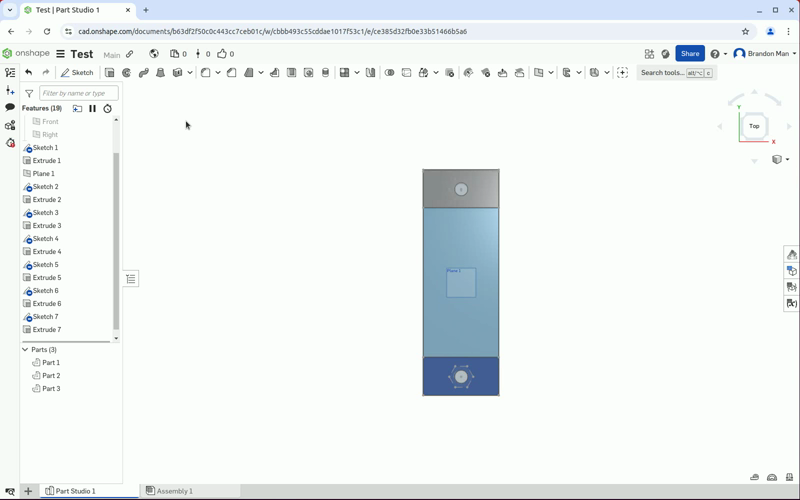
key(shift+h)
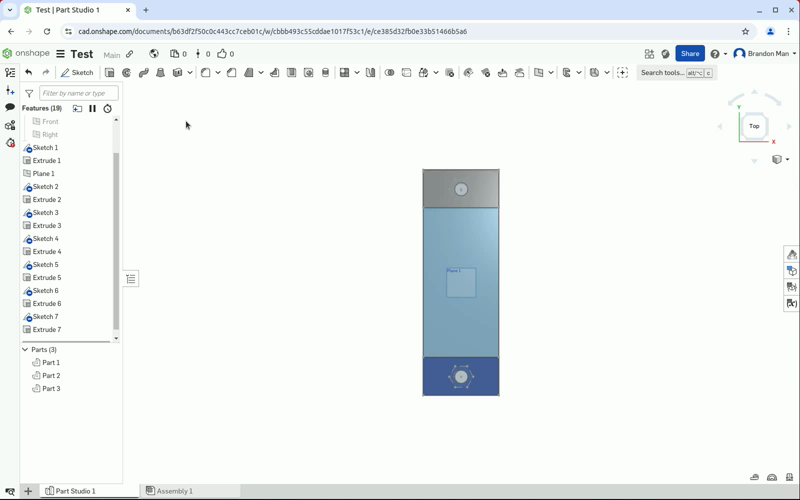
key(shift+7)
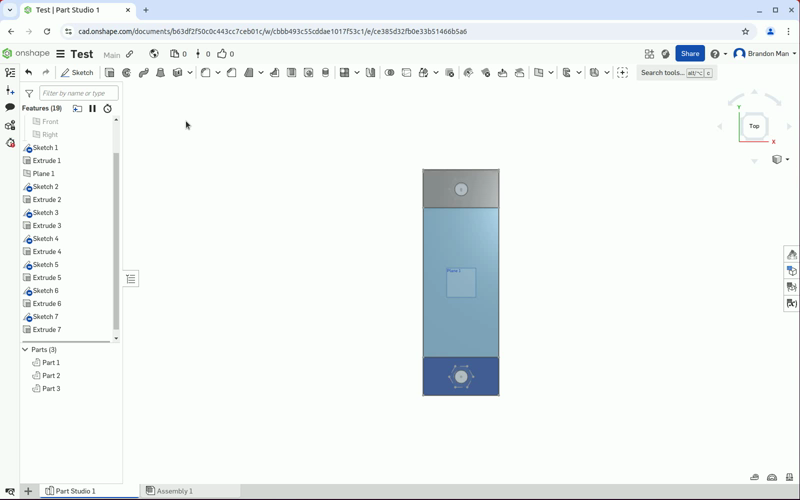
key(up, 3)
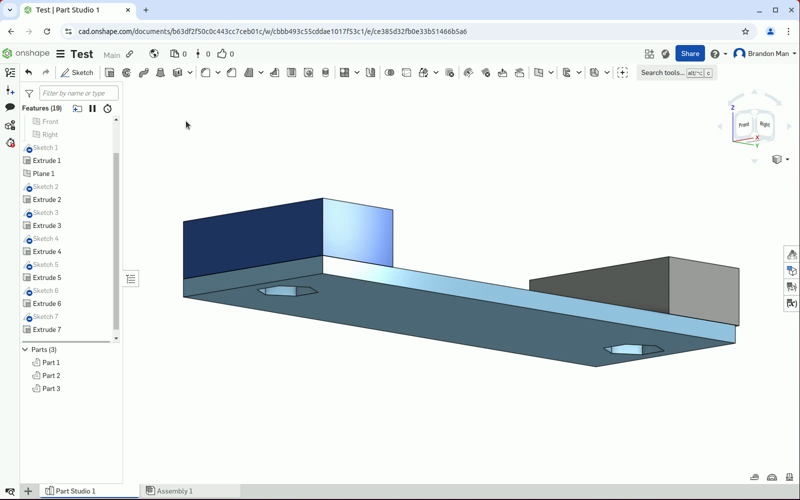
key(left, 3)
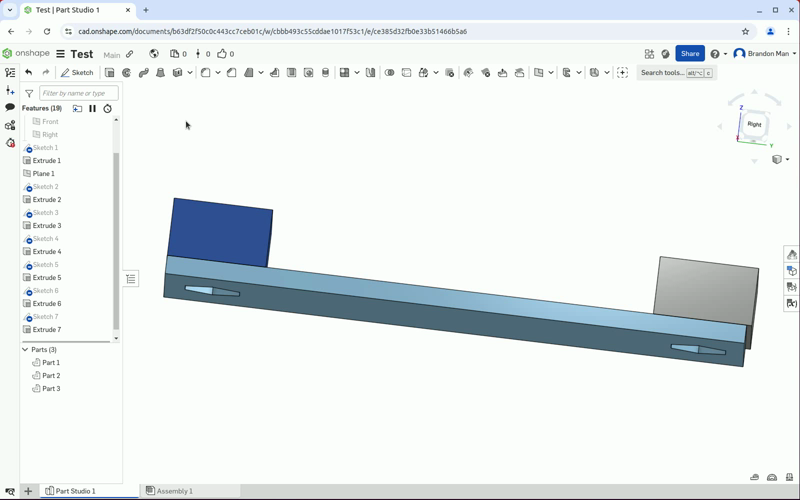
key(right, 3)
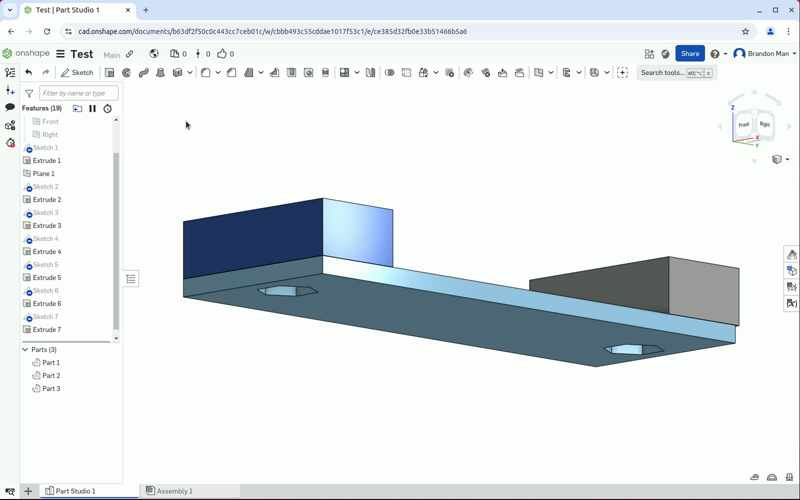
key(down, 3)
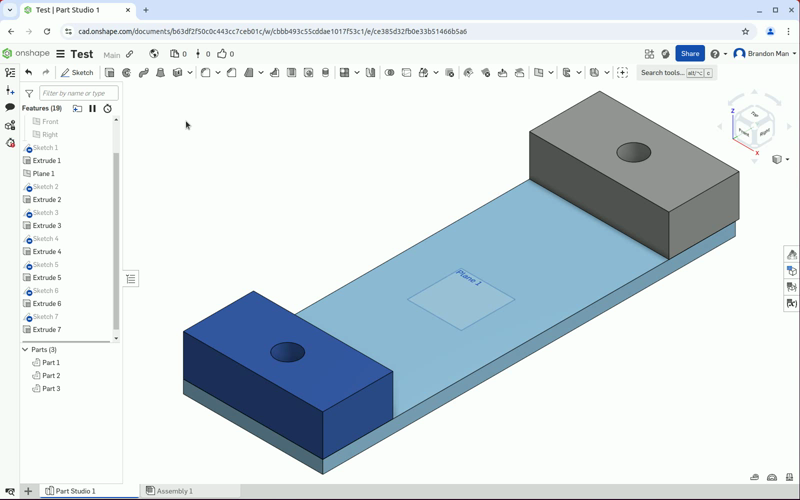
mouse_move(69, 150)
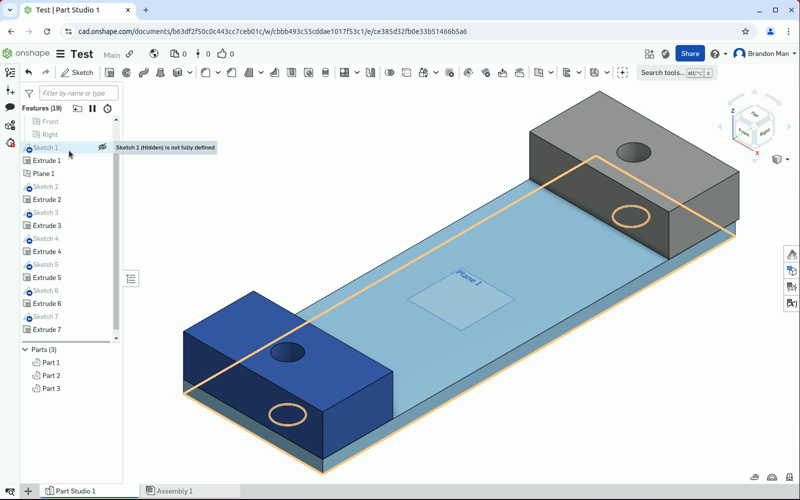
click(69, 150)